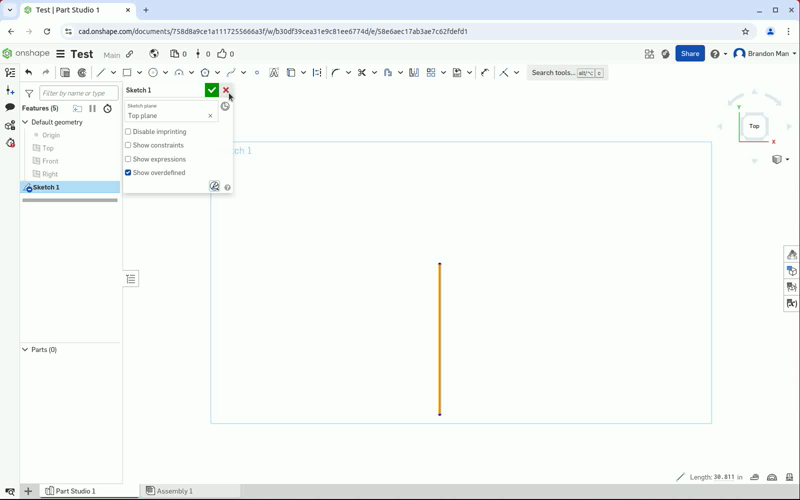
key(shift+h)
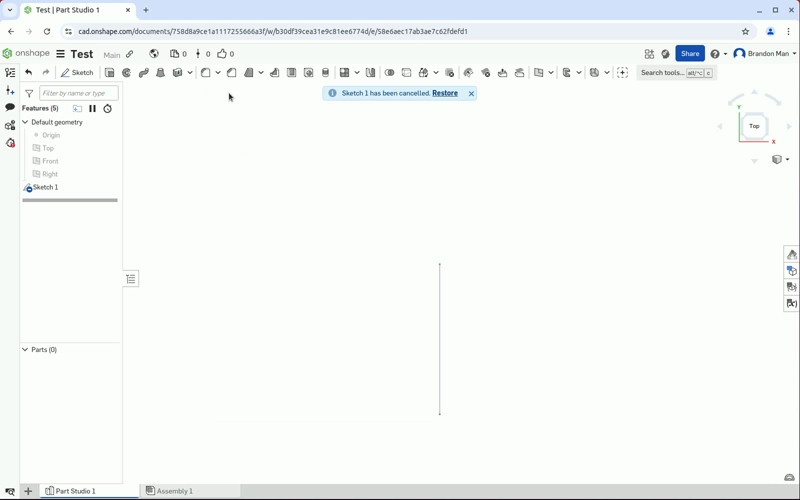
key(shift+s)
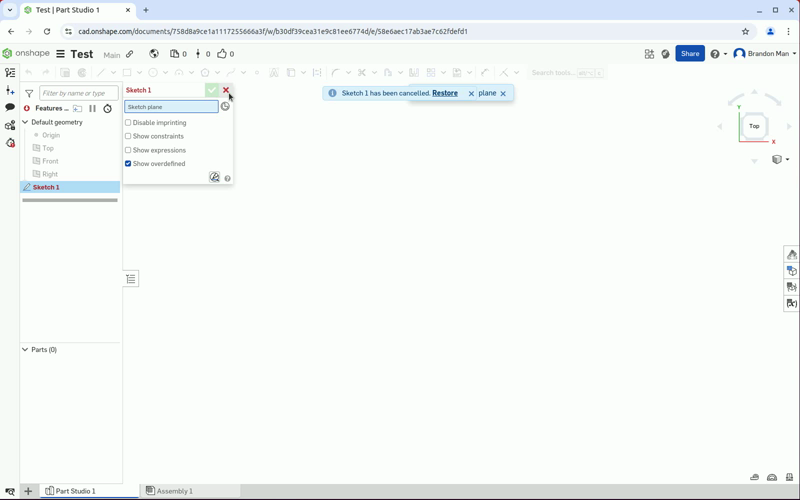
mouse_move(73, 150)
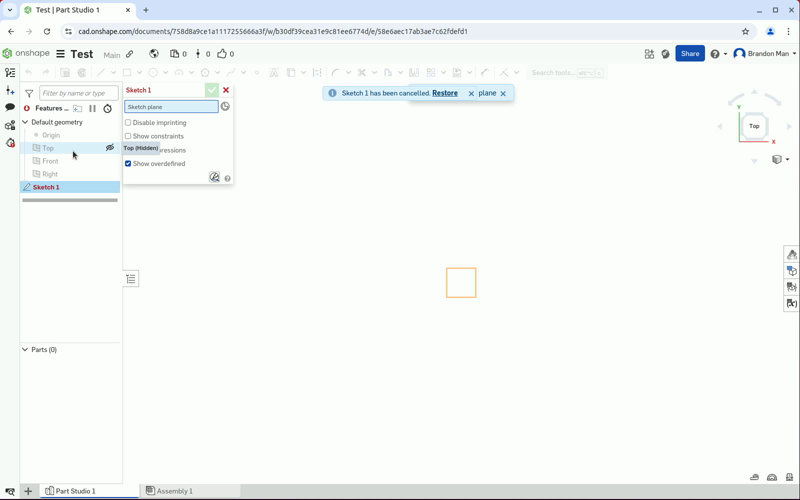
click(73, 150)
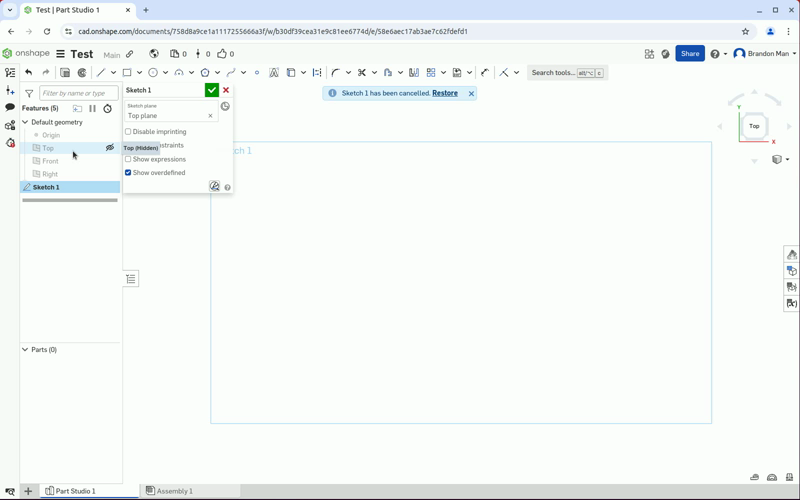
mouse_move(73, 352)
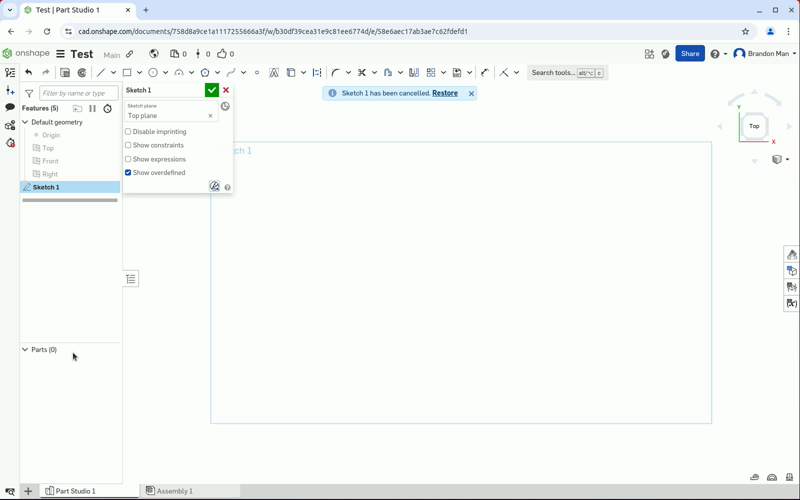
key(y)
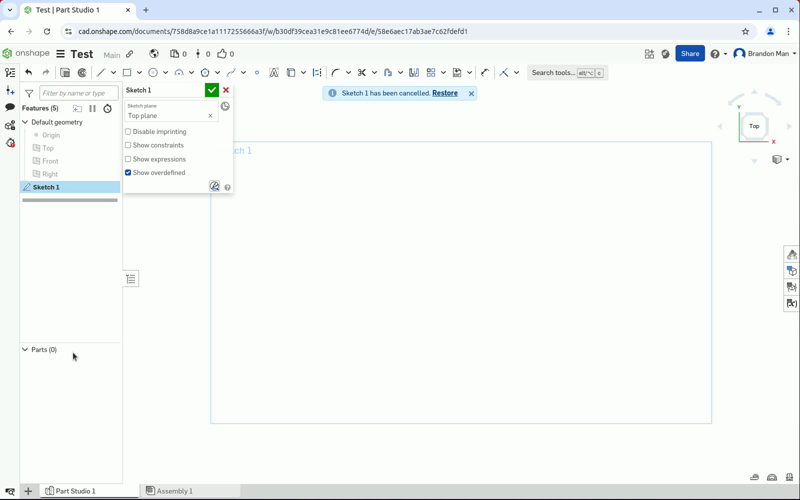
key(l)
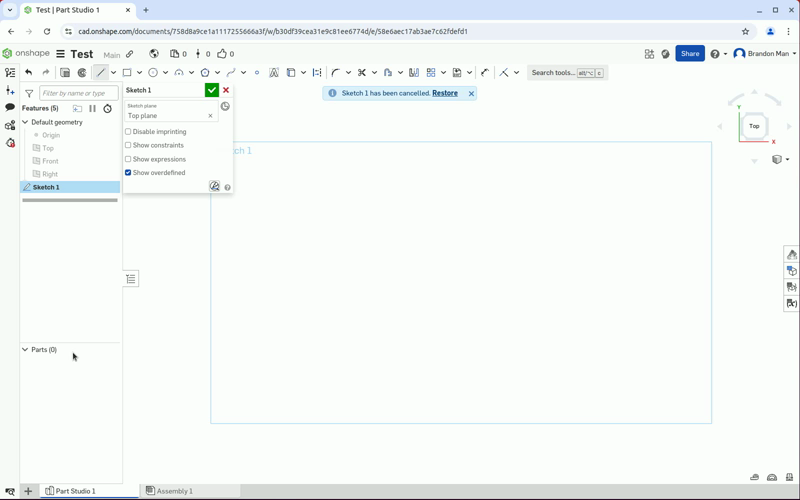
key_down(shift)
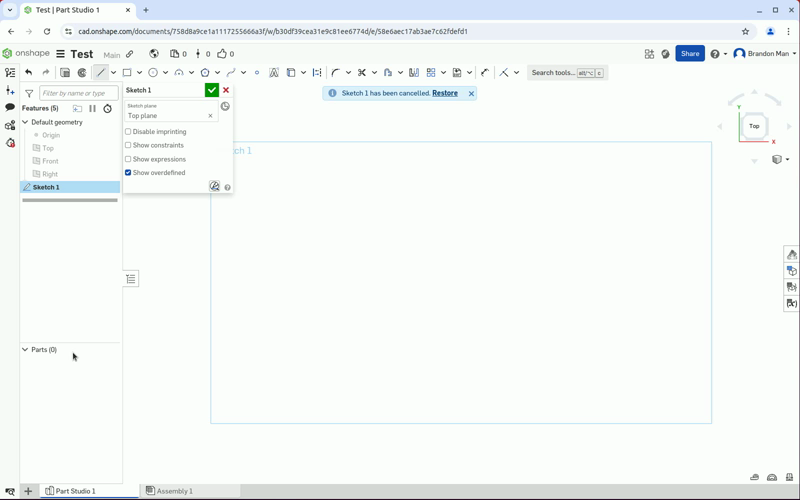
mouse_move(460, 305)
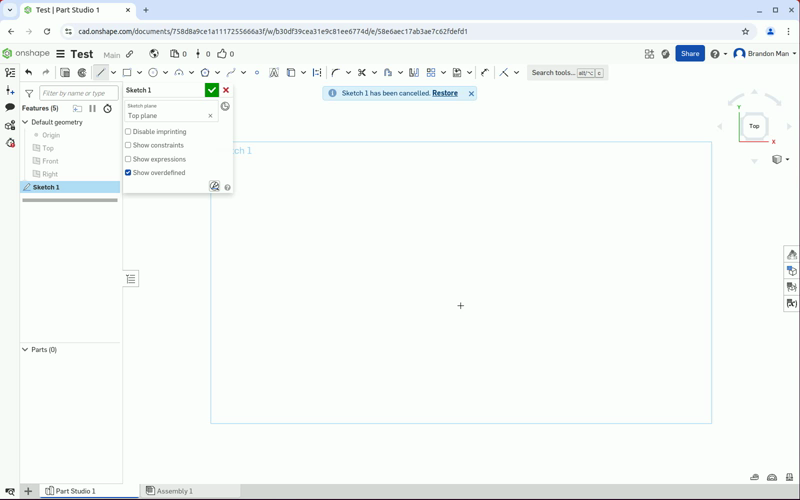
click(460, 305)
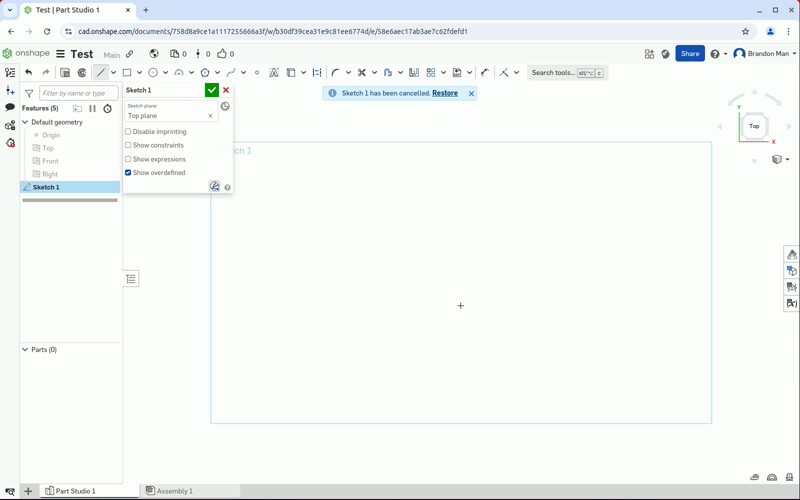
key_up(shift)
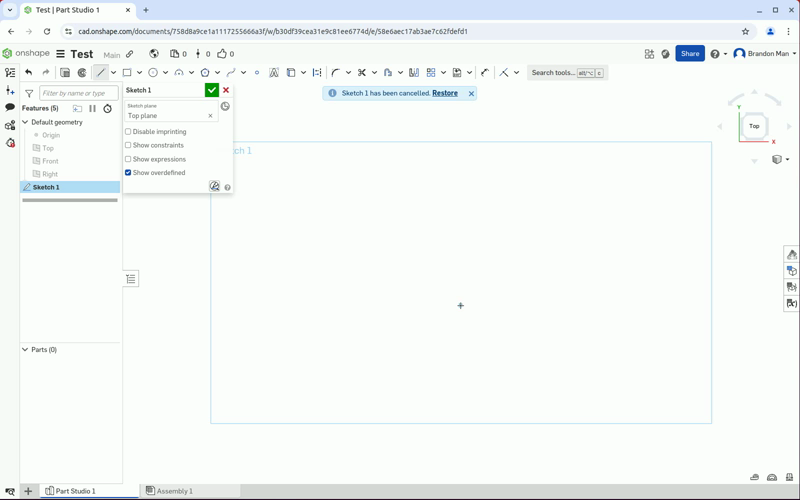
key_down(shift)
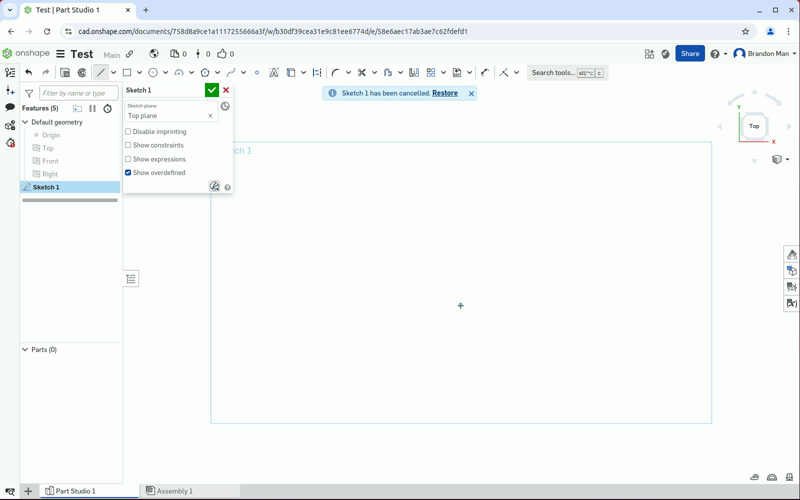
mouse_move(490, 305)
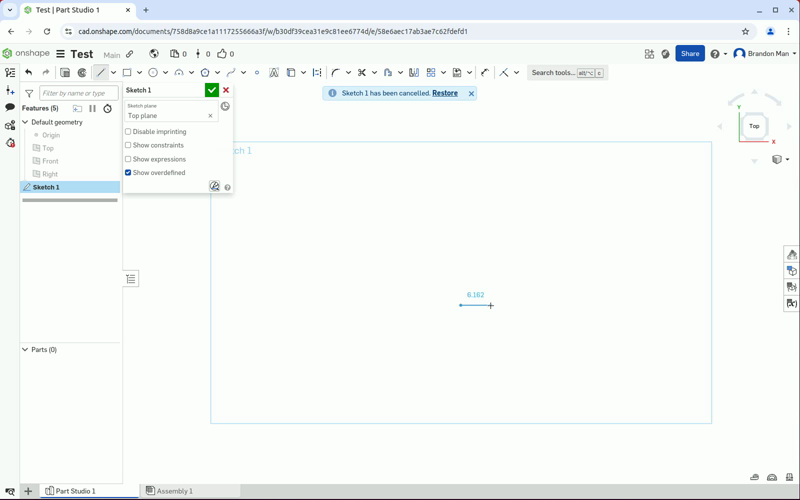
mouse_move(466, 305)
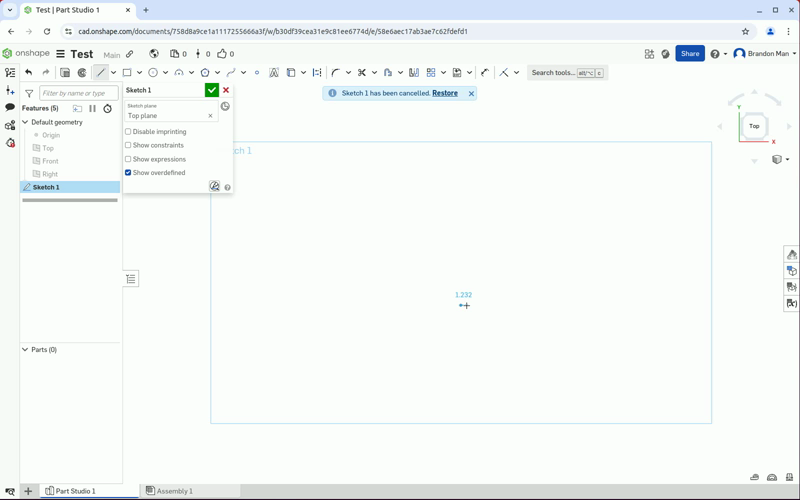
scroll(6)
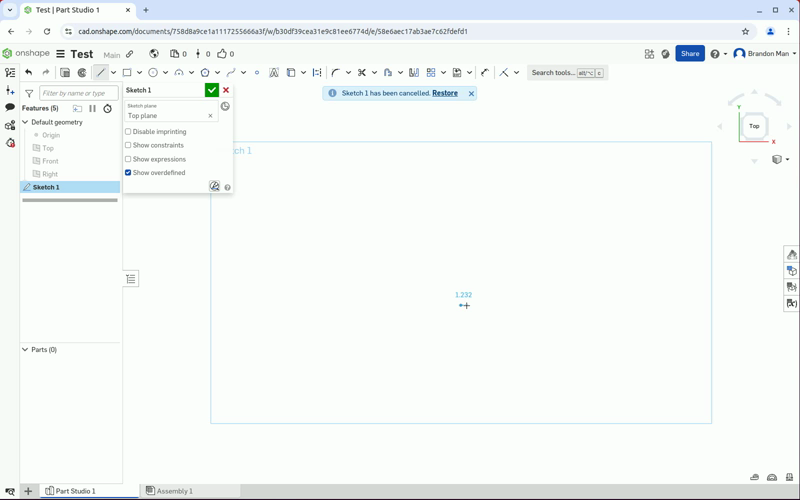
scroll(6)
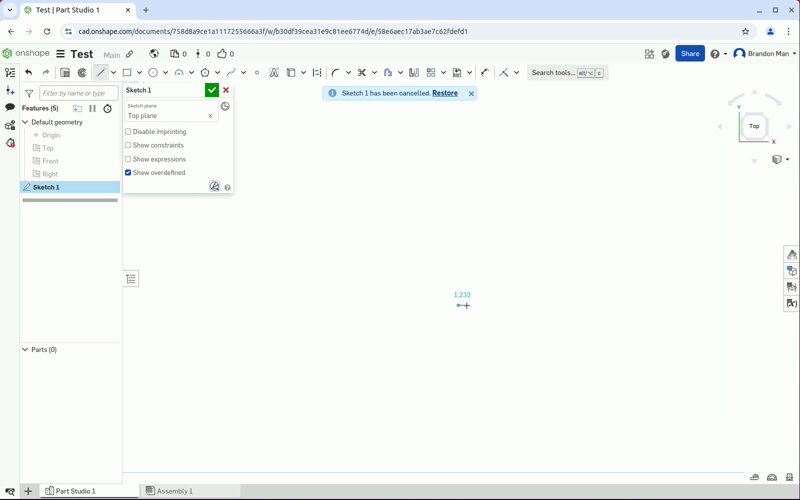
scroll(6)
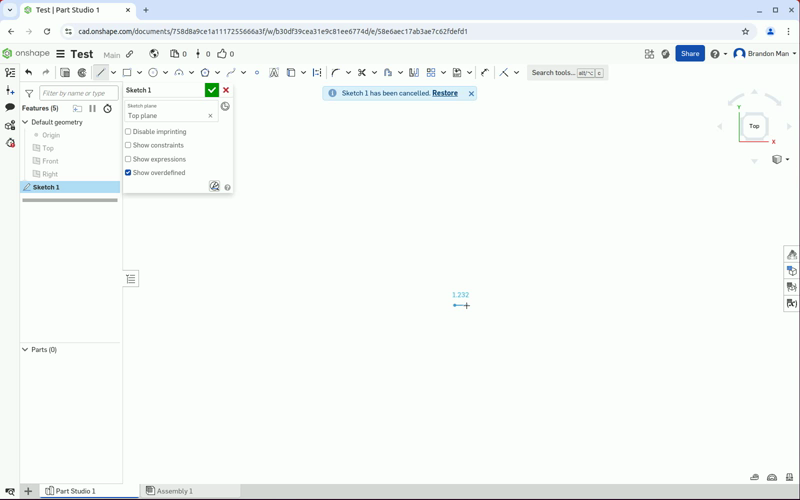
scroll(6)
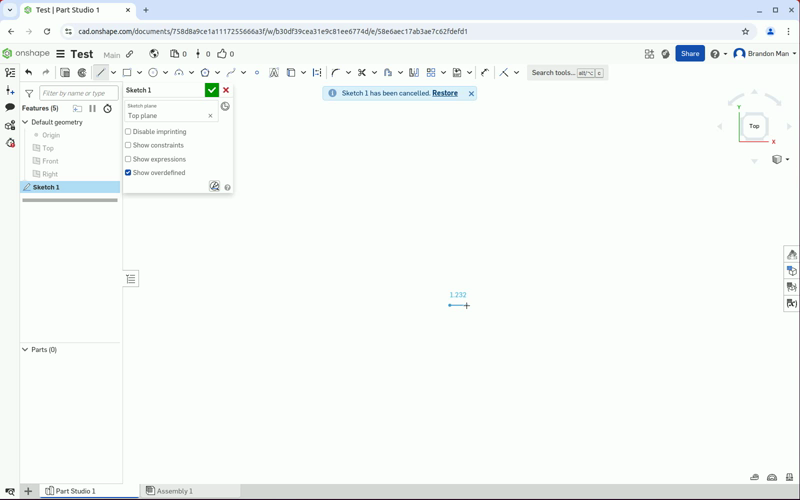
scroll(6)
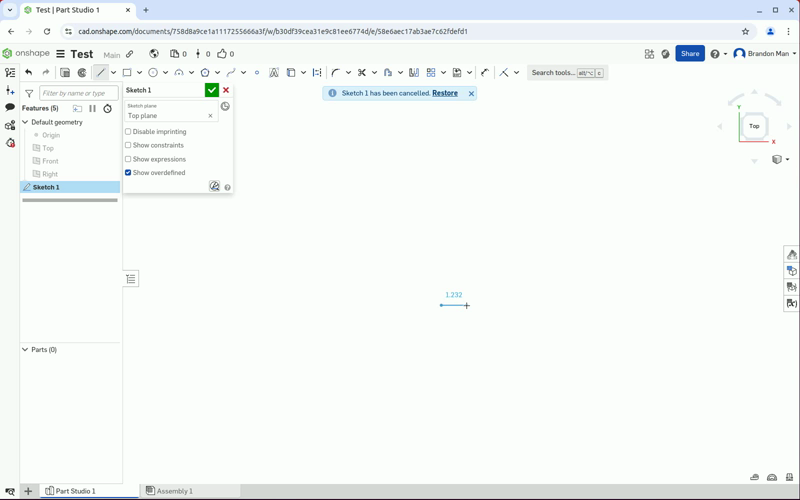
scroll(6)
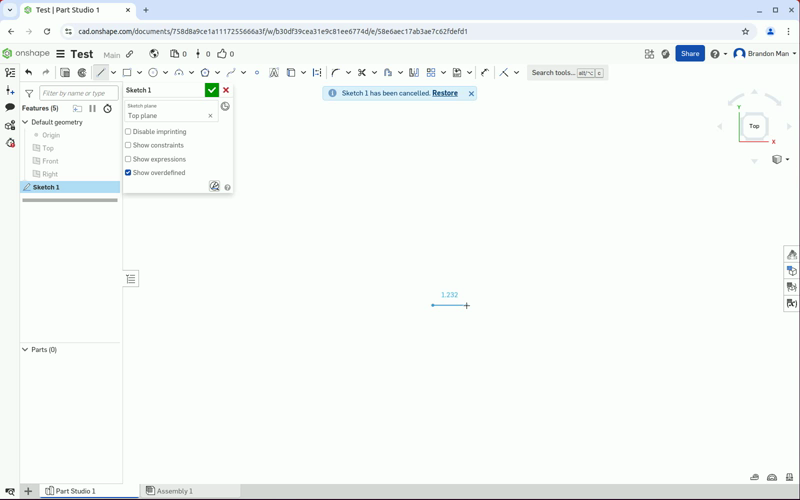
scroll(6)
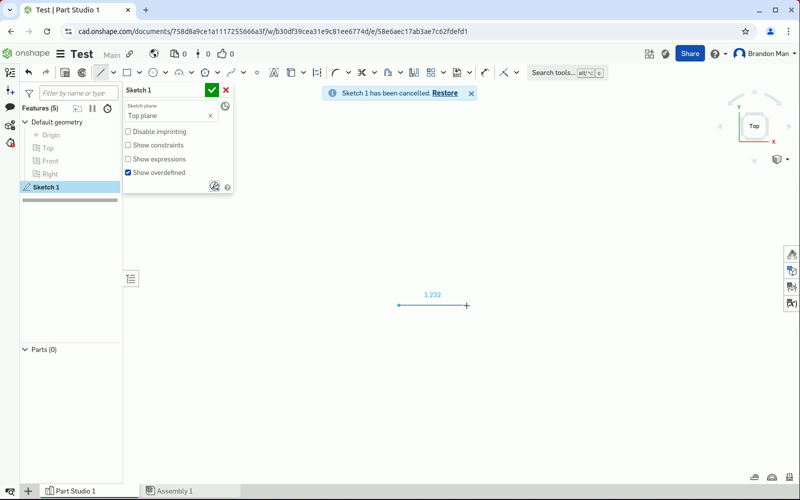
click(466, 305)
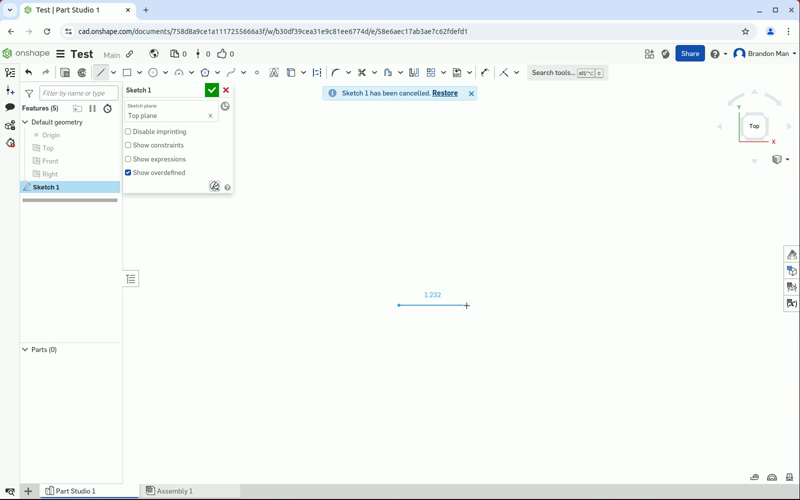
scroll(-6)
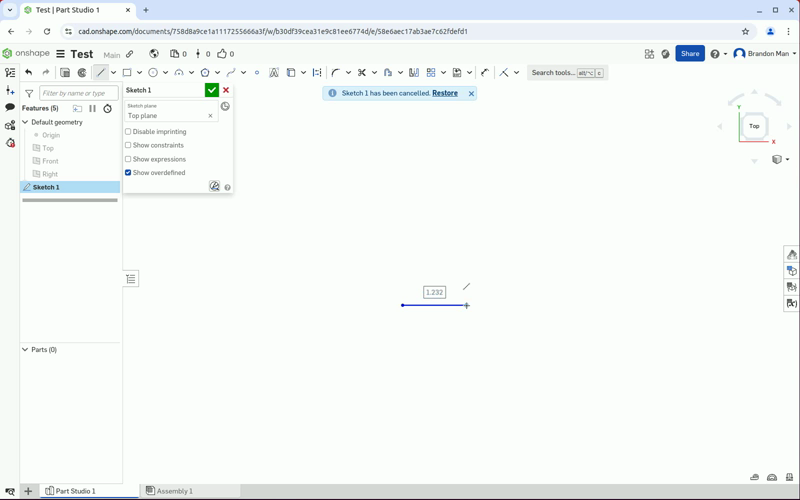
scroll(-6)
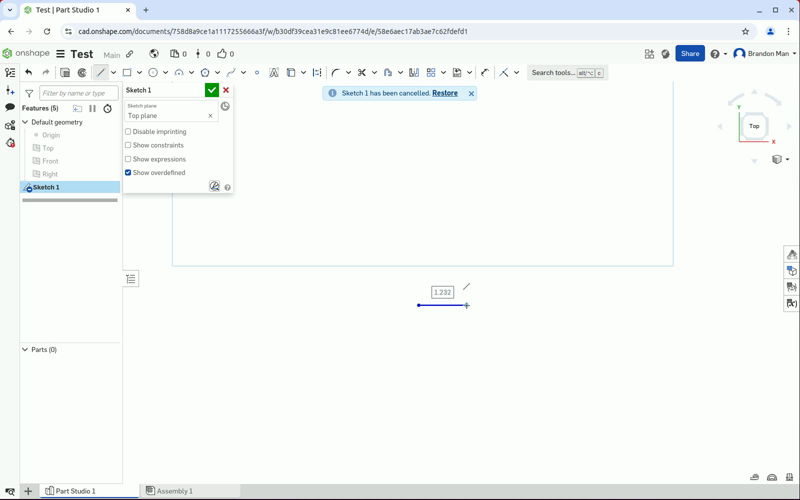
scroll(-6)
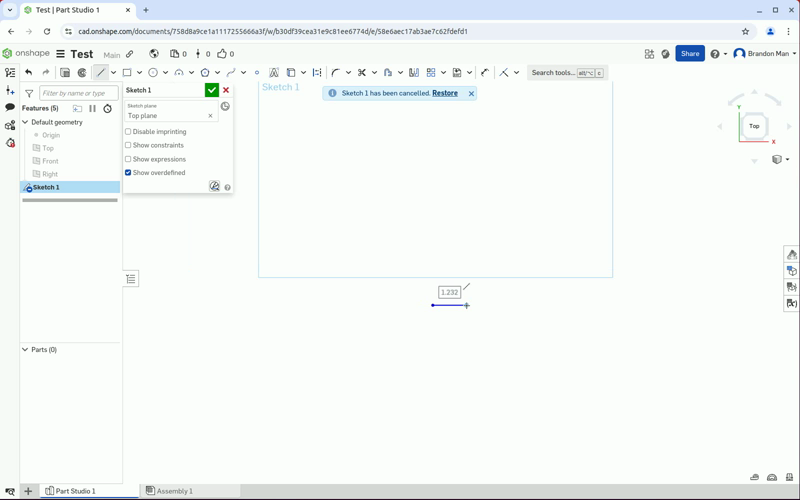
scroll(-6)
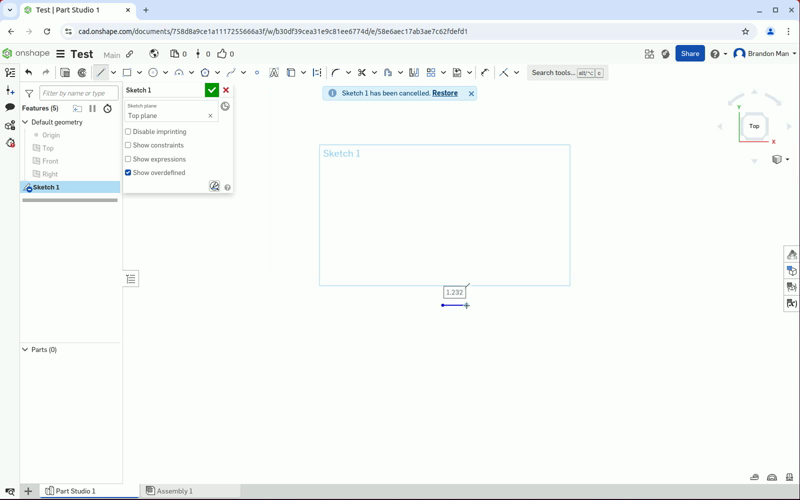
scroll(-6)
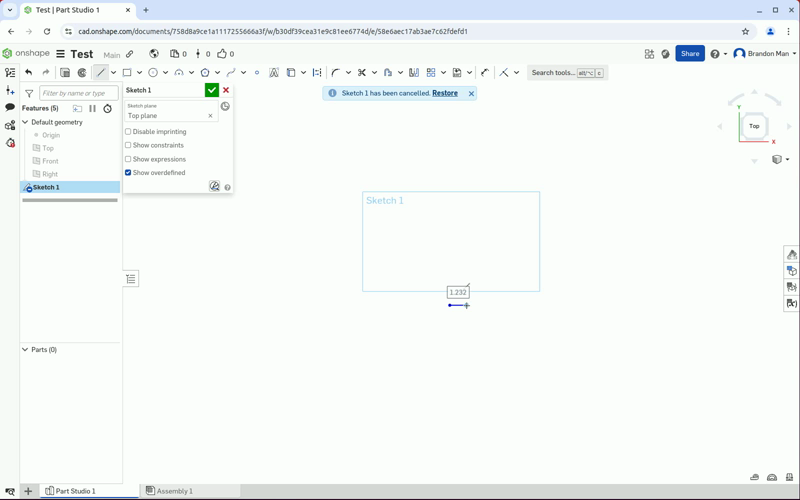
scroll(-6)
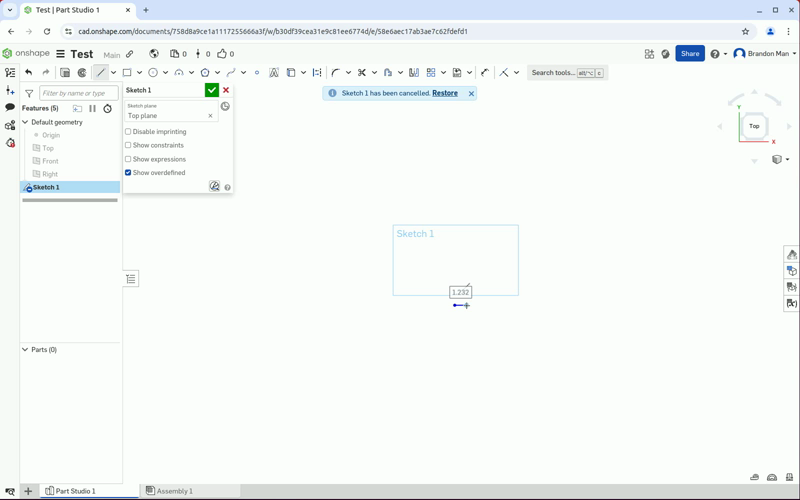
scroll(-6)
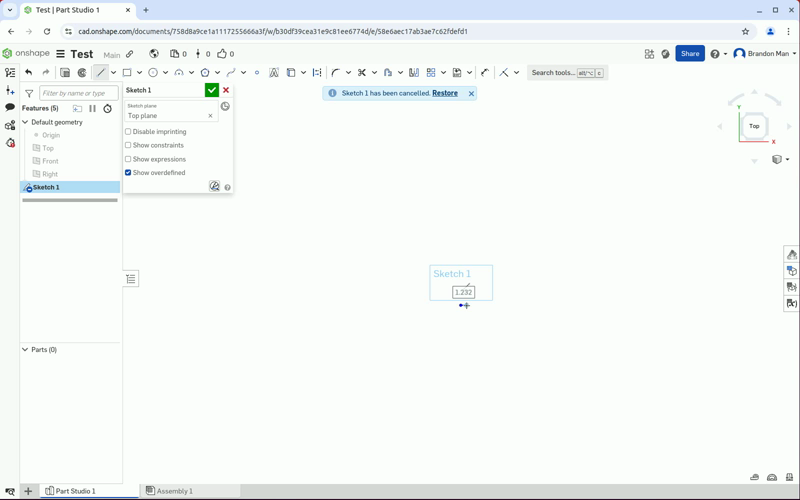
key_up(shift)
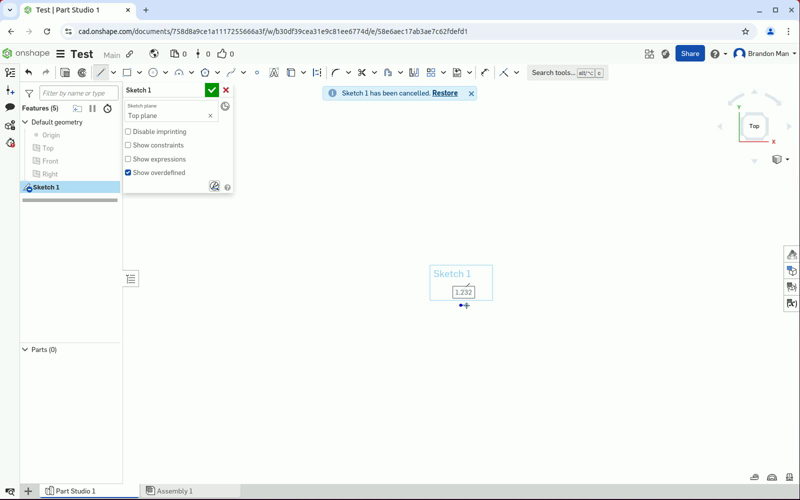
key_down(shift)
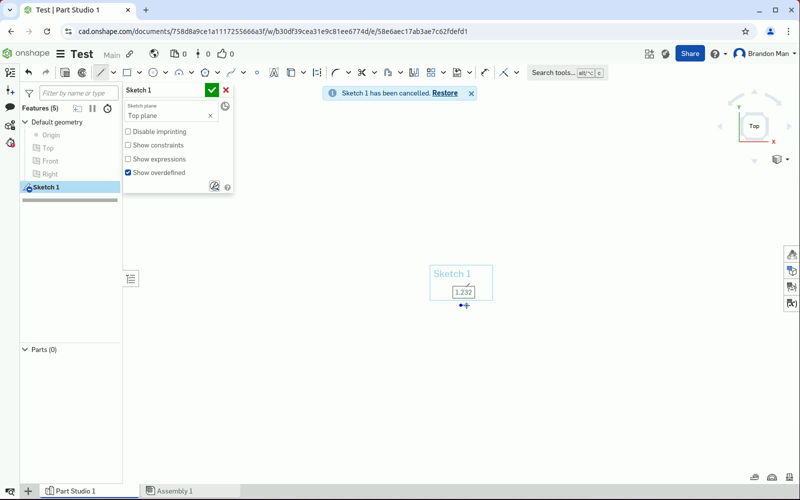
mouse_move(496, 305)
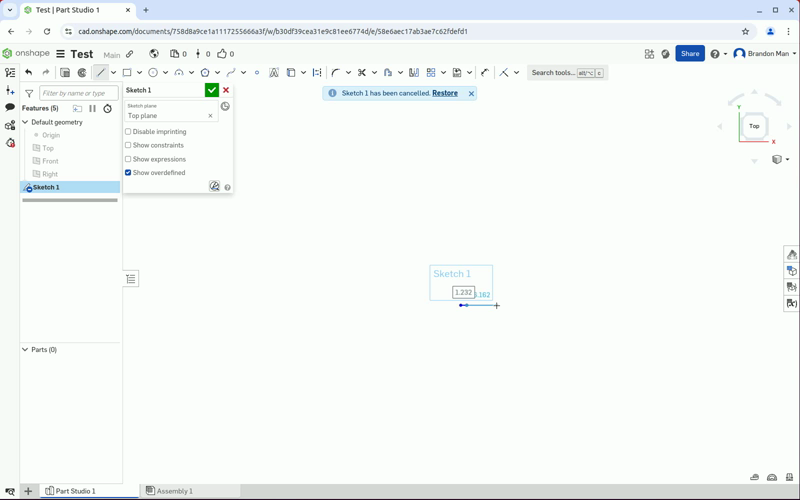
mouse_move(466, 289)
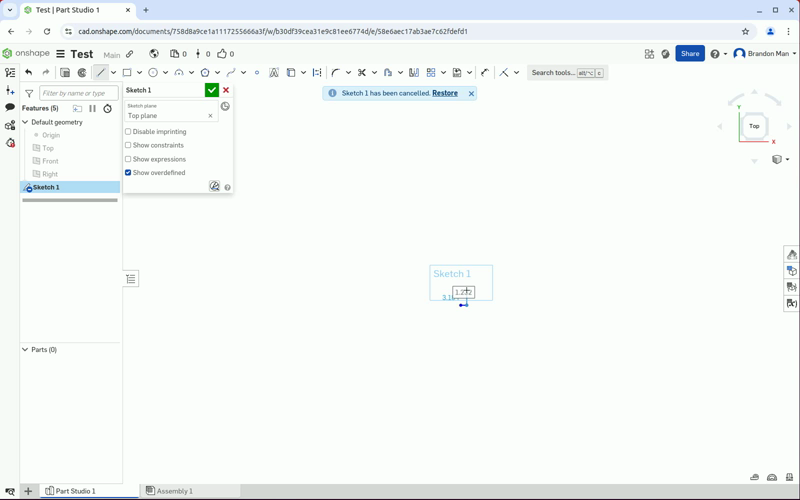
click(466, 289)
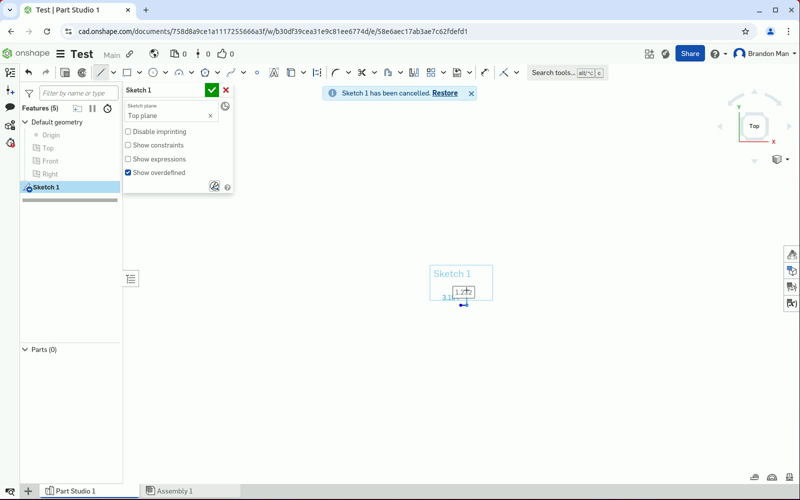
key_up(shift)
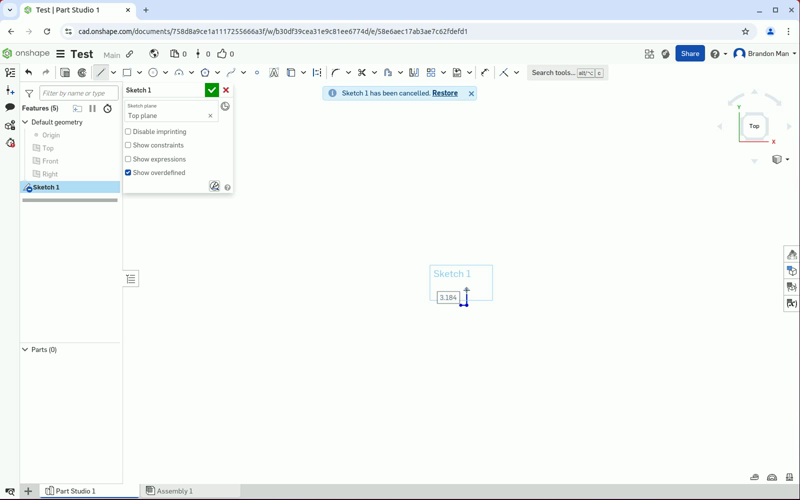
key_down(shift)
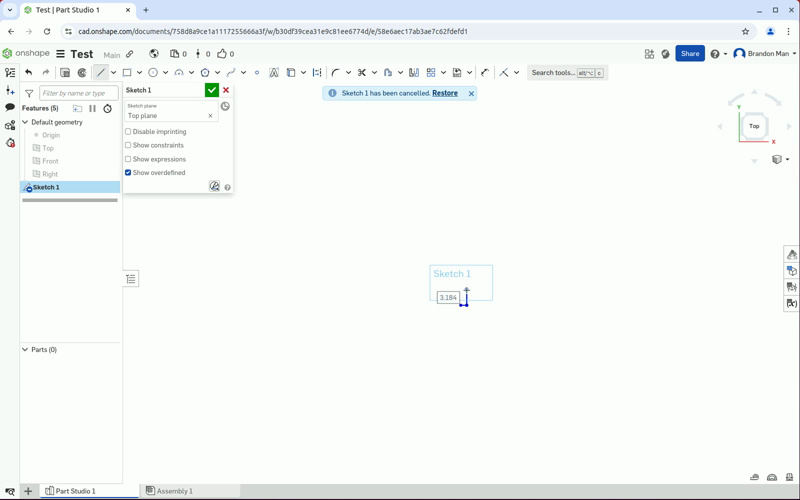
mouse_move(567, 289)
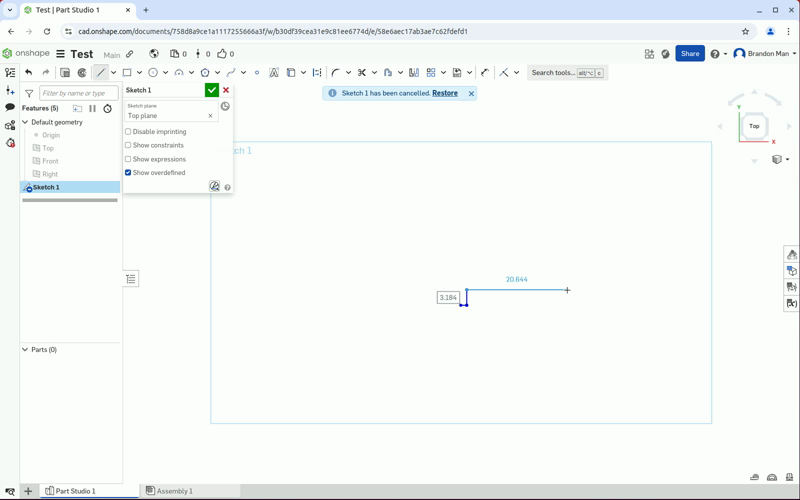
click(567, 289)
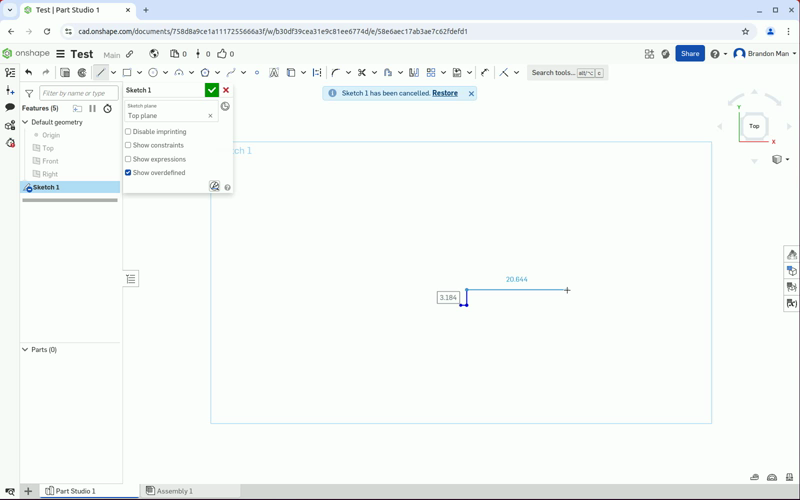
key_up(shift)
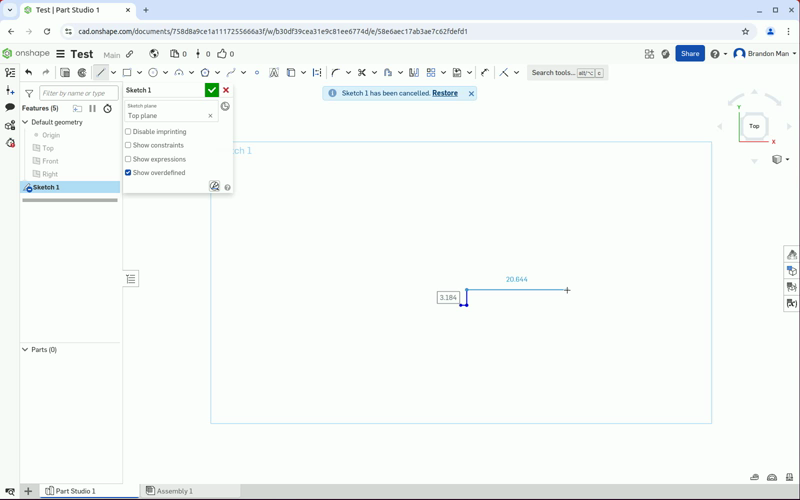
key_down(shift)
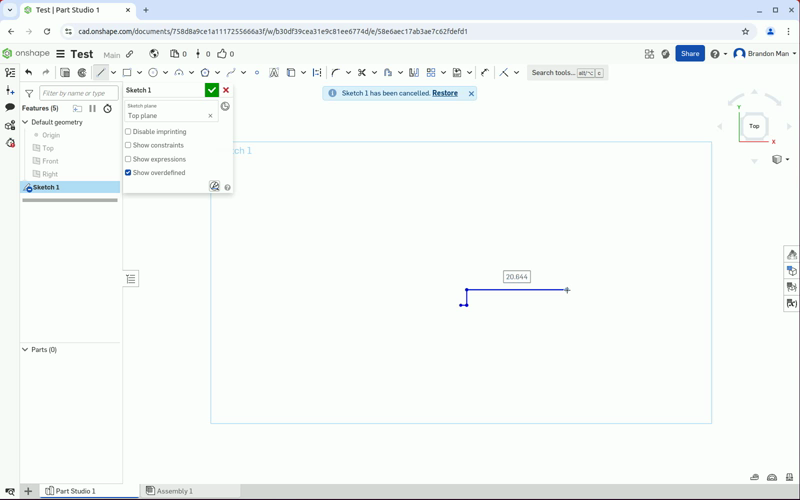
mouse_move(589, 289)
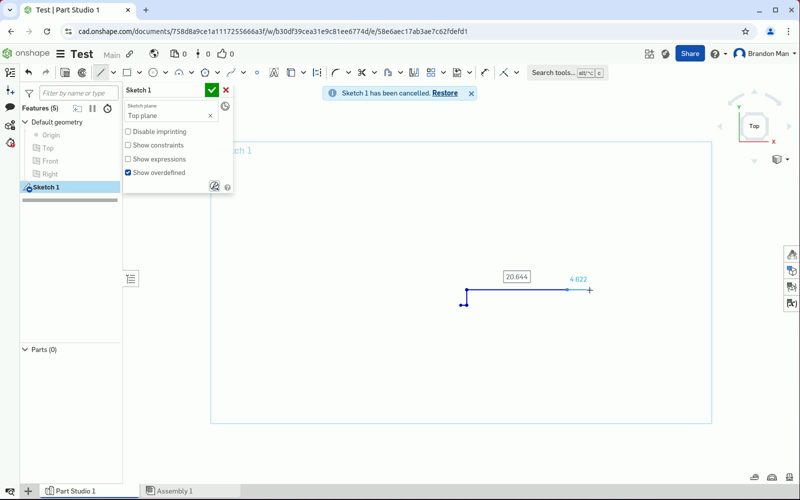
mouse_move(567, 305)
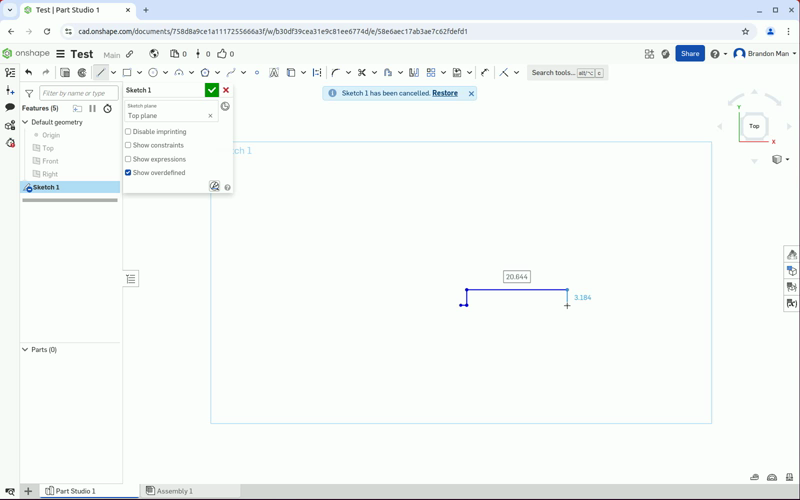
click(567, 305)
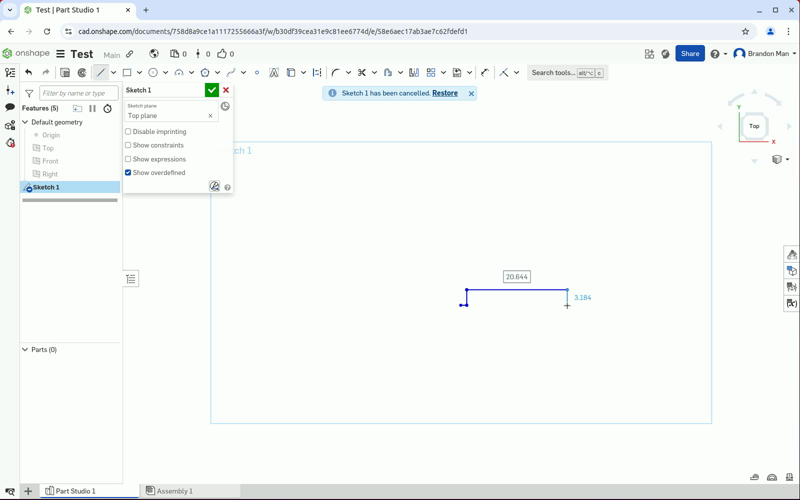
key_up(shift)
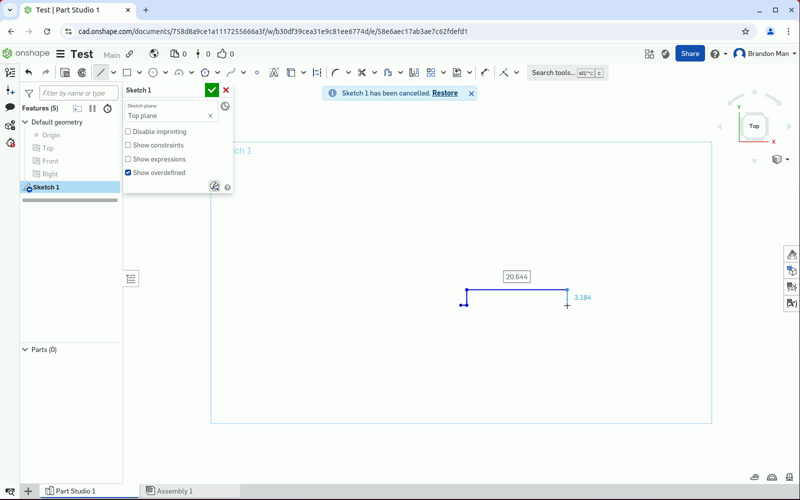
key_down(shift)
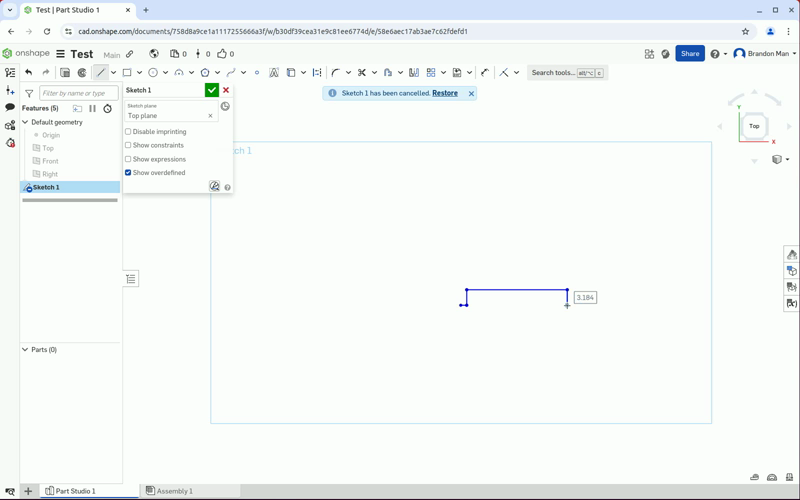
mouse_move(589, 305)
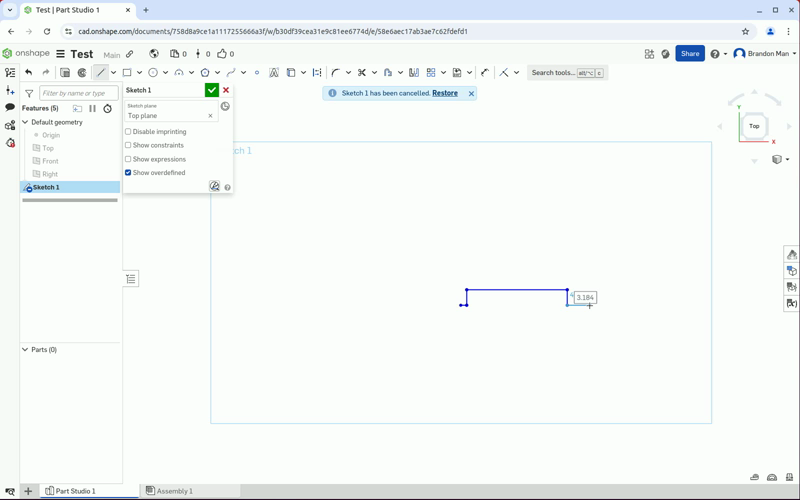
mouse_move(573, 305)
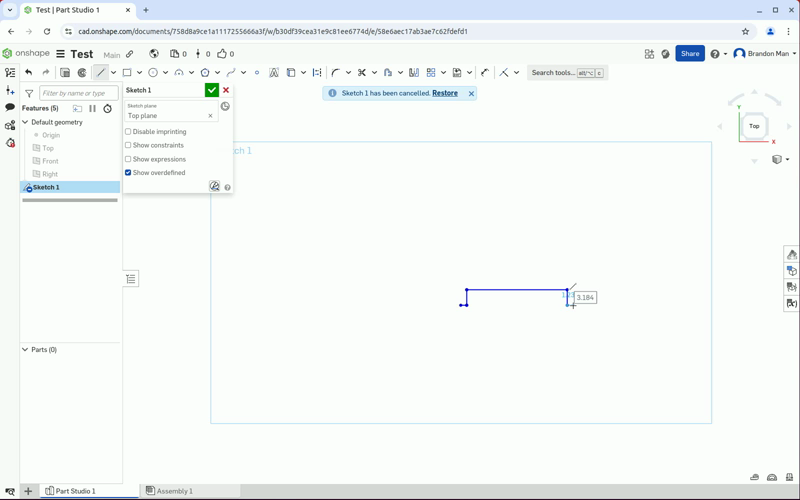
scroll(6)
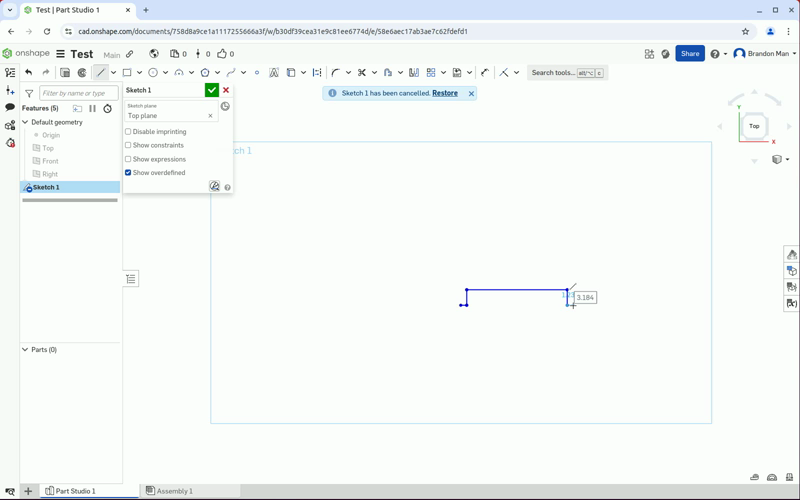
scroll(6)
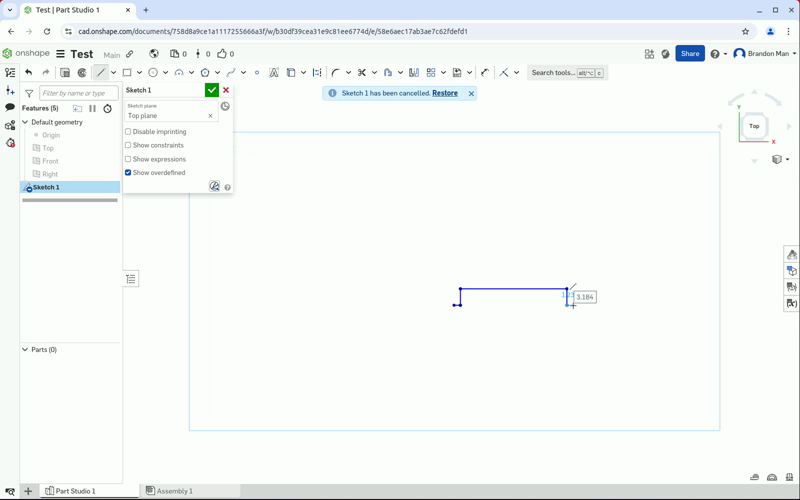
scroll(6)
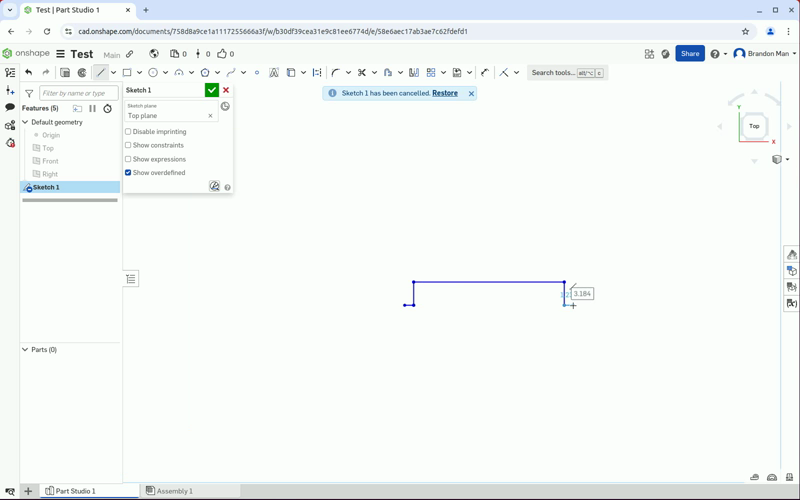
scroll(6)
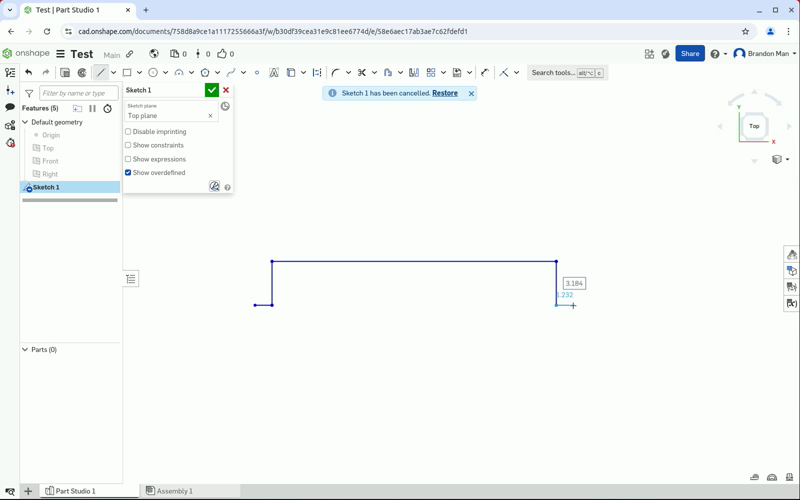
scroll(6)
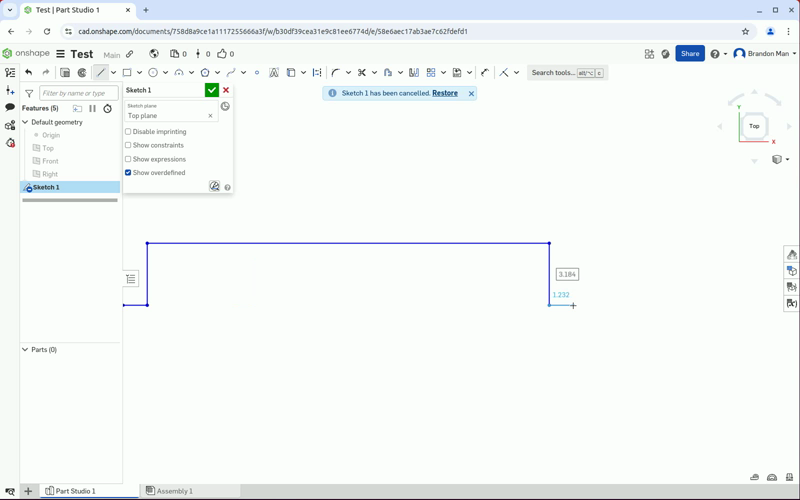
scroll(6)
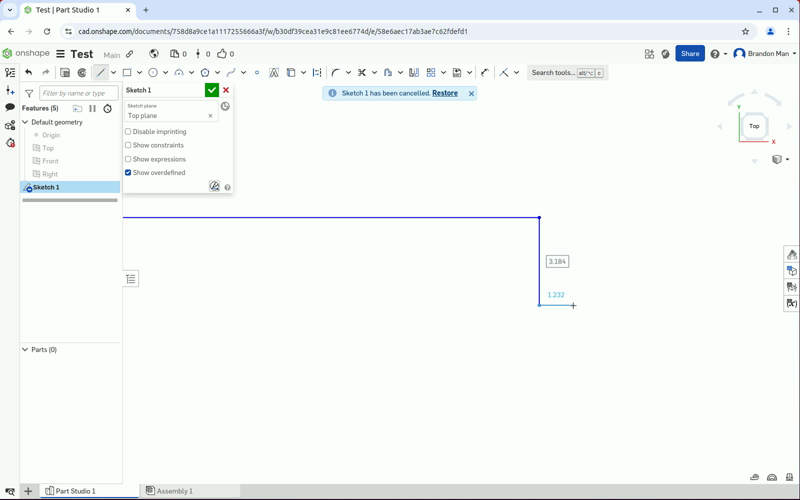
scroll(6)
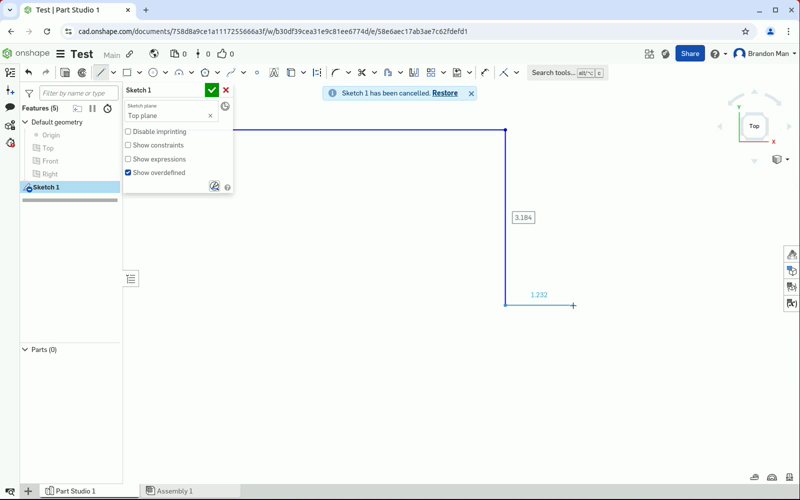
click(573, 305)
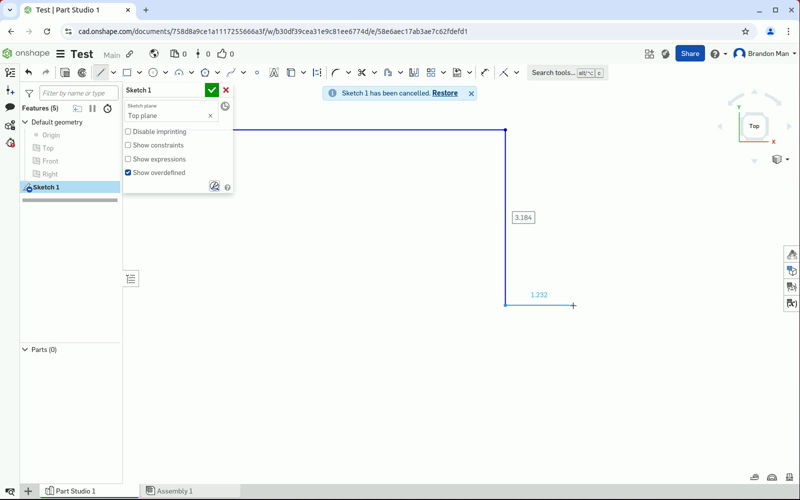
scroll(-6)
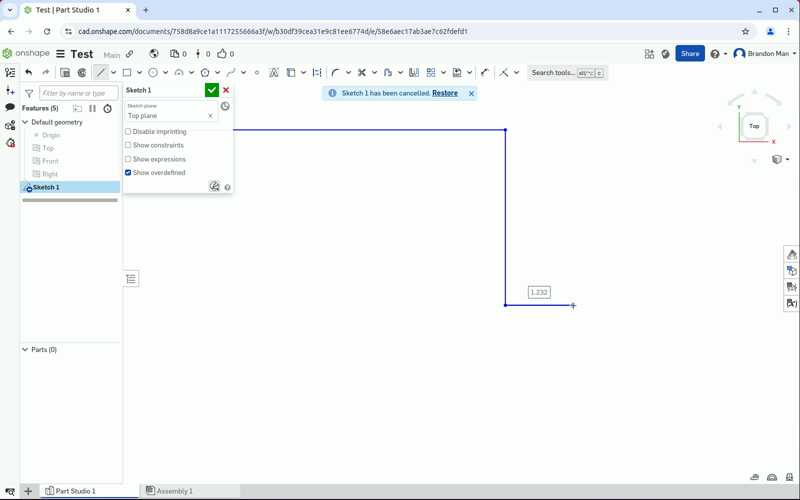
scroll(-6)
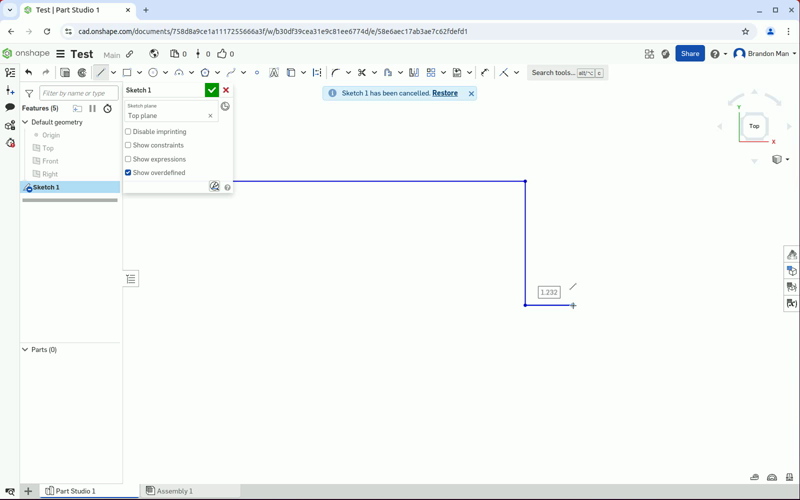
scroll(-6)
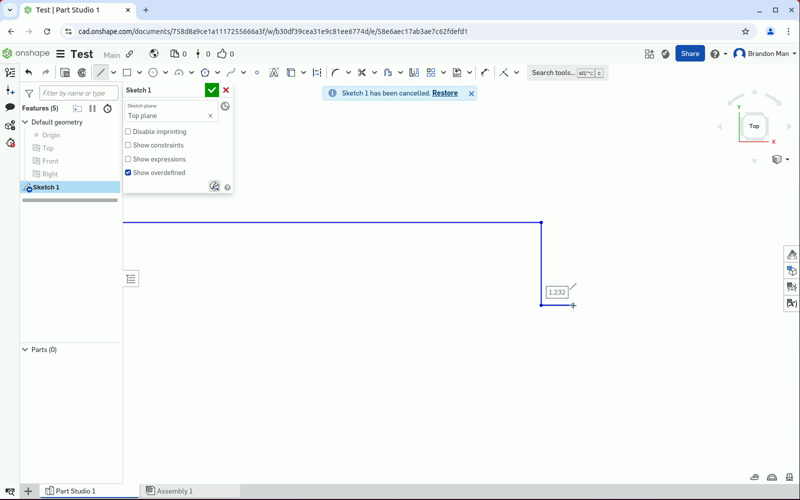
scroll(-6)
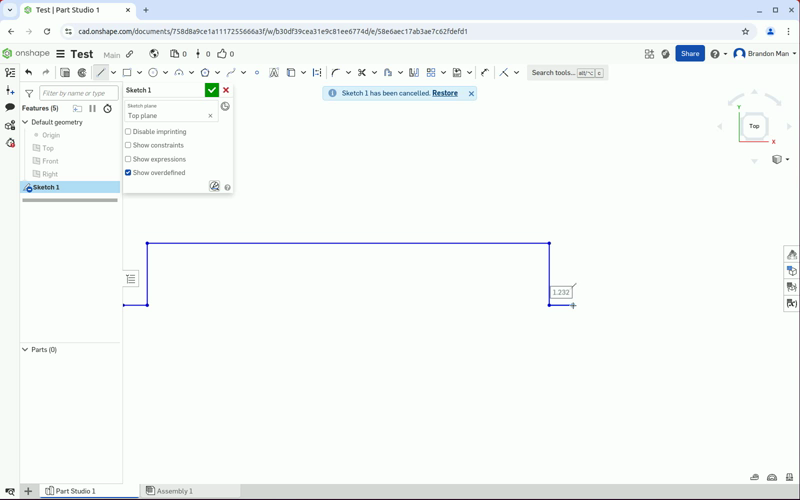
scroll(-6)
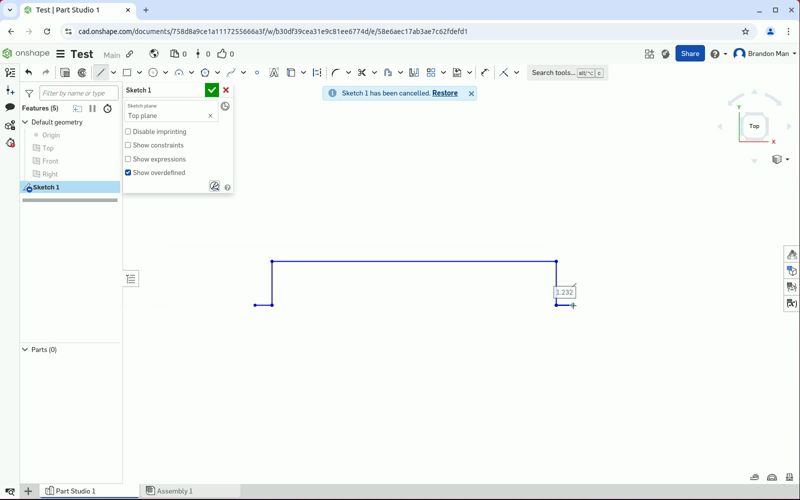
scroll(-6)
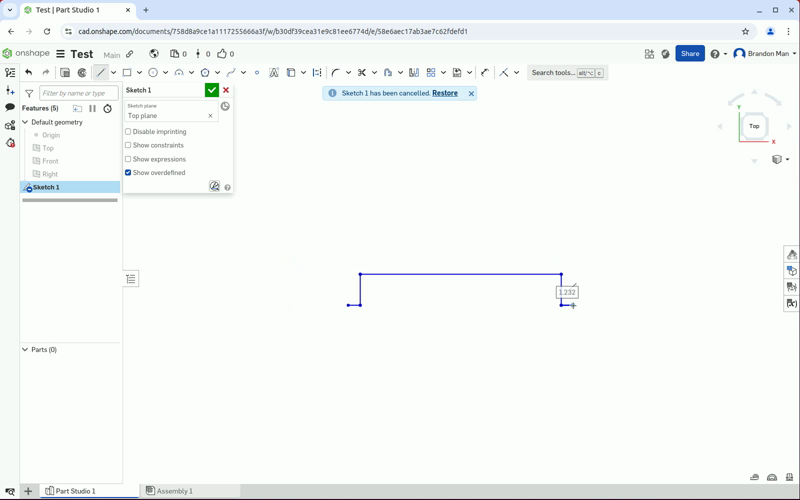
scroll(-6)
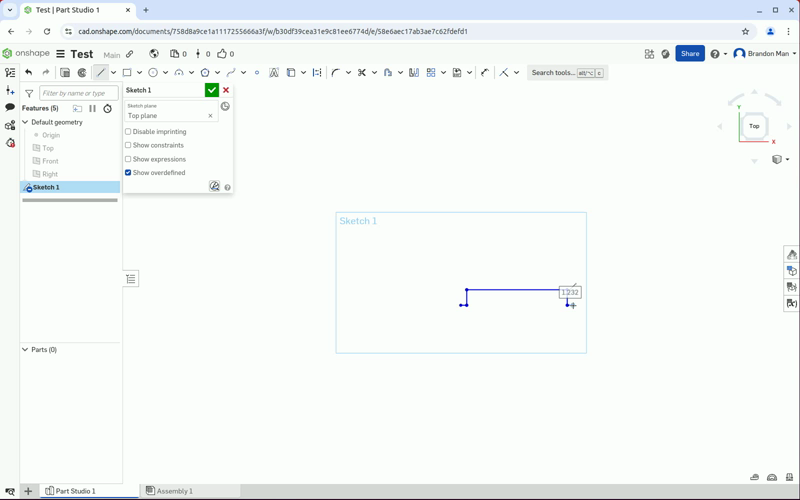
key_up(shift)
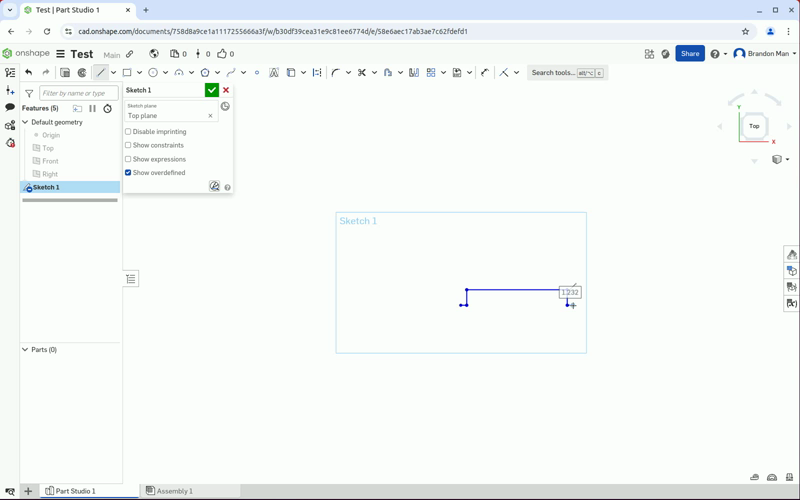
key_down(shift)
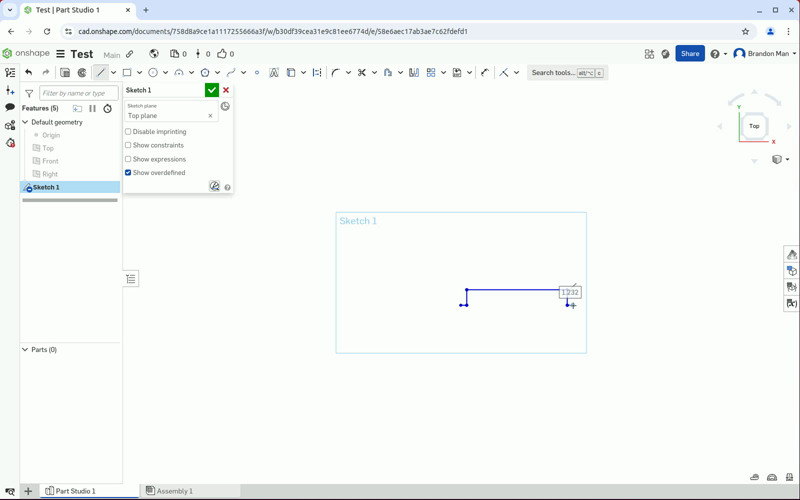
mouse_move(589, 305)
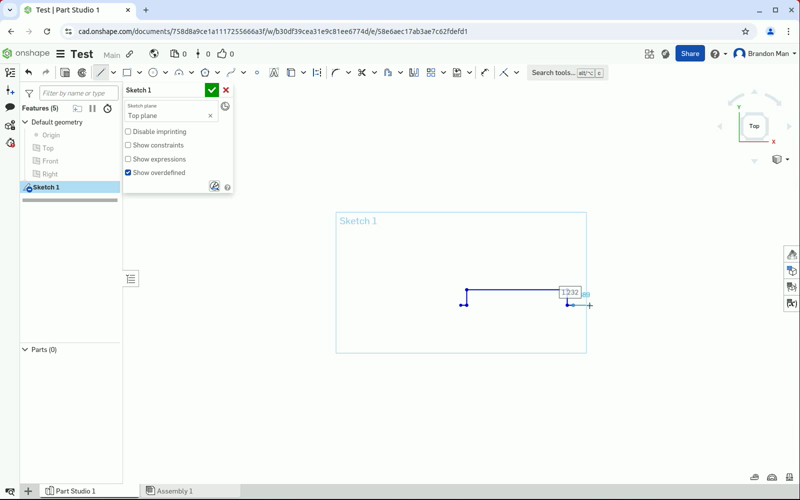
mouse_move(573, 282)
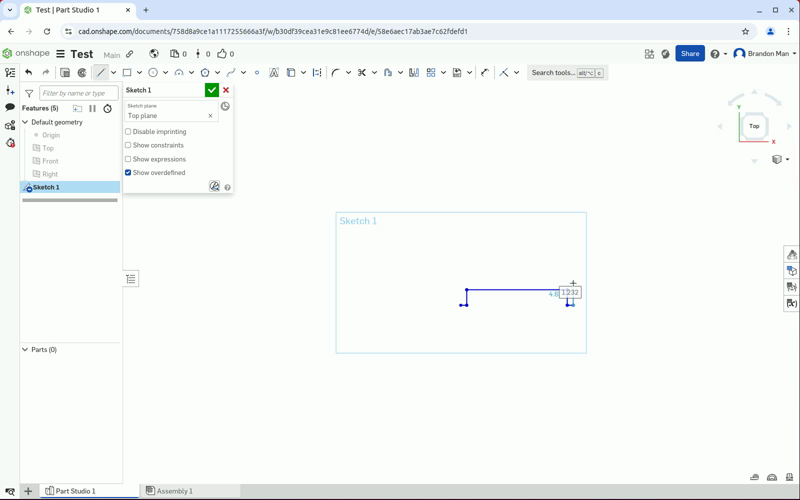
click(573, 282)
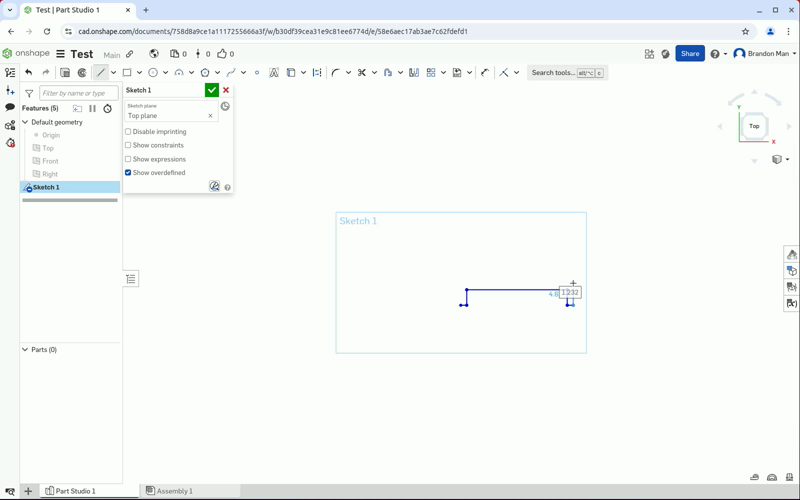
key_up(shift)
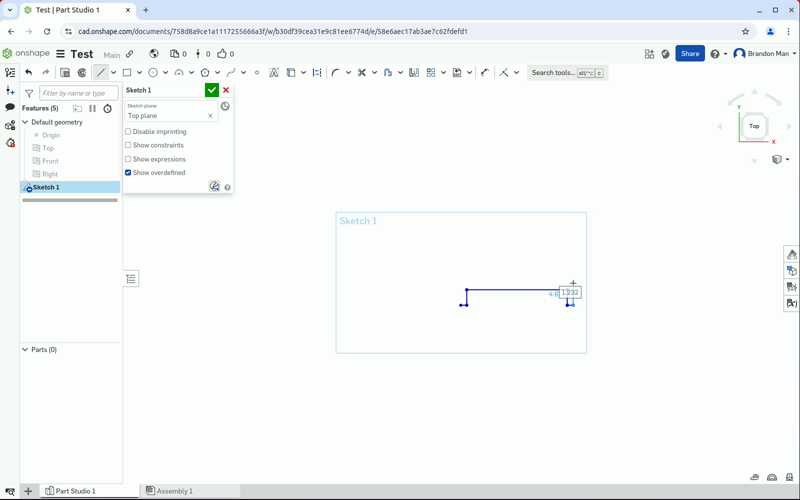
key_down(shift)
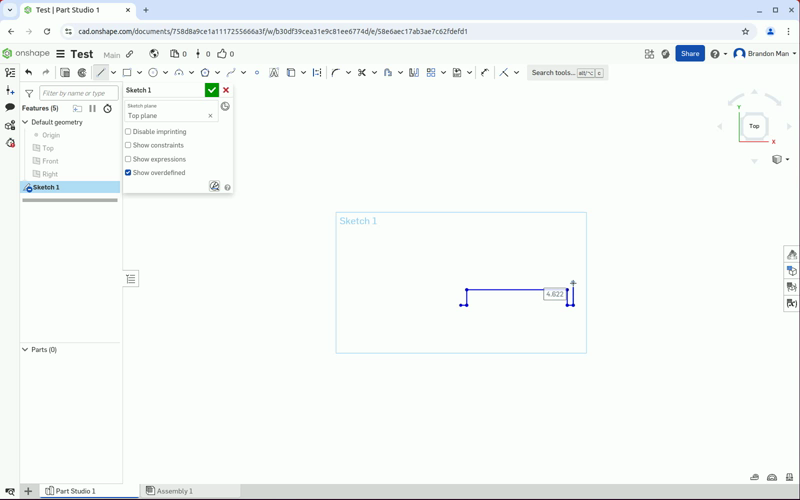
mouse_move(460, 282)
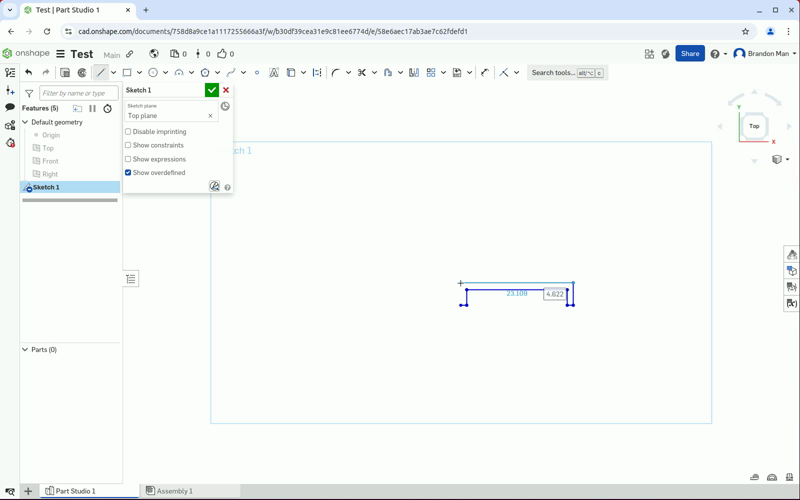
click(460, 282)
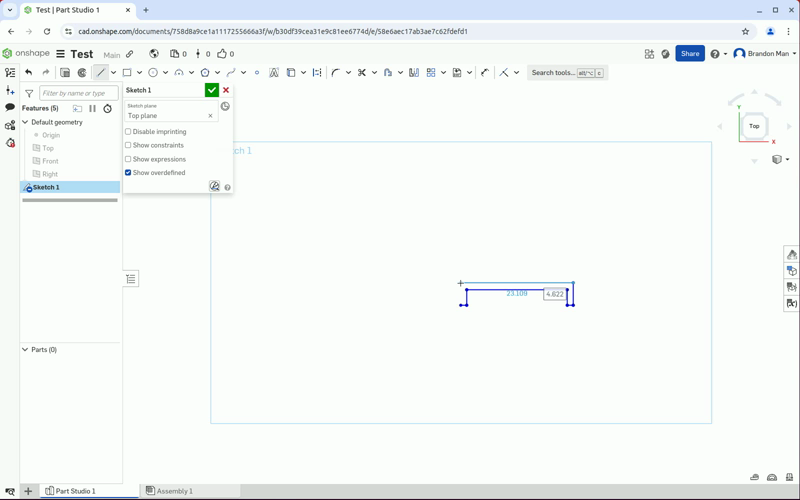
key_up(shift)
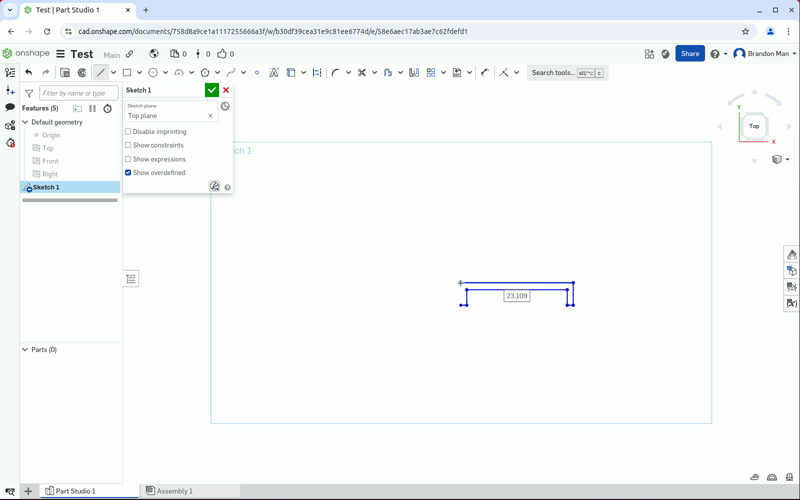
mouse_move(490, 282)
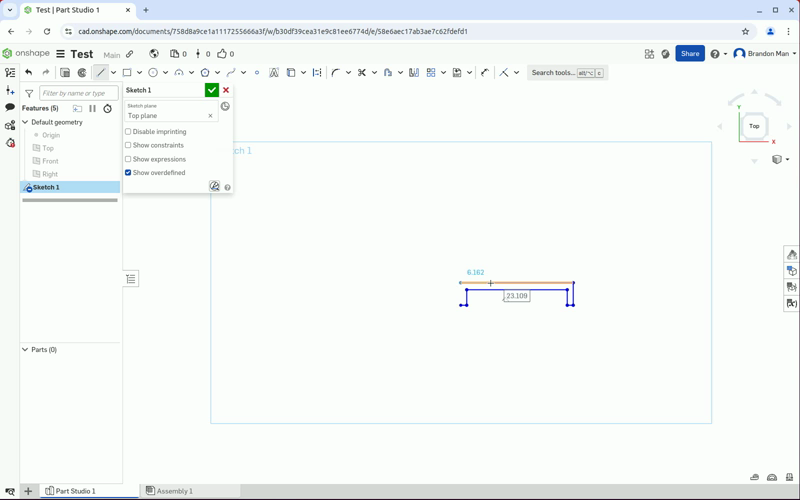
key_down(shift)
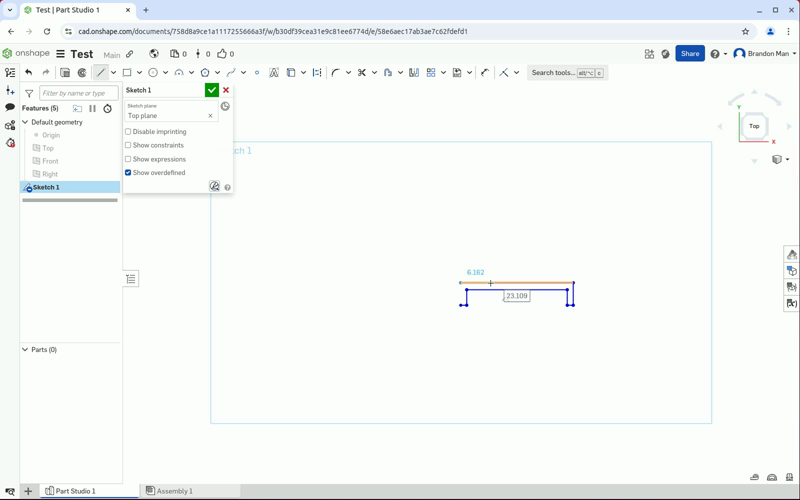
mouse_move(460, 305)
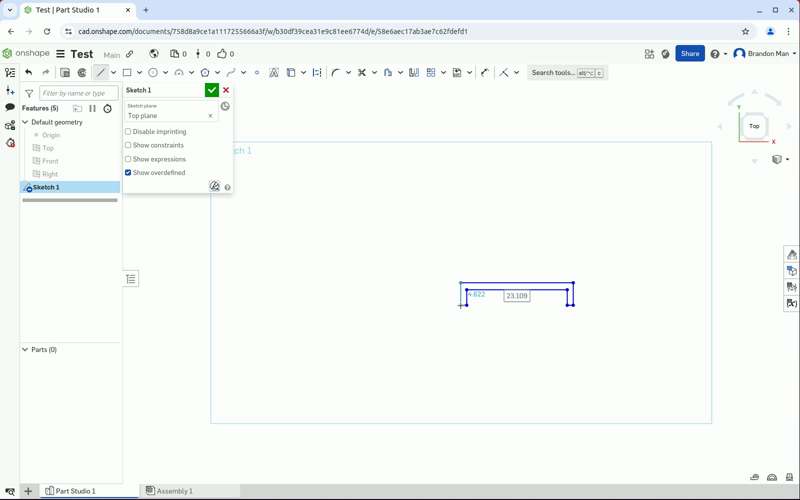
key_up(shift)
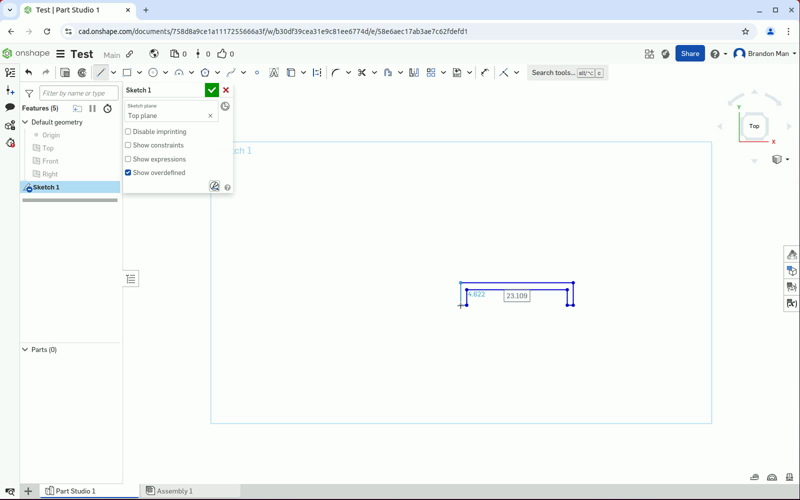
click(460, 305)
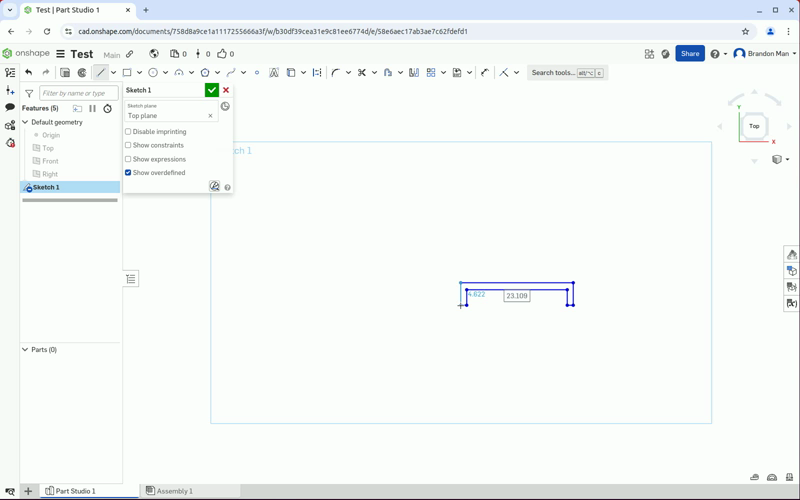
key(esc)
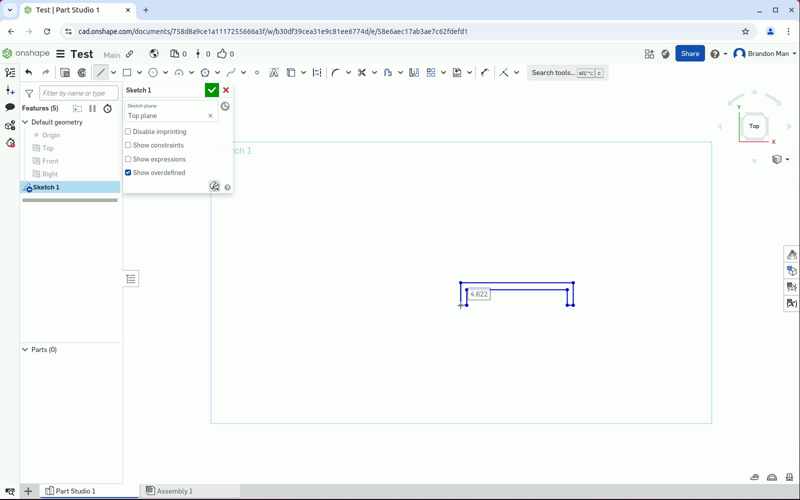
mouse_move(506, 284)
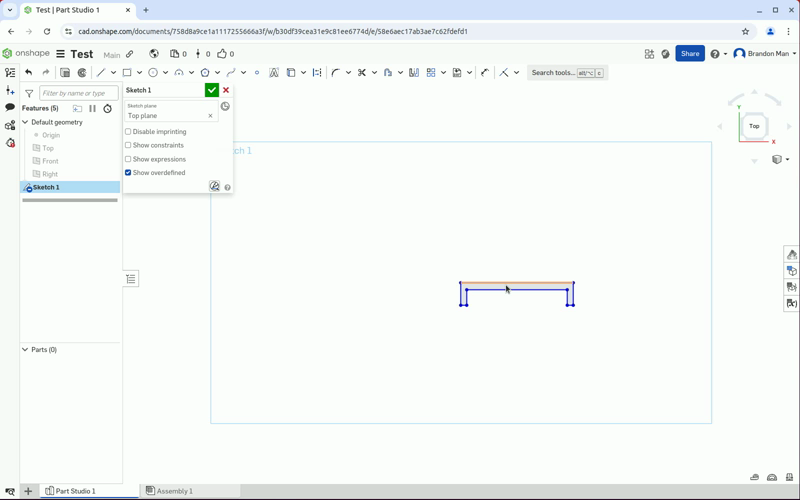
scroll(6)
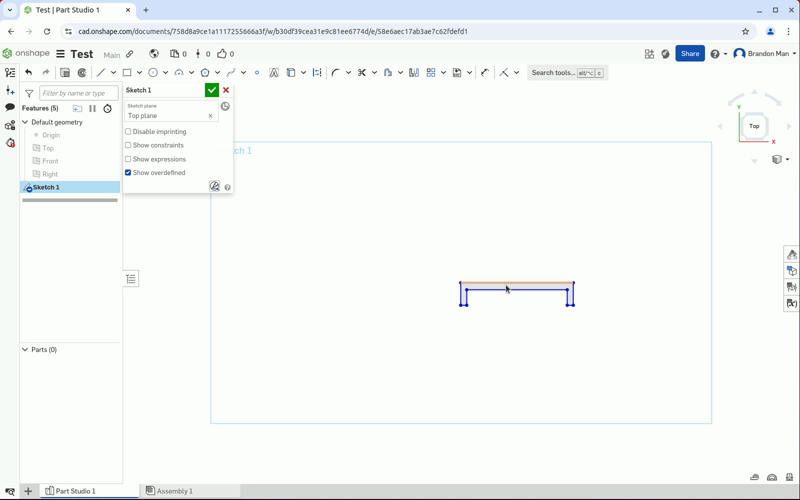
scroll(6)
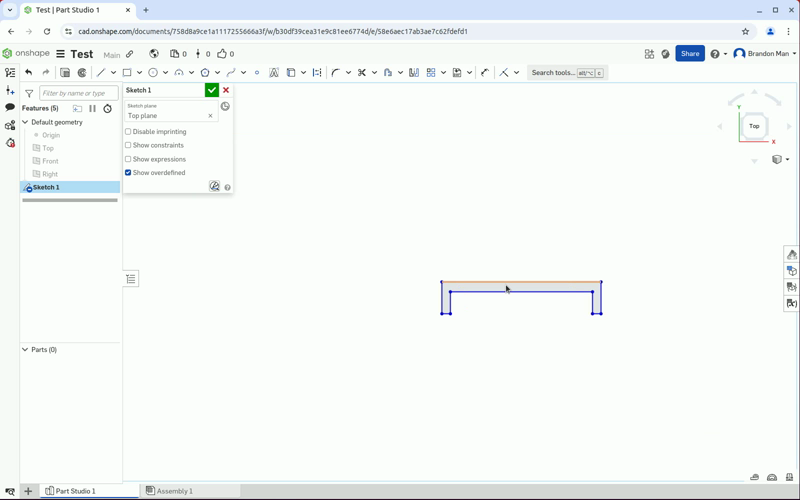
scroll(6)
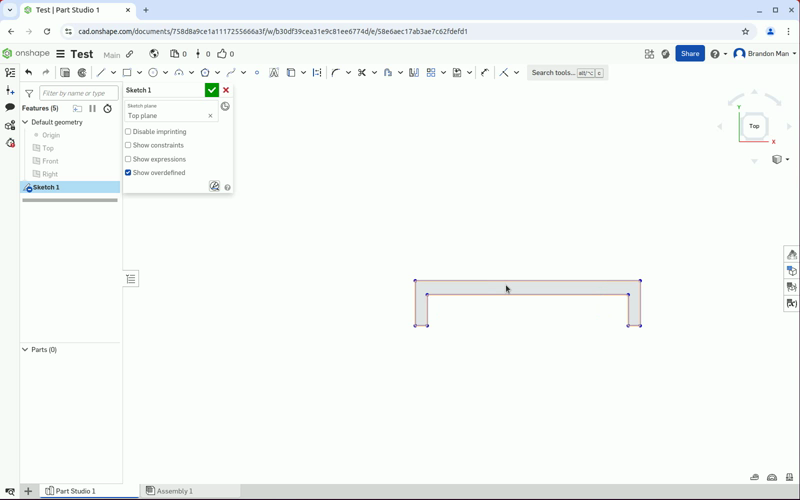
scroll(6)
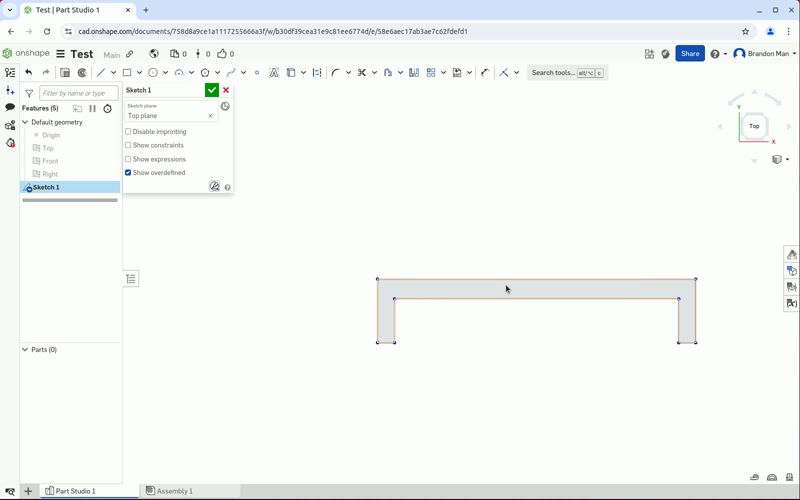
scroll(6)
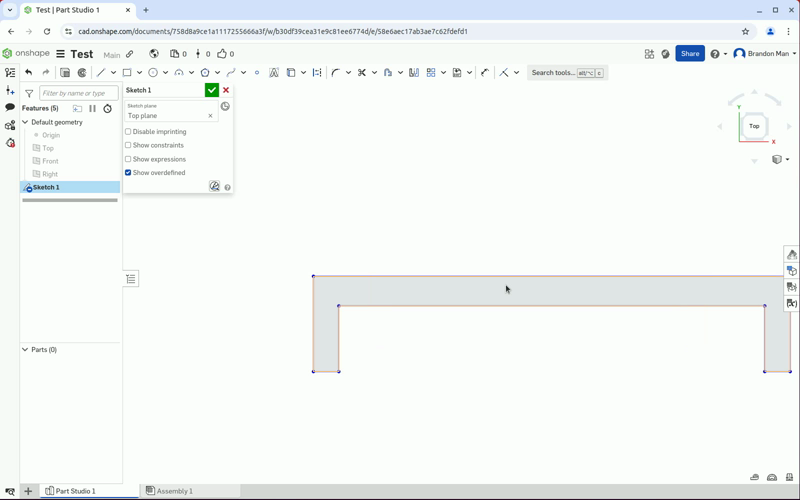
scroll(6)
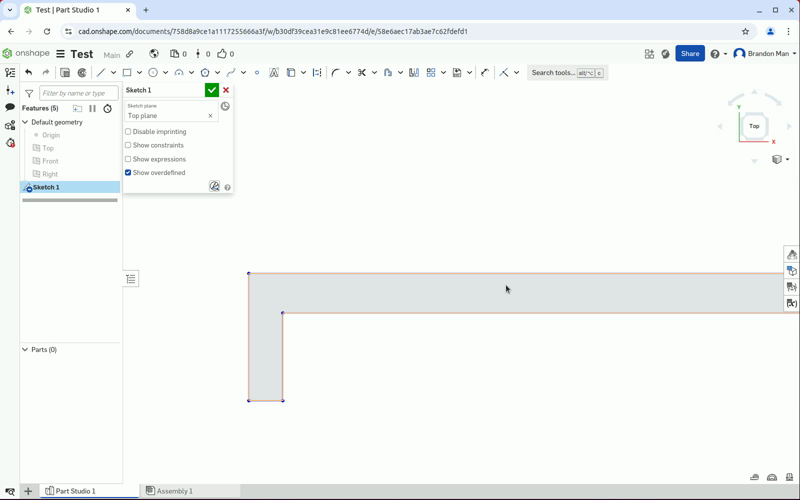
scroll(6)
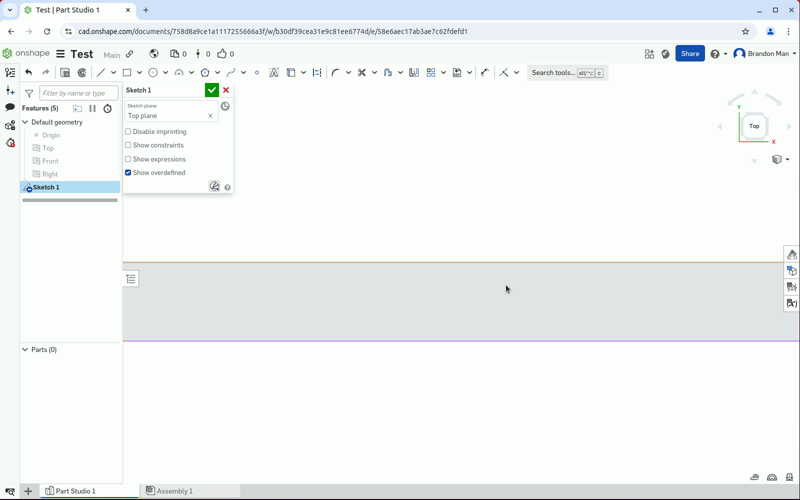
click(506, 284)
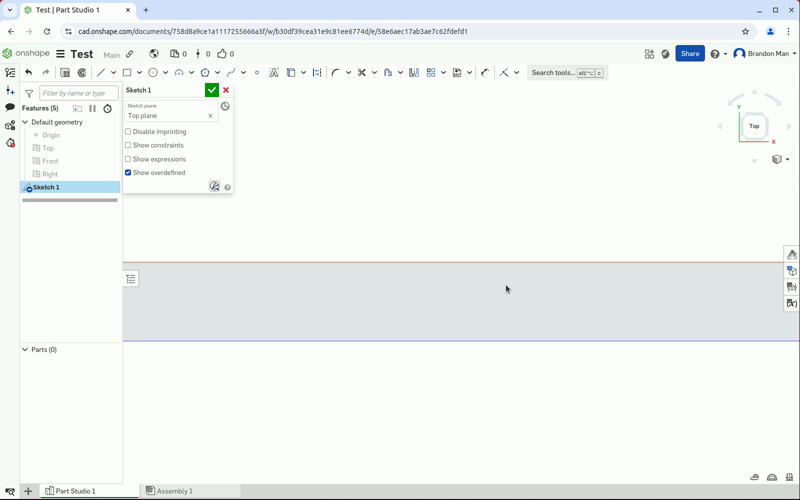
scroll(-6)
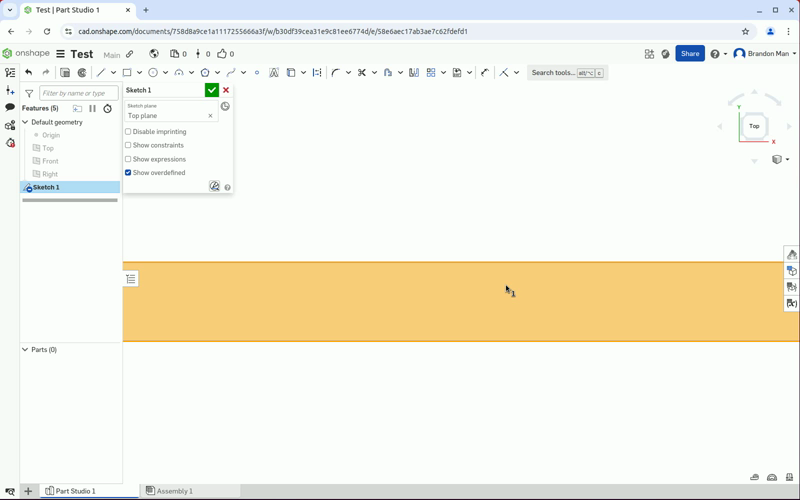
scroll(-6)
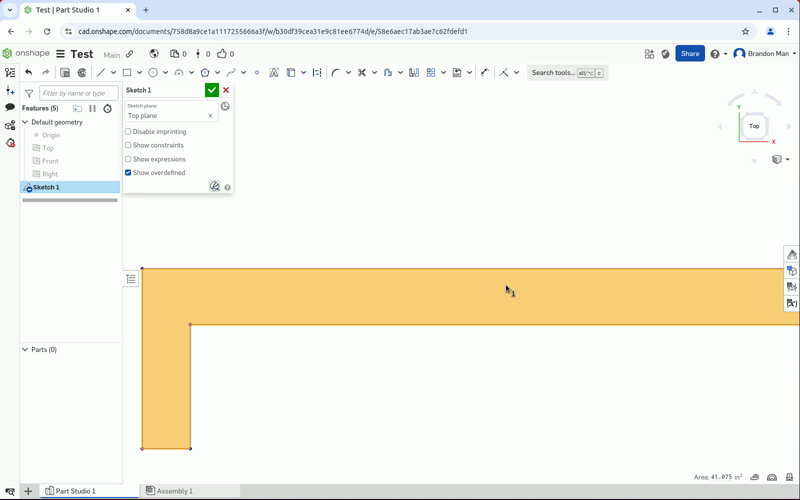
scroll(-6)
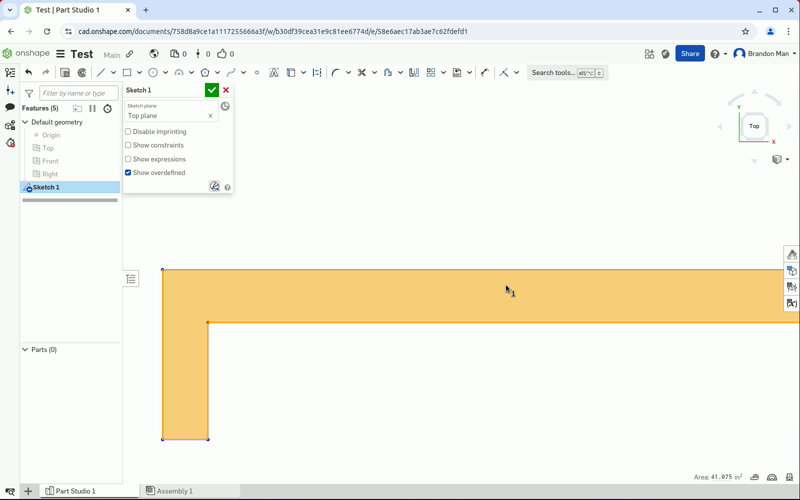
scroll(-6)
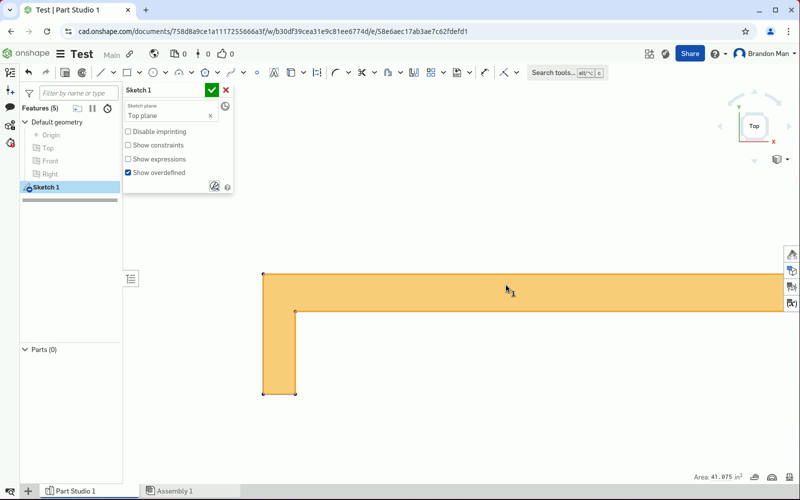
scroll(-6)
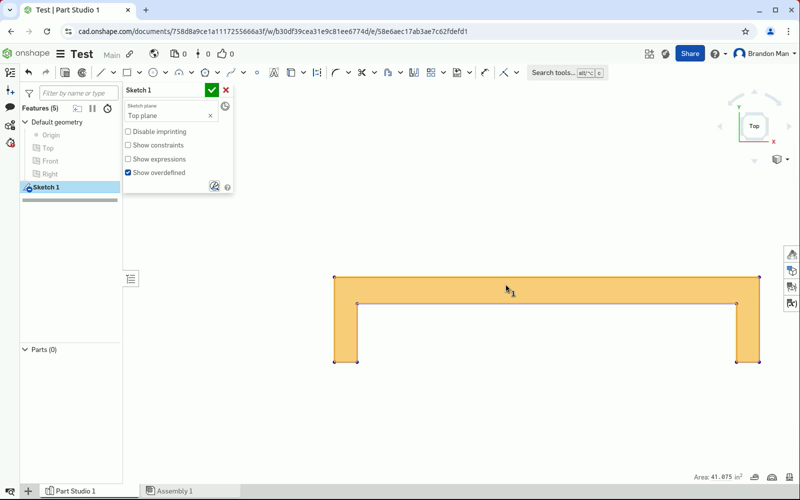
scroll(-6)
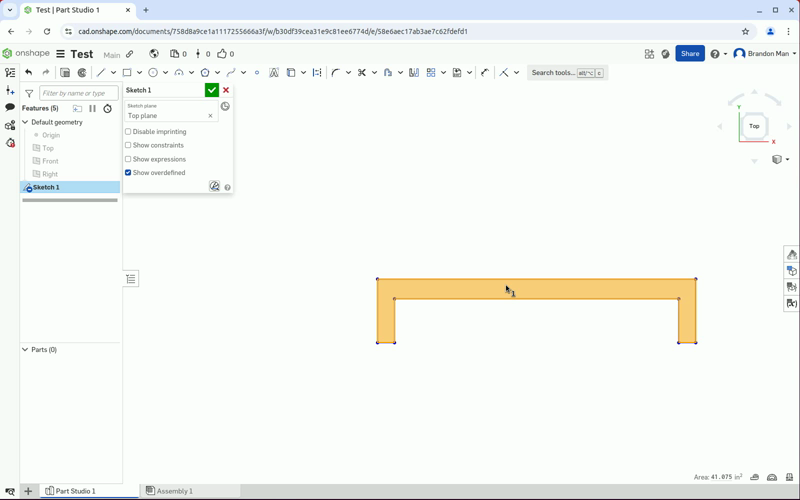
scroll(-6)
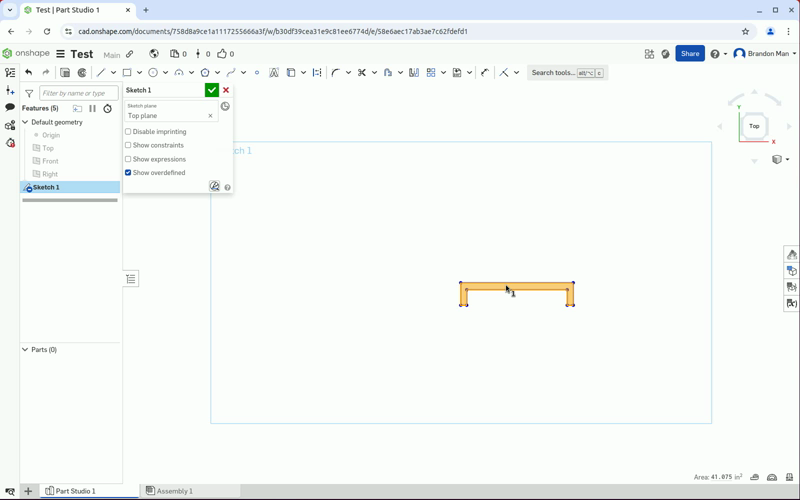
mouse_move(73, 352)
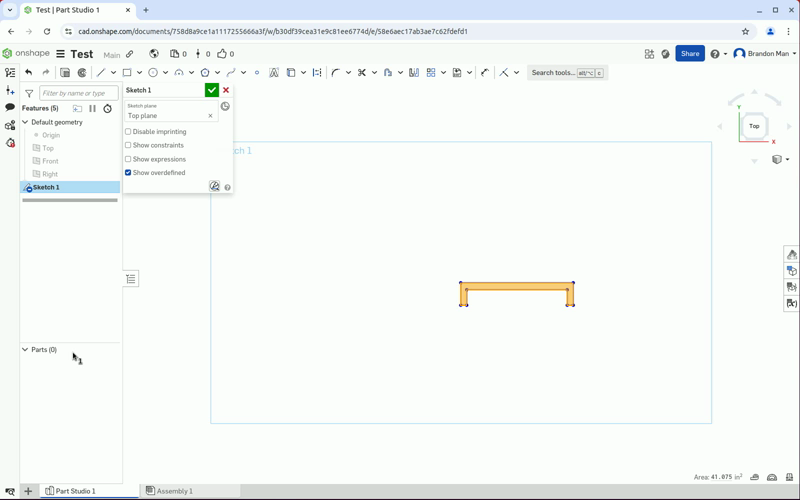
key(shift+y)
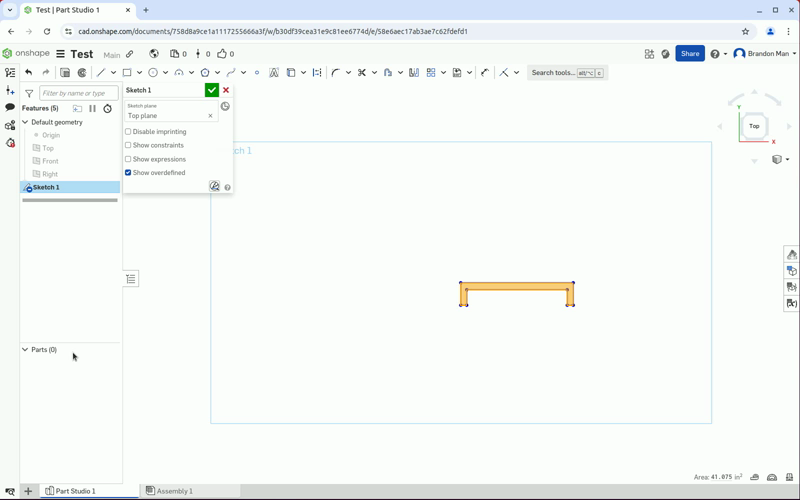
key(shift+e)
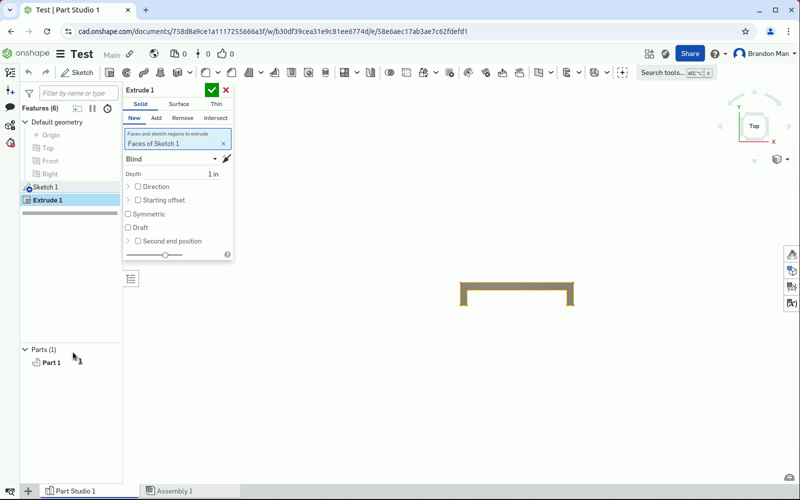
mouse_move(143, 106)
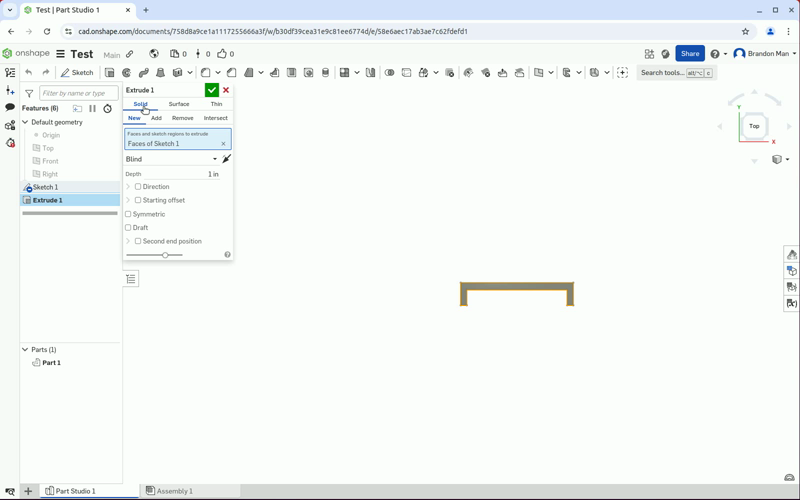
click(143, 106)
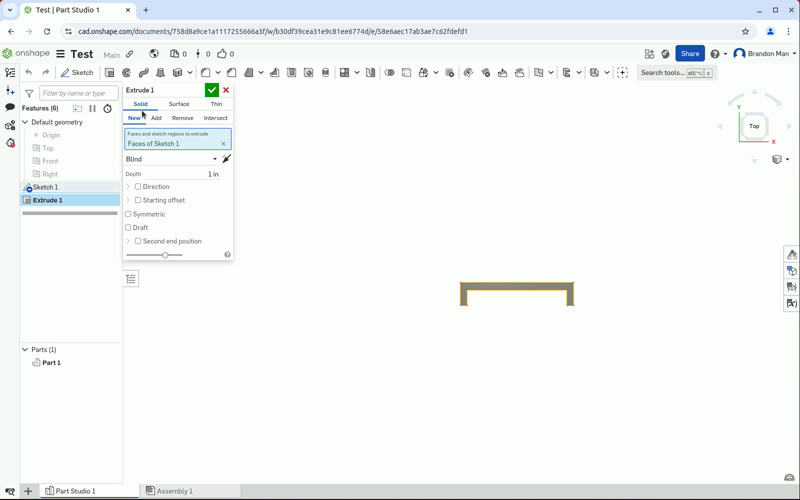
mouse_move(137, 120)
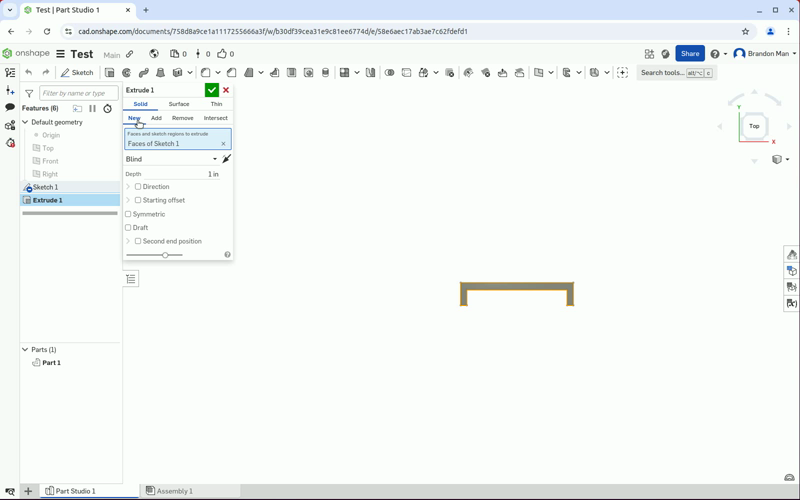
click(137, 120)
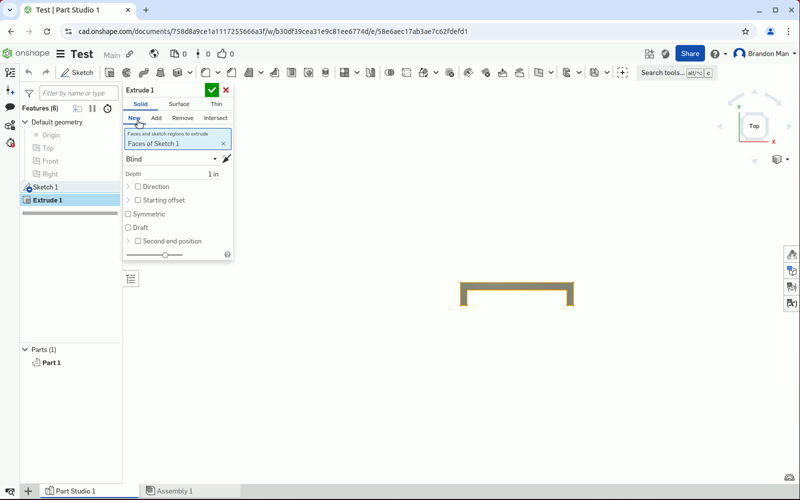
key(tab, 4)
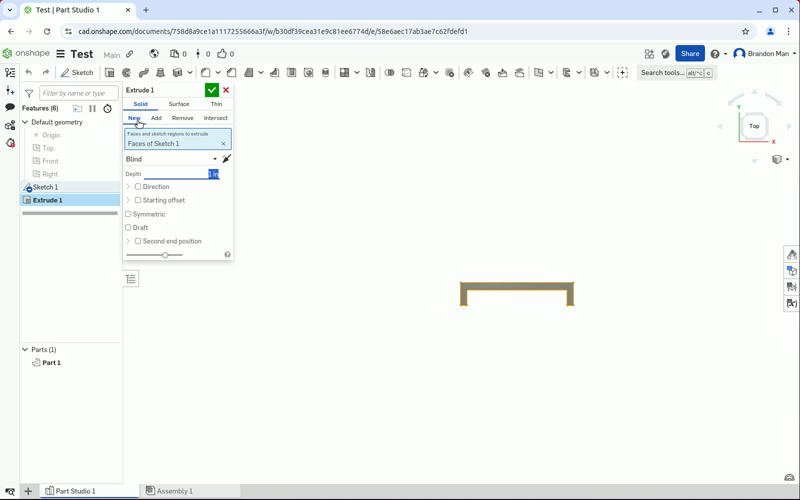
text(4.574)
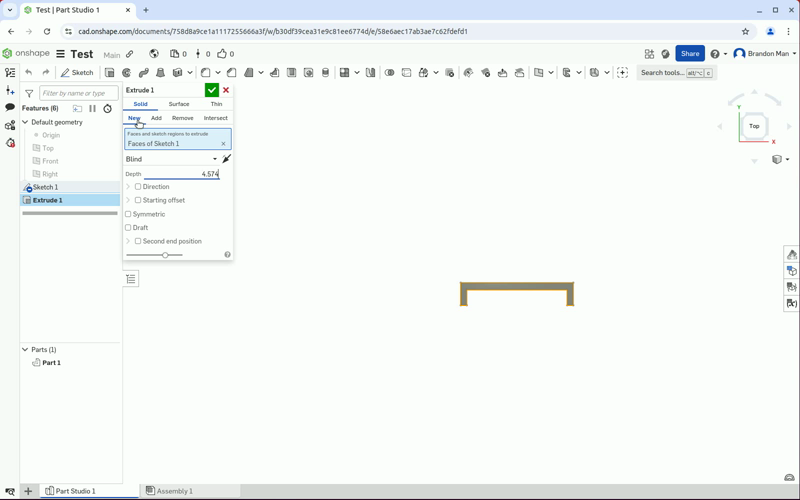
key(enter)
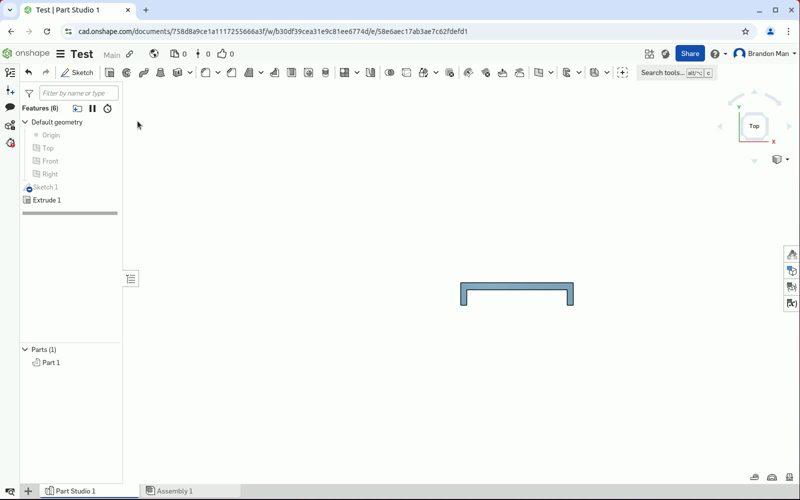
key(shift+h)
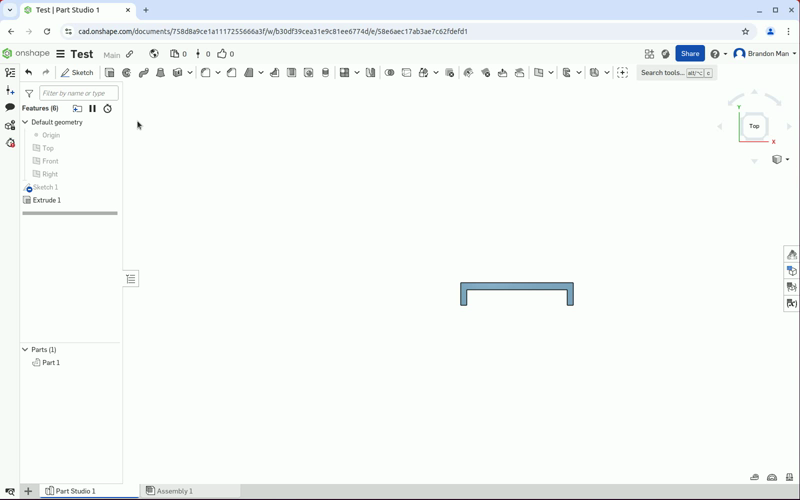
key(shift+h)
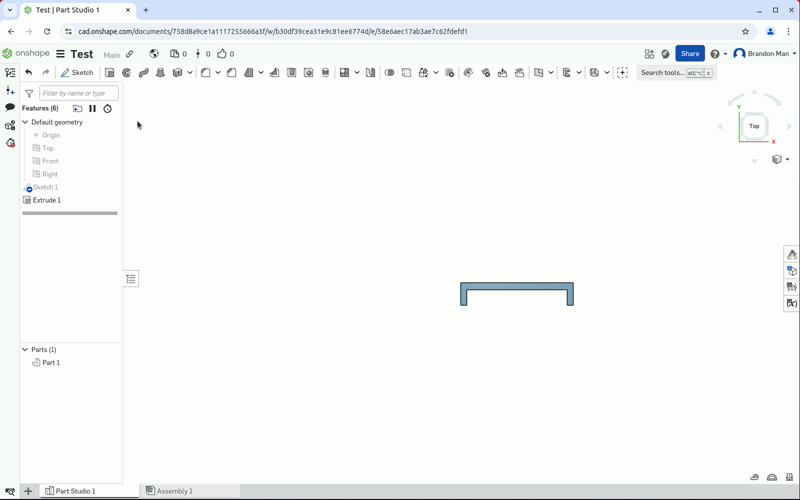
mouse_move(73, 189)
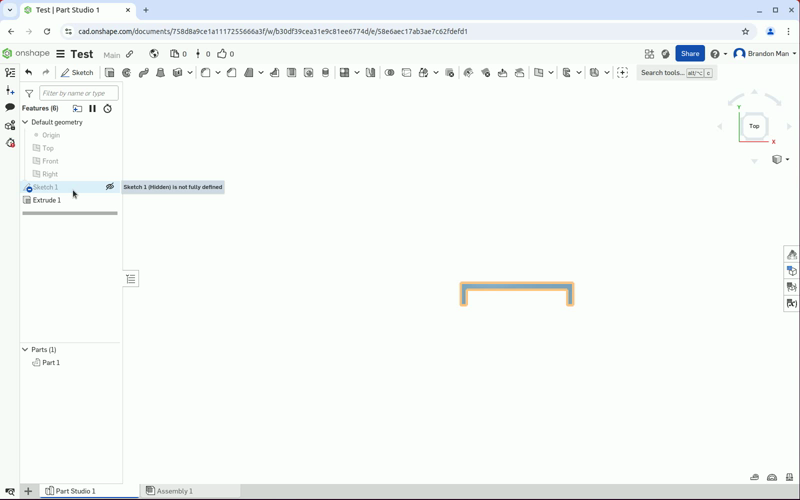
click(73, 189)
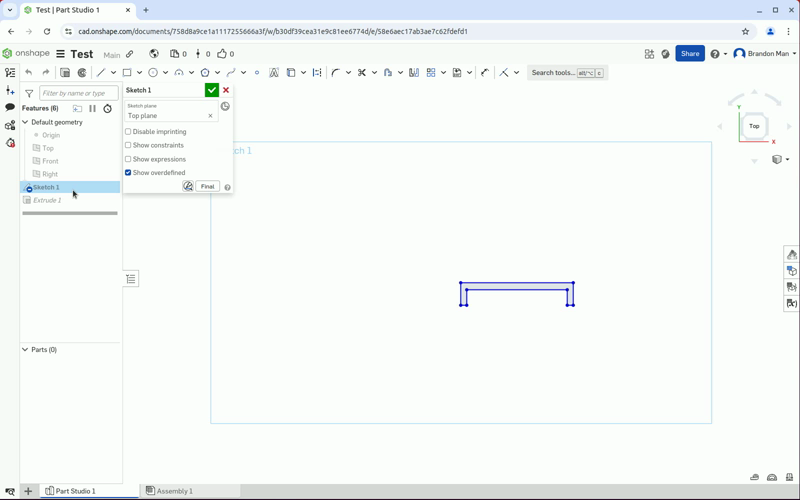
mouse_move(229, 92)
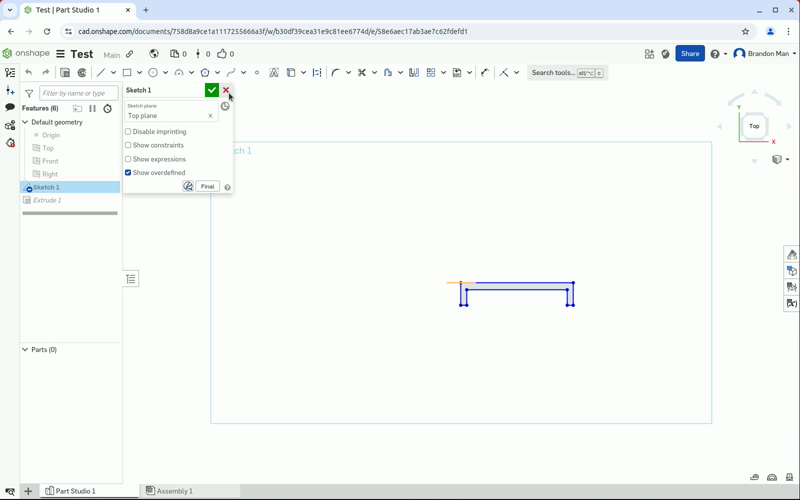
click(229, 92)
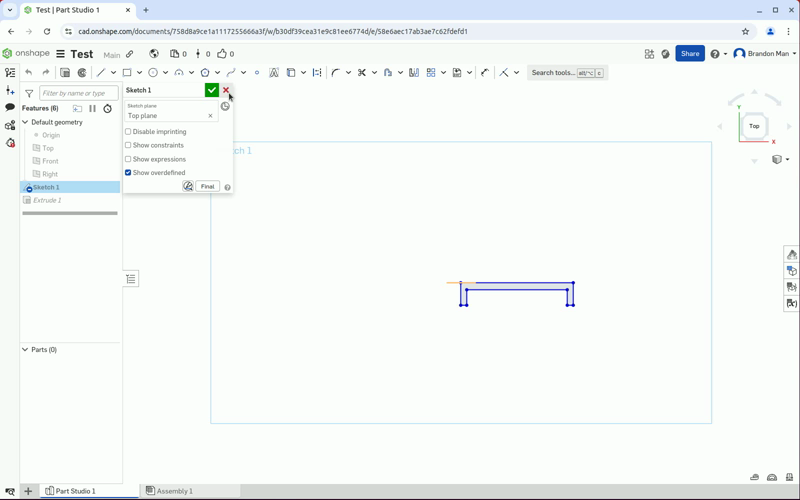
key(shift+s)
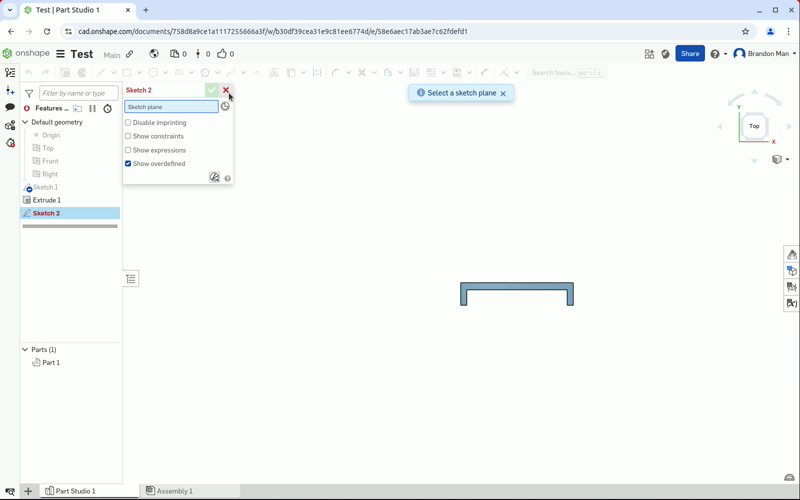
mouse_move(73, 150)
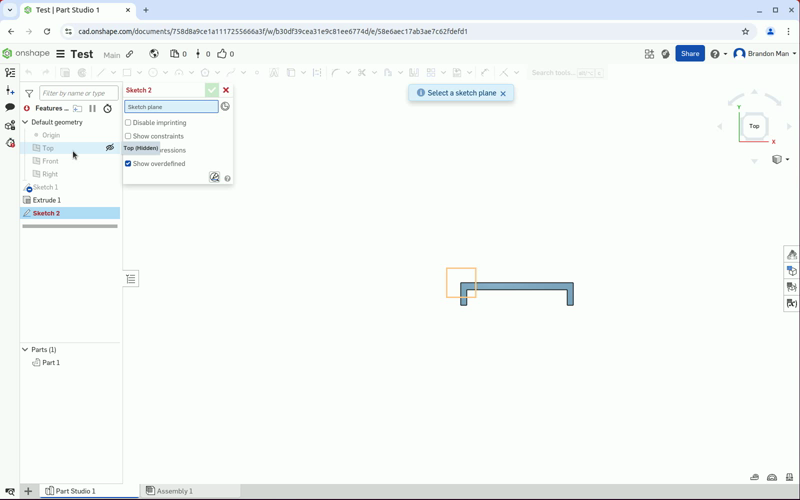
click(73, 150)
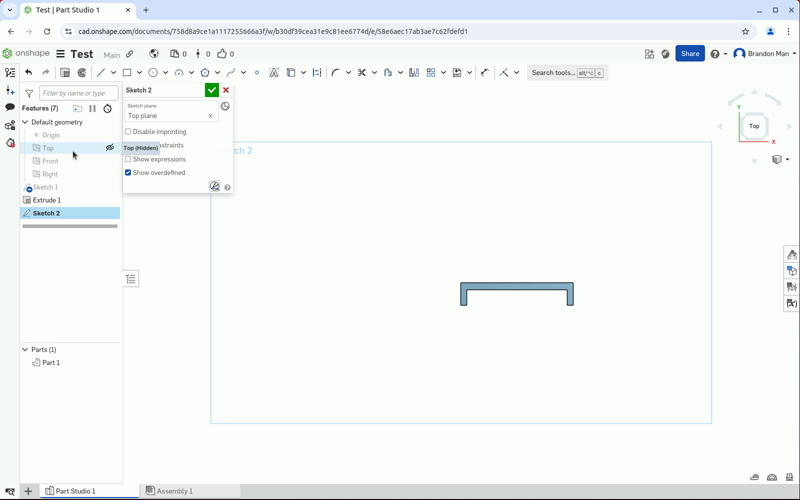
mouse_move(73, 352)
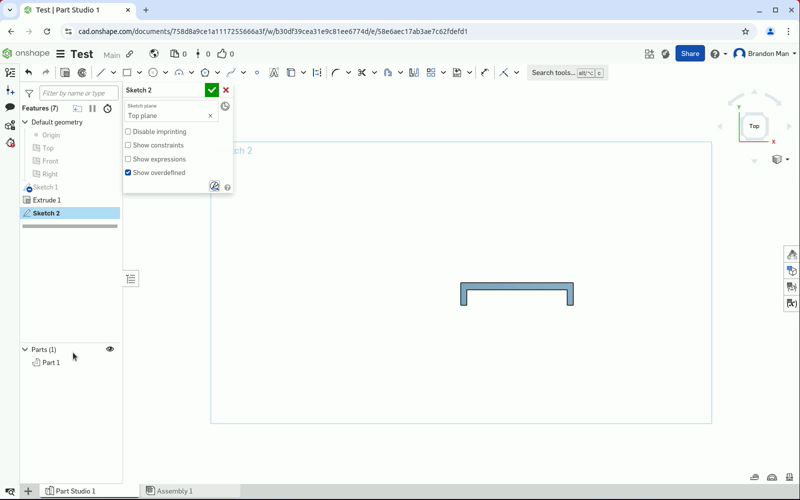
key(y)
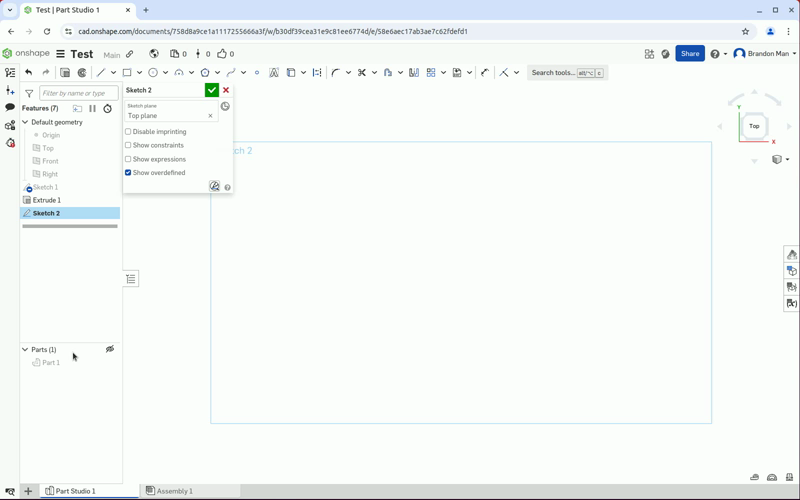
key(l)
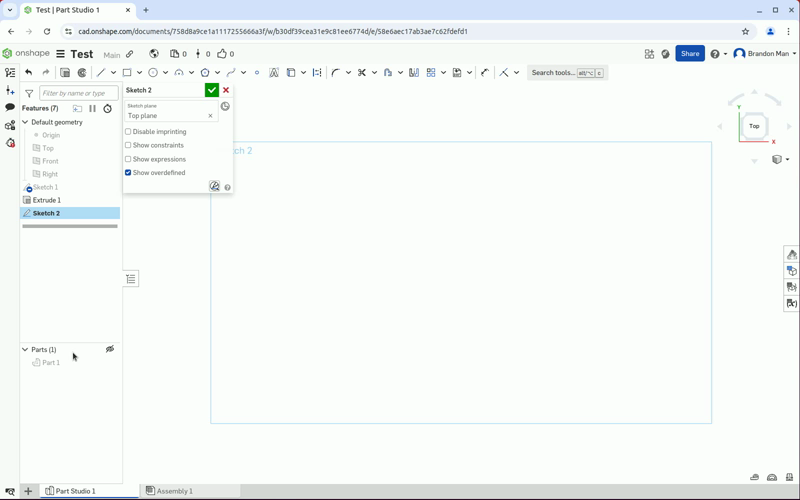
key_down(shift)
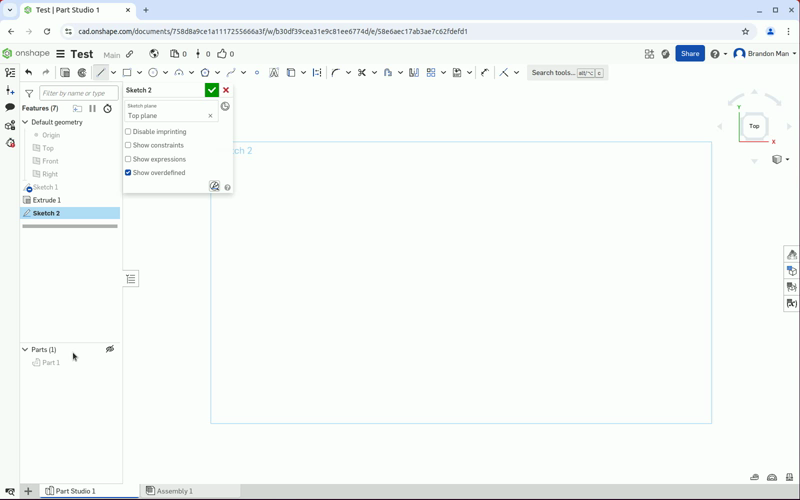
mouse_move(466, 305)
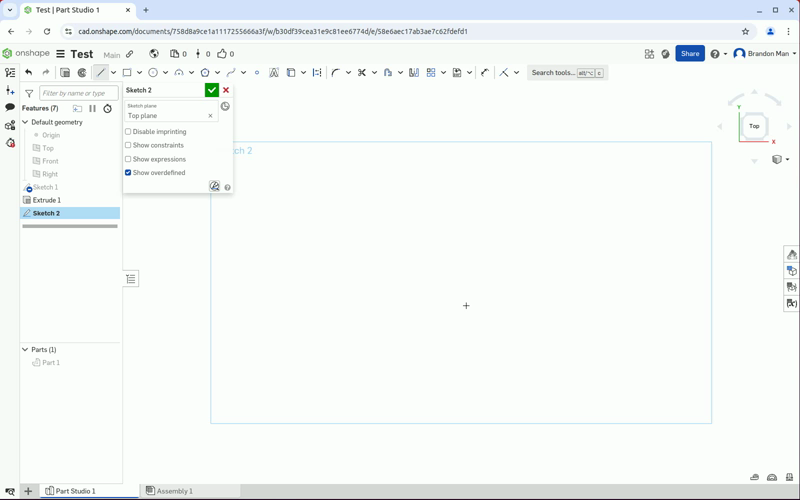
click(466, 305)
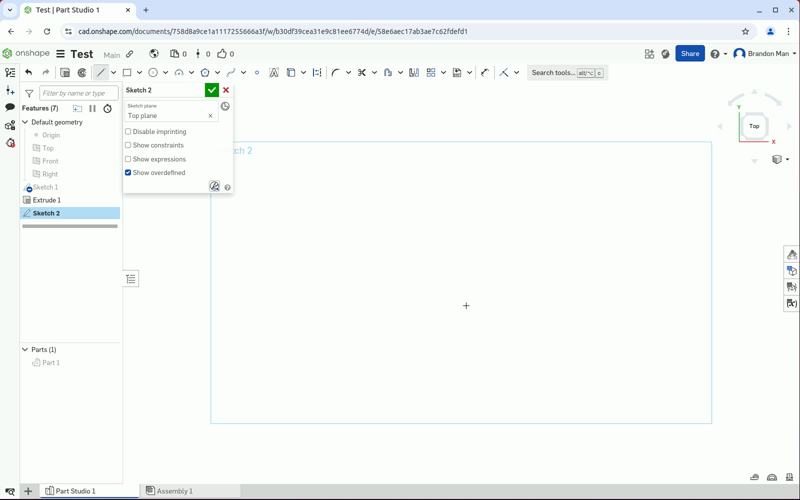
key_up(shift)
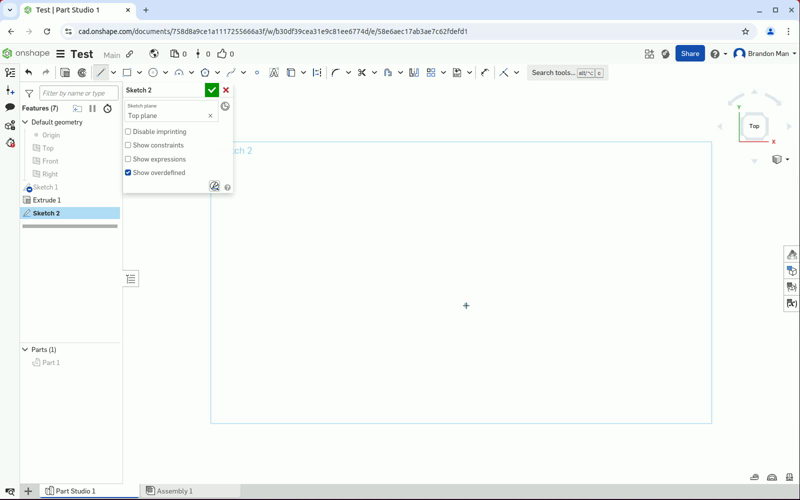
key_down(shift)
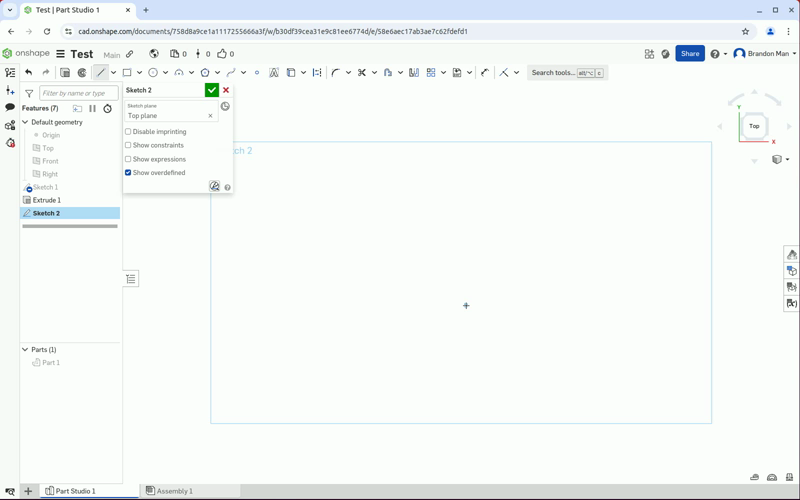
mouse_move(566, 305)
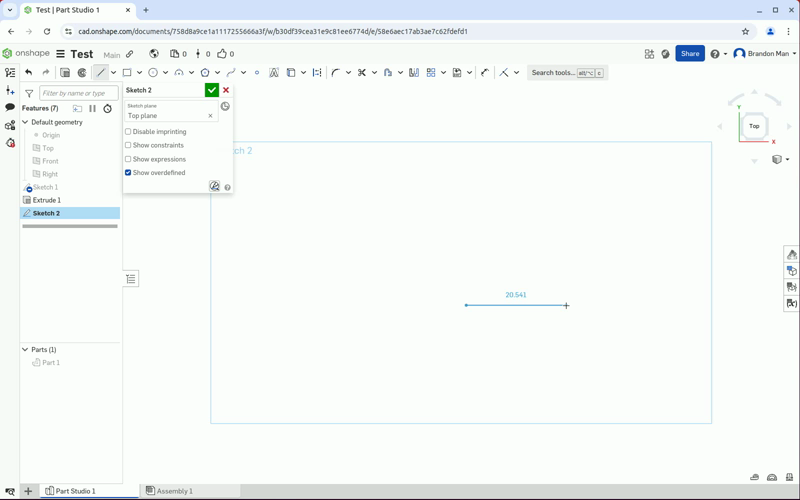
click(566, 305)
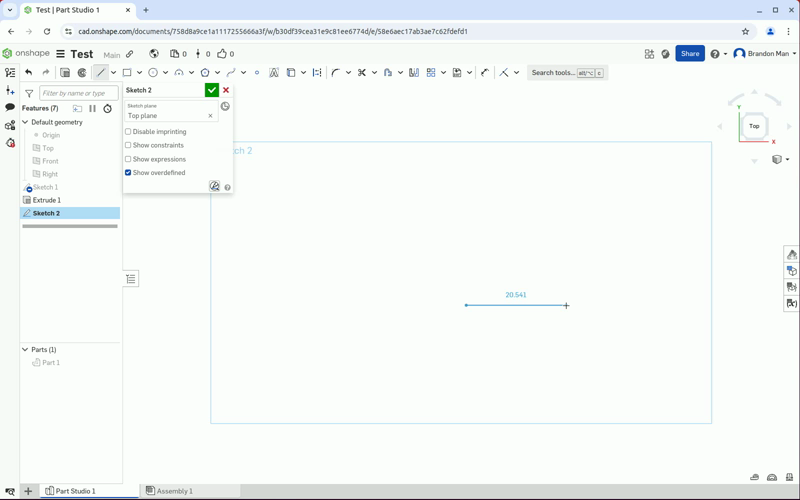
key_up(shift)
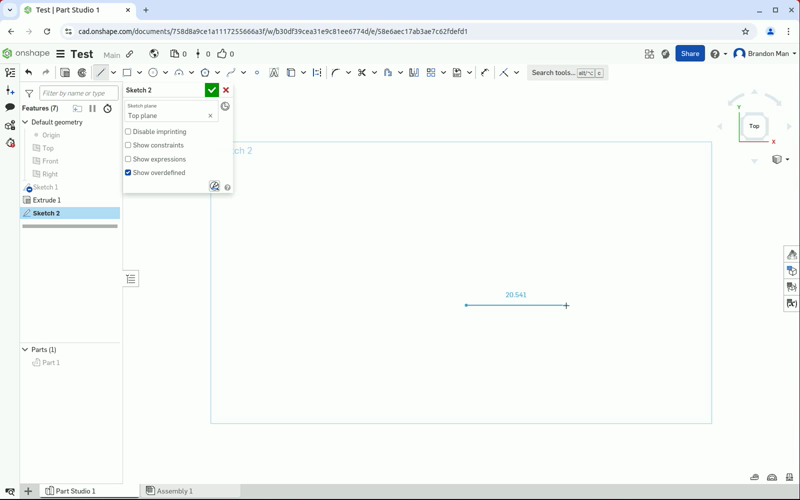
key_down(shift)
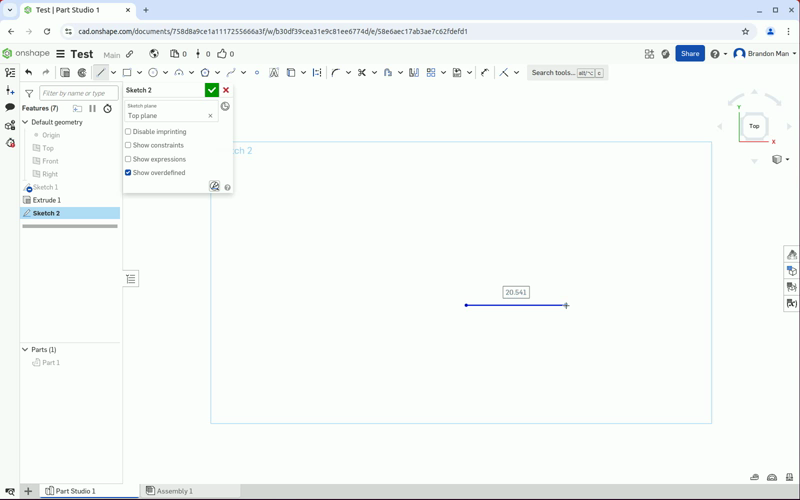
mouse_move(589, 305)
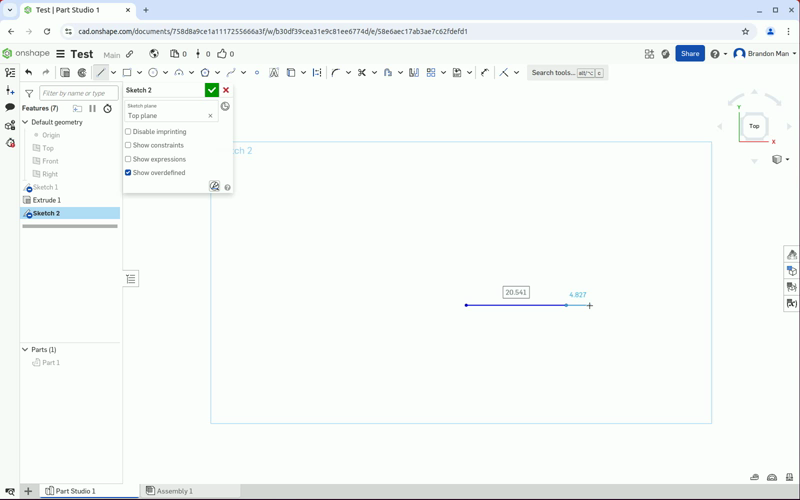
mouse_move(566, 289)
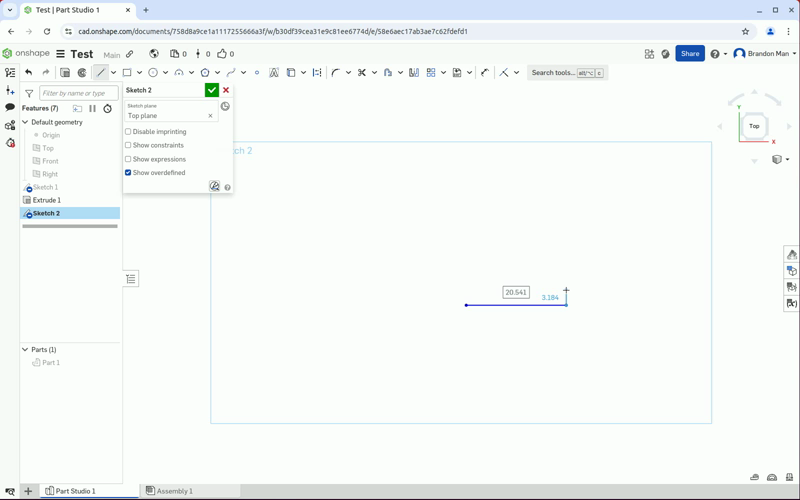
click(566, 289)
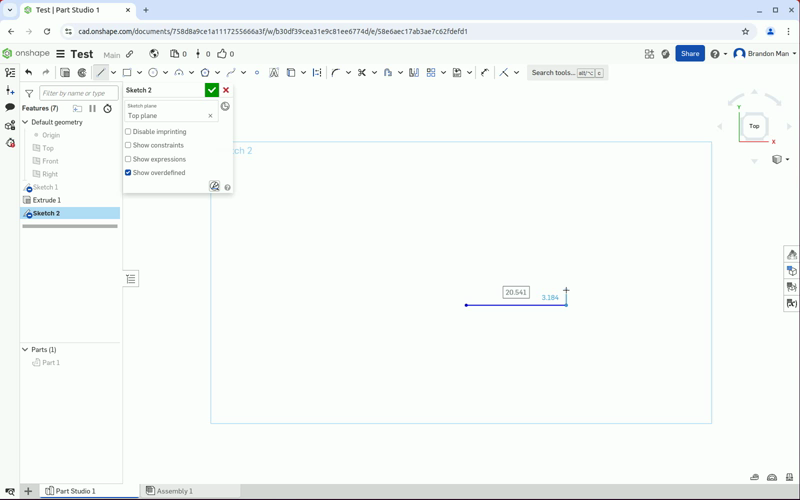
key_up(shift)
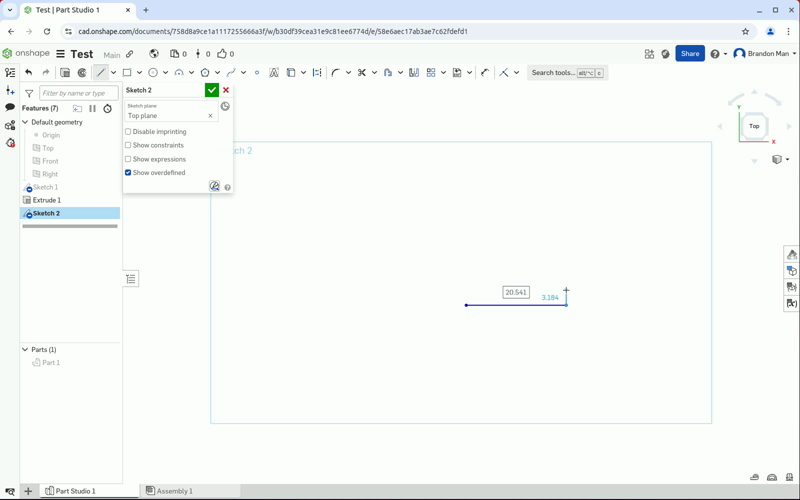
key_down(shift)
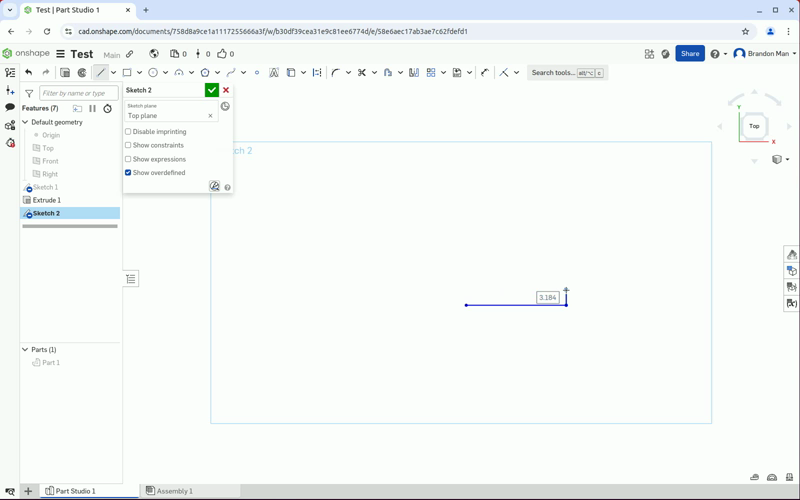
mouse_move(466, 289)
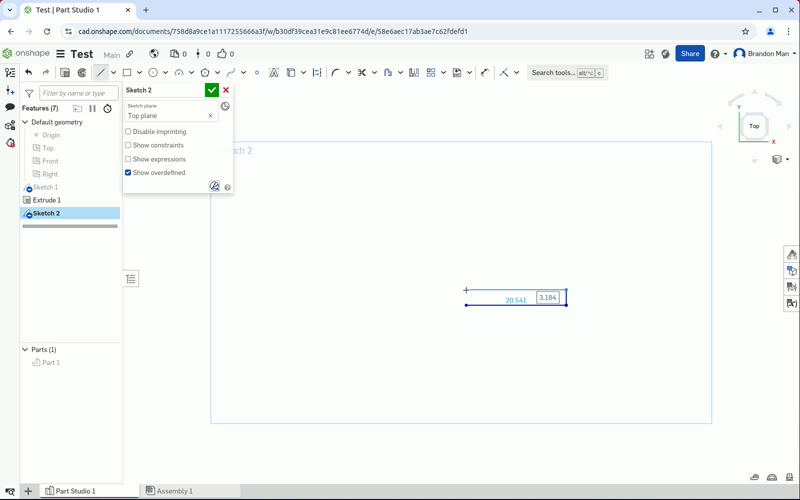
click(466, 289)
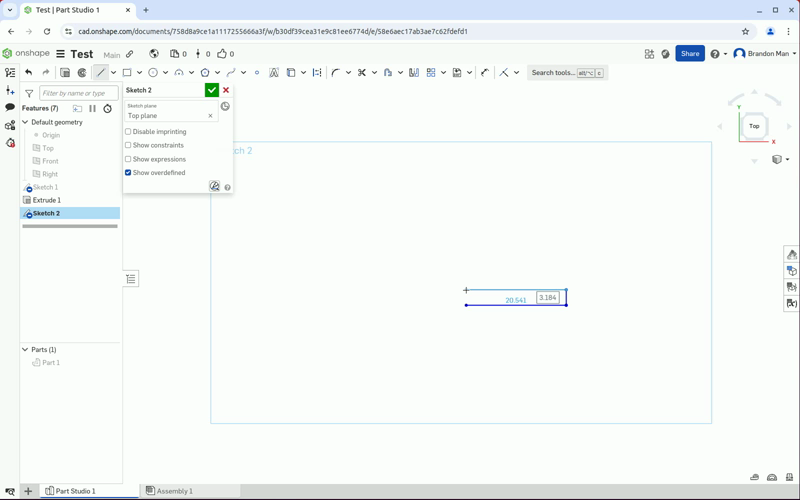
key_up(shift)
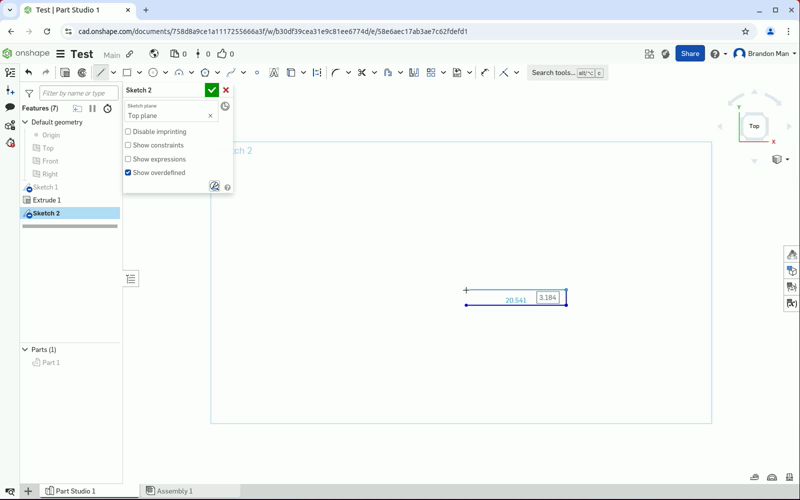
mouse_move(496, 289)
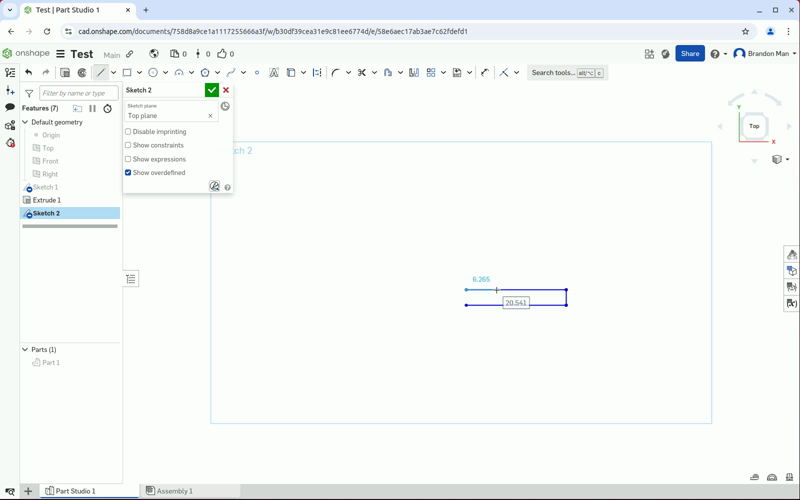
key_down(shift)
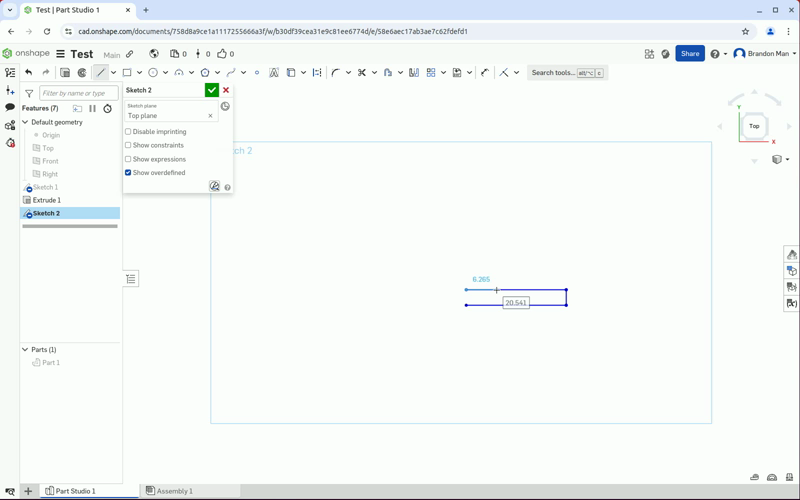
mouse_move(466, 305)
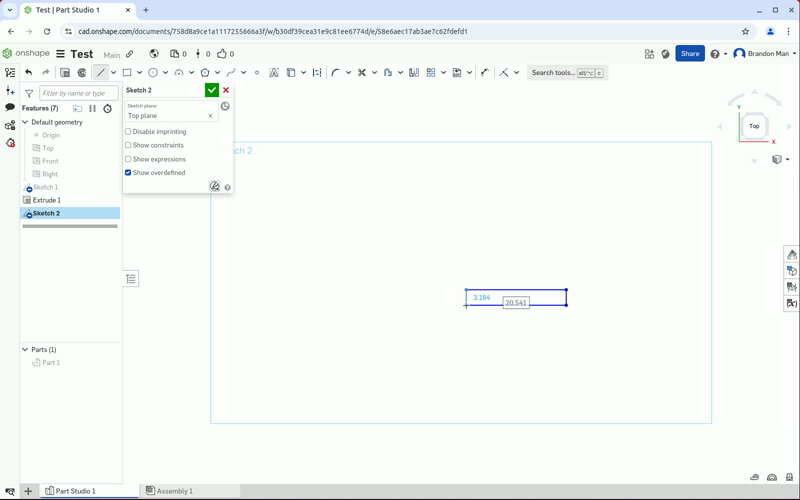
key_up(shift)
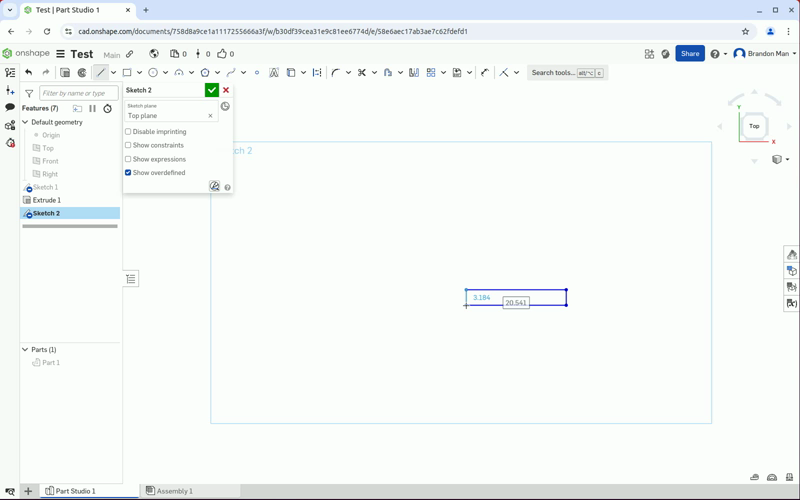
click(466, 305)
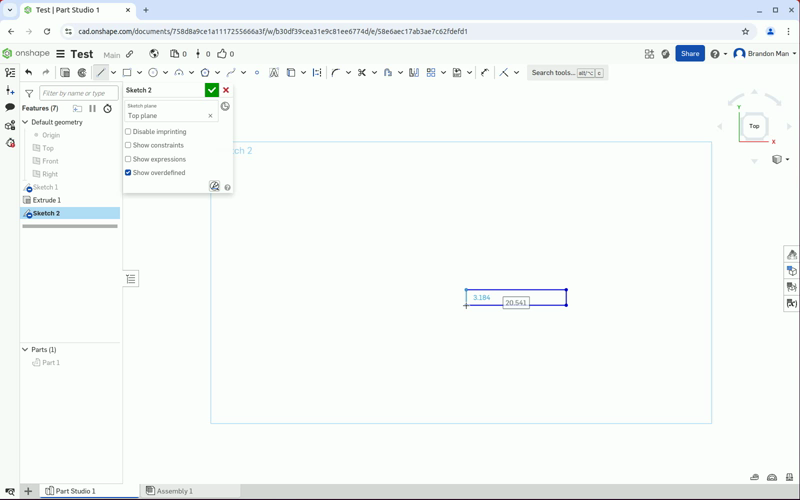
key(esc)
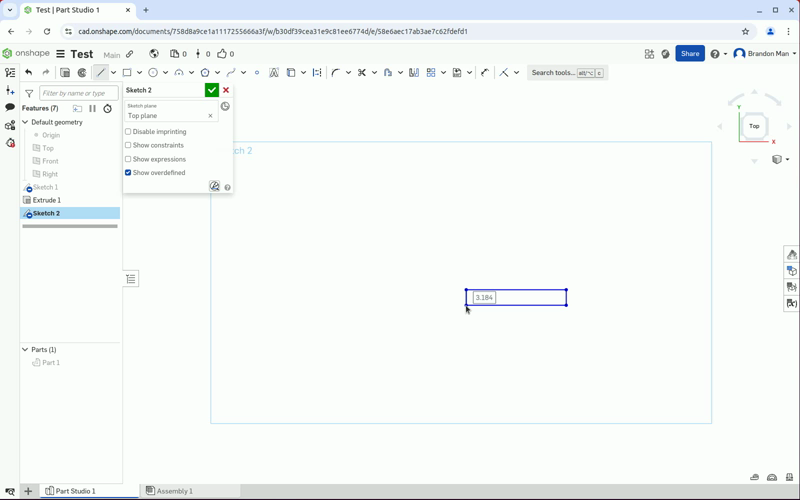
mouse_move(472, 295)
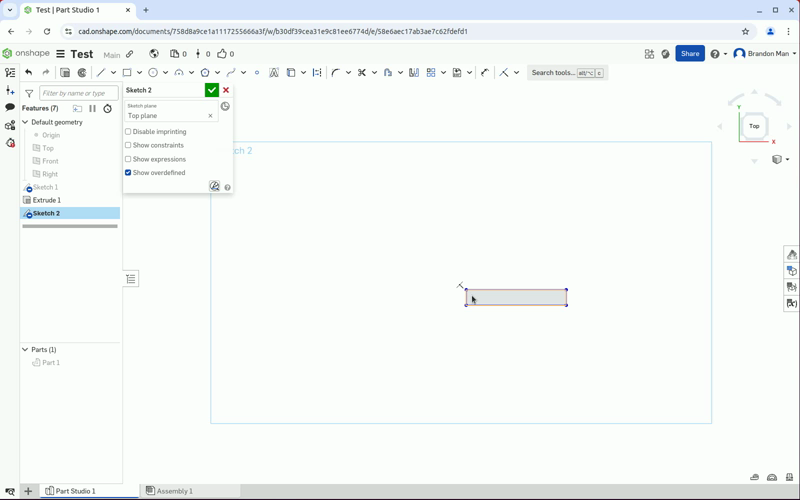
scroll(6)
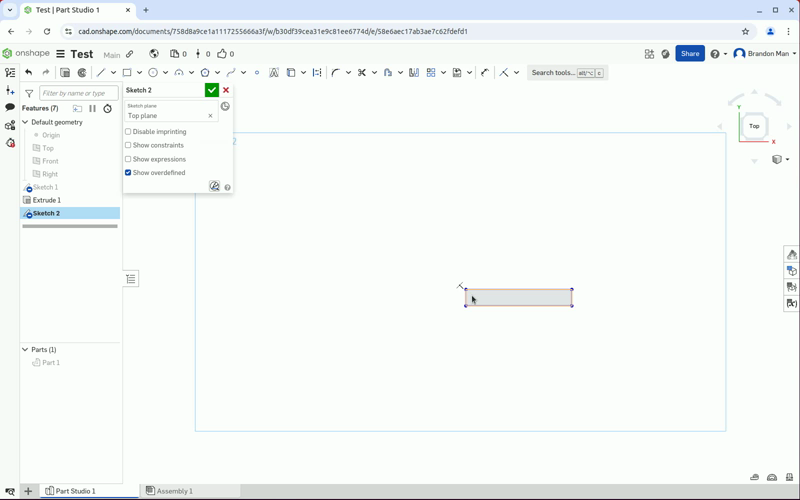
scroll(6)
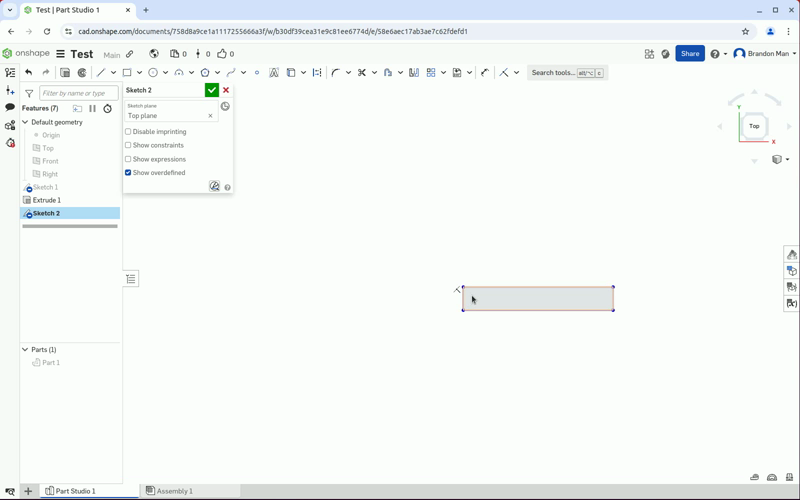
scroll(6)
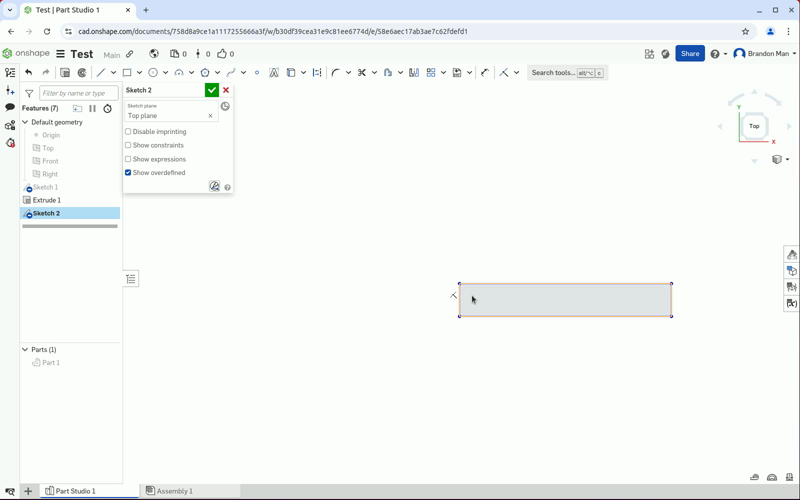
scroll(6)
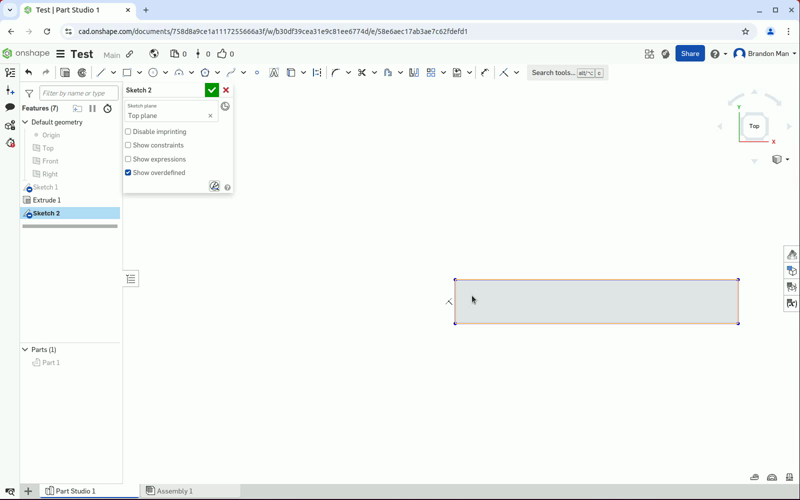
scroll(6)
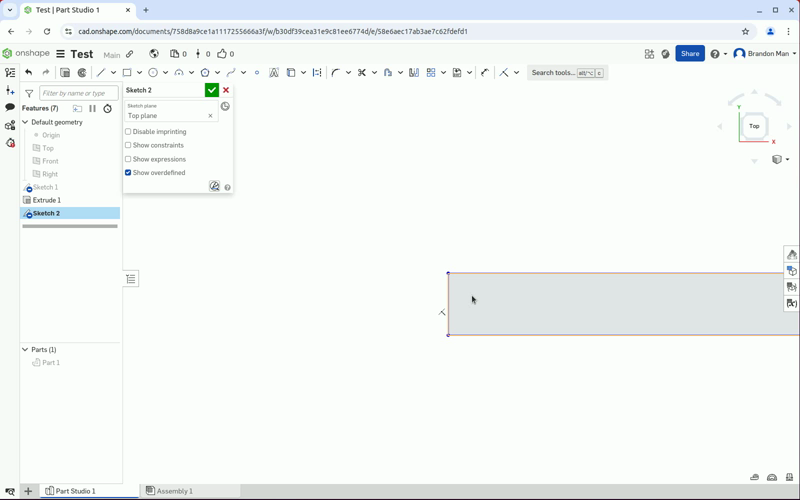
scroll(6)
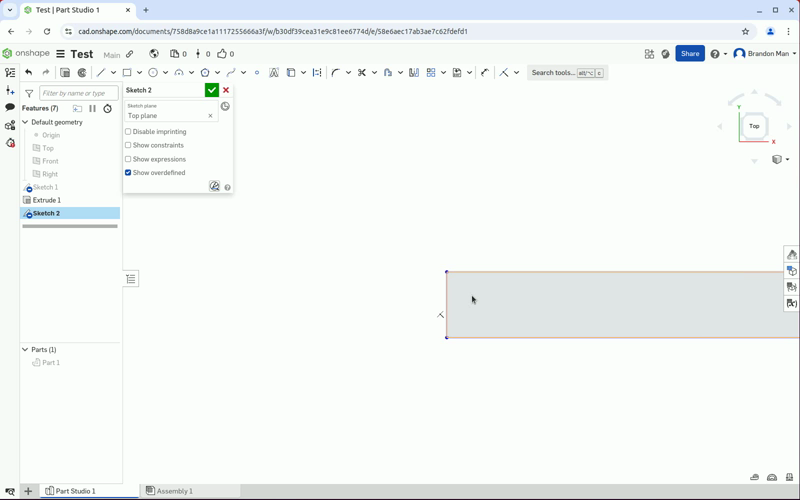
scroll(6)
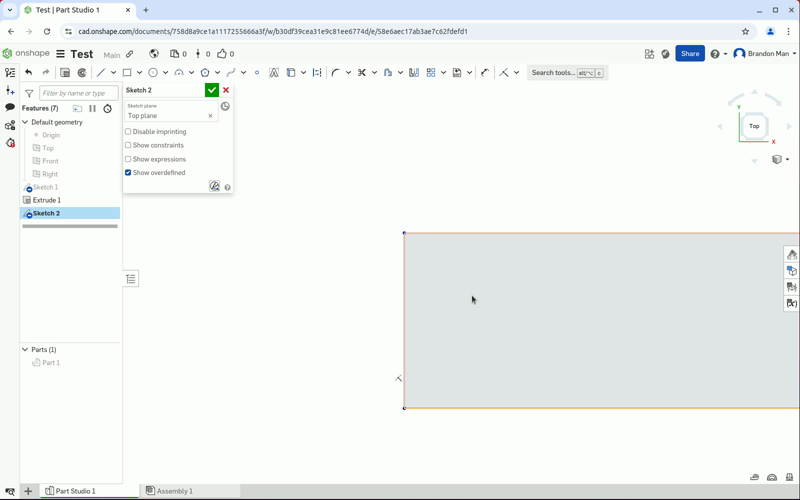
click(472, 295)
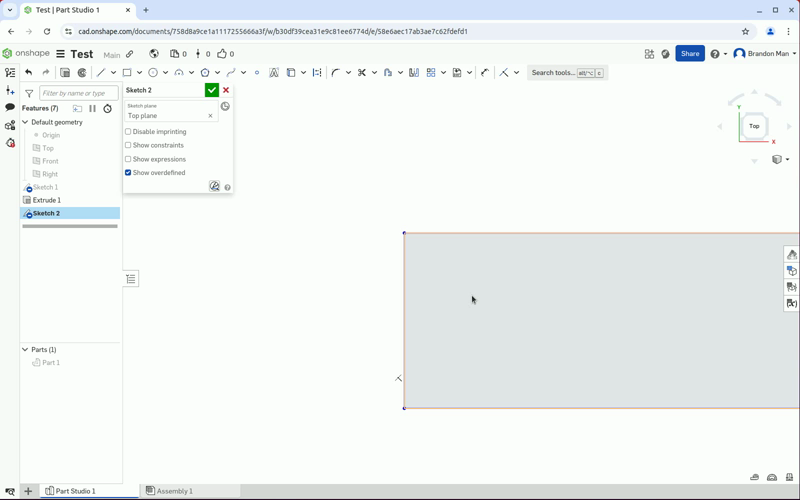
scroll(-6)
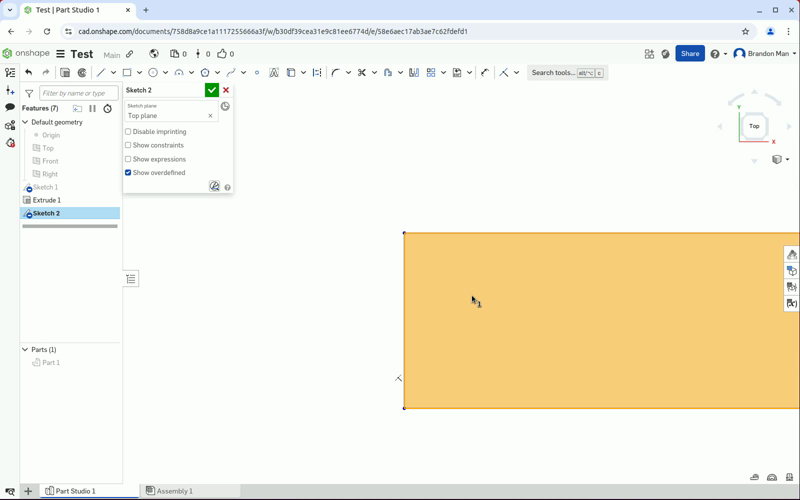
scroll(-6)
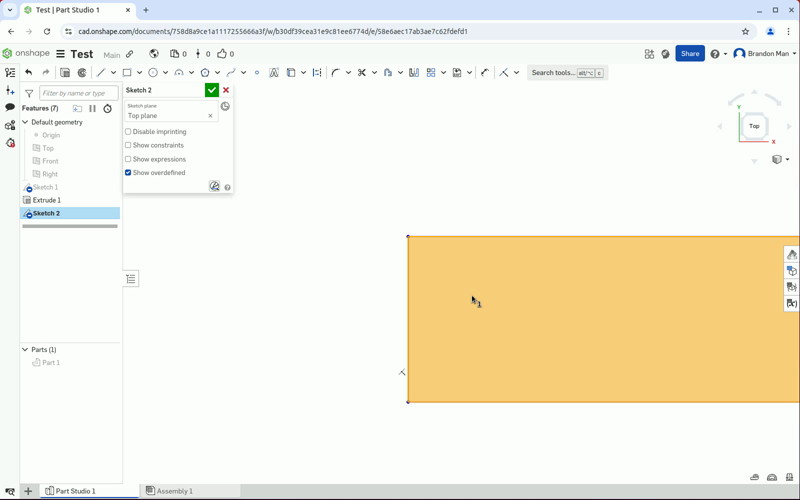
scroll(-6)
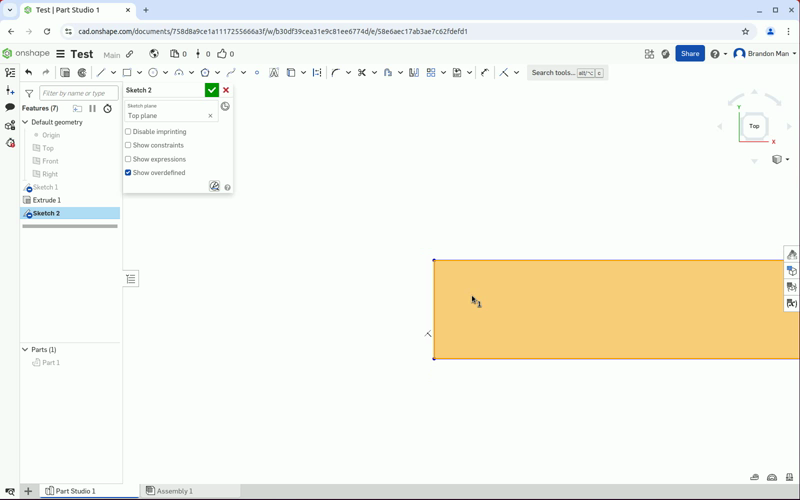
scroll(-6)
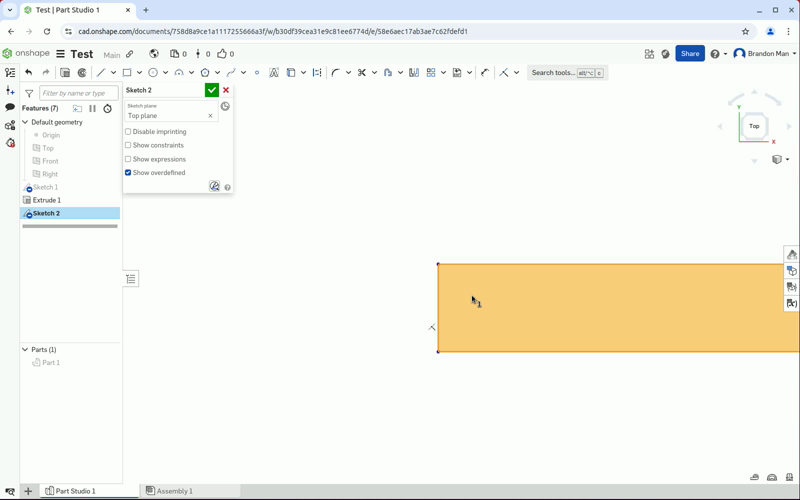
scroll(-6)
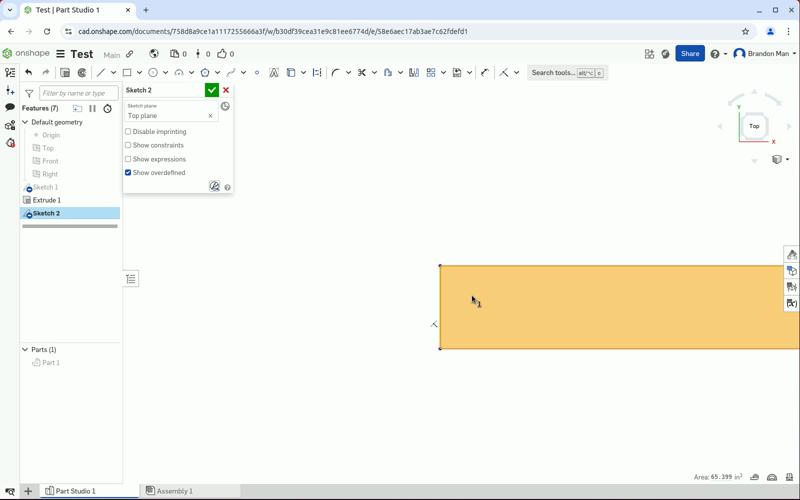
scroll(-6)
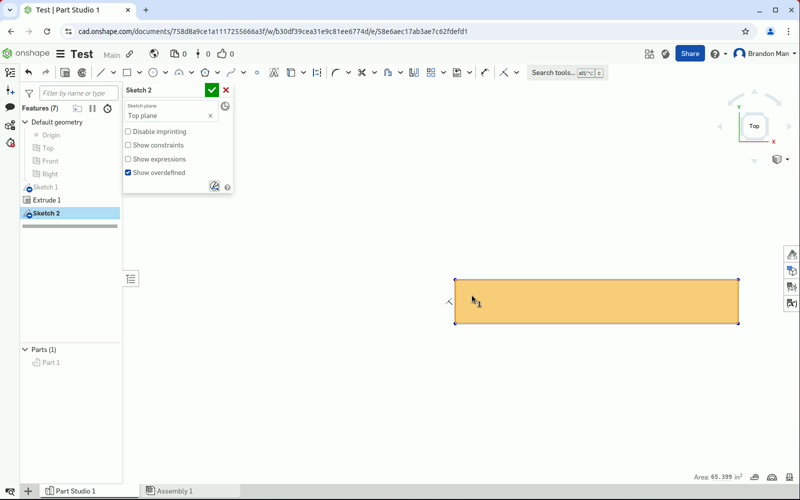
scroll(-6)
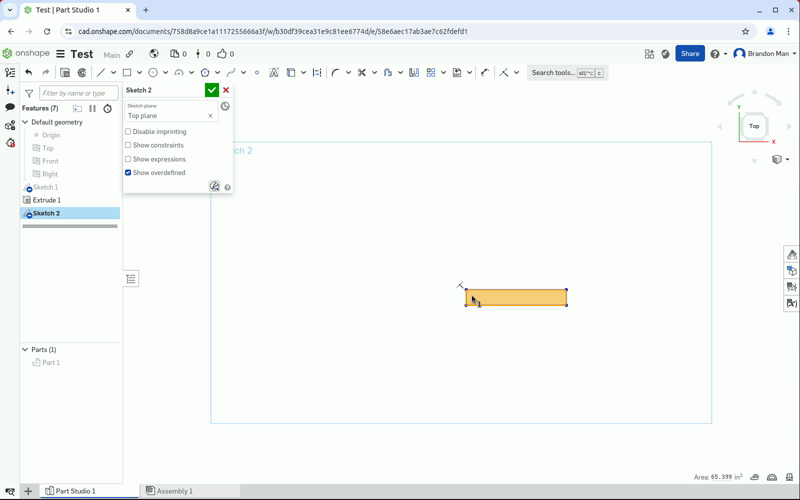
mouse_move(73, 352)
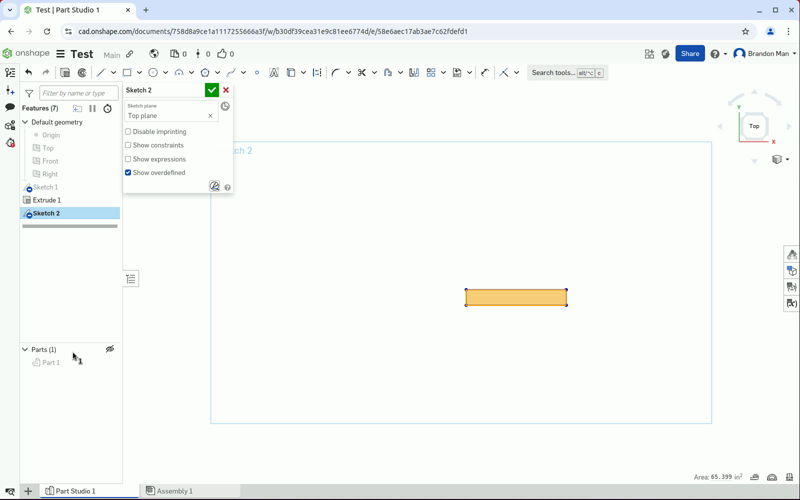
key(shift+y)
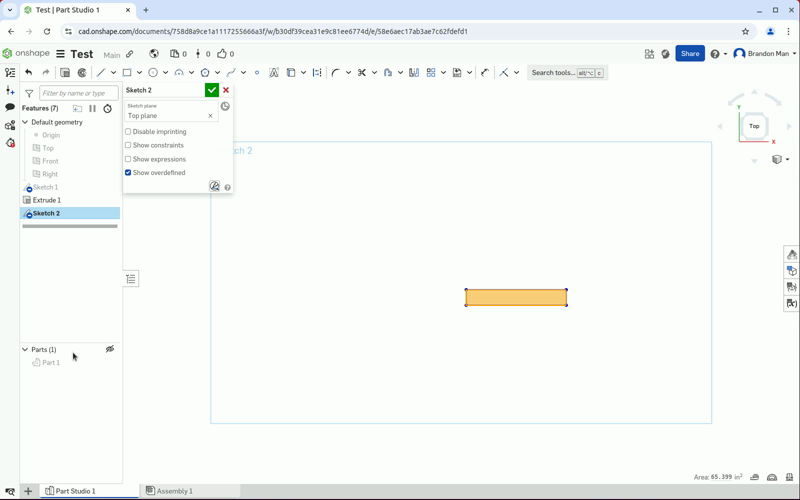
key(shift+e)
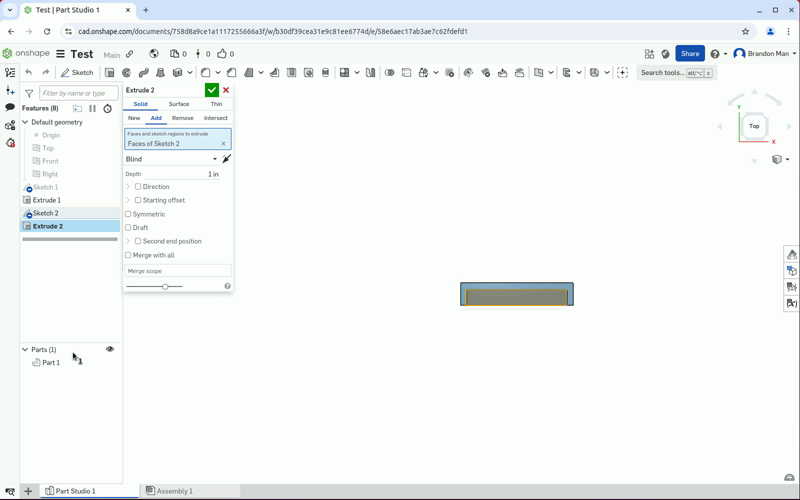
mouse_move(143, 106)
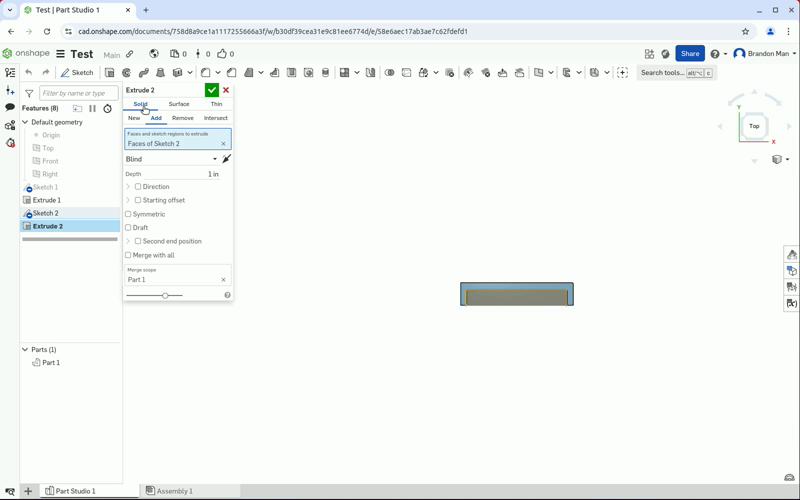
click(143, 106)
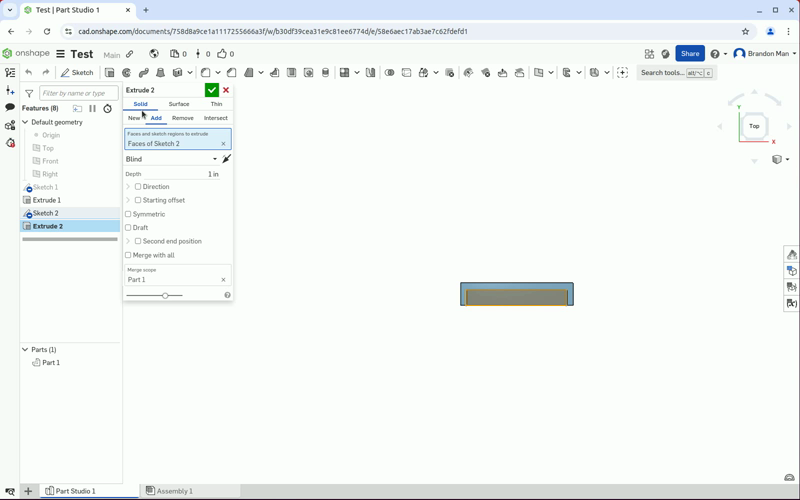
mouse_move(137, 120)
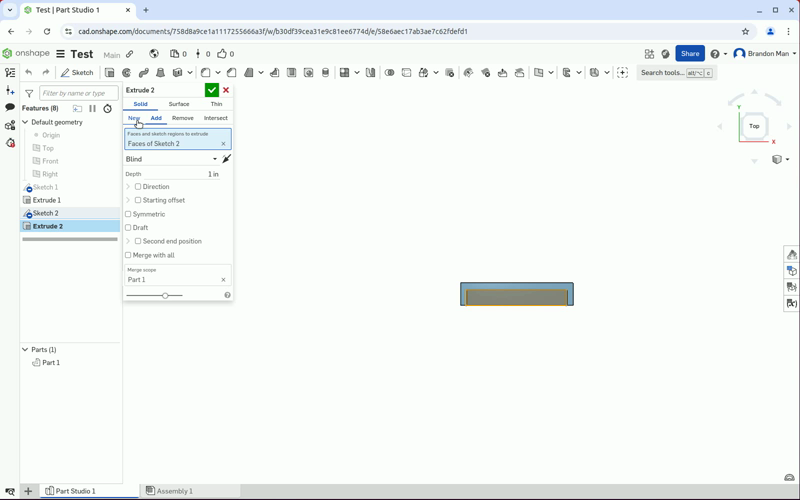
click(137, 120)
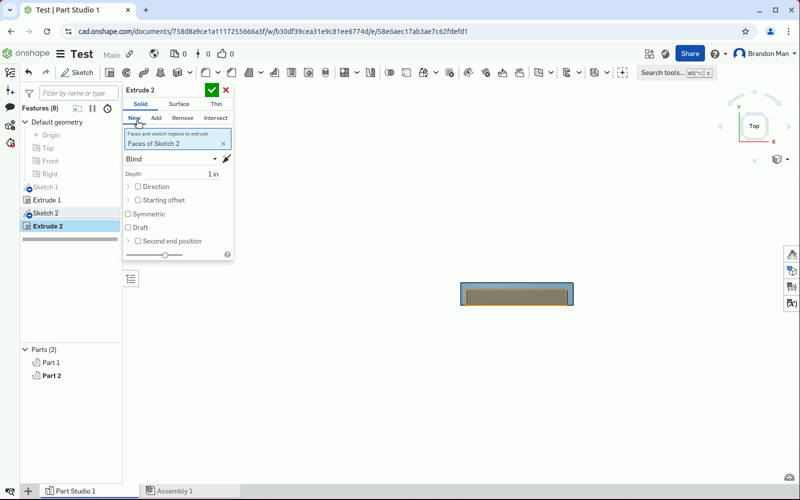
key(tab, 4)
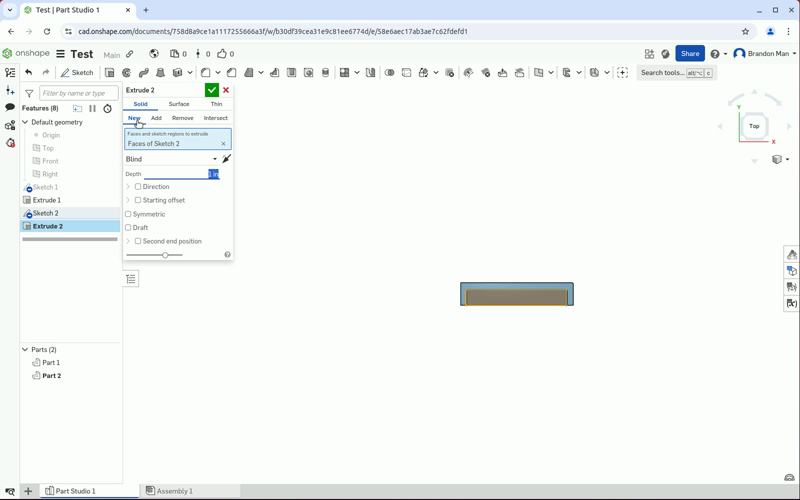
text(4.574)
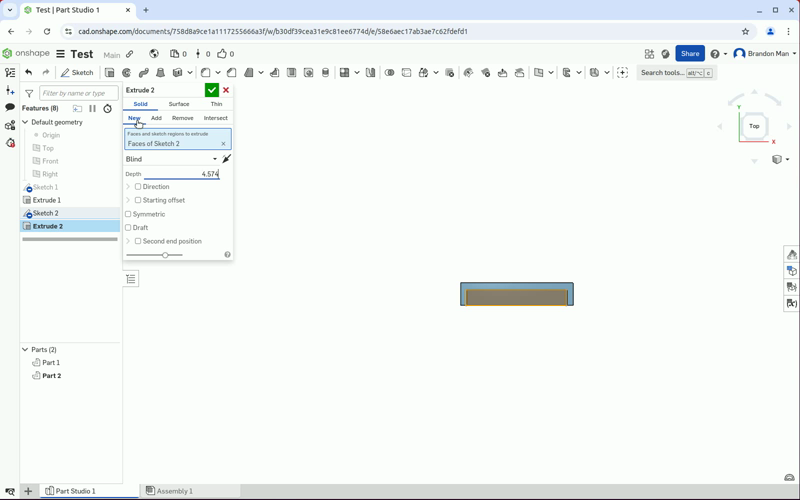
key(enter)
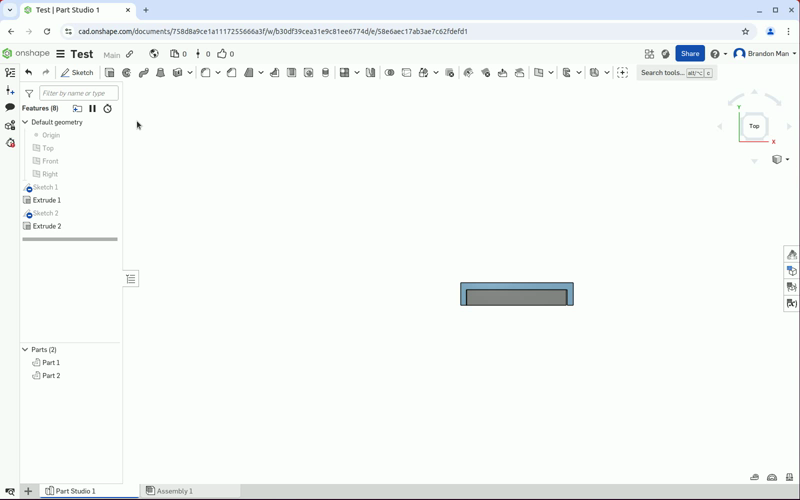
key(shift+h)
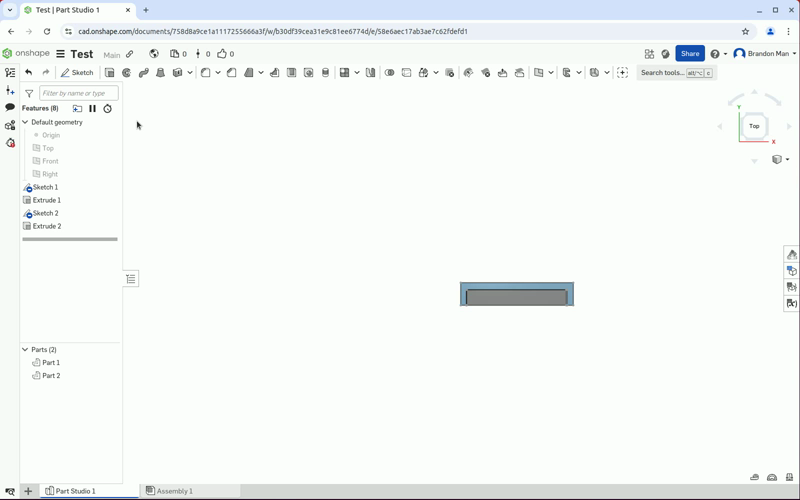
key(shift+h)
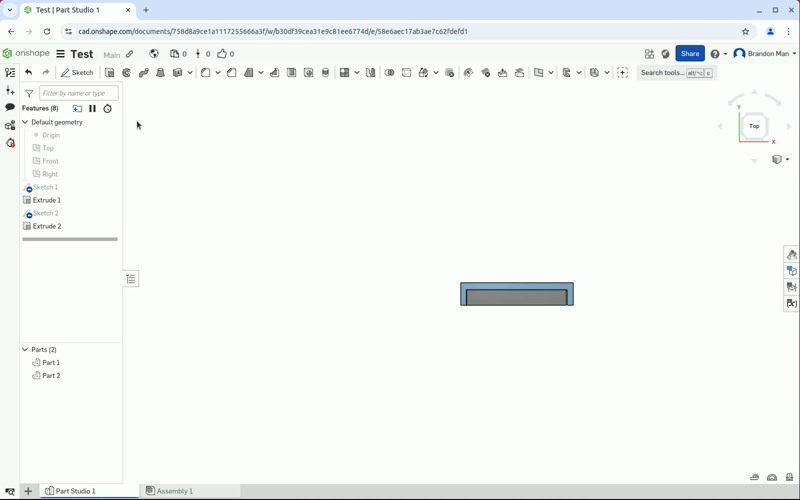
mouse_move(73, 189)
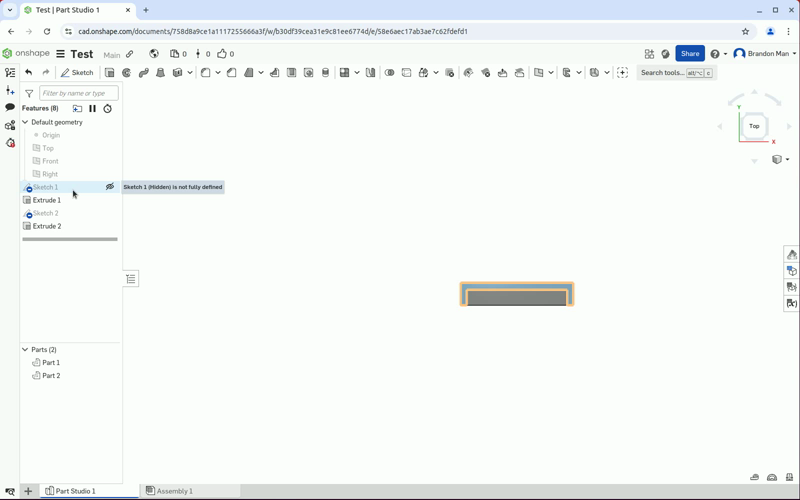
click(73, 189)
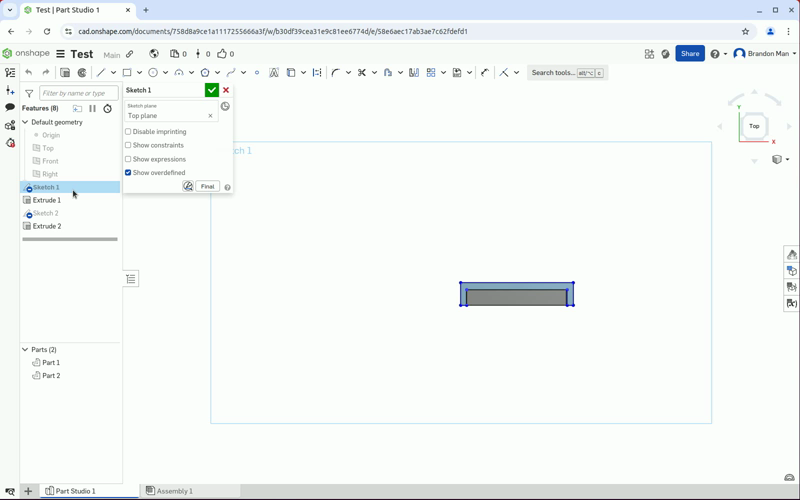
mouse_move(229, 92)
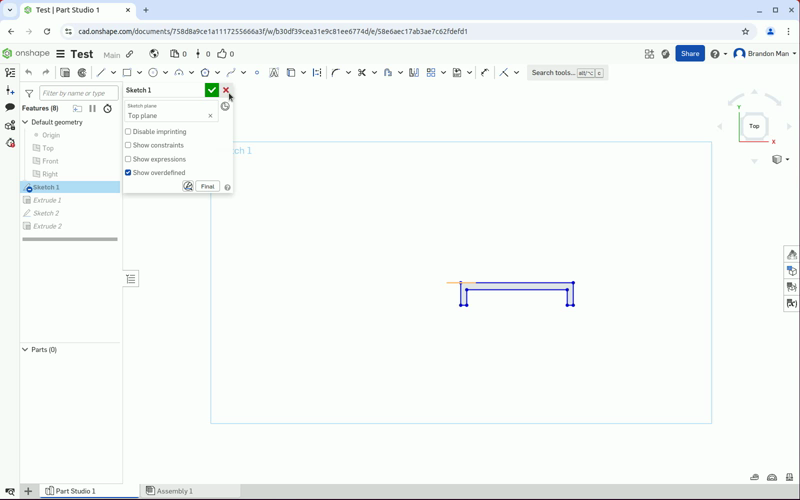
click(229, 92)
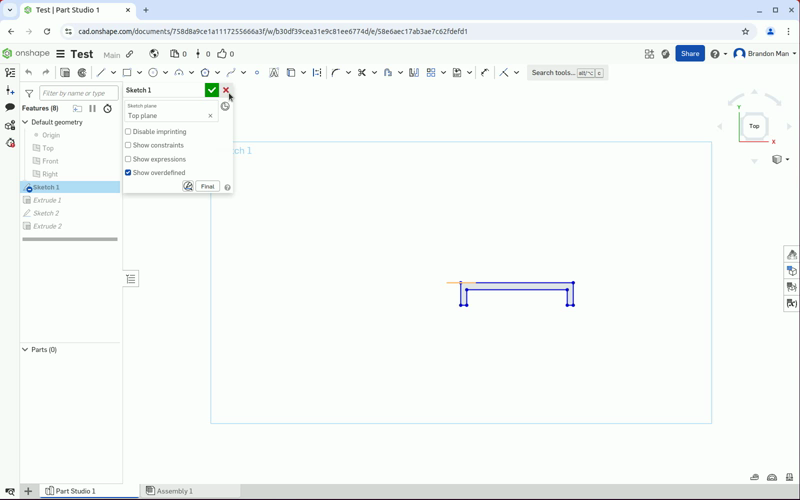
key(shift+s)
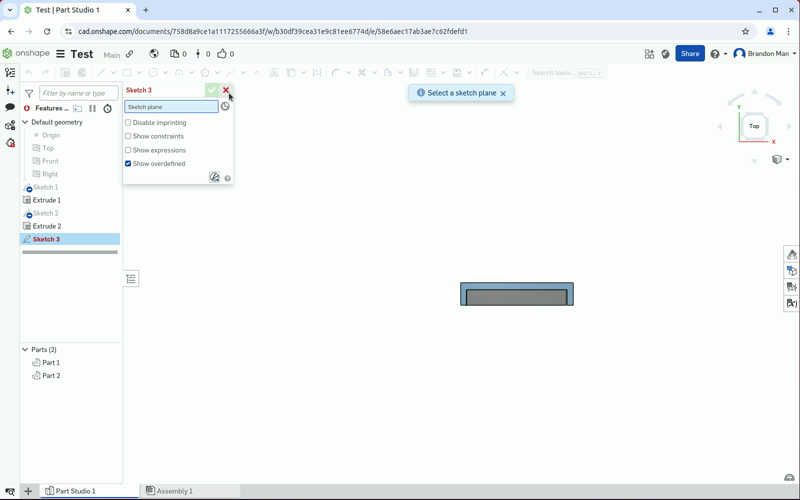
mouse_move(73, 150)
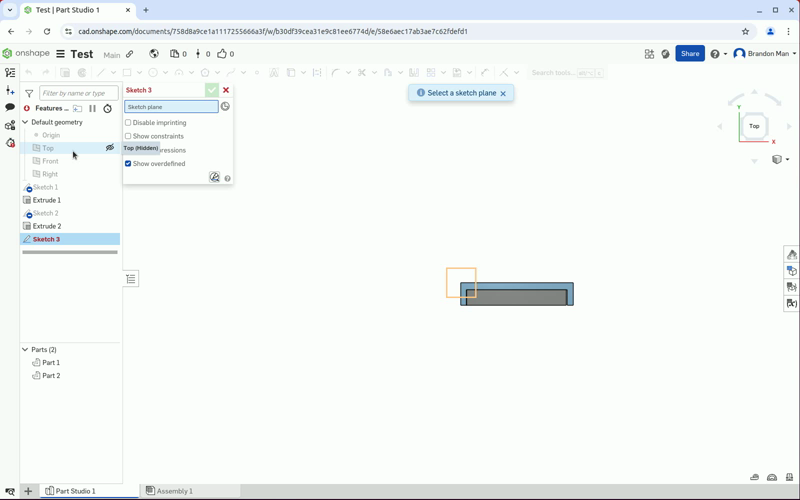
click(73, 150)
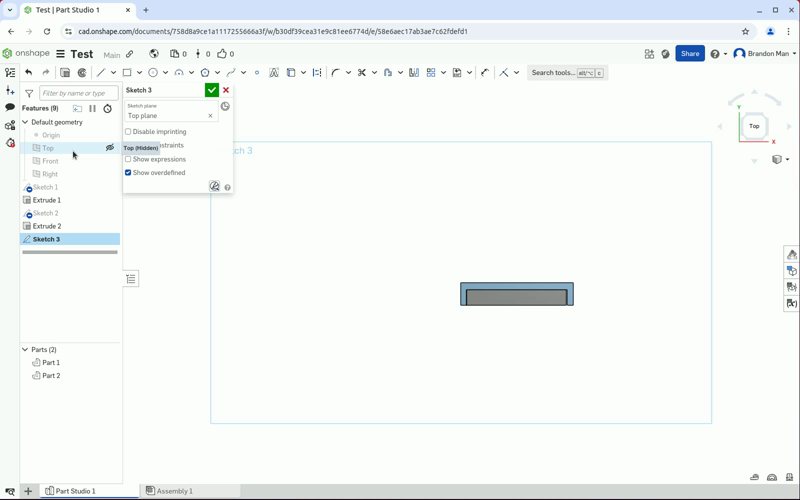
mouse_move(73, 352)
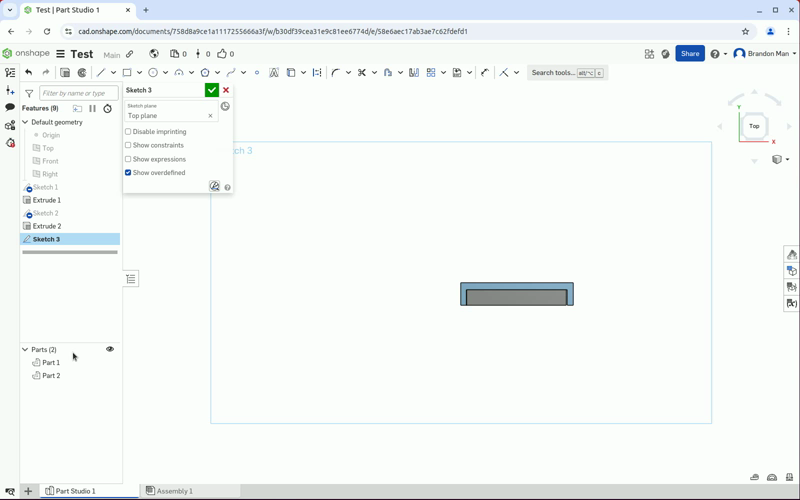
key(y)
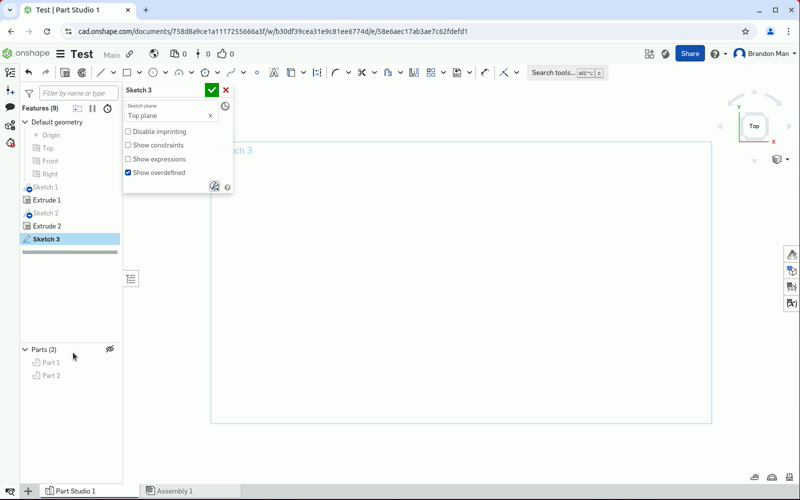
key(l)
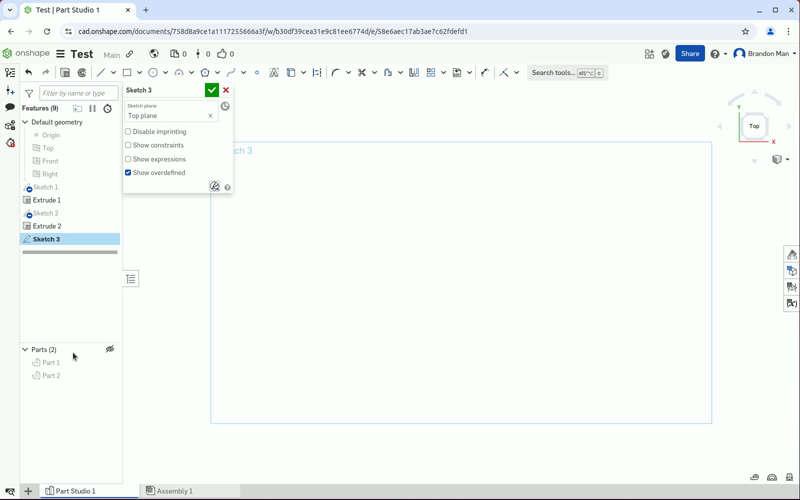
key_down(shift)
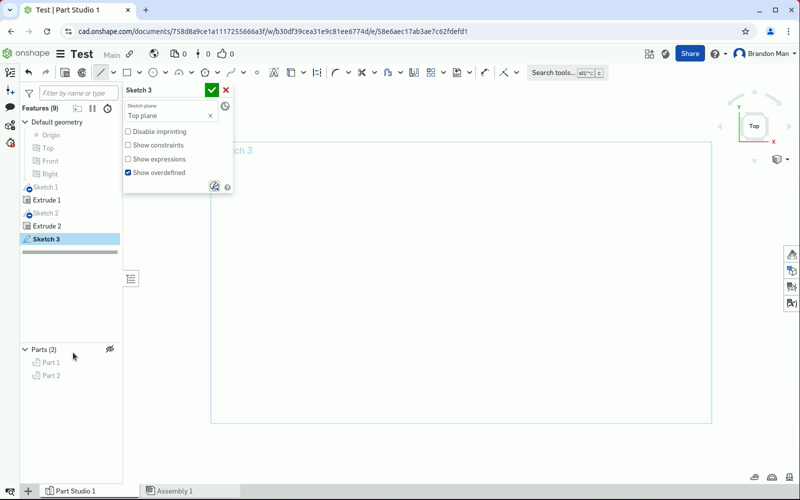
mouse_move(466, 305)
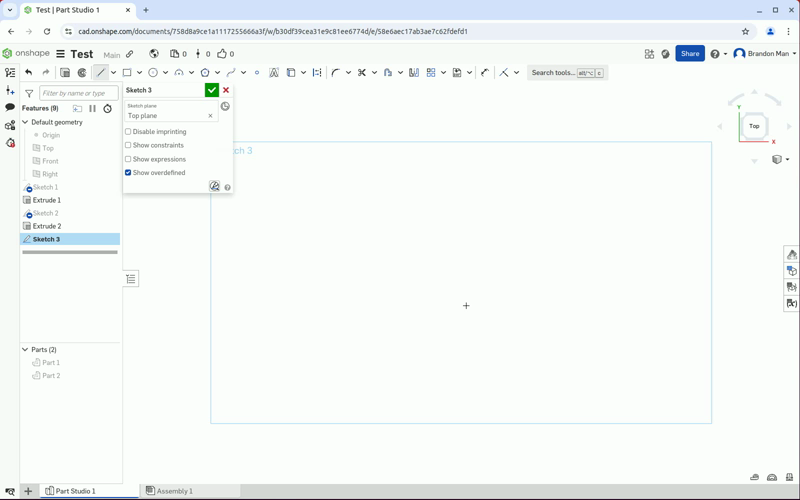
click(466, 305)
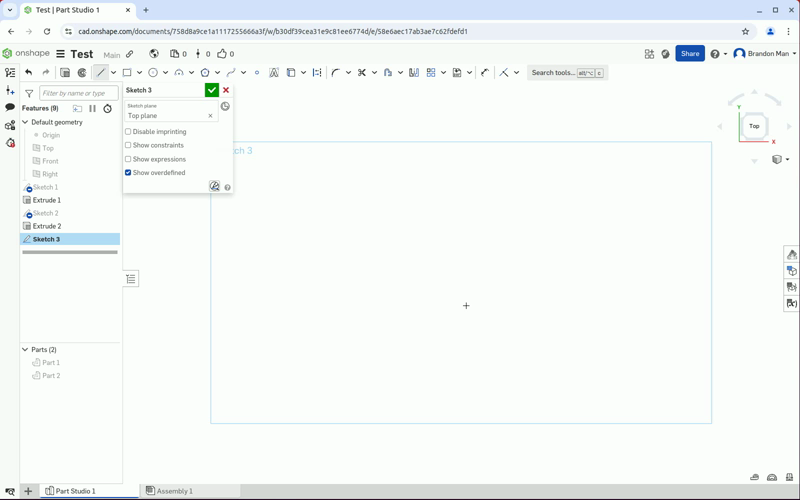
key_up(shift)
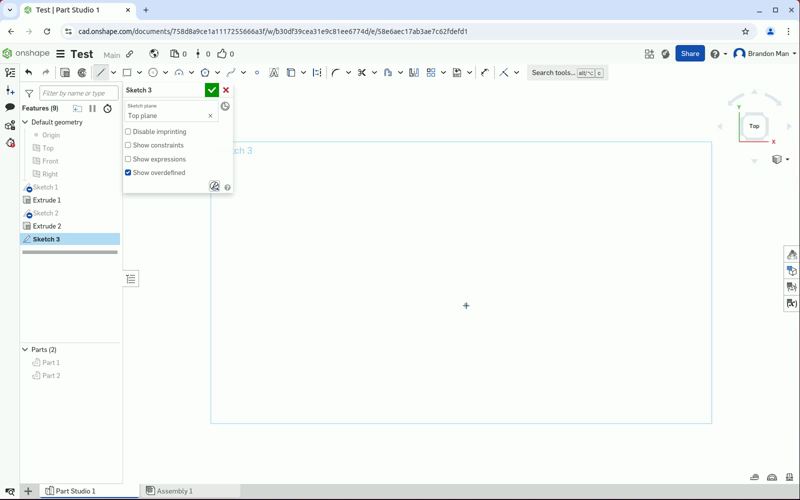
key_down(shift)
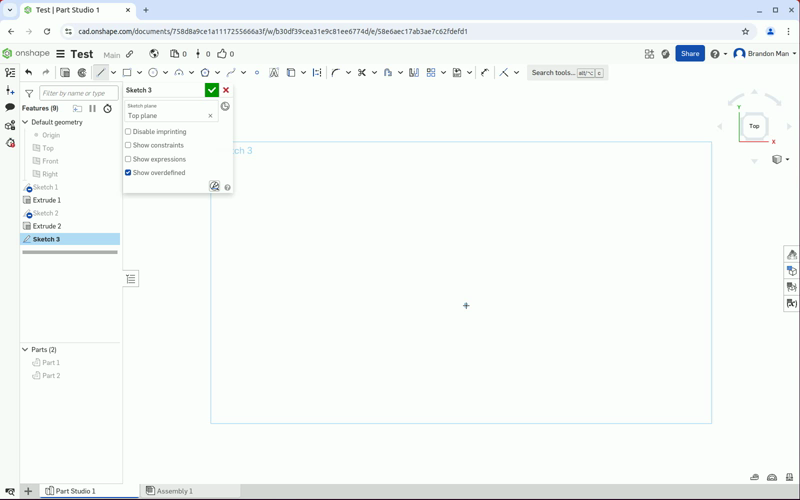
mouse_move(566, 305)
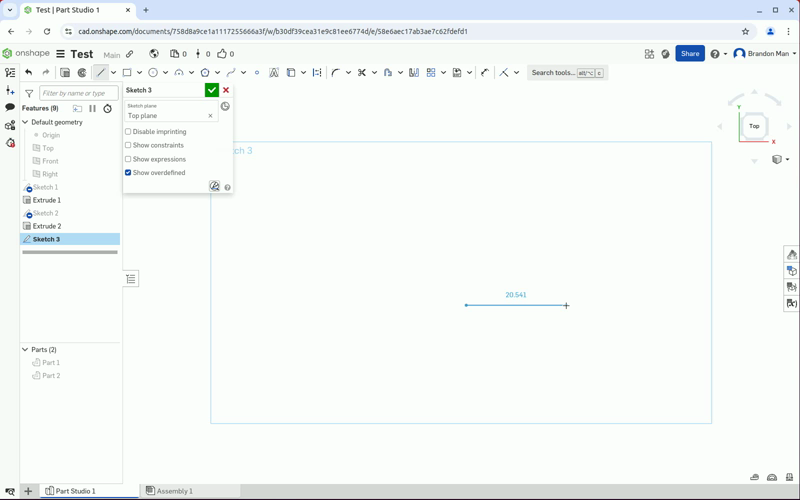
click(566, 305)
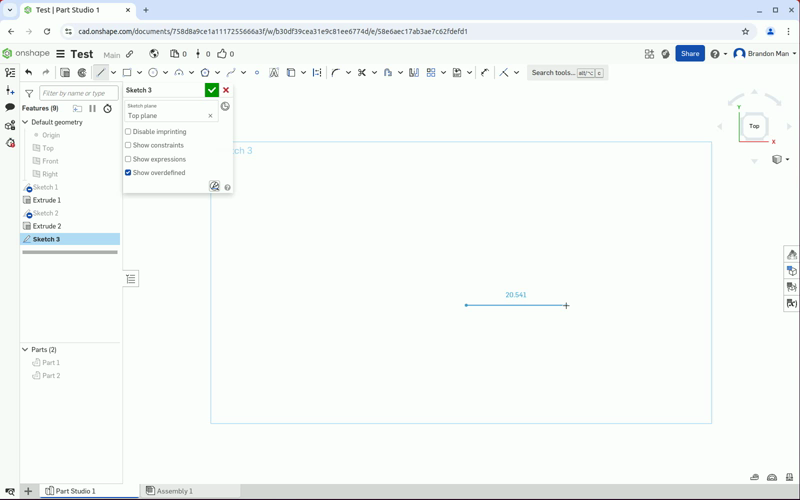
key_up(shift)
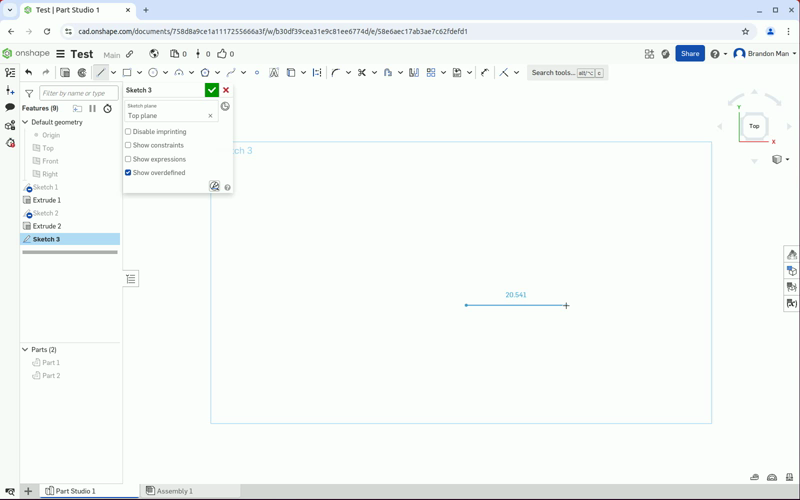
key_down(shift)
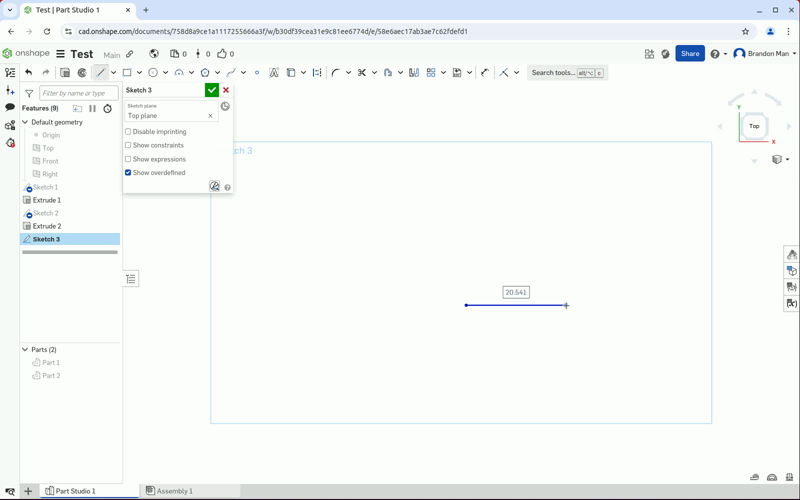
mouse_move(589, 305)
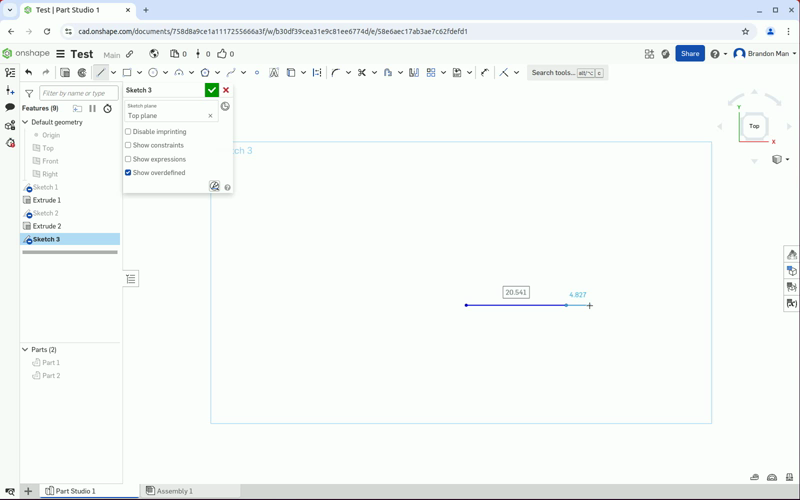
mouse_move(566, 289)
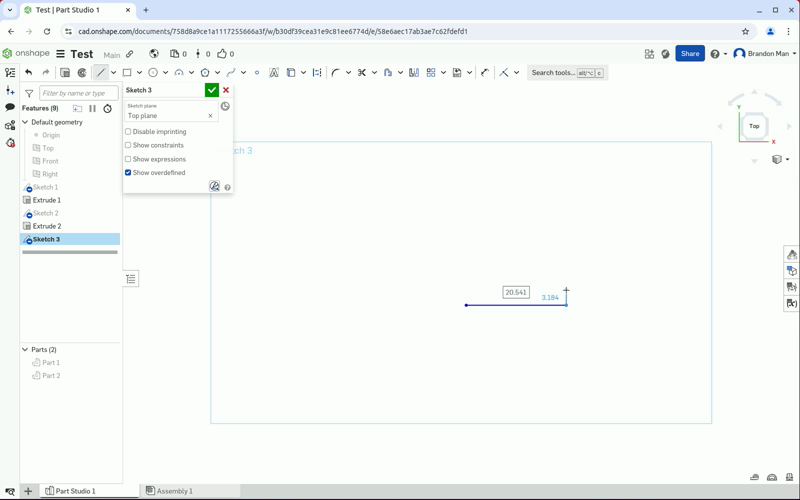
click(566, 289)
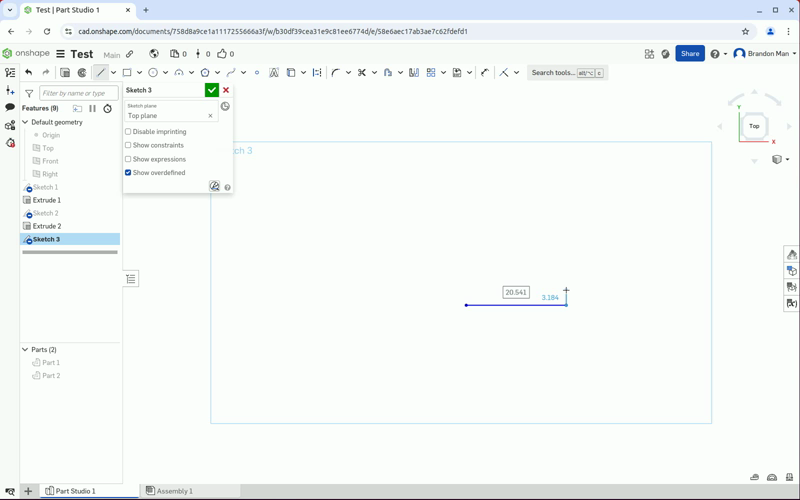
key_up(shift)
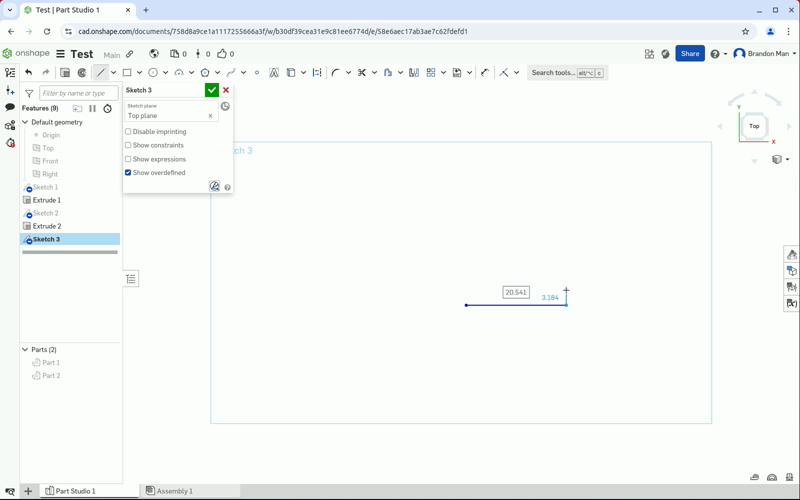
key_down(shift)
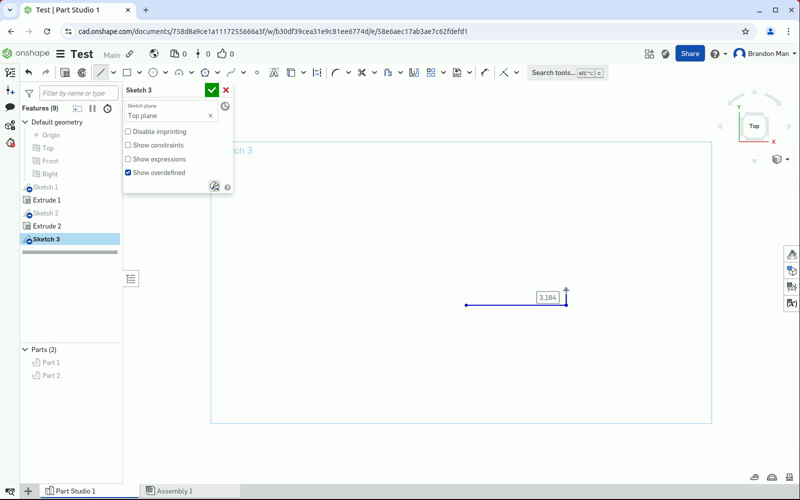
mouse_move(466, 289)
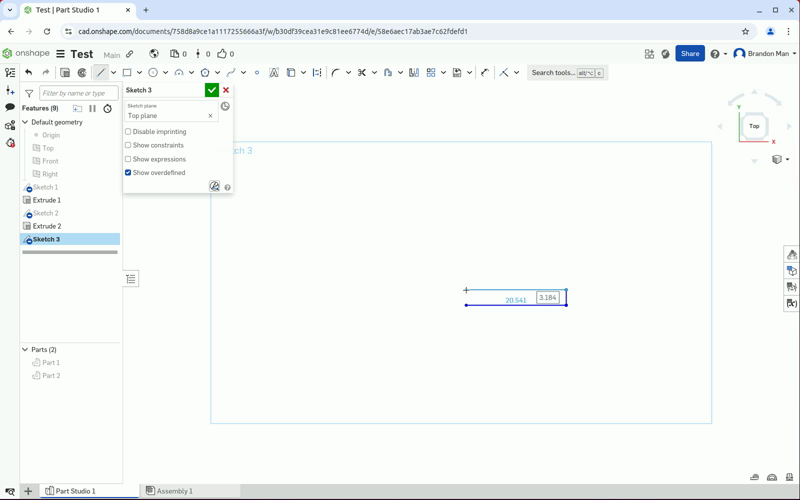
click(466, 289)
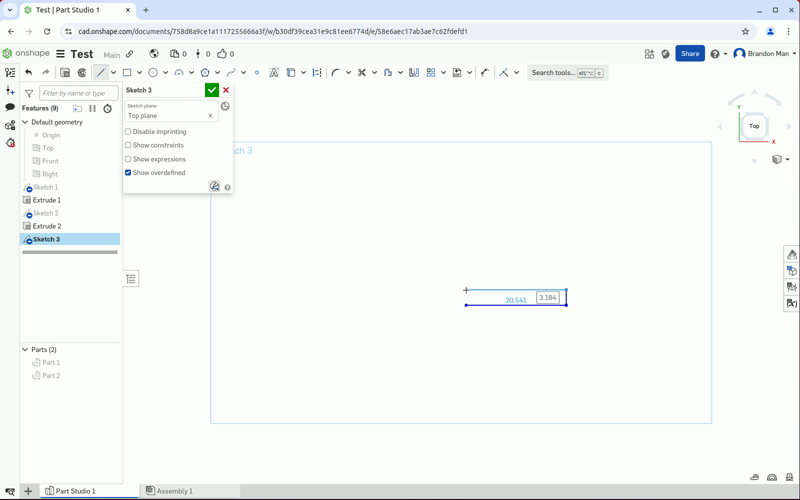
key_up(shift)
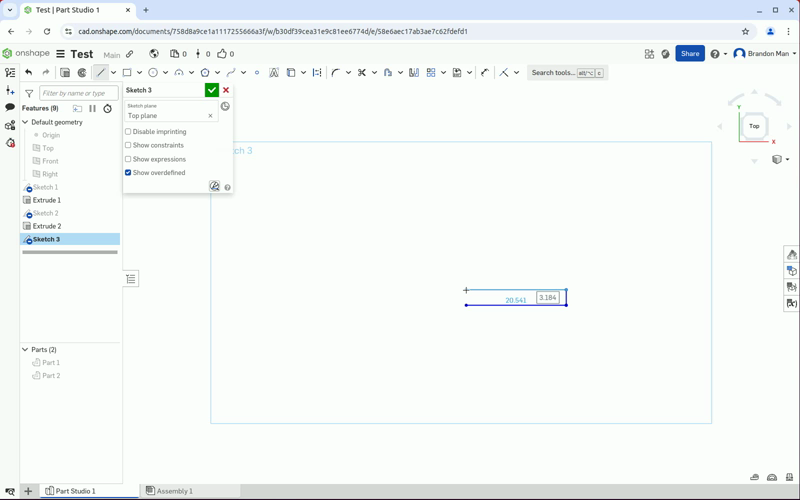
mouse_move(496, 289)
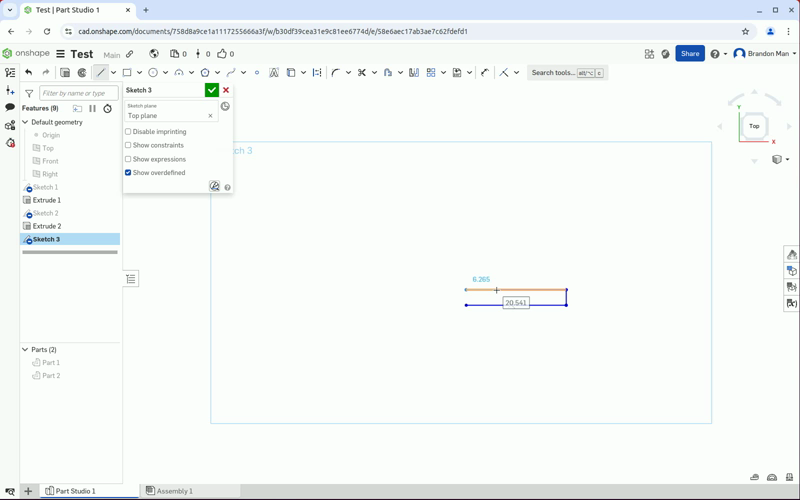
key_down(shift)
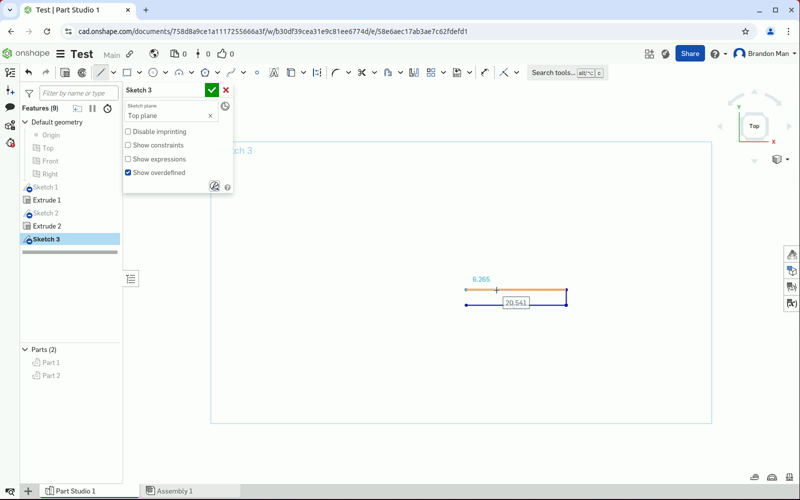
mouse_move(466, 305)
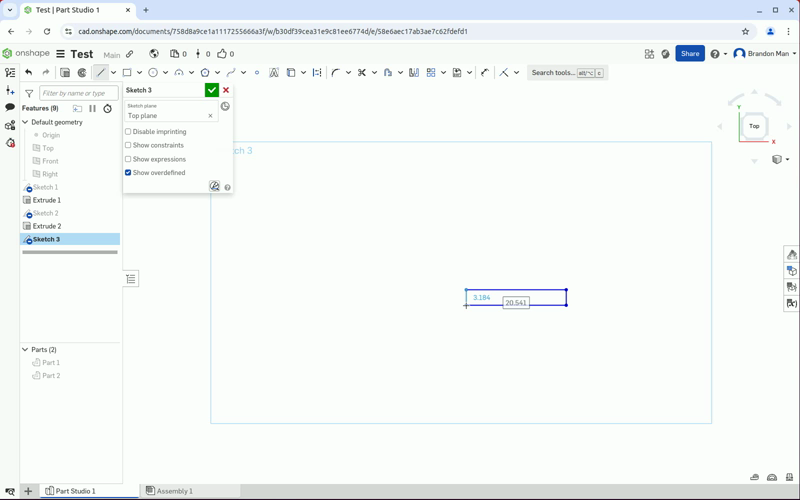
key_up(shift)
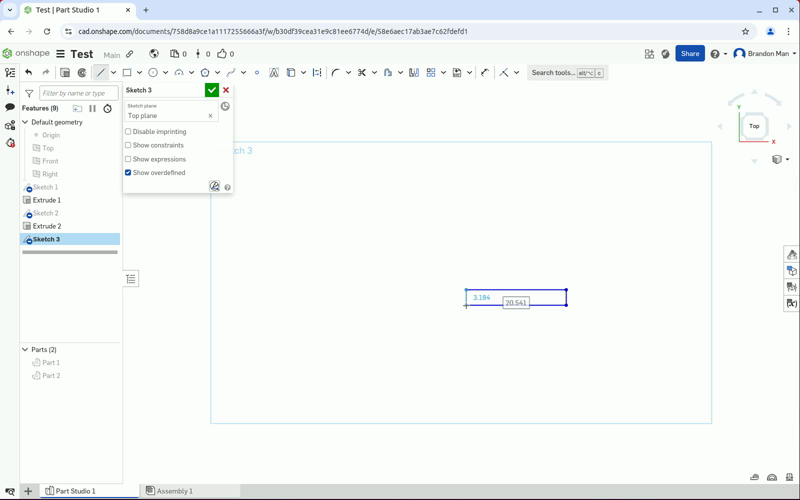
click(466, 305)
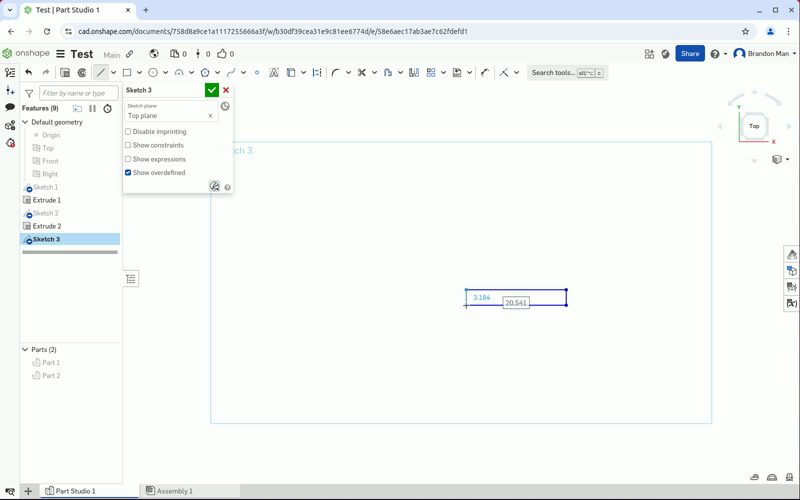
key(esc)
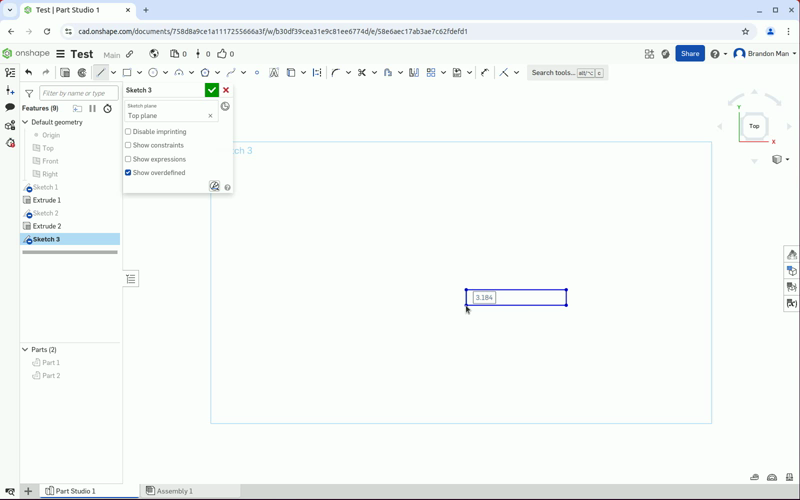
mouse_move(542, 300)
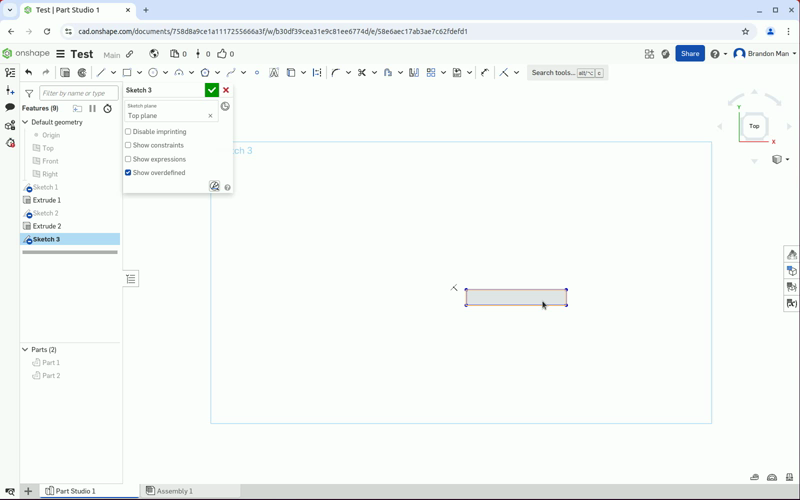
scroll(6)
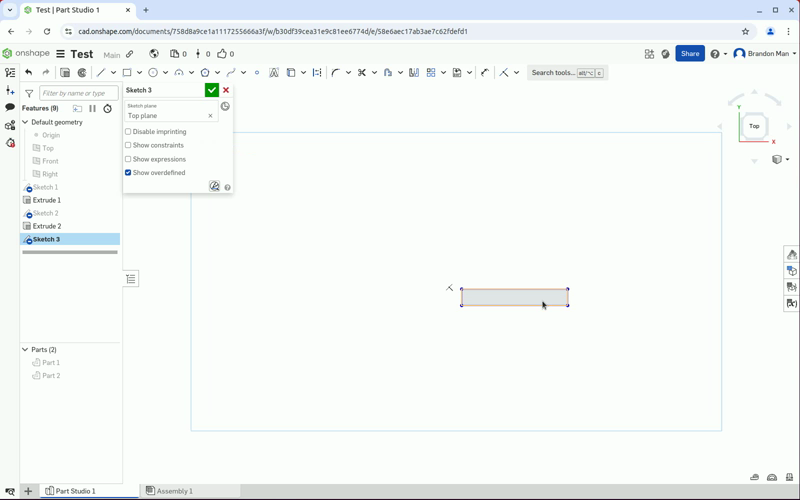
scroll(6)
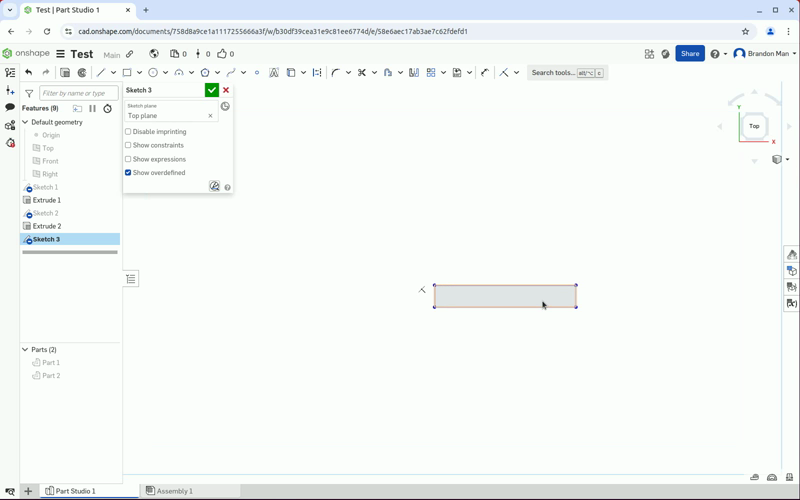
scroll(6)
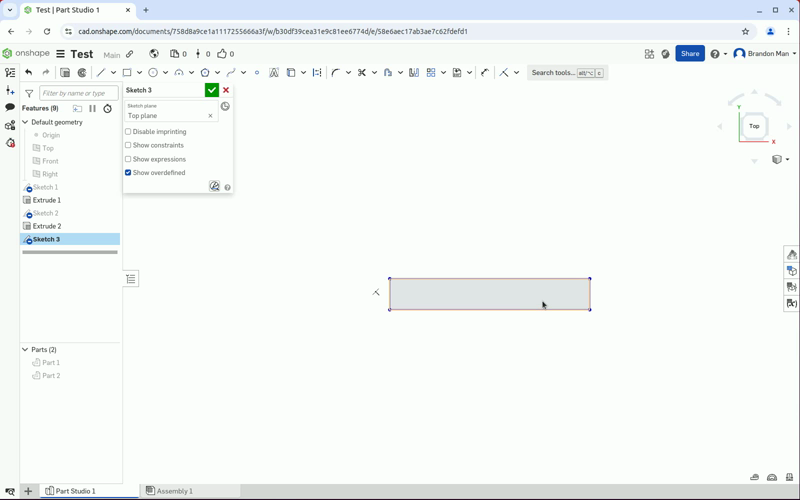
scroll(6)
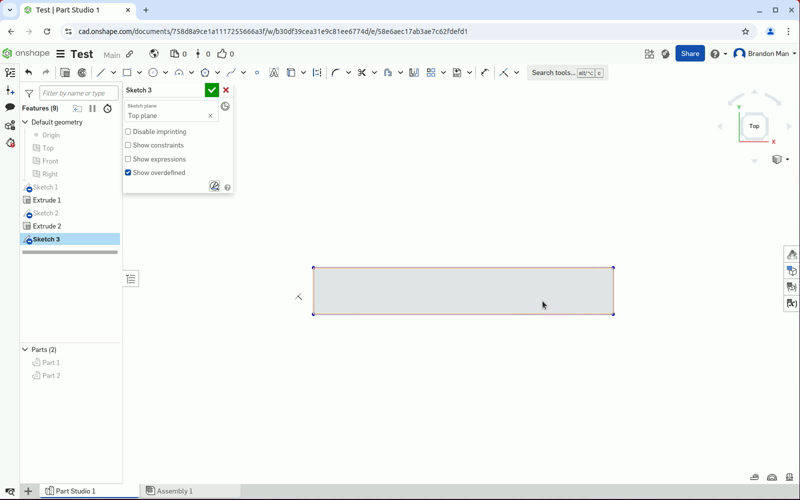
scroll(6)
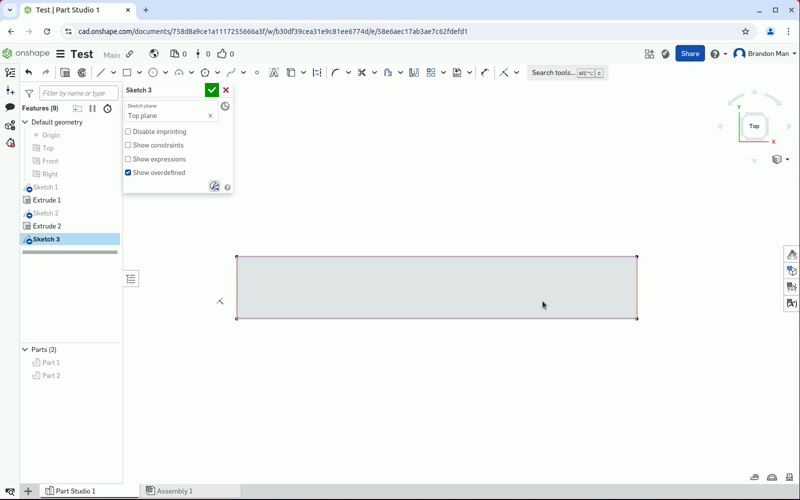
scroll(6)
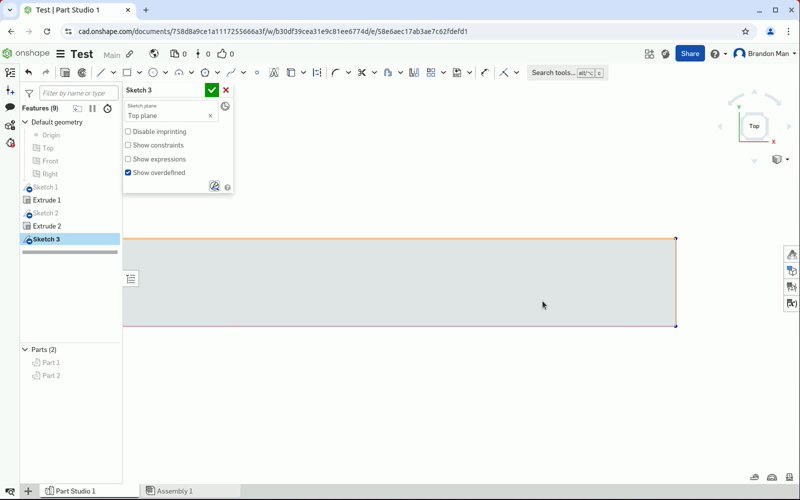
scroll(6)
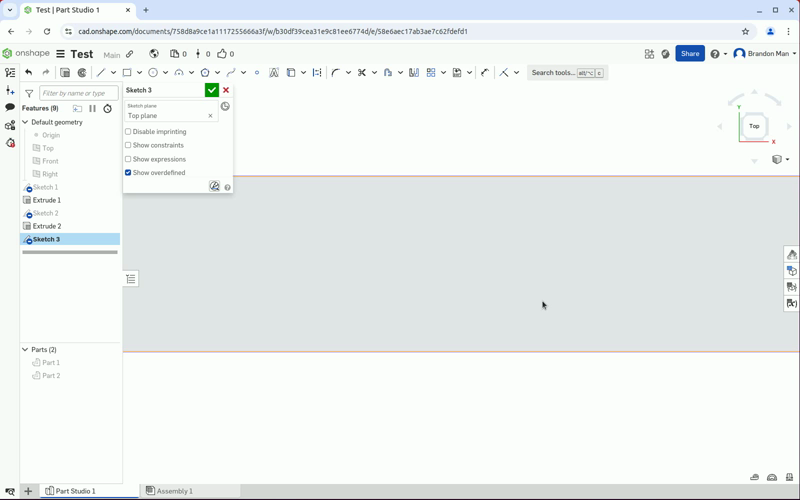
click(542, 300)
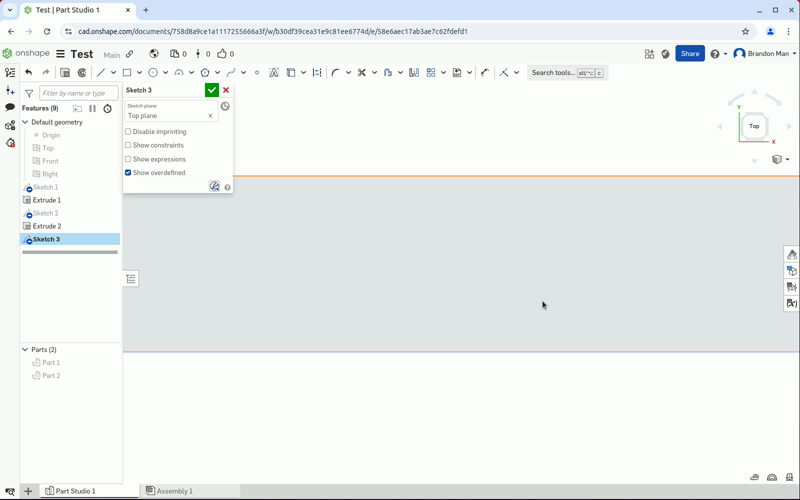
scroll(-6)
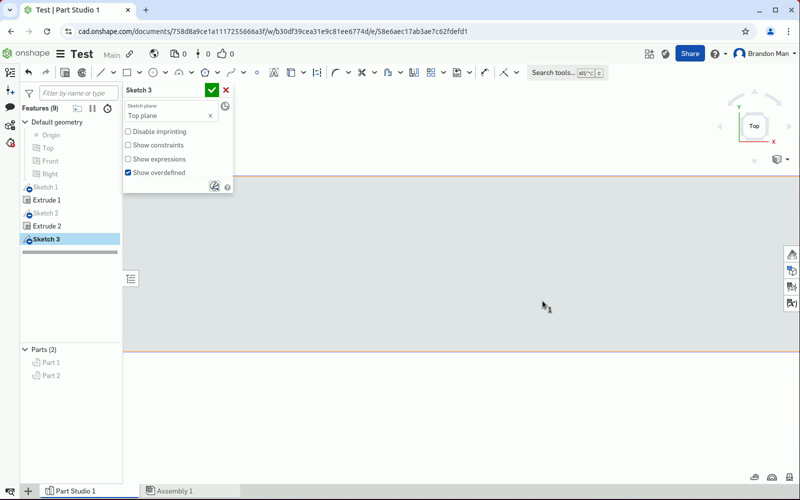
scroll(-6)
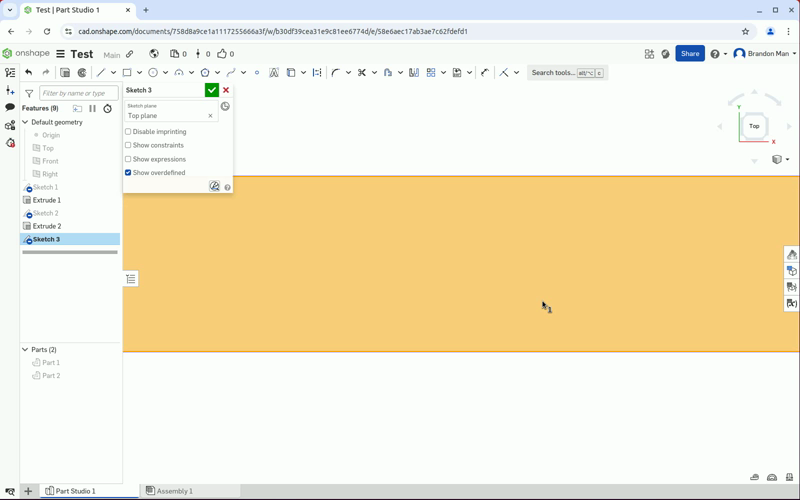
scroll(-6)
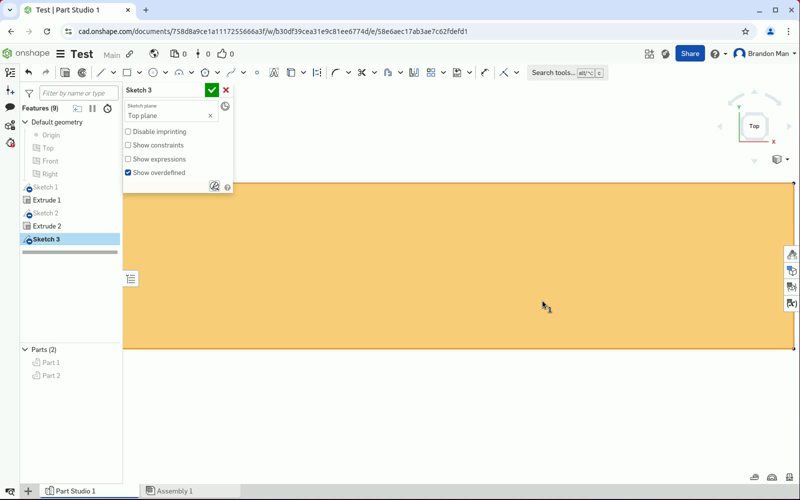
scroll(-6)
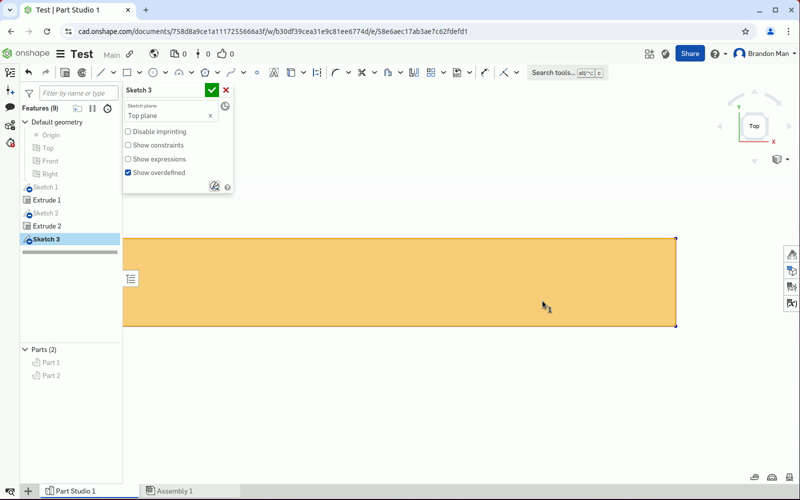
scroll(-6)
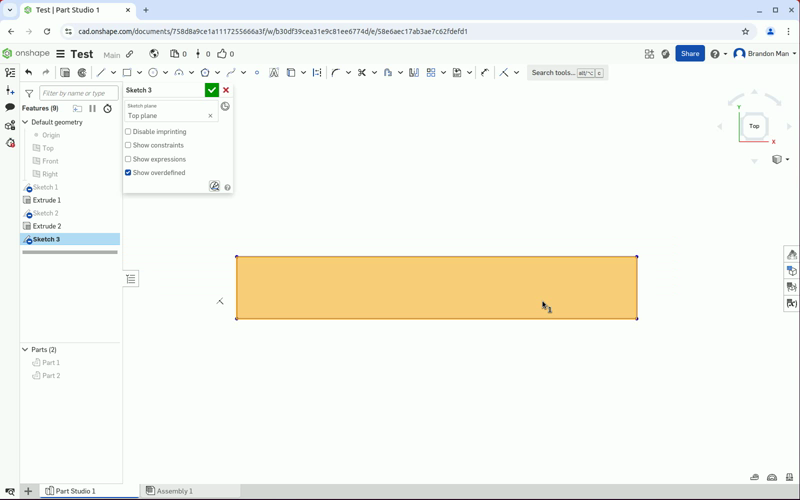
scroll(-6)
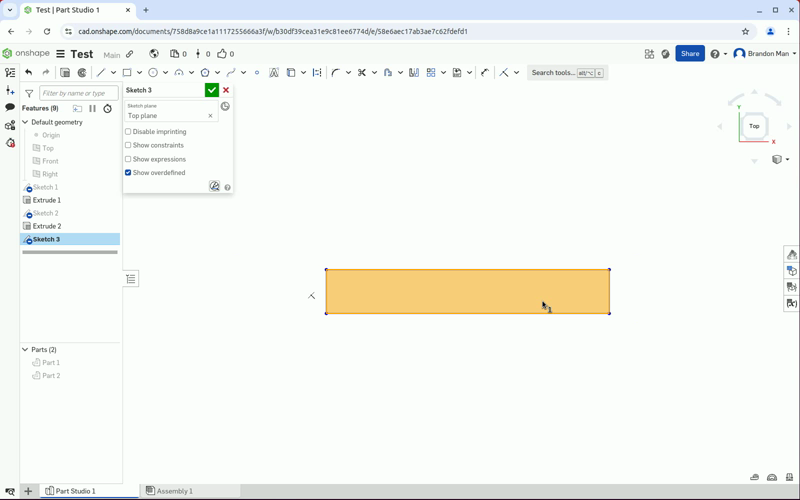
scroll(-6)
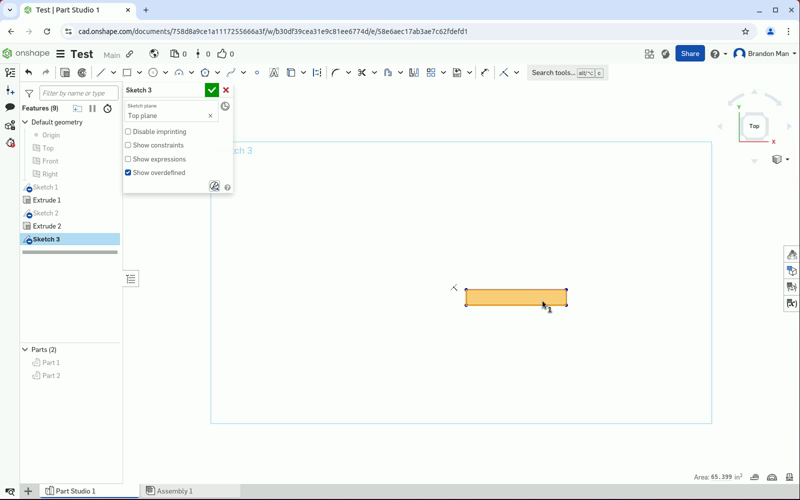
mouse_move(73, 352)
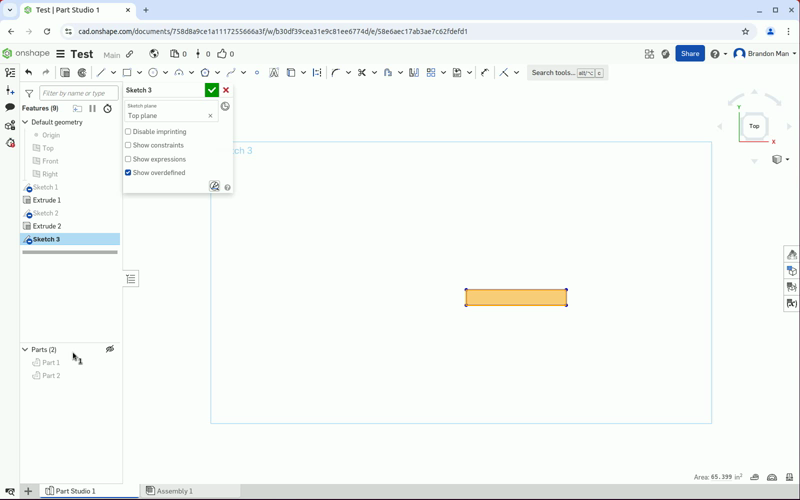
key(shift+y)
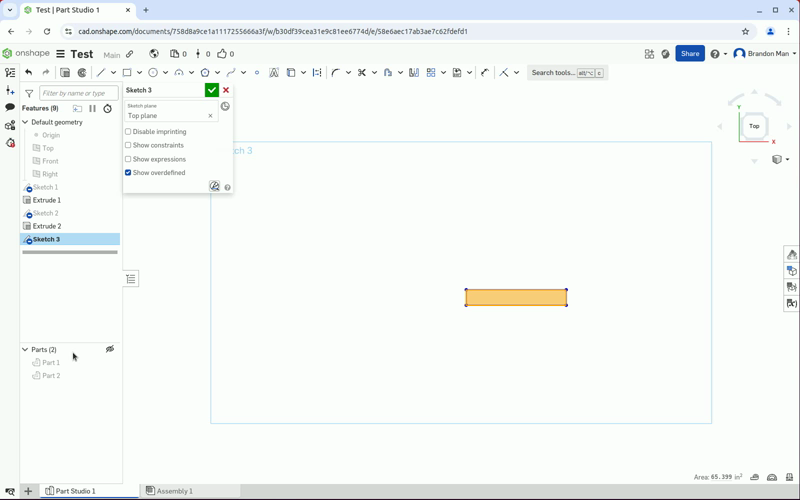
key(shift+e)
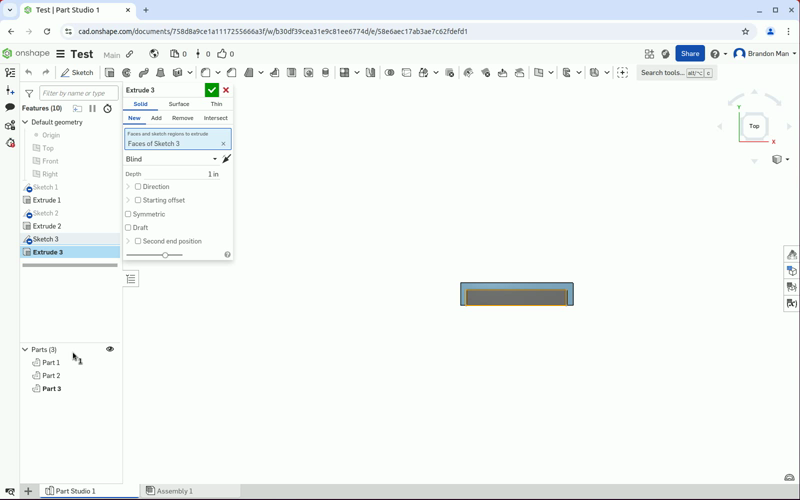
mouse_move(143, 106)
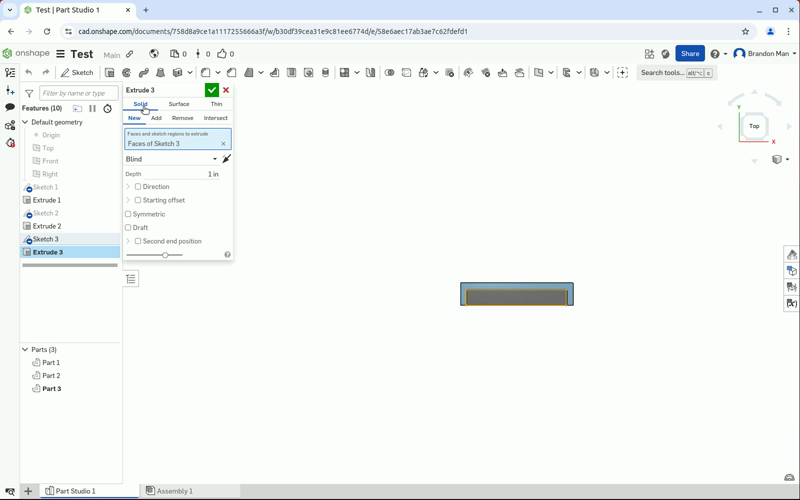
click(143, 106)
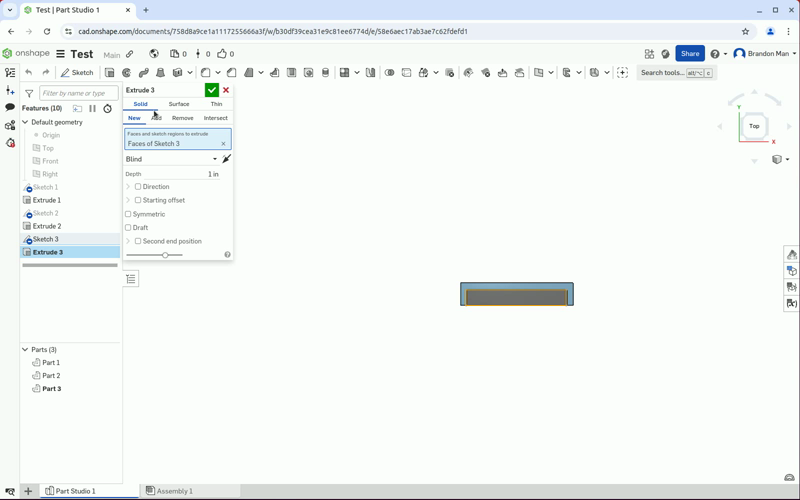
mouse_move(186, 120)
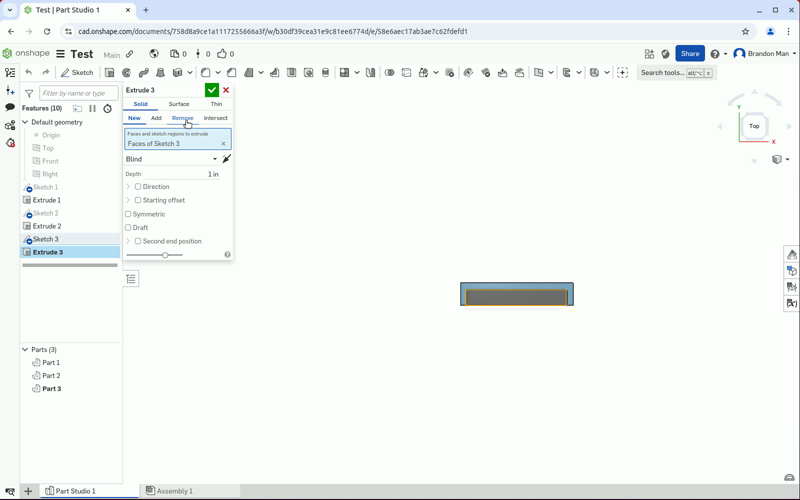
click(186, 120)
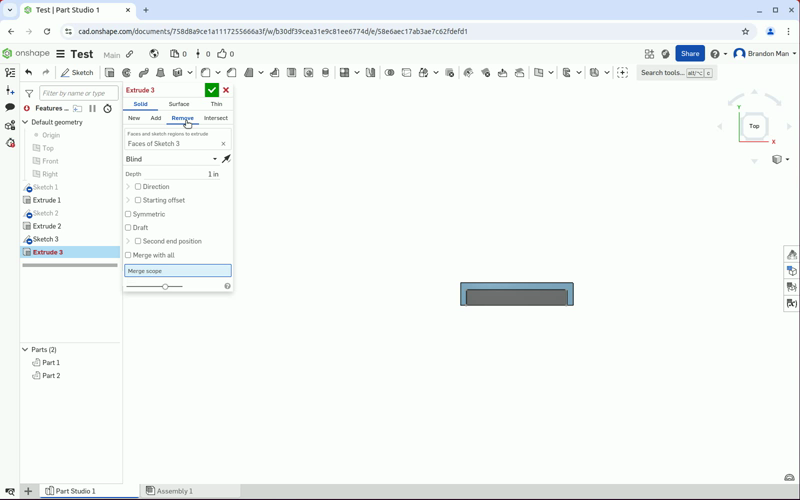
key(tab, 4)
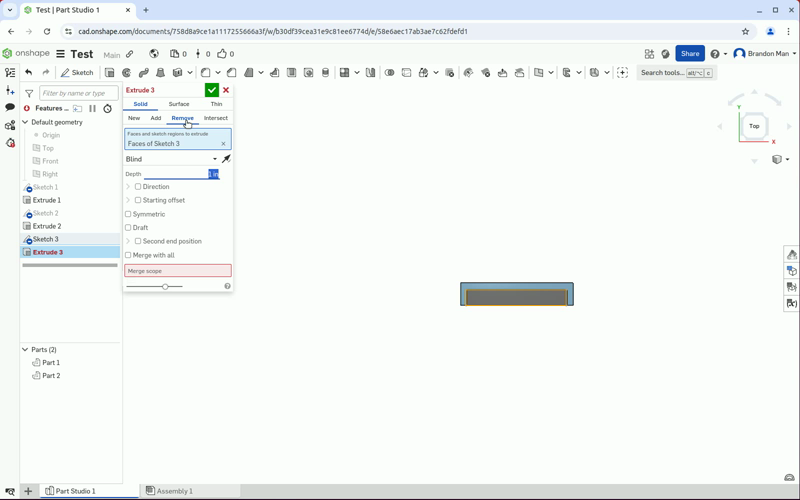
text(-4.574)
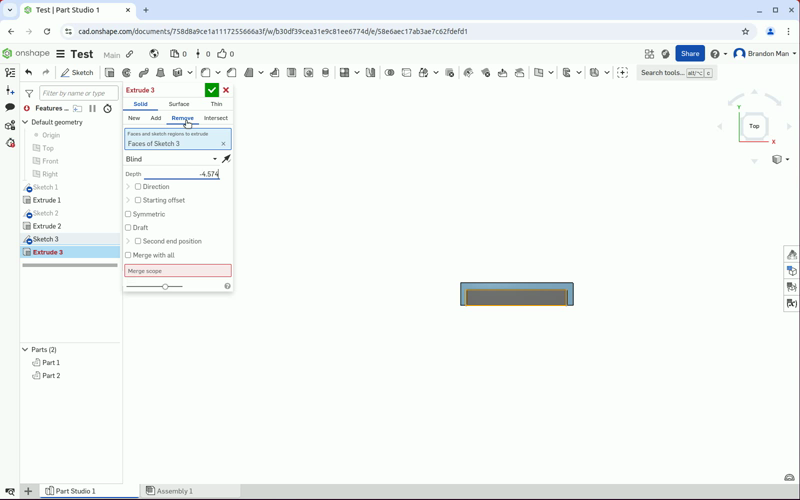
key(tab, 6)
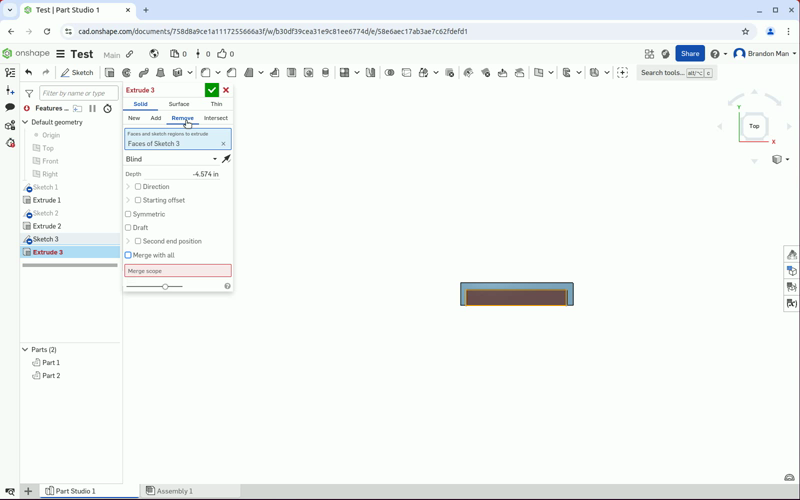
key(space)
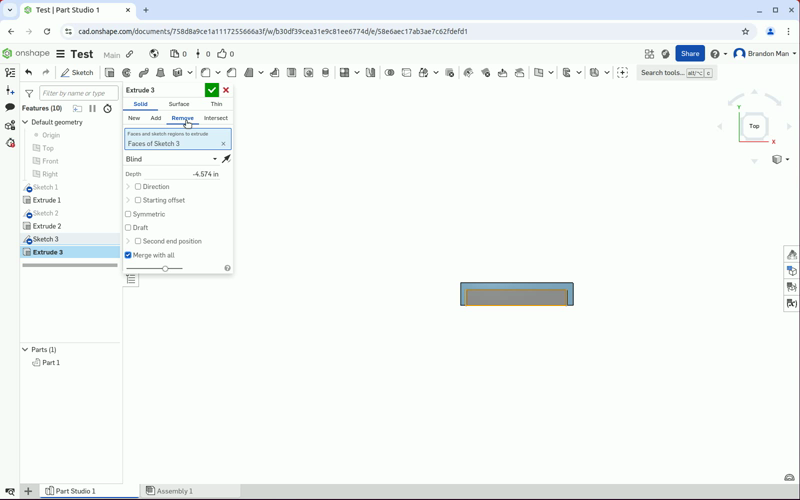
key(enter)
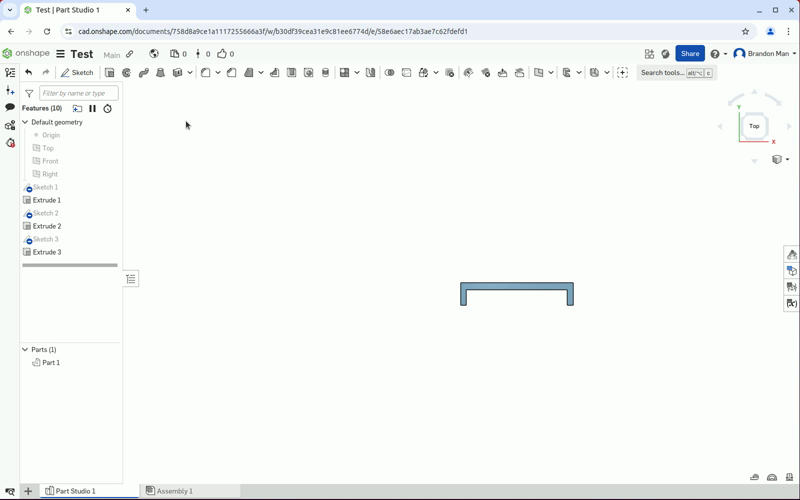
key(shift+h)
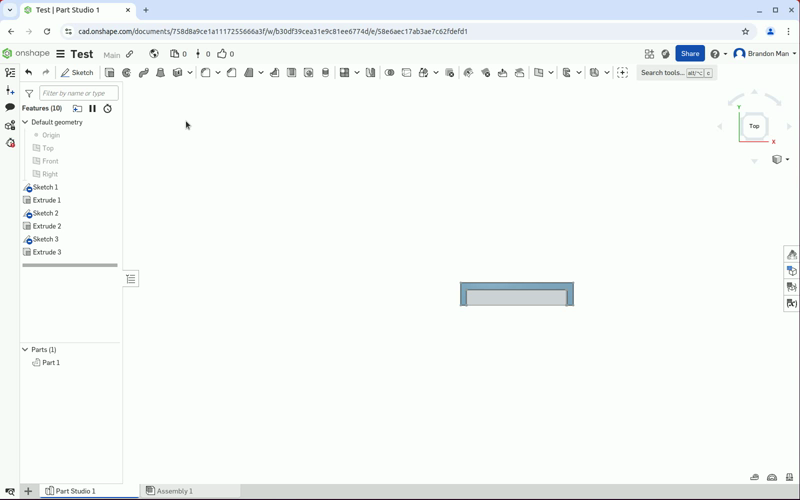
key(shift+h)
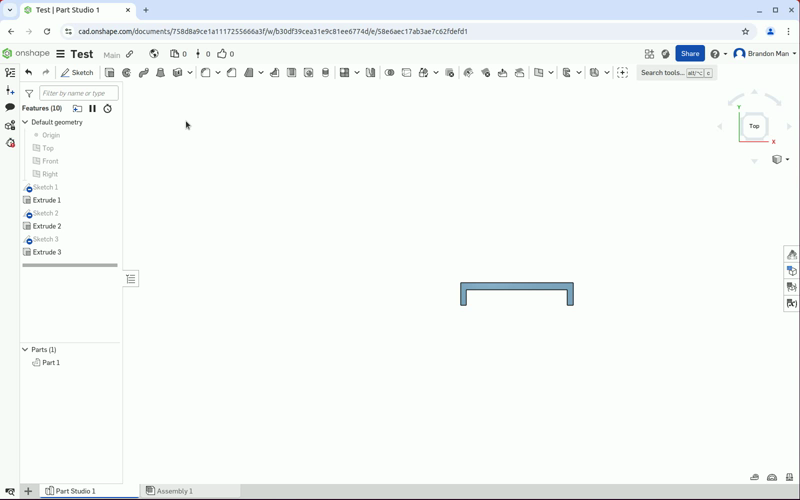
mouse_move(73, 189)
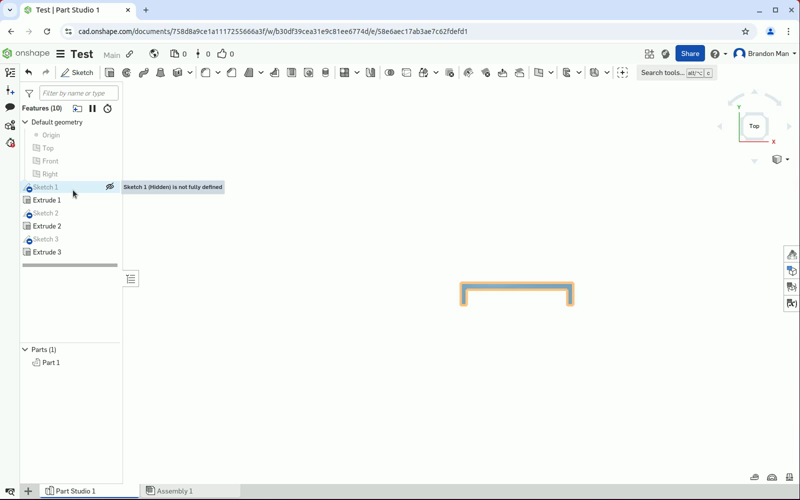
click(73, 189)
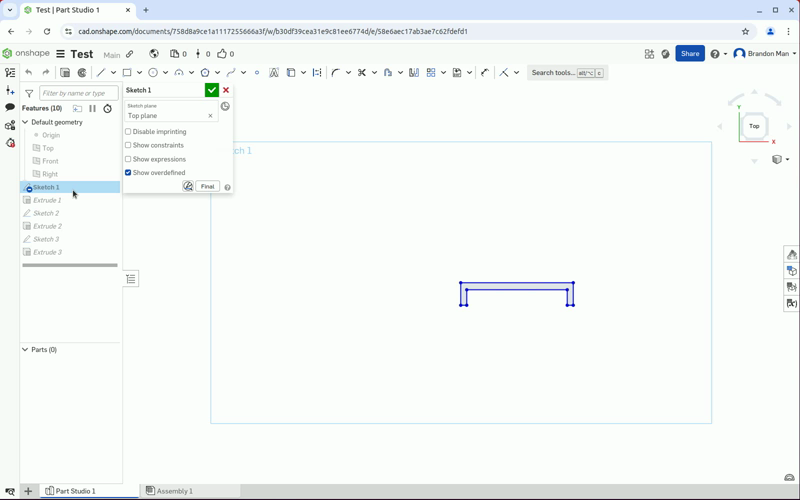
mouse_move(229, 92)
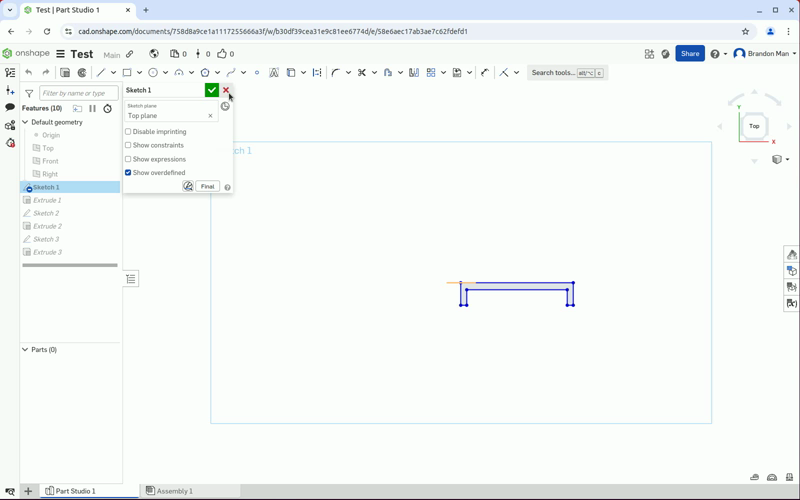
click(229, 92)
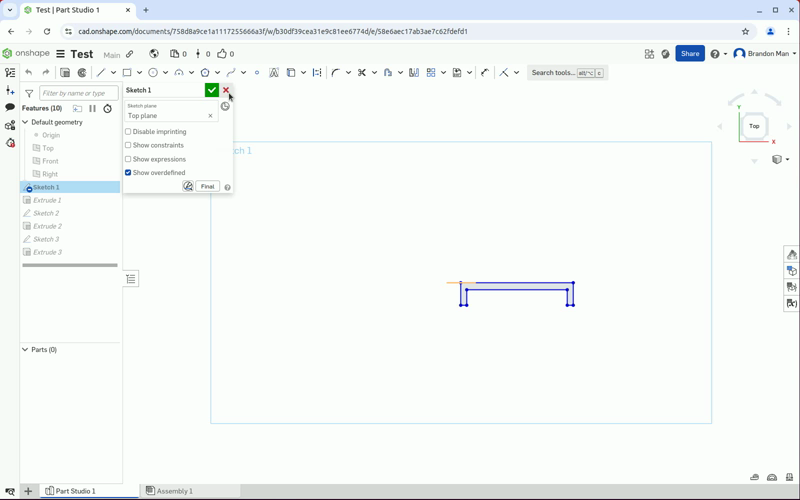
key(shift+s)
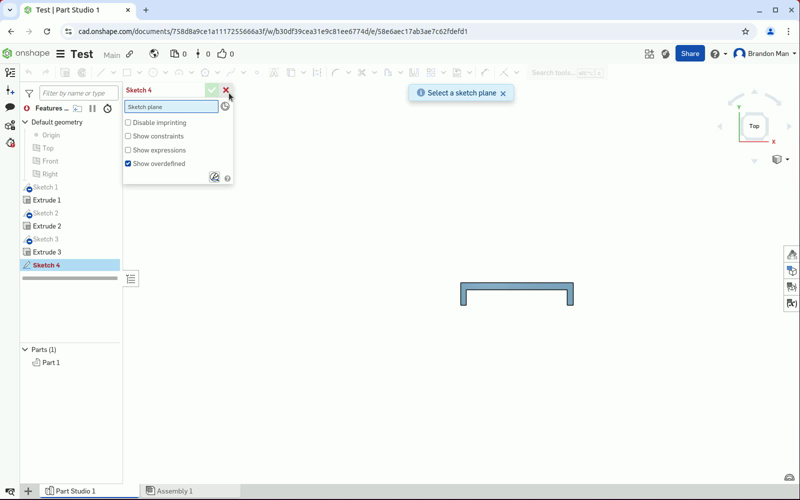
mouse_move(73, 150)
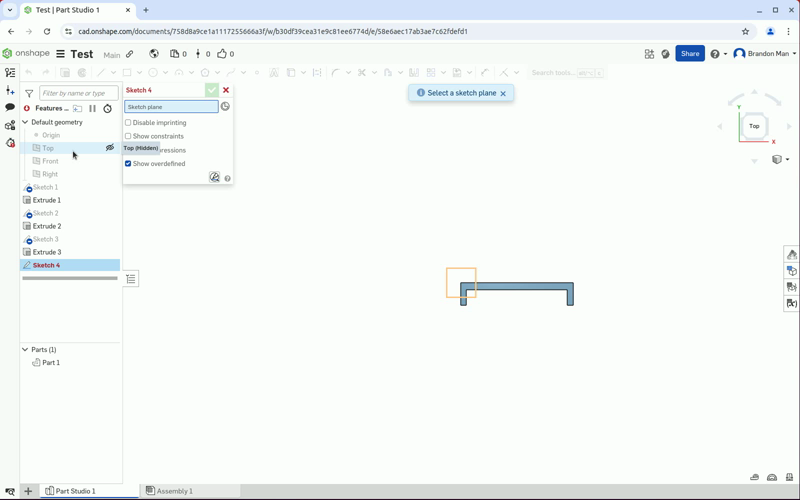
click(73, 150)
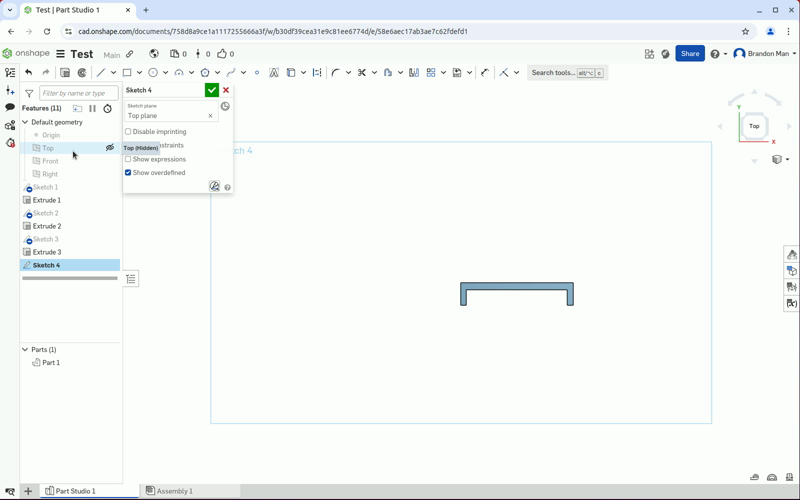
mouse_move(73, 352)
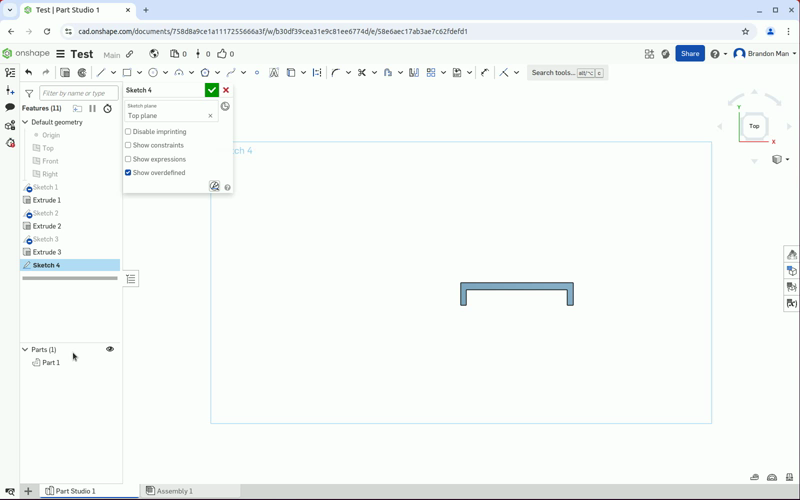
key(y)
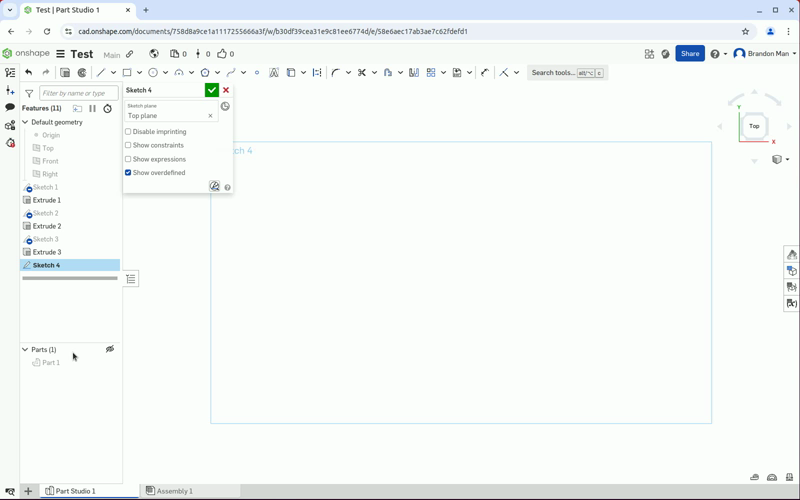
key(l)
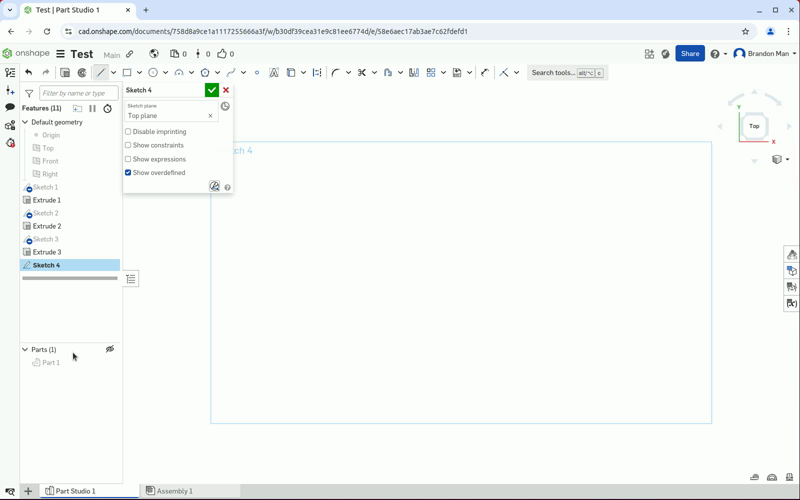
key_down(shift)
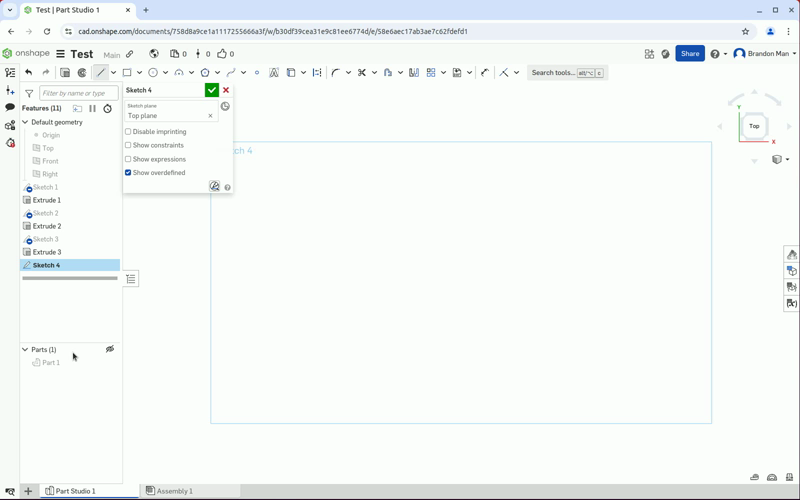
mouse_move(460, 305)
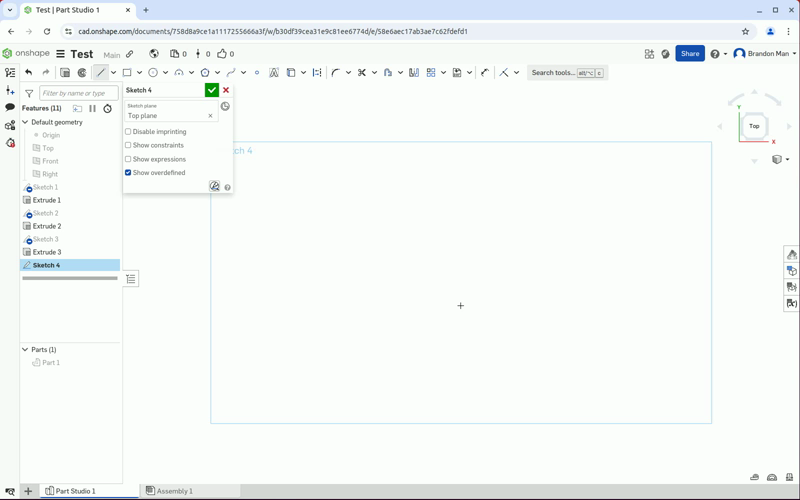
click(460, 305)
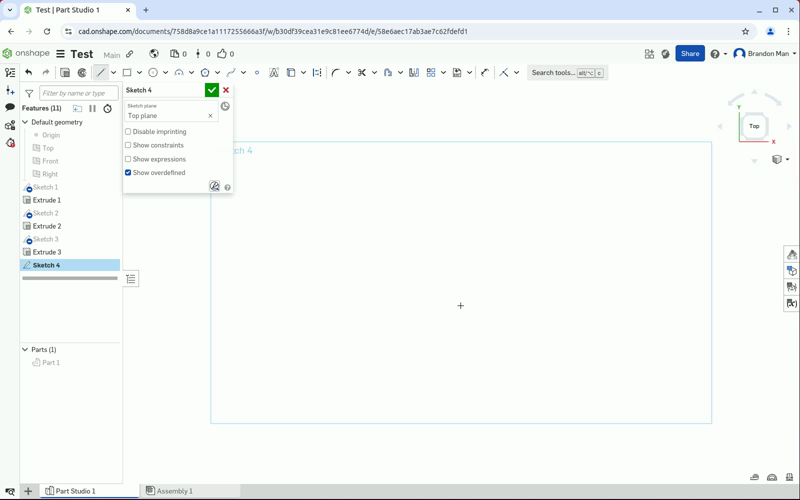
key_up(shift)
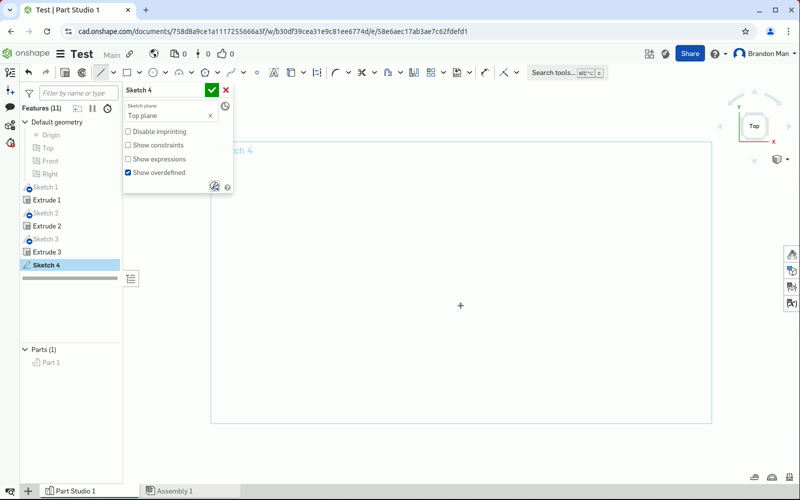
key_down(shift)
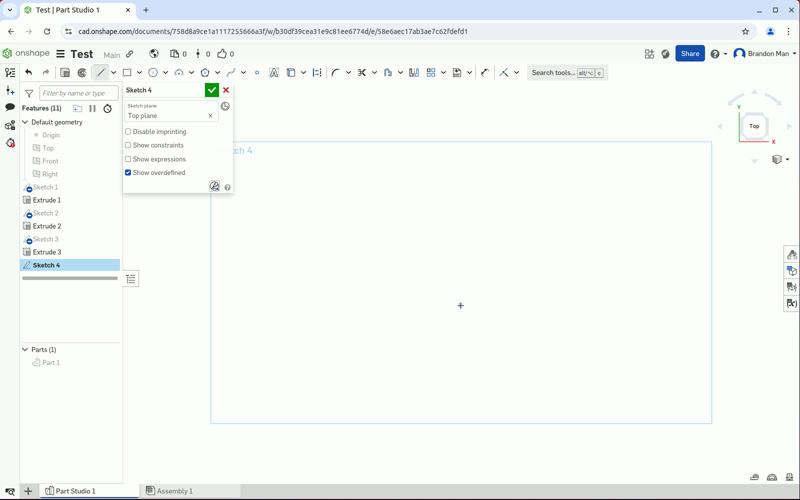
mouse_move(490, 305)
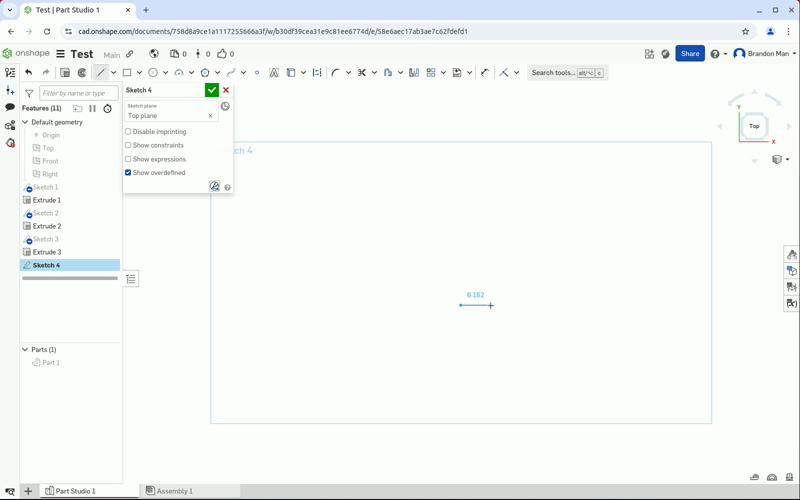
mouse_move(466, 305)
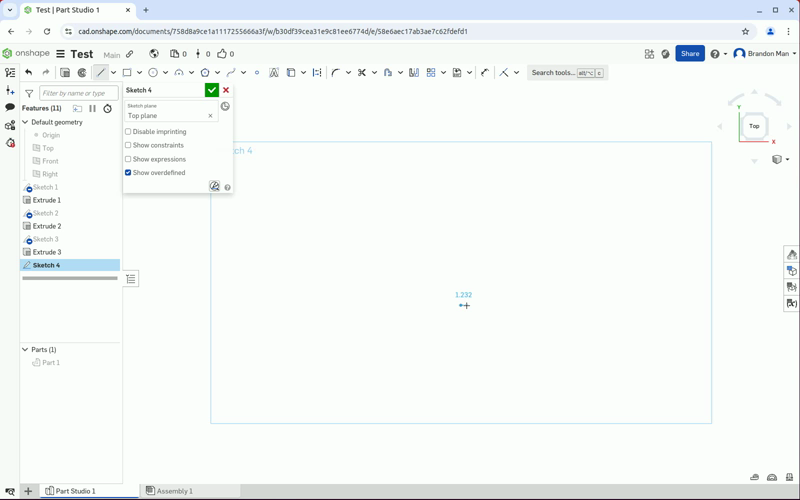
scroll(6)
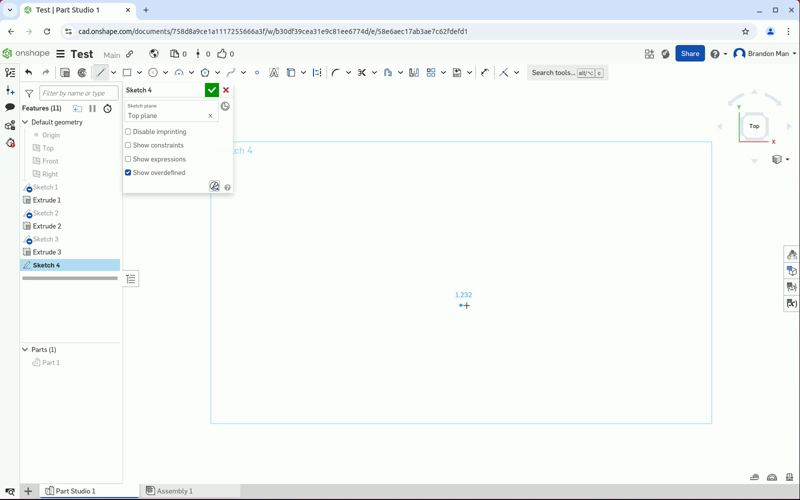
scroll(6)
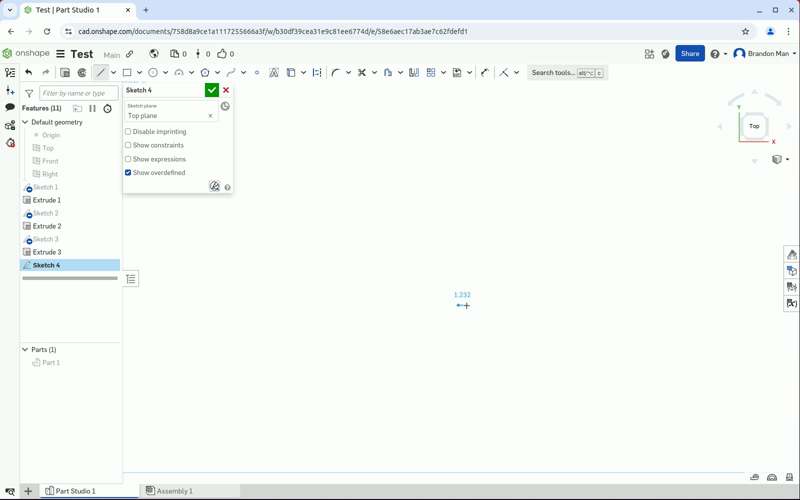
scroll(6)
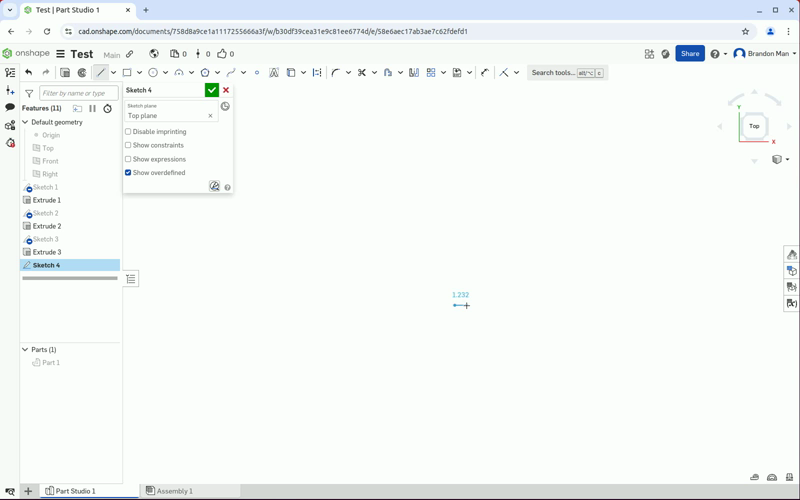
scroll(6)
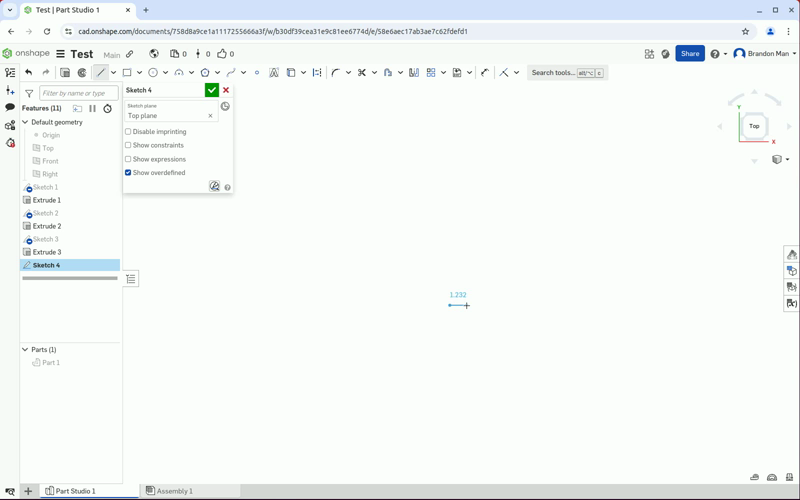
scroll(6)
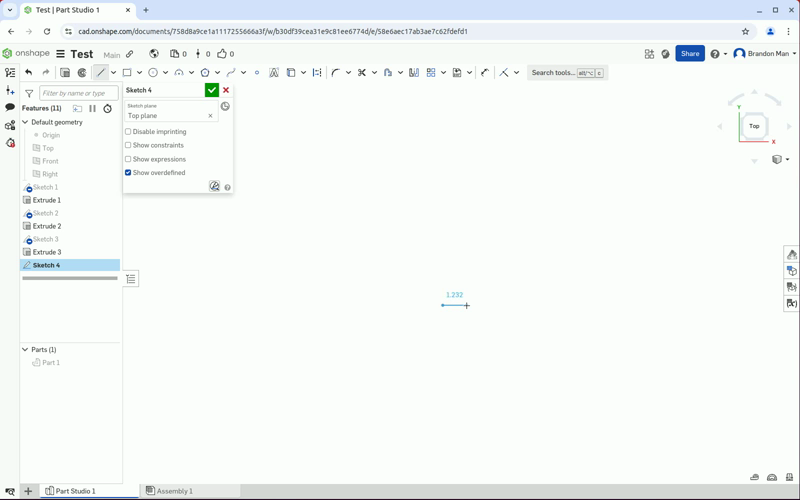
scroll(6)
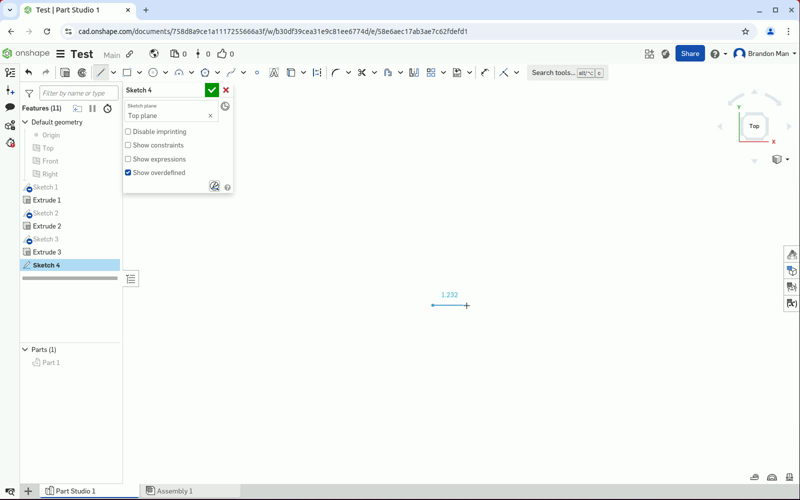
scroll(6)
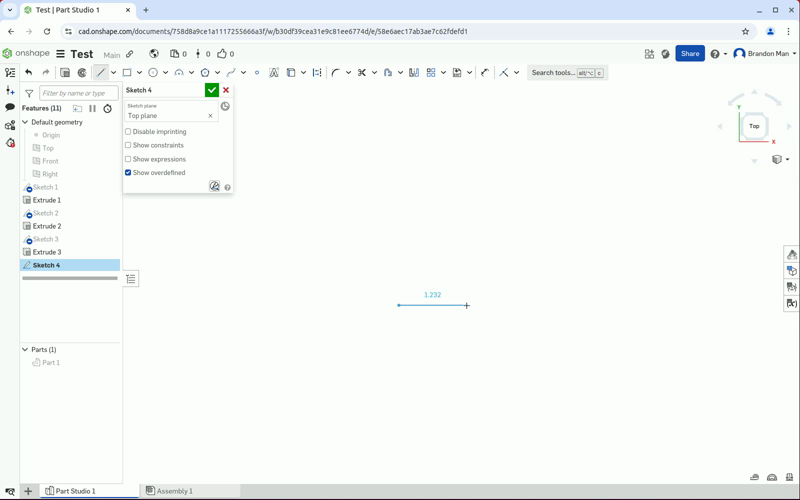
click(466, 305)
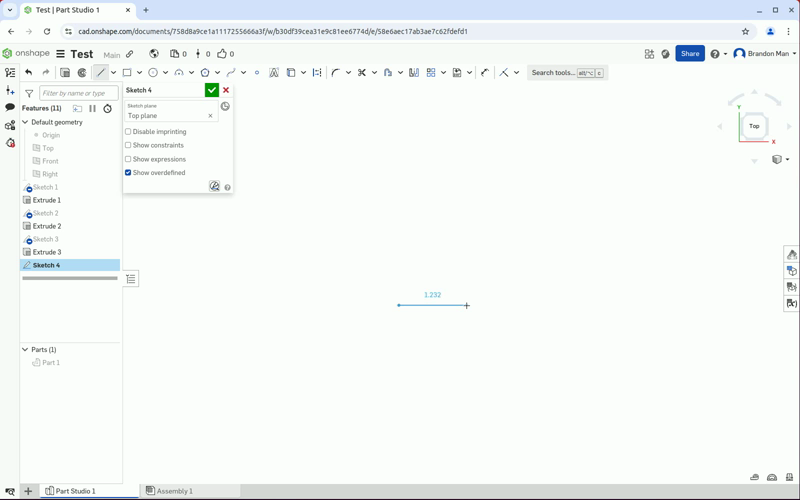
scroll(-6)
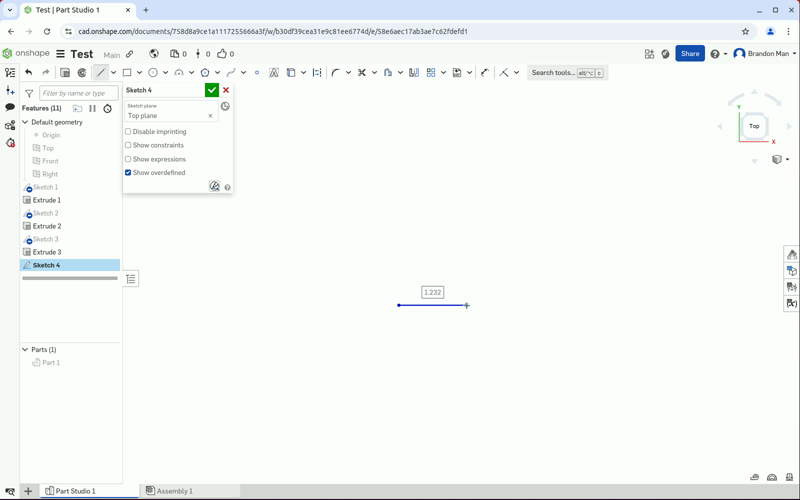
scroll(-6)
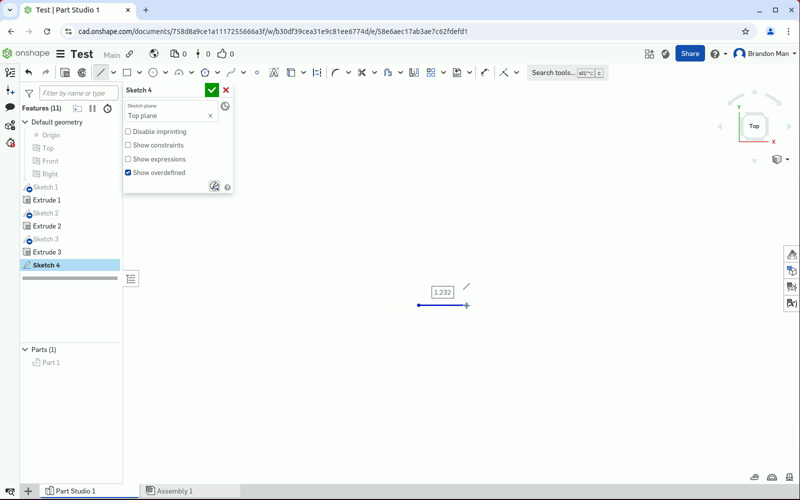
scroll(-6)
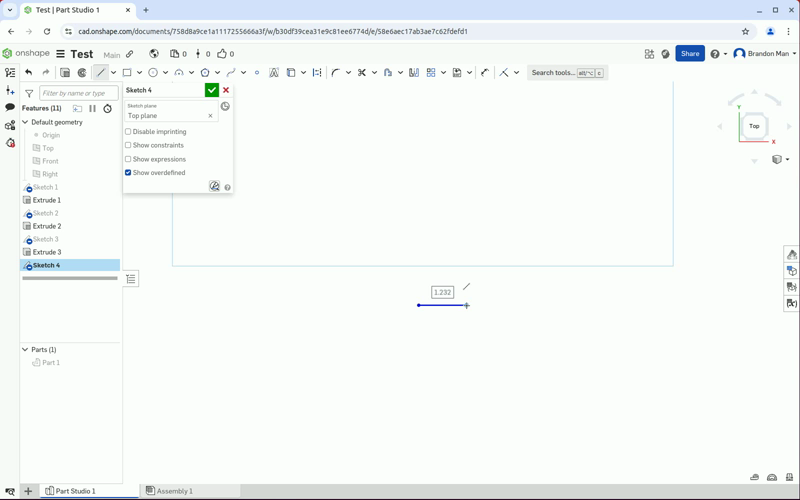
scroll(-6)
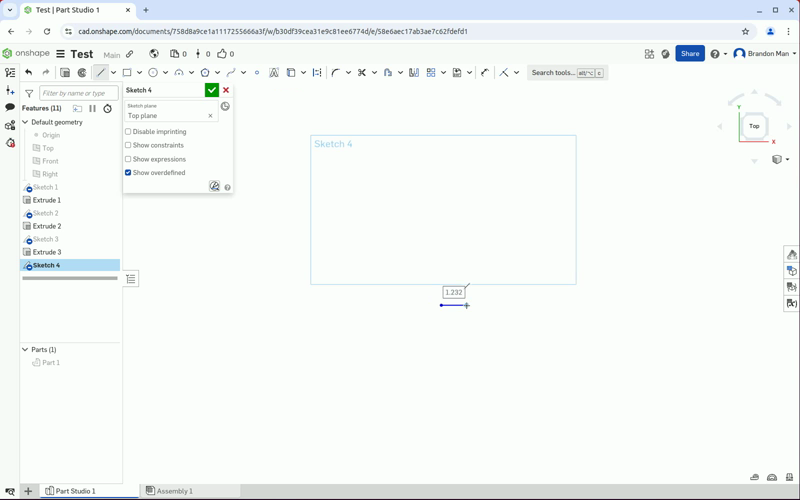
scroll(-6)
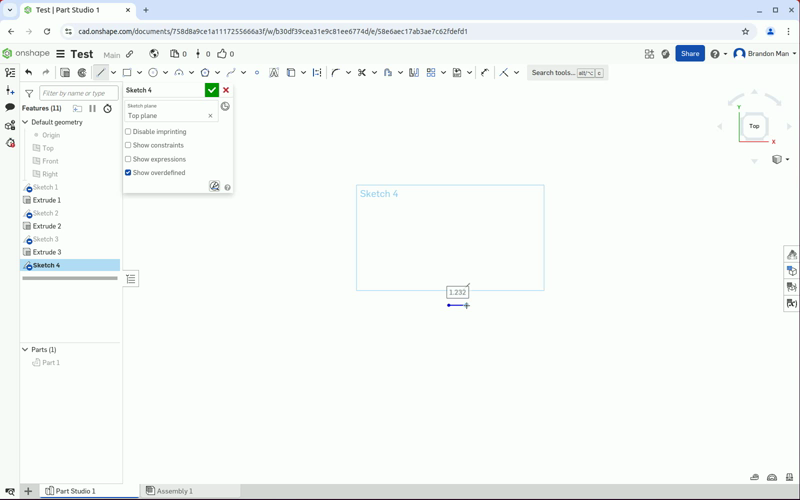
scroll(-6)
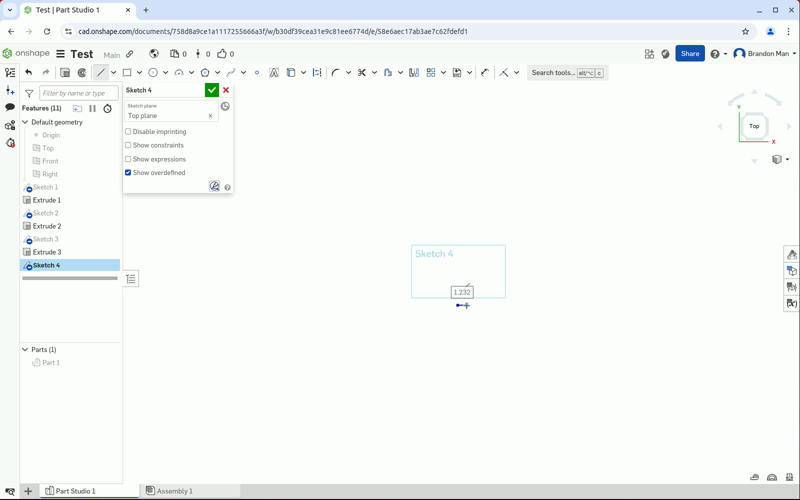
scroll(-6)
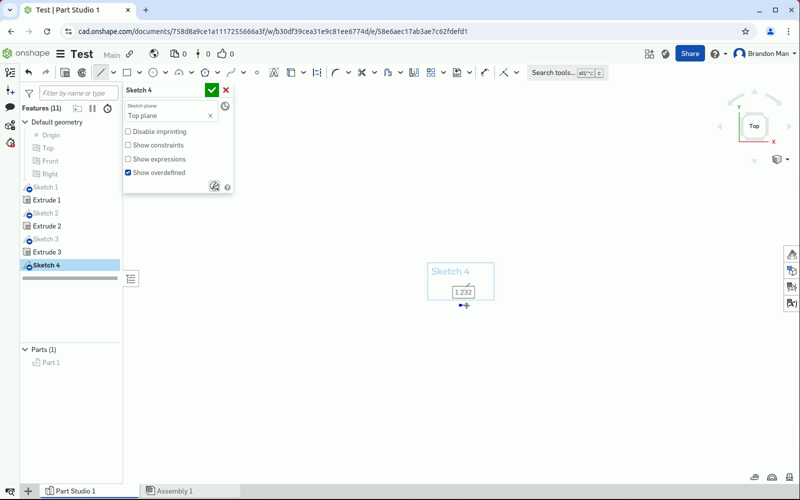
key_up(shift)
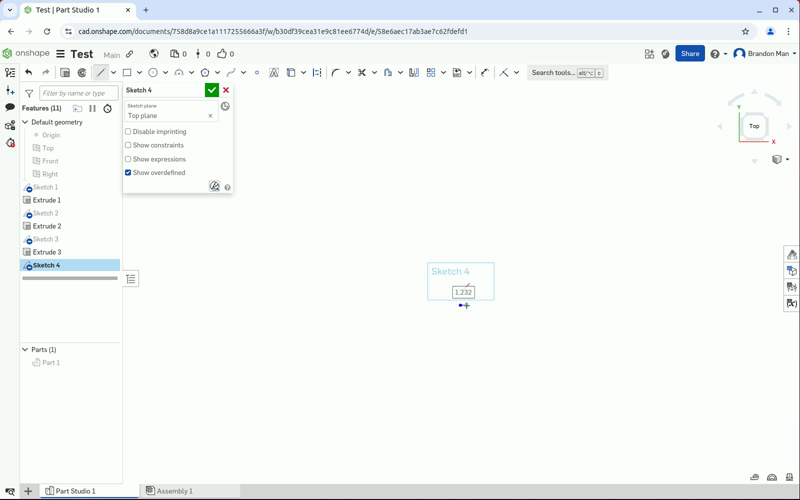
key_down(shift)
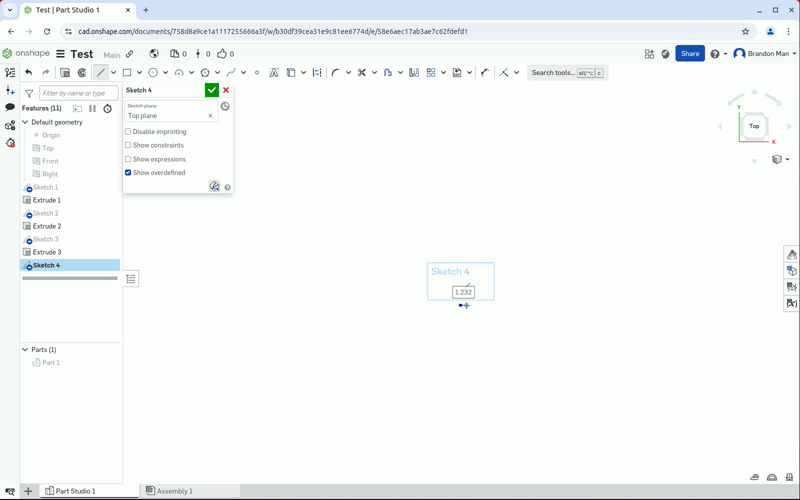
mouse_move(496, 305)
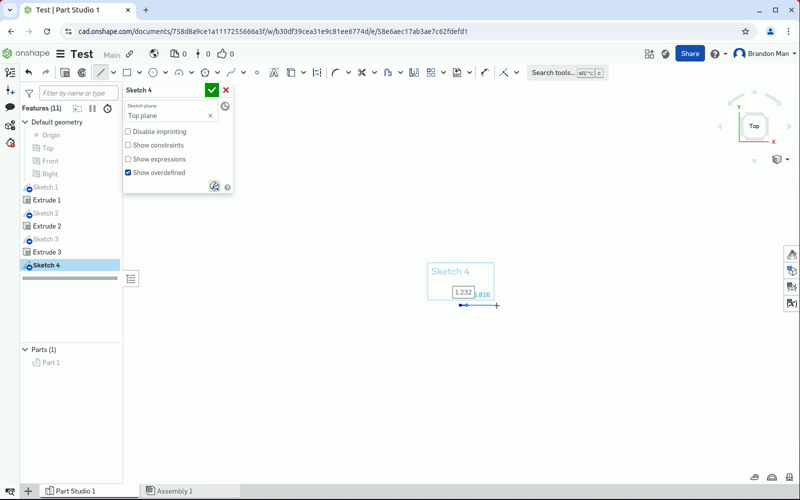
mouse_move(466, 289)
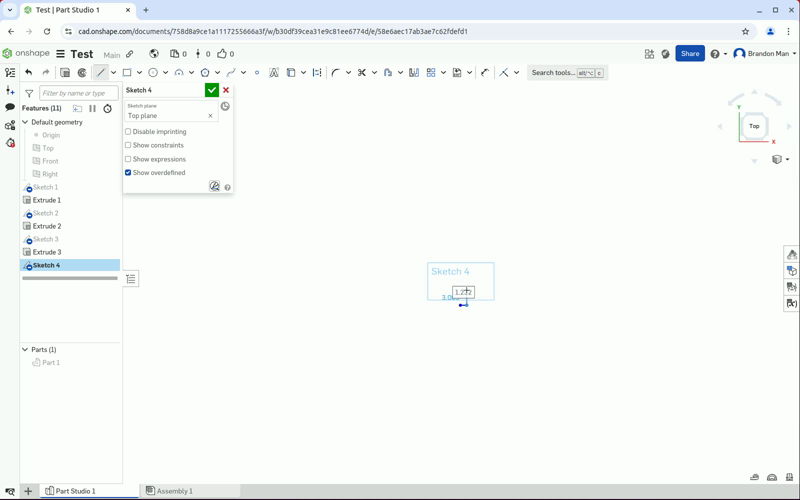
click(466, 289)
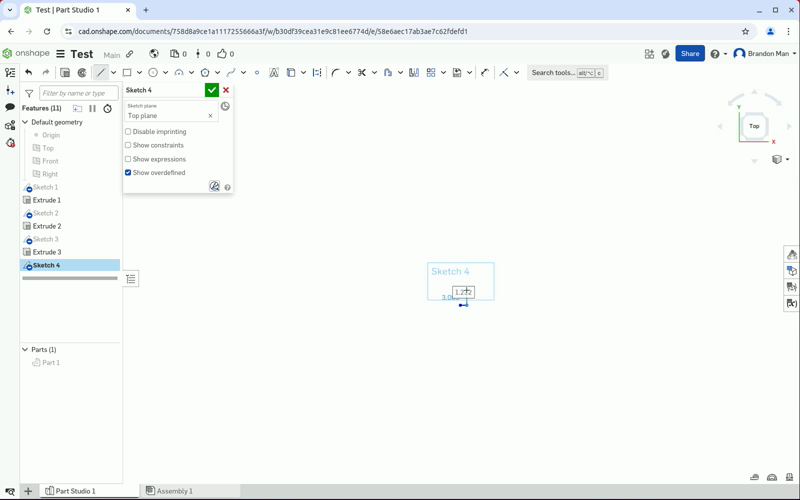
key_up(shift)
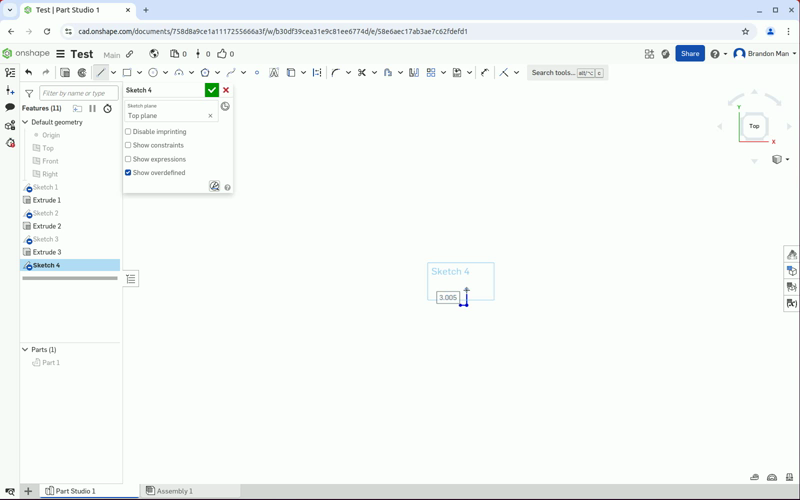
key_down(shift)
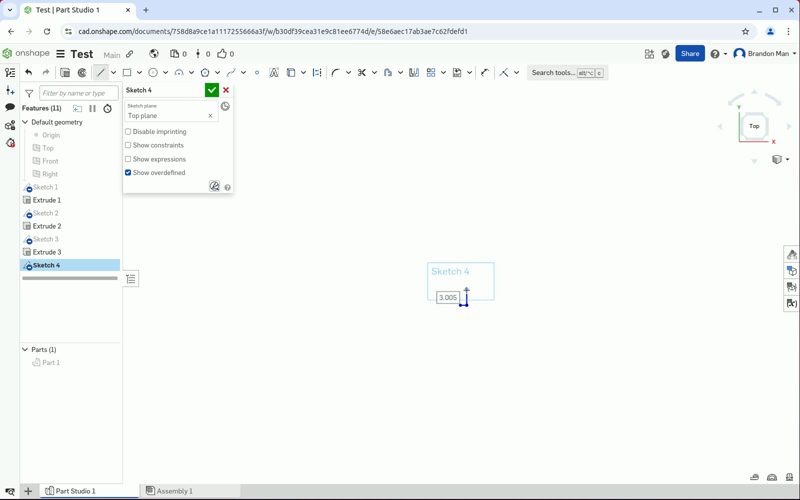
mouse_move(567, 289)
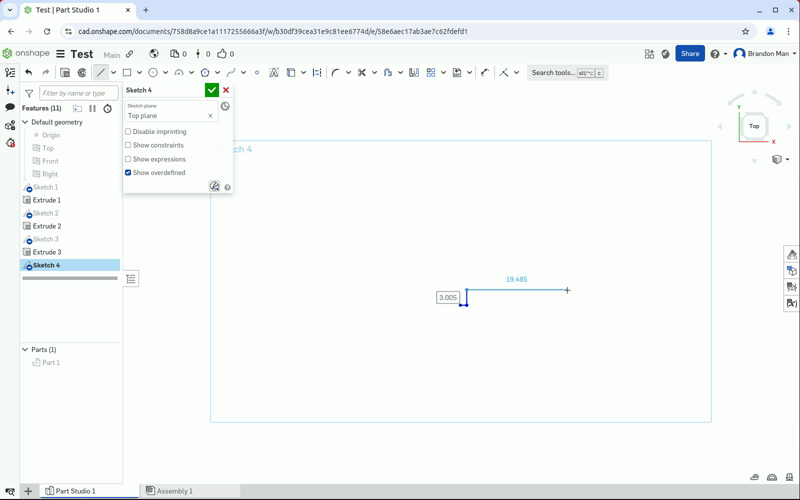
click(567, 289)
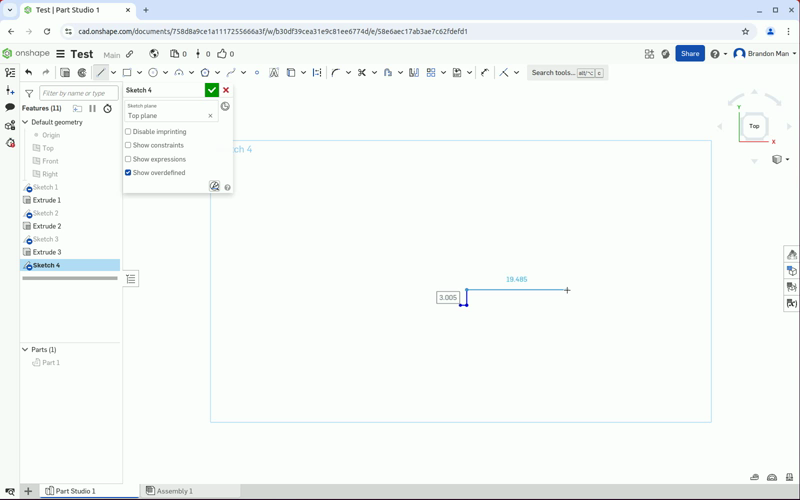
key_up(shift)
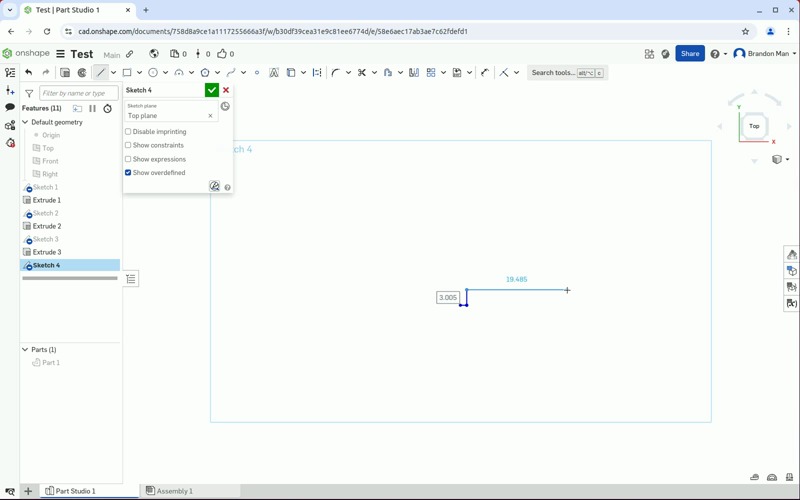
key_down(shift)
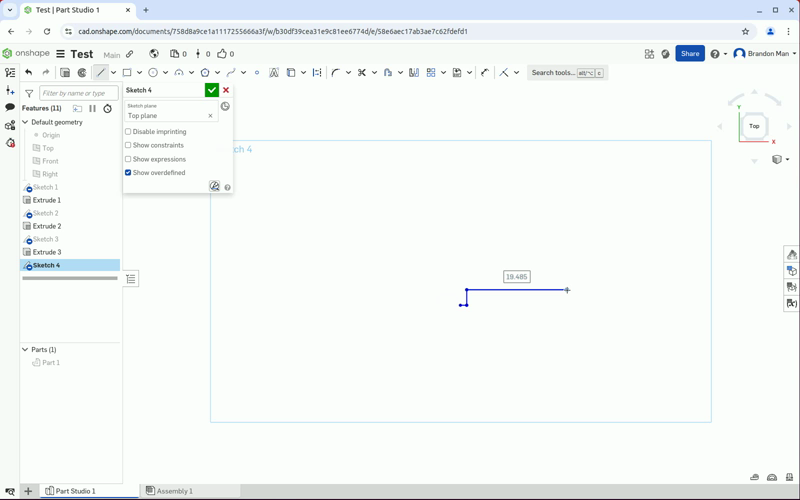
mouse_move(589, 289)
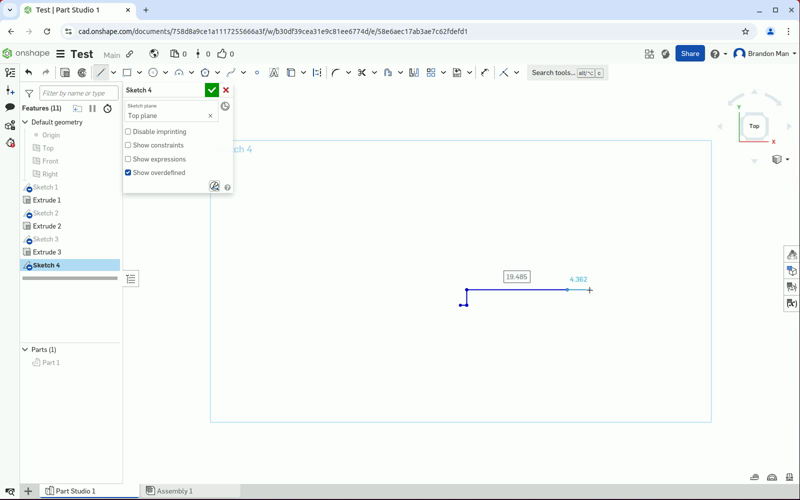
mouse_move(567, 305)
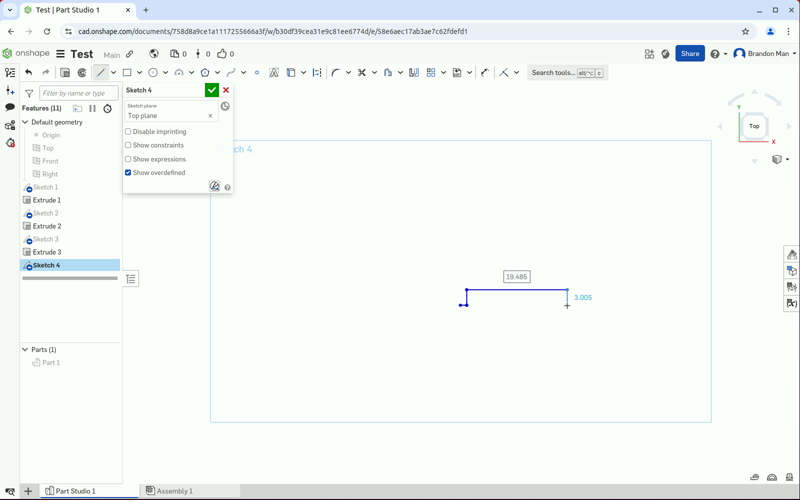
click(567, 305)
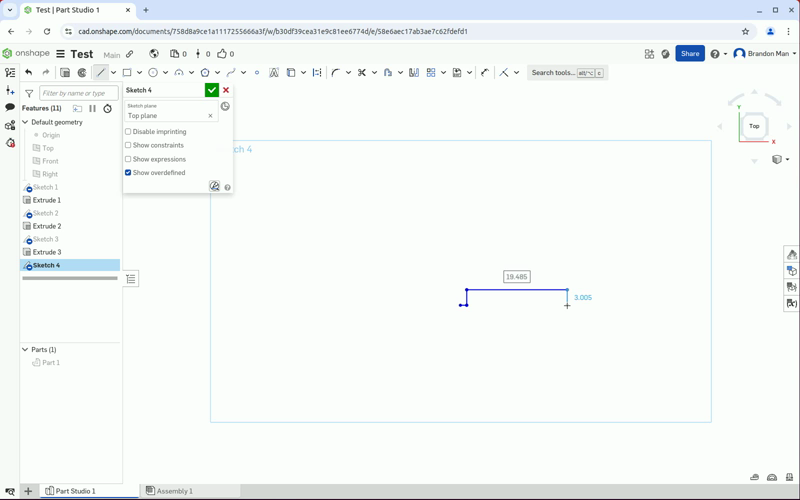
key_up(shift)
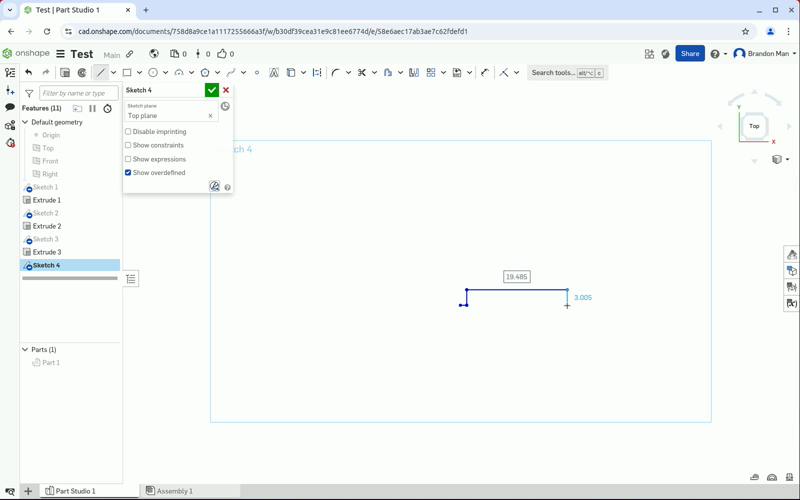
key_down(shift)
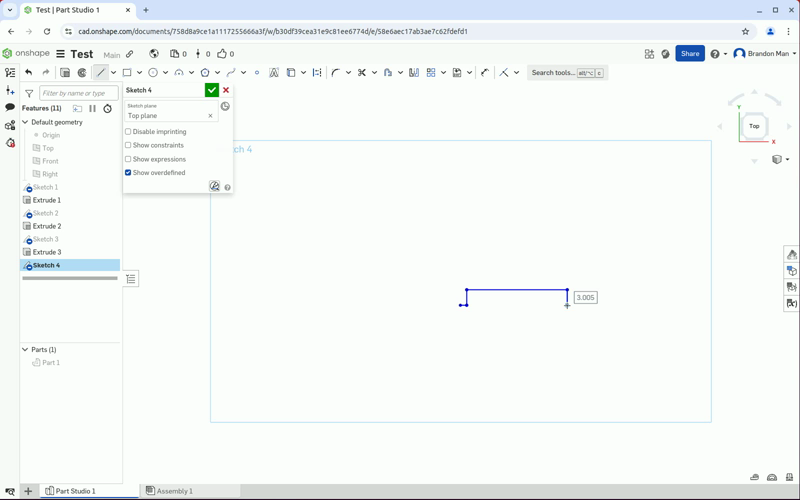
mouse_move(589, 305)
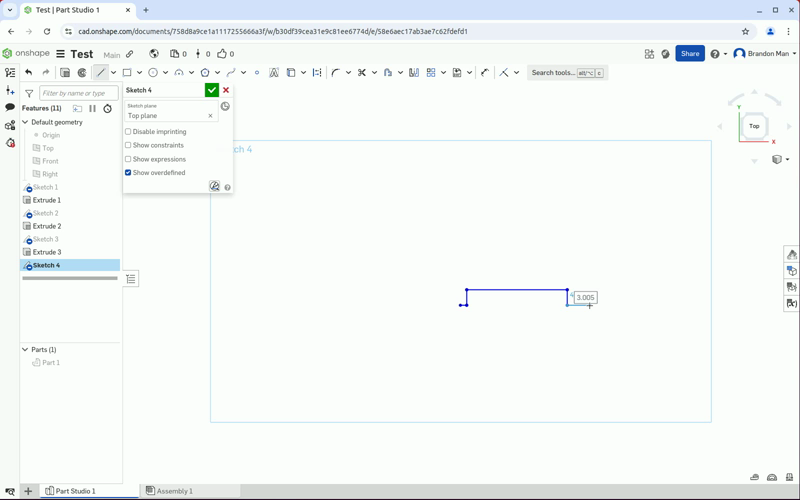
mouse_move(573, 305)
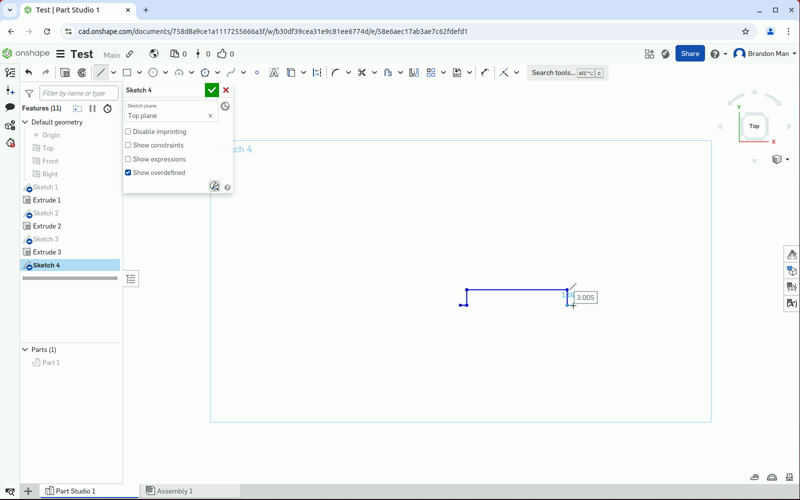
scroll(6)
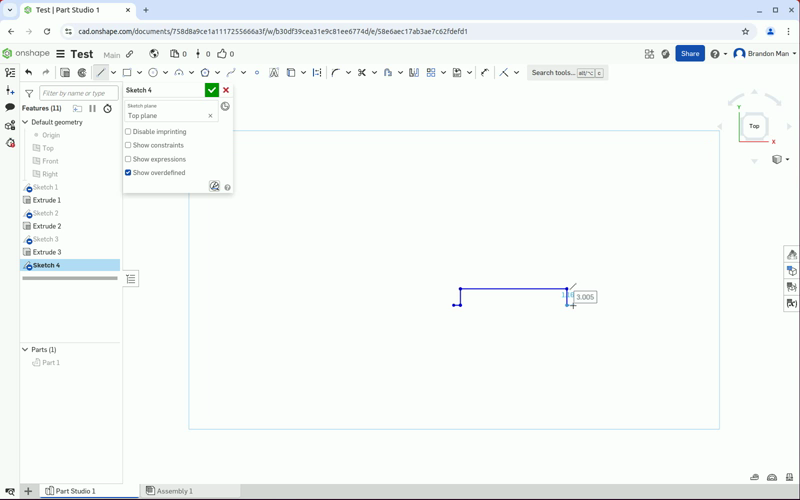
scroll(6)
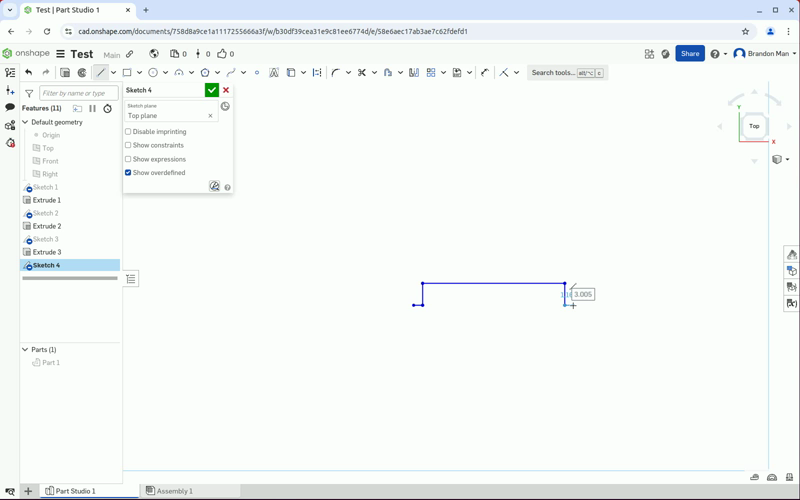
scroll(6)
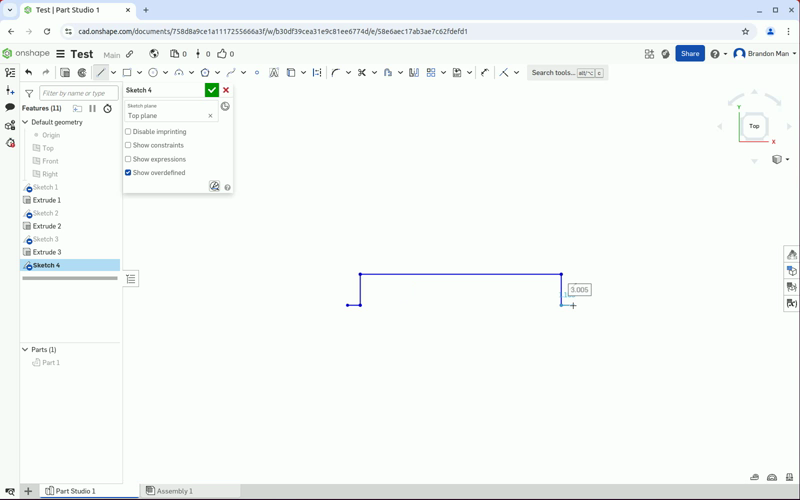
scroll(6)
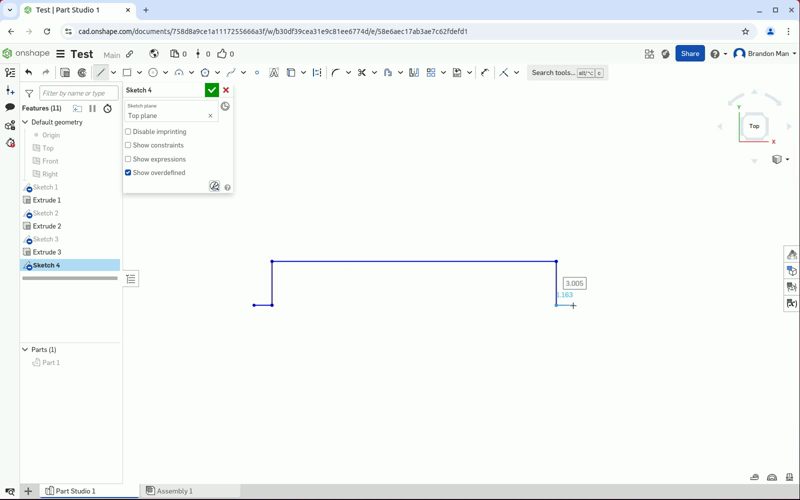
scroll(6)
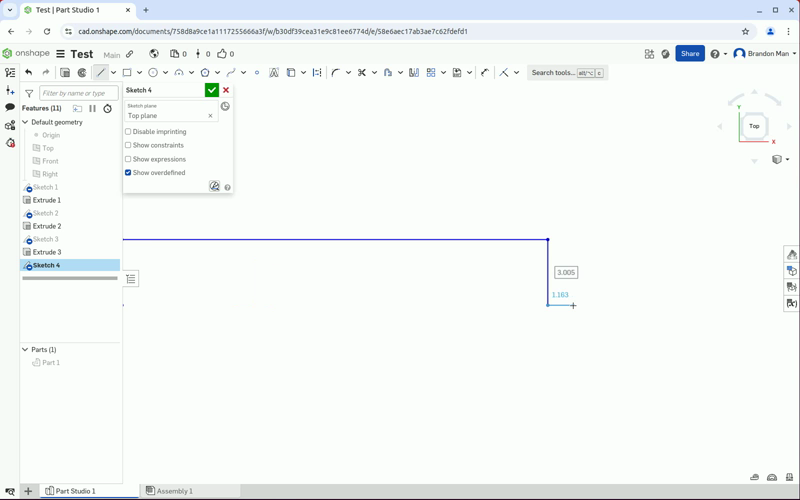
scroll(6)
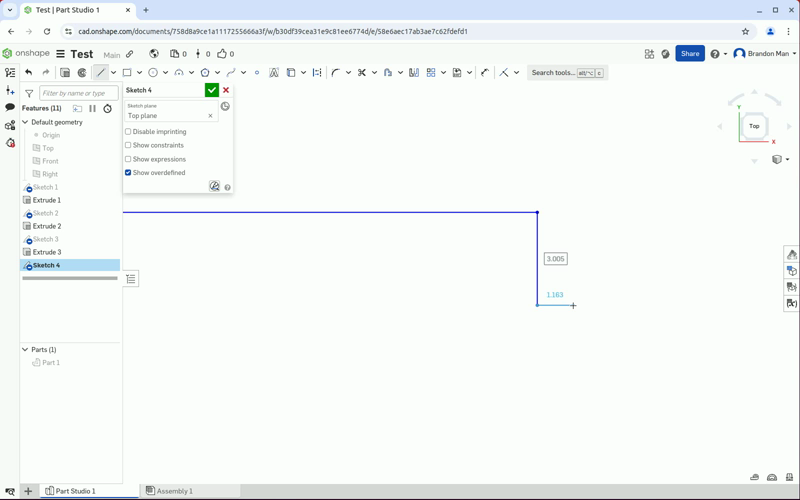
scroll(6)
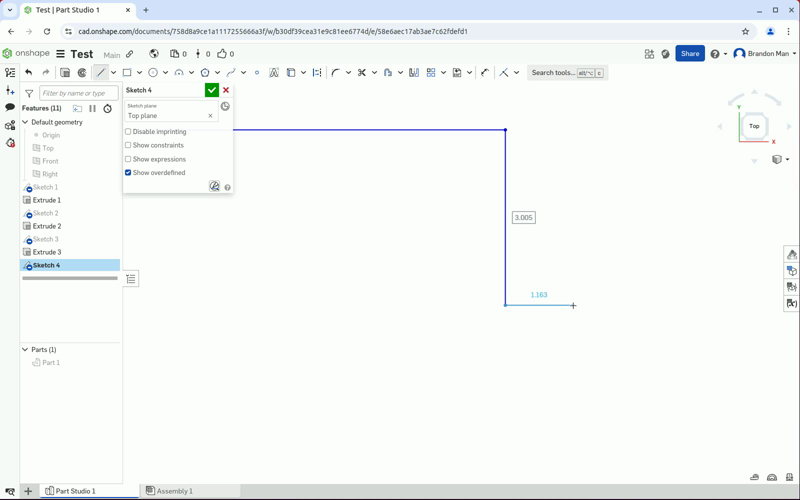
click(573, 305)
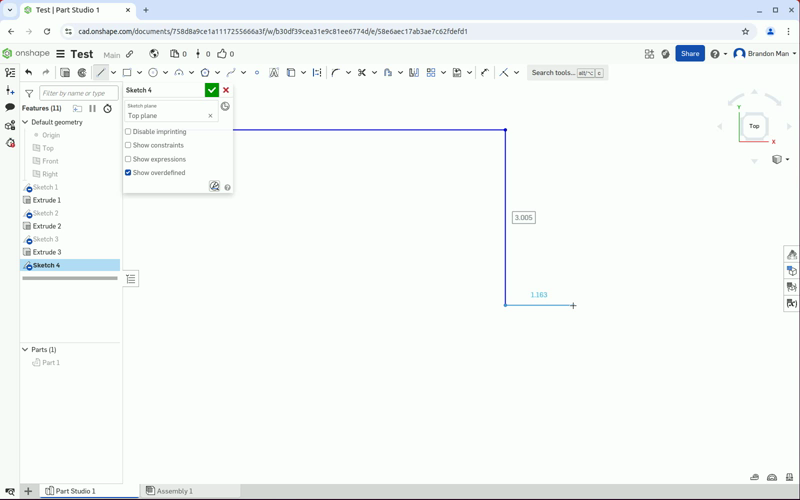
scroll(-6)
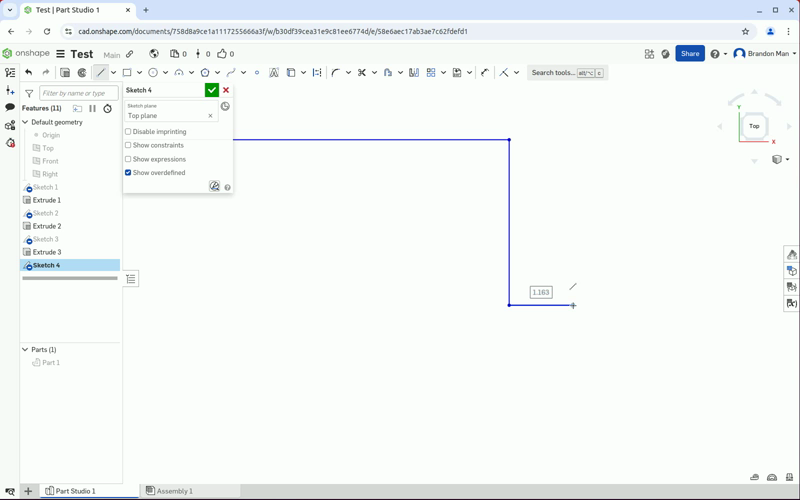
scroll(-6)
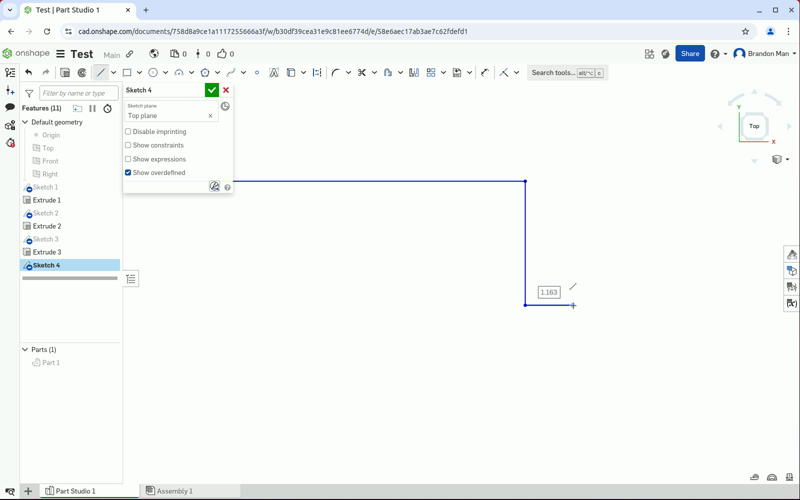
scroll(-6)
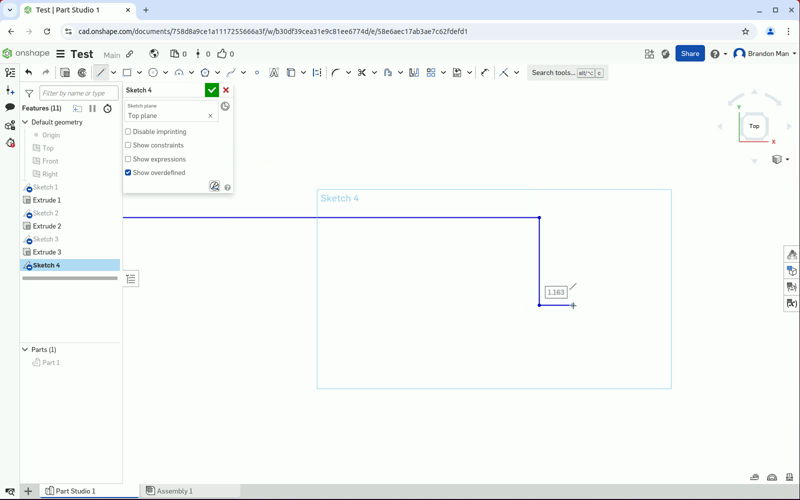
scroll(-6)
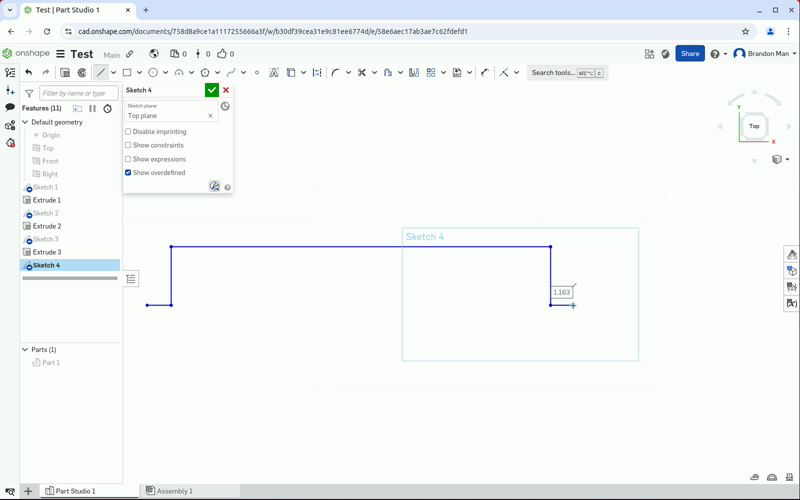
scroll(-6)
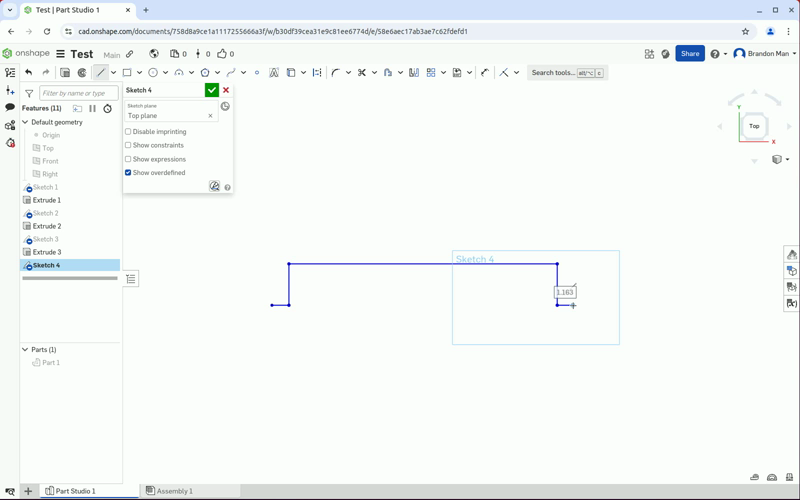
scroll(-6)
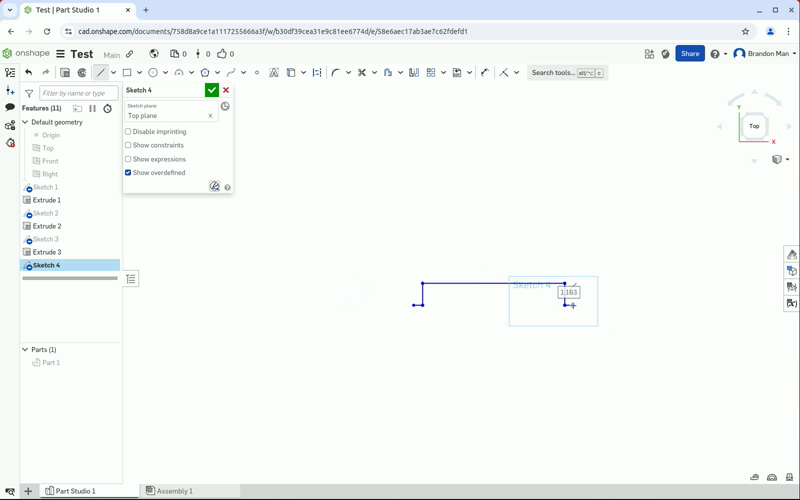
scroll(-6)
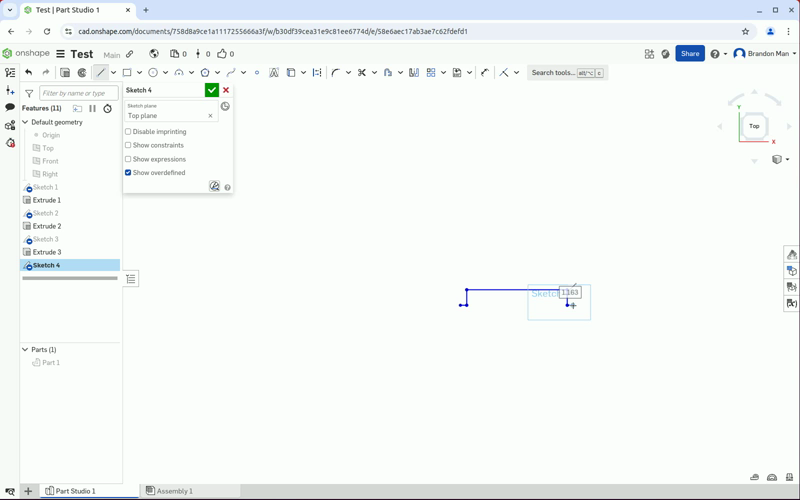
key_up(shift)
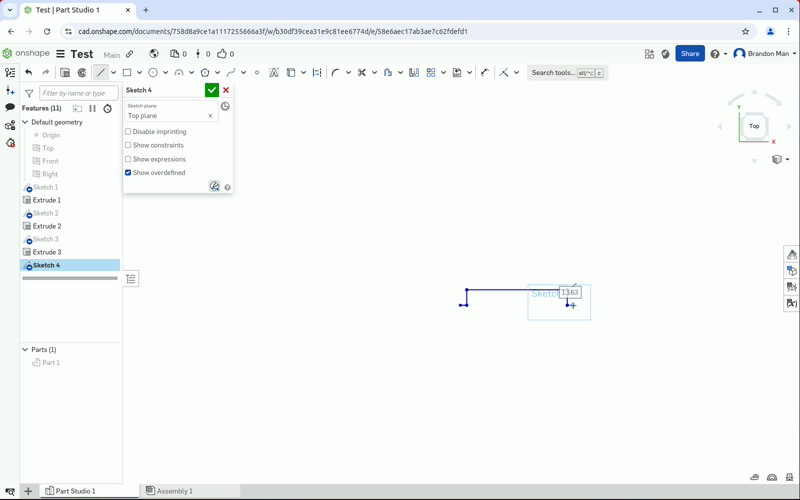
key_down(shift)
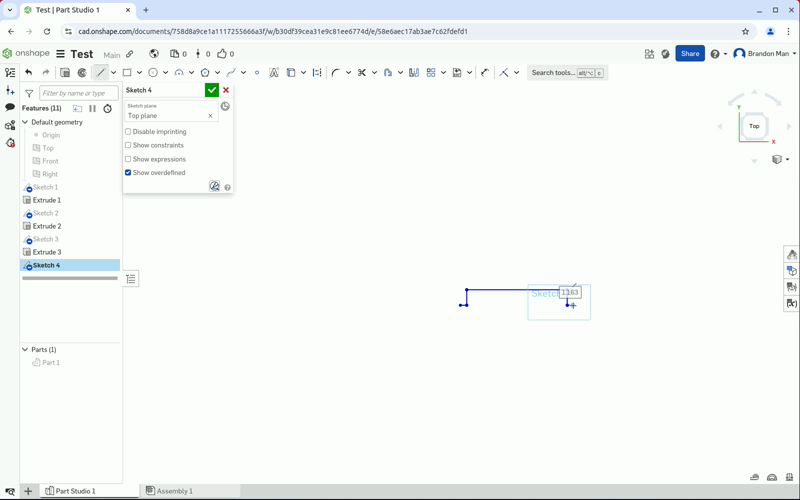
mouse_move(589, 305)
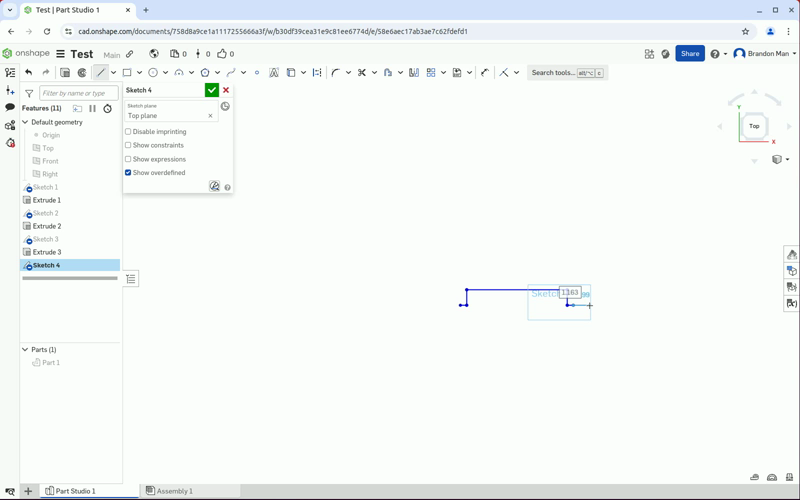
mouse_move(573, 282)
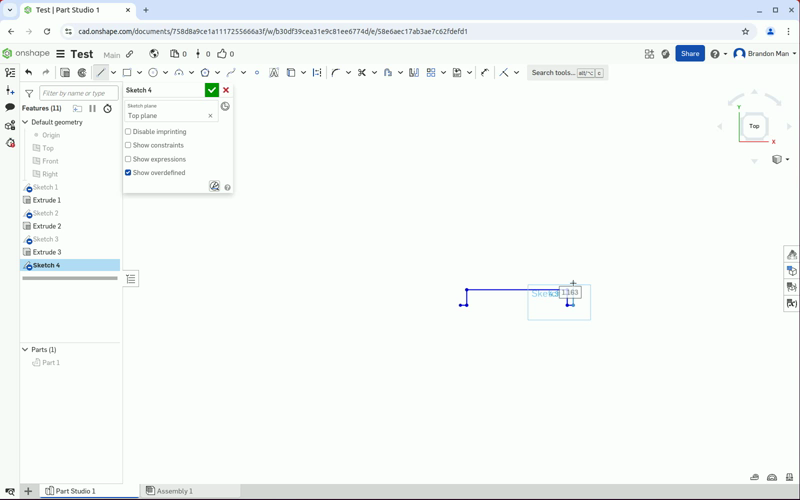
click(573, 282)
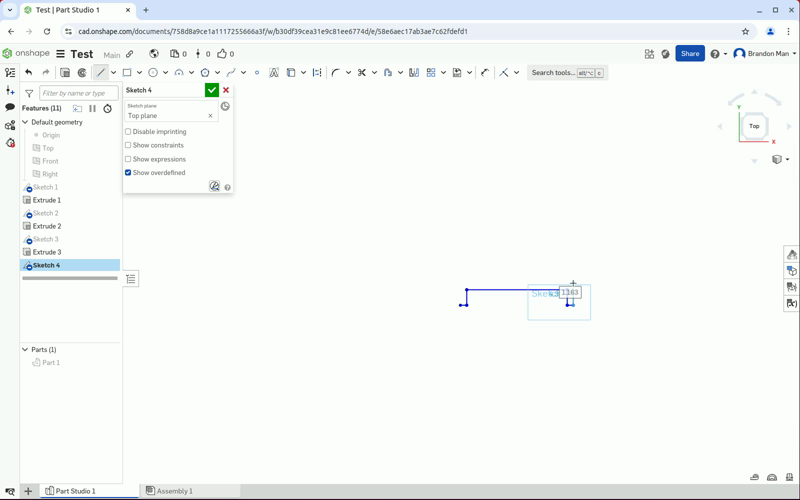
key_up(shift)
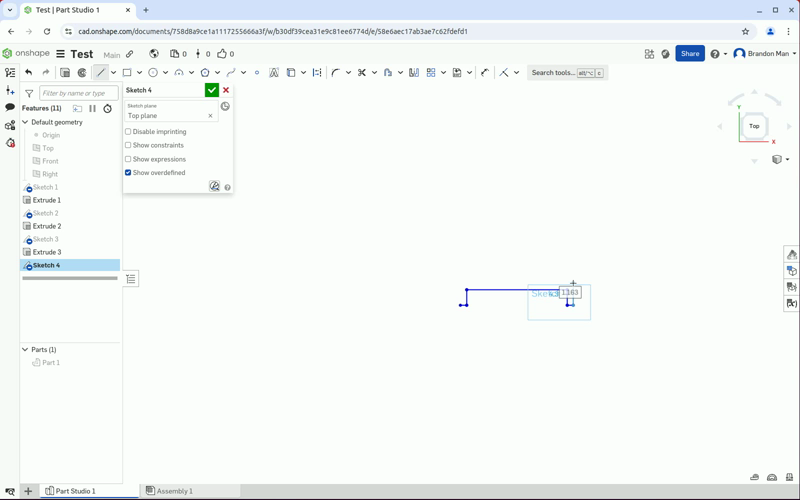
key_down(shift)
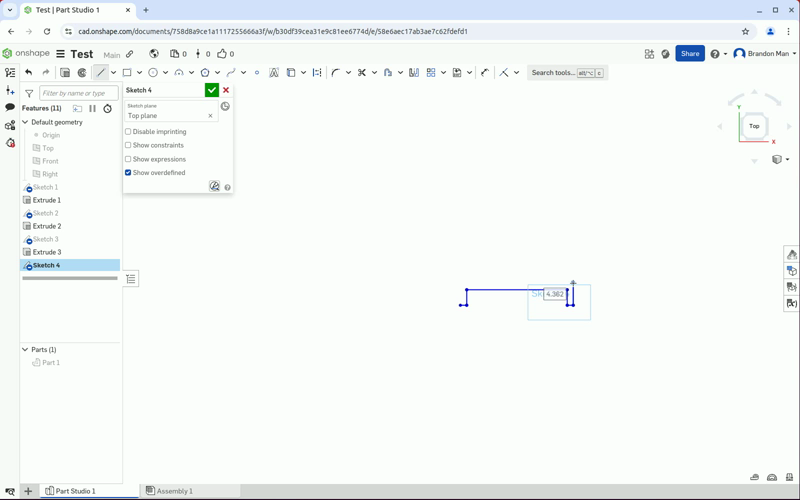
mouse_move(460, 282)
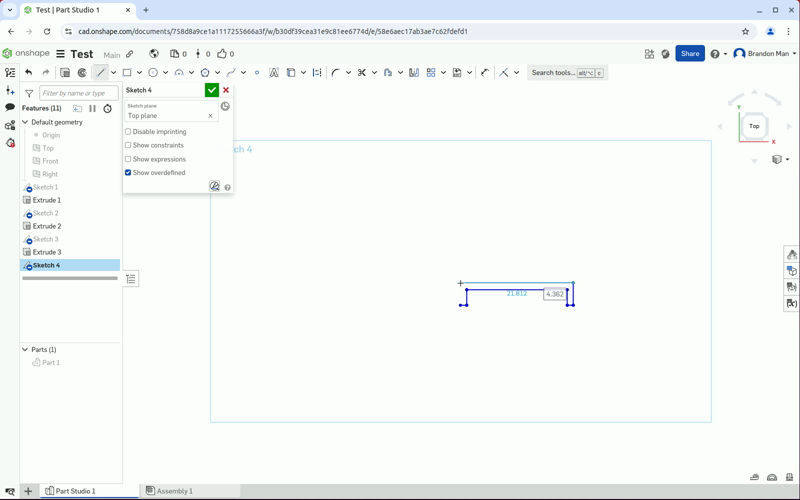
click(460, 282)
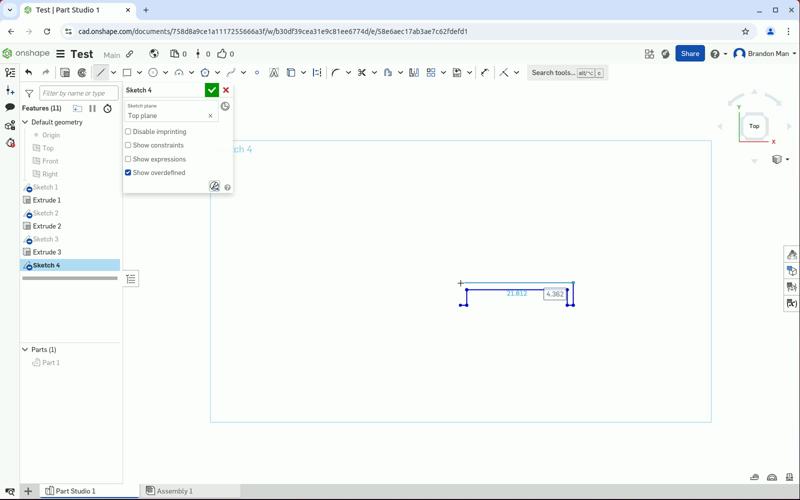
key_up(shift)
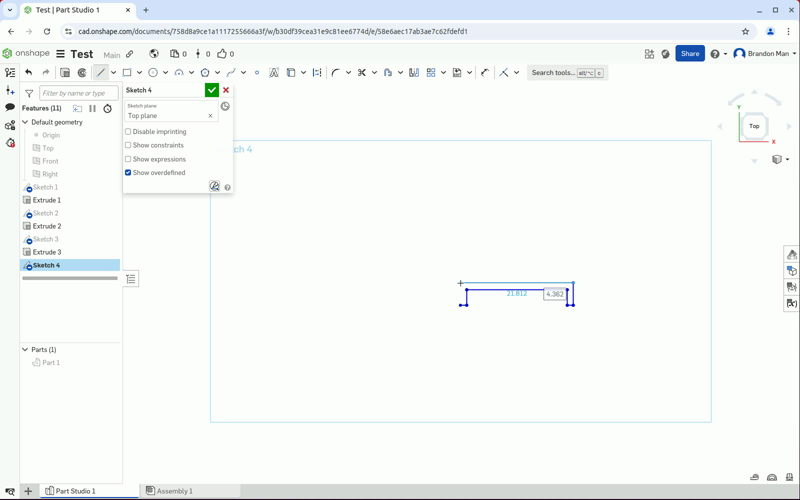
mouse_move(490, 282)
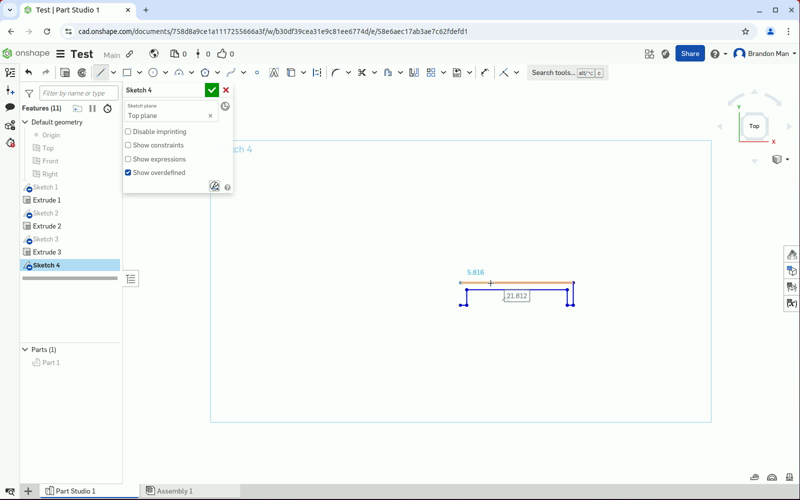
key_down(shift)
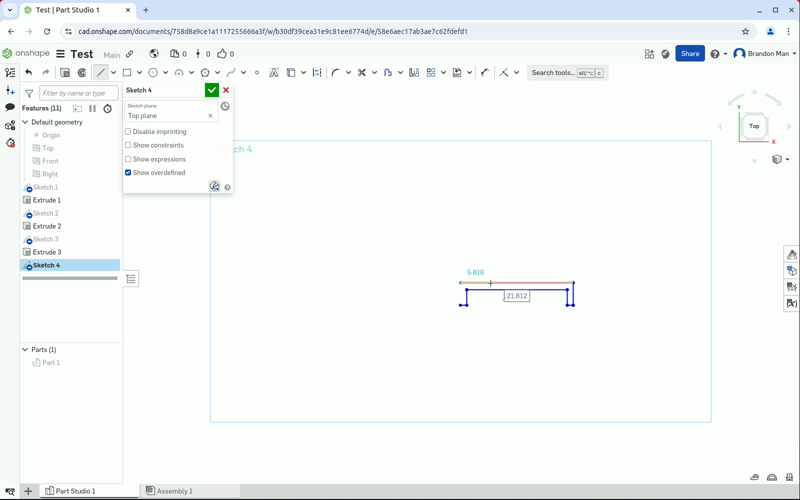
mouse_move(460, 305)
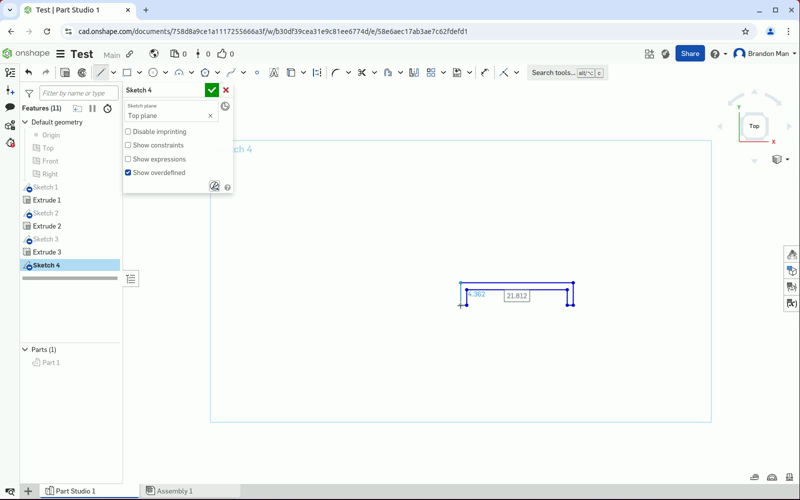
key_up(shift)
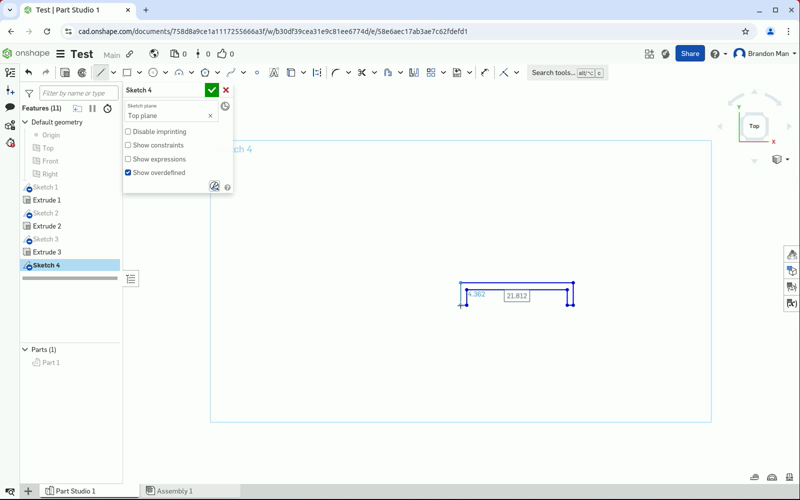
click(460, 305)
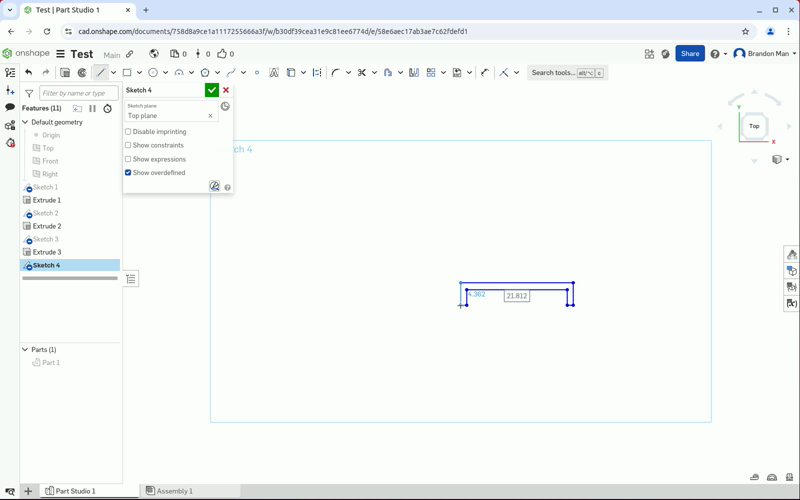
key(esc)
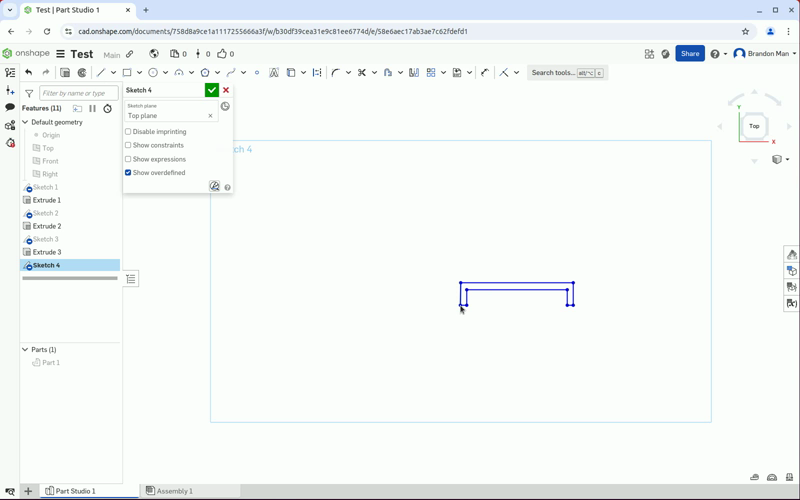
mouse_move(547, 288)
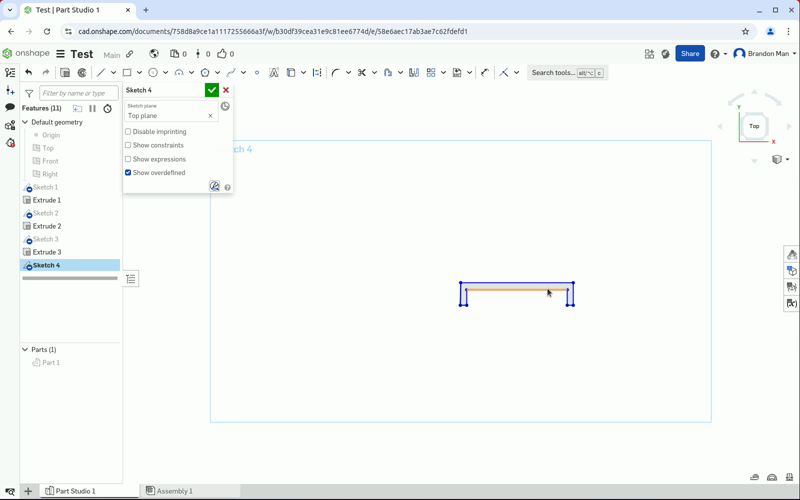
scroll(6)
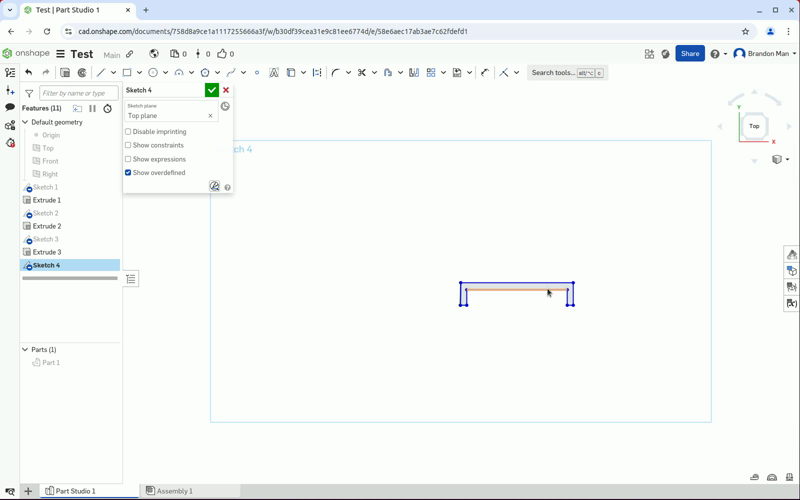
scroll(6)
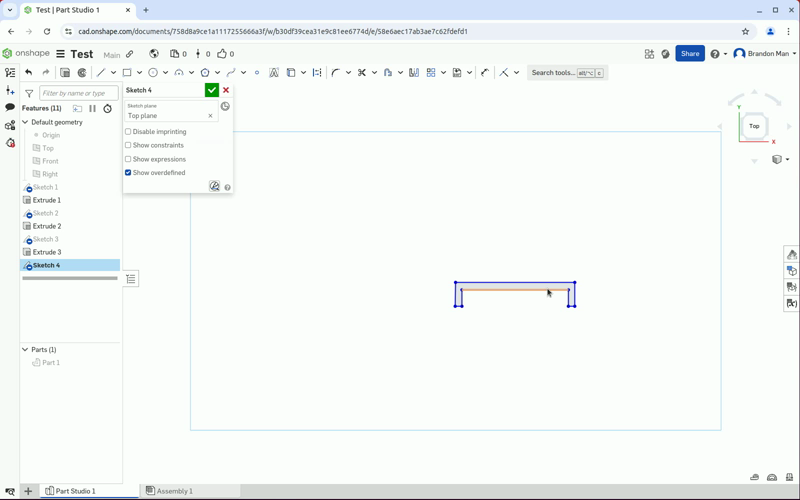
scroll(6)
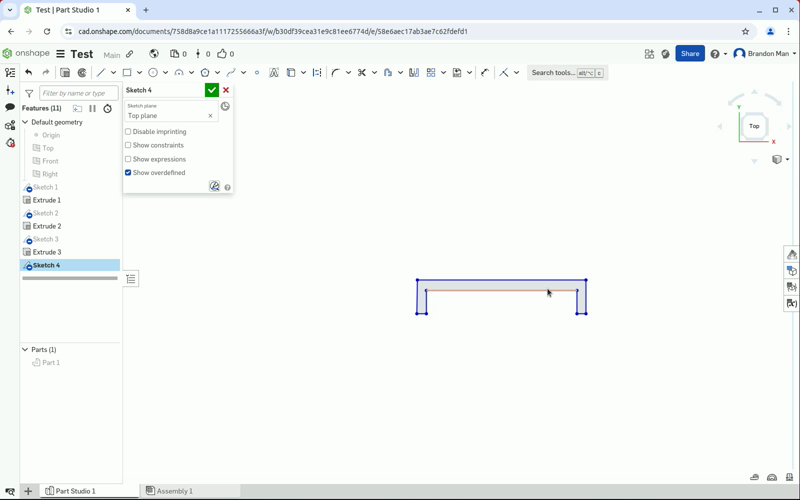
scroll(6)
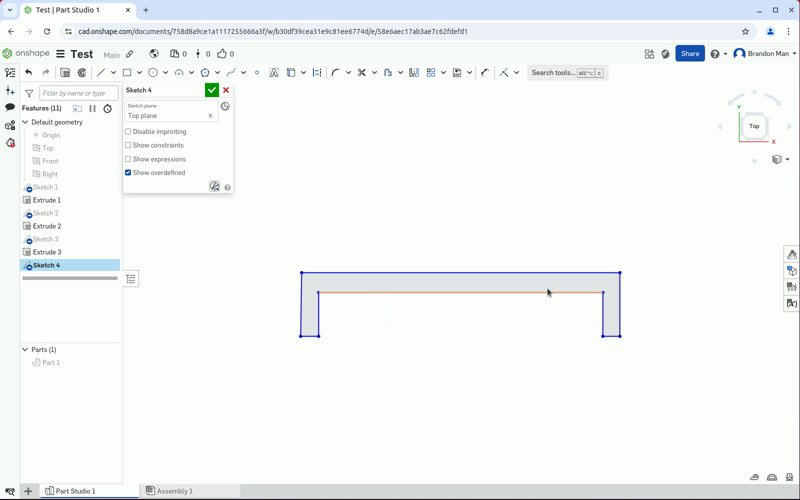
scroll(6)
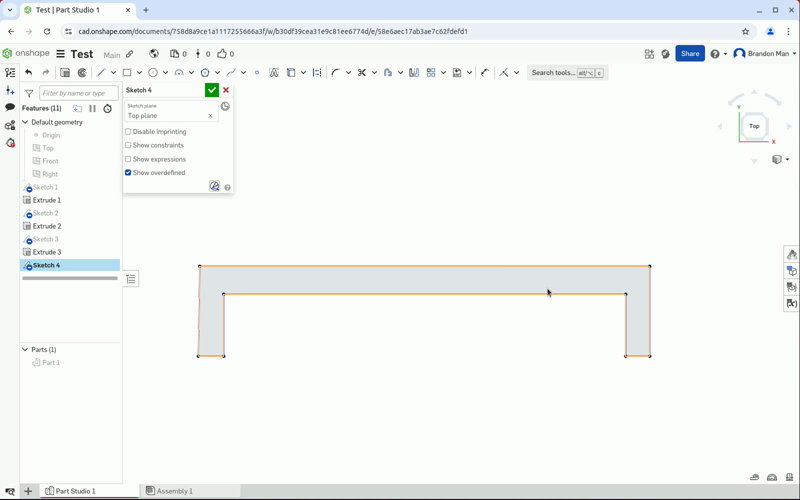
scroll(6)
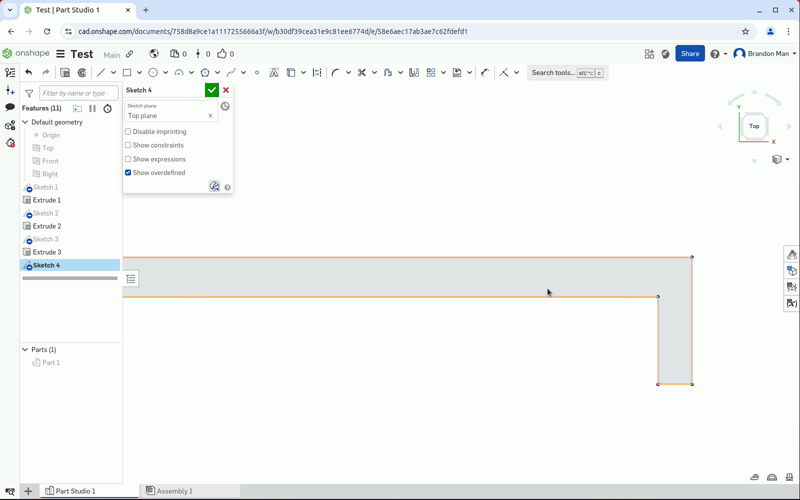
scroll(6)
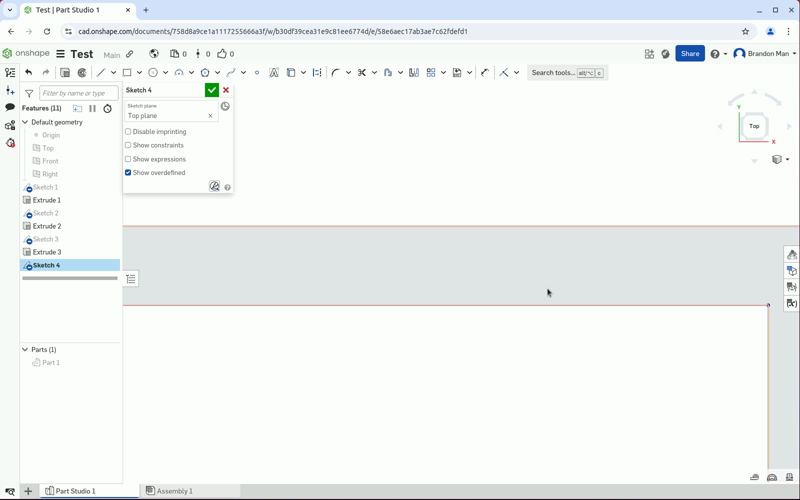
click(547, 288)
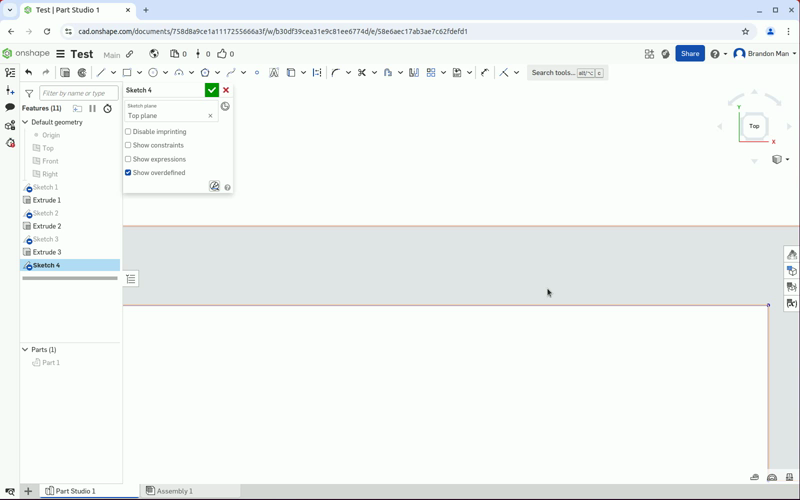
scroll(-6)
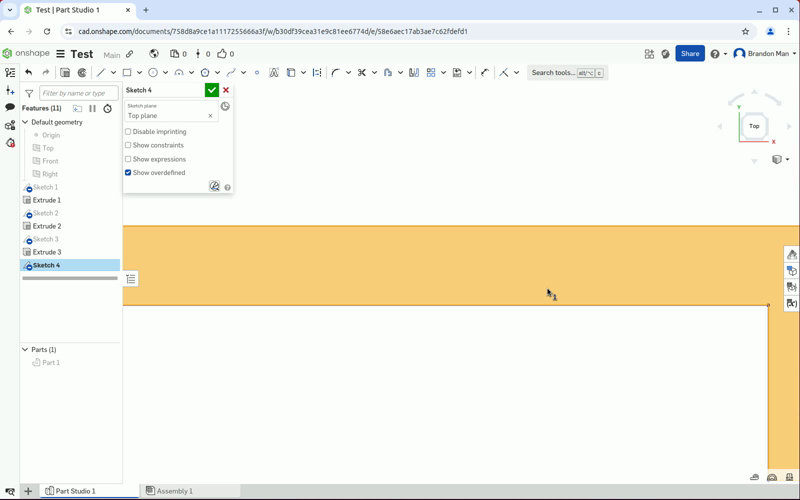
scroll(-6)
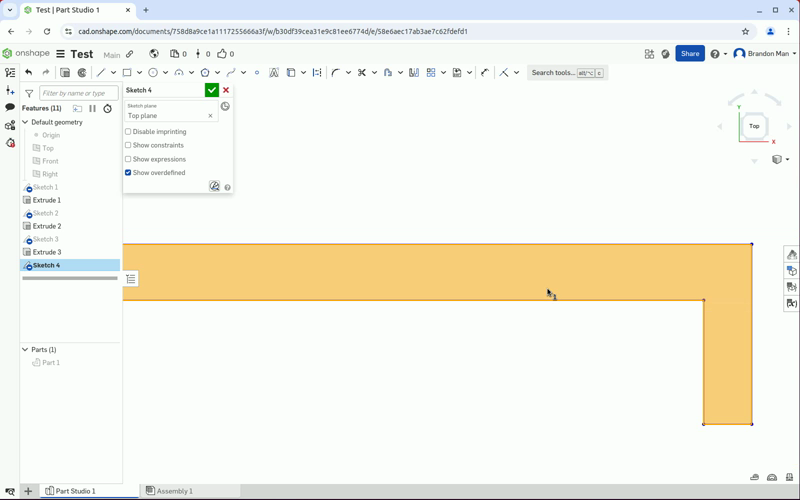
scroll(-6)
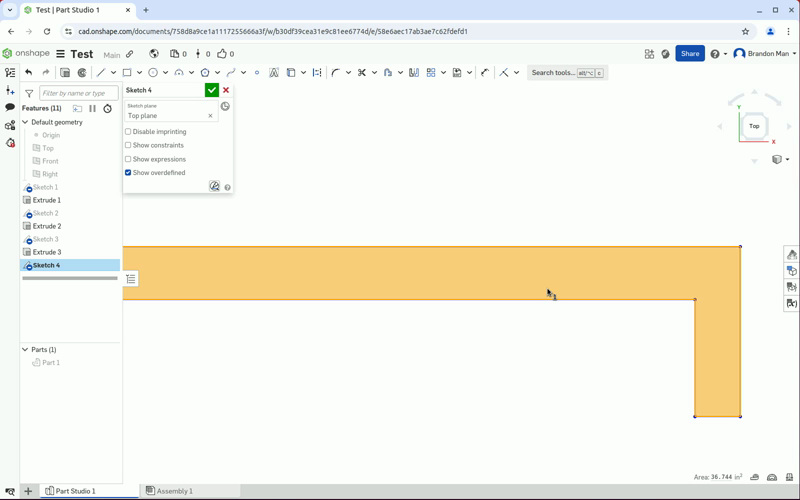
scroll(-6)
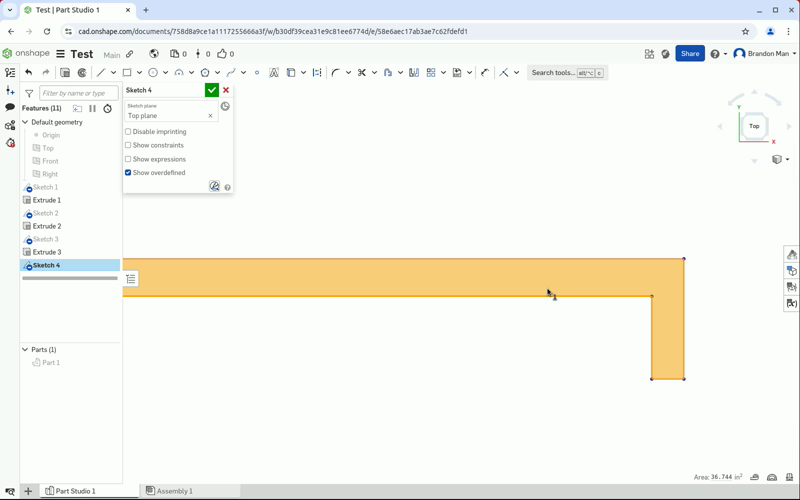
scroll(-6)
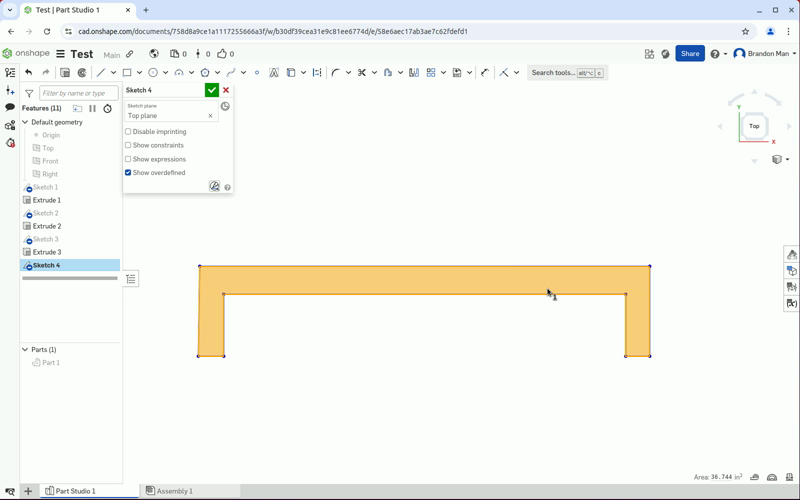
scroll(-6)
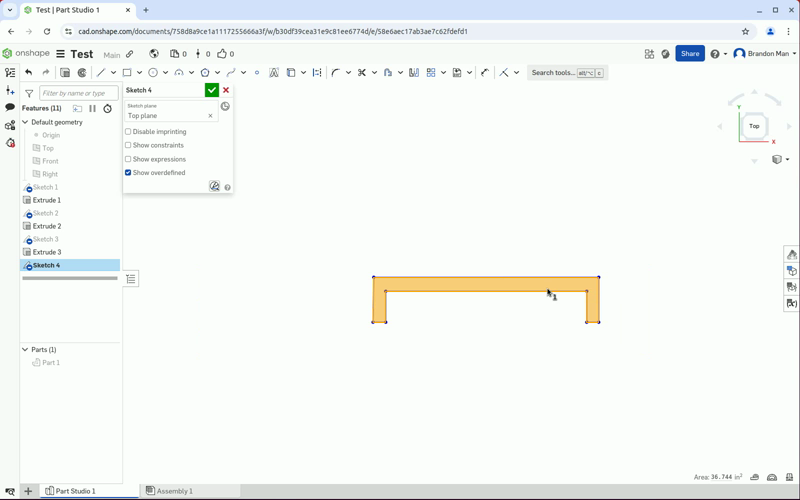
scroll(-6)
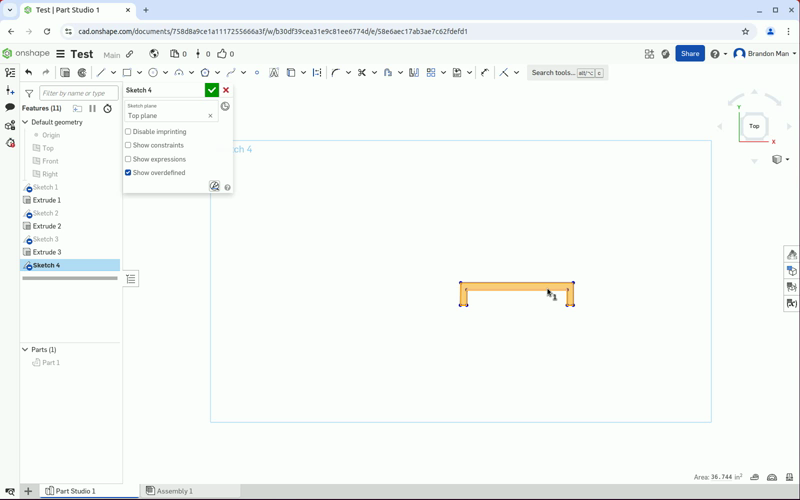
mouse_move(73, 352)
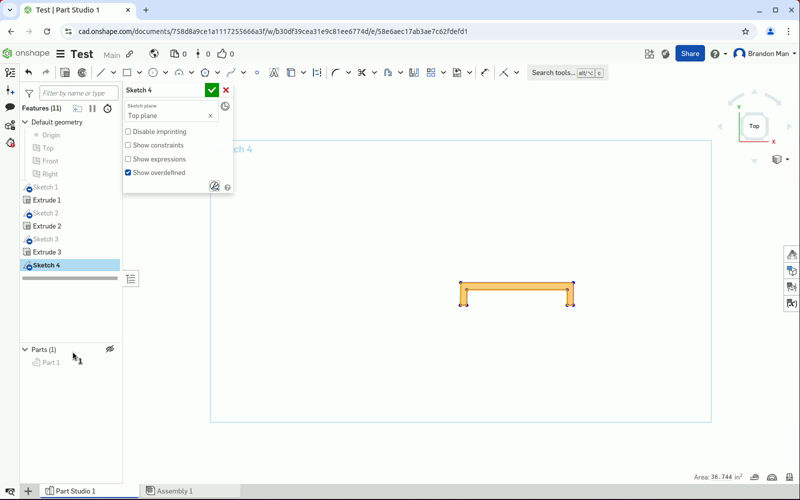
key(shift+y)
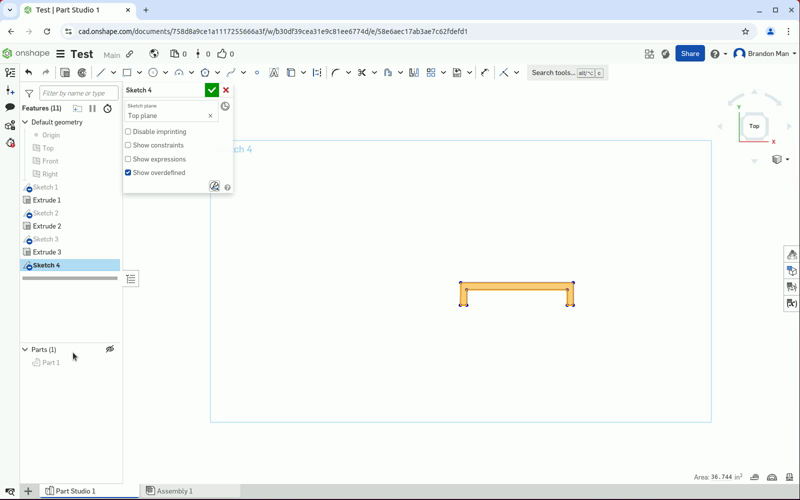
key(shift+e)
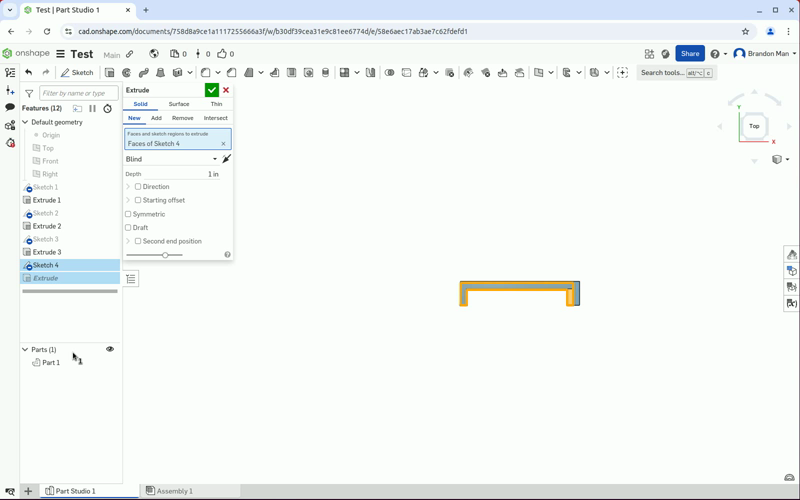
mouse_move(143, 106)
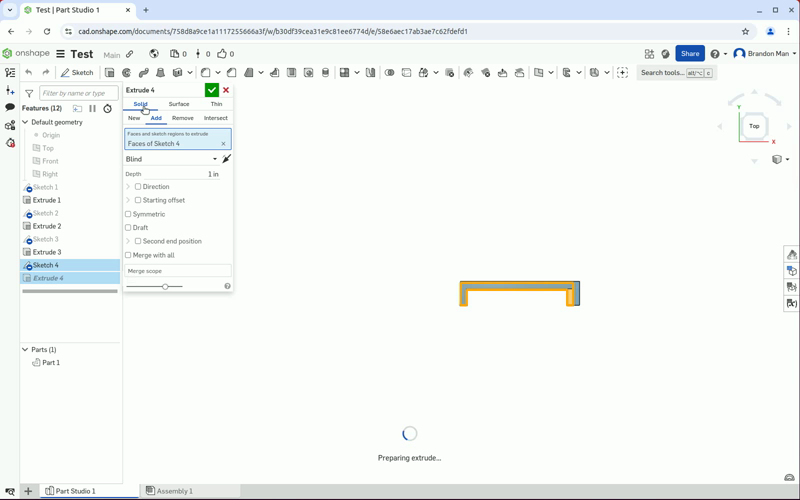
click(143, 106)
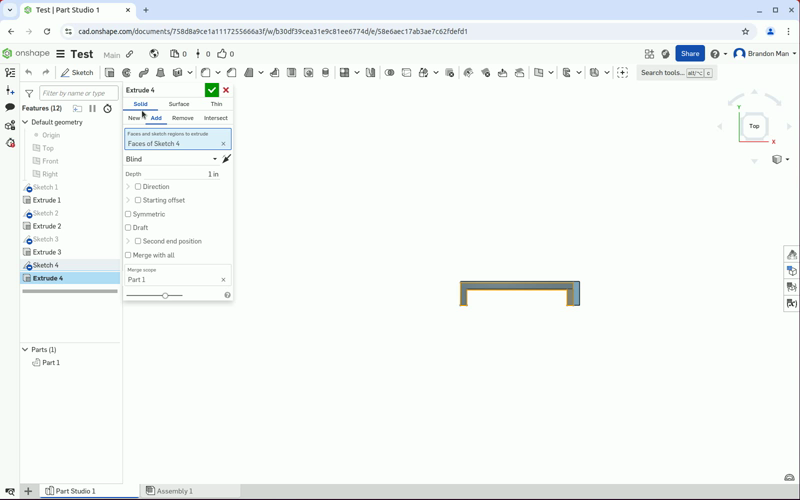
mouse_move(137, 120)
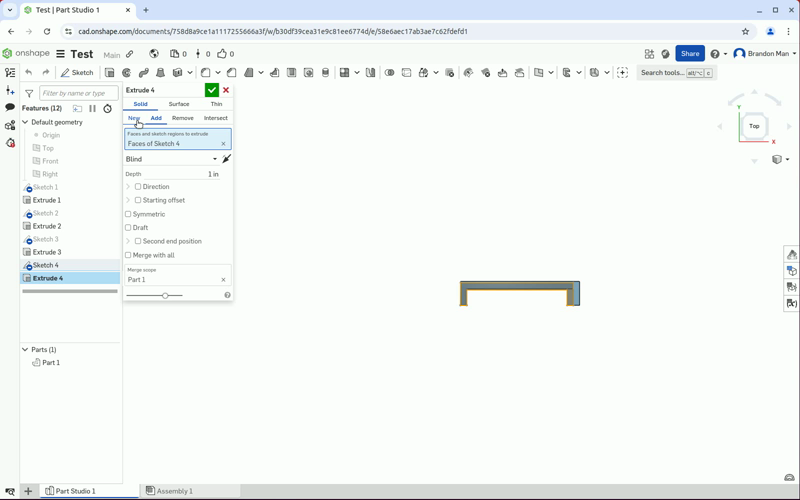
click(137, 120)
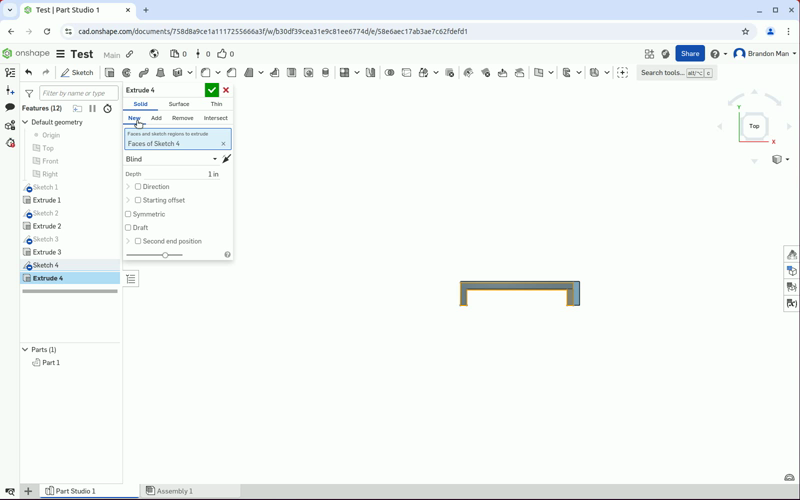
key(tab, 4)
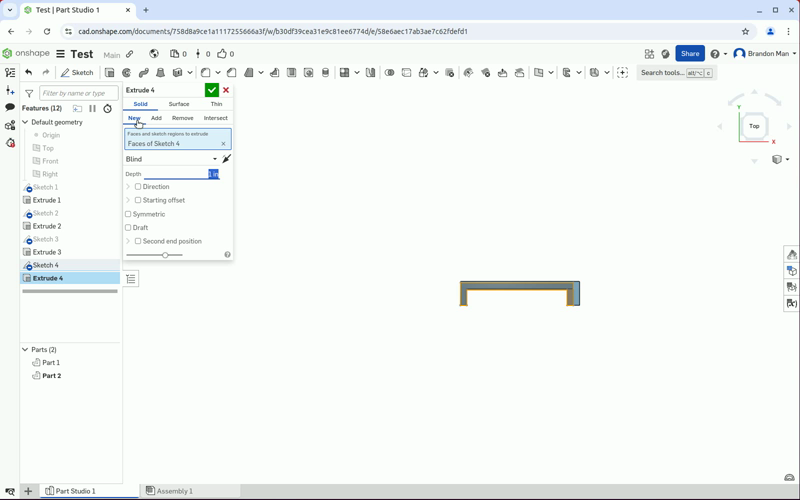
text(-1.204)
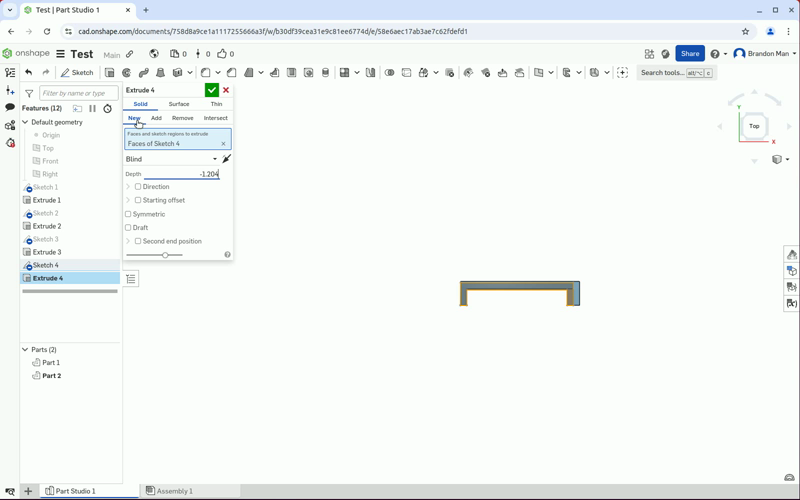
key(enter)
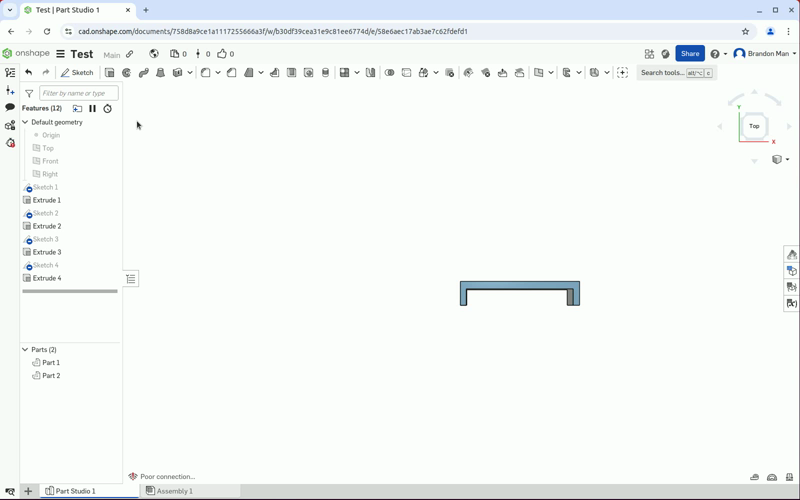
key(shift+h)
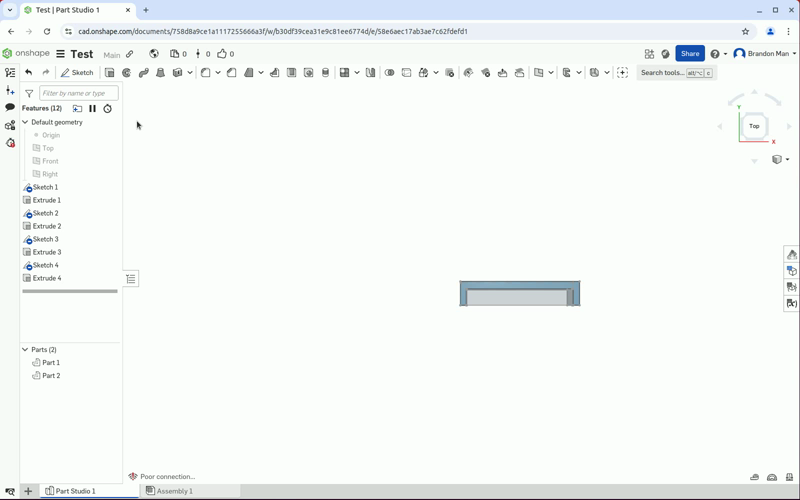
key(shift+h)
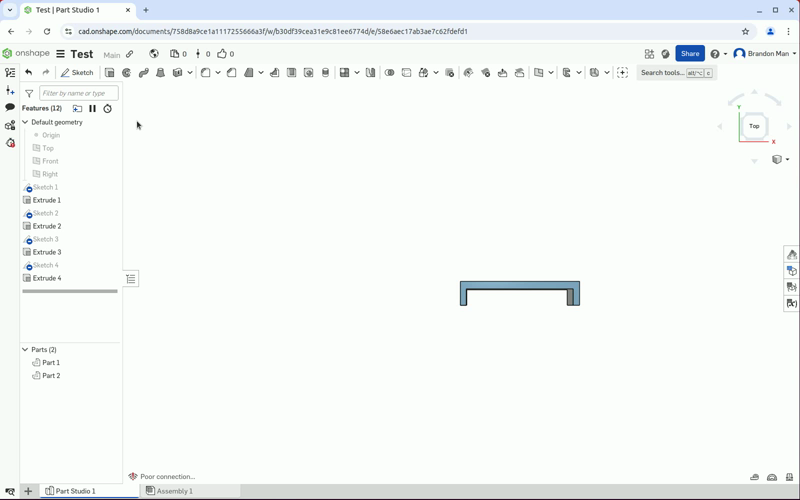
mouse_move(73, 189)
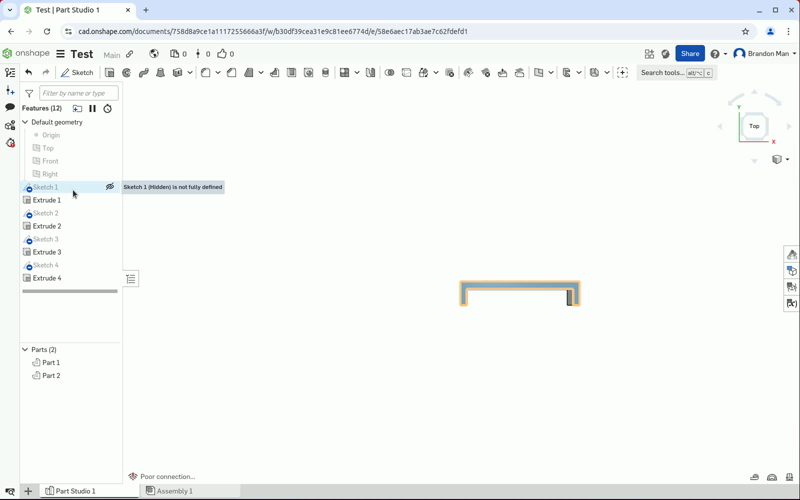
click(73, 189)
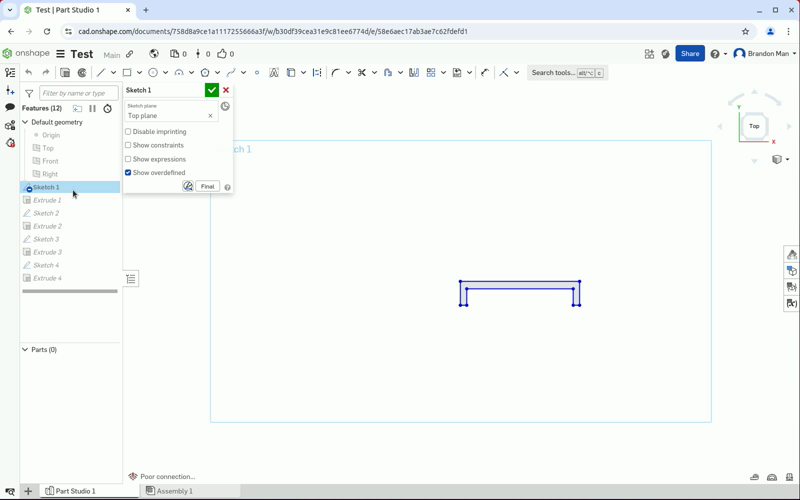
mouse_move(229, 92)
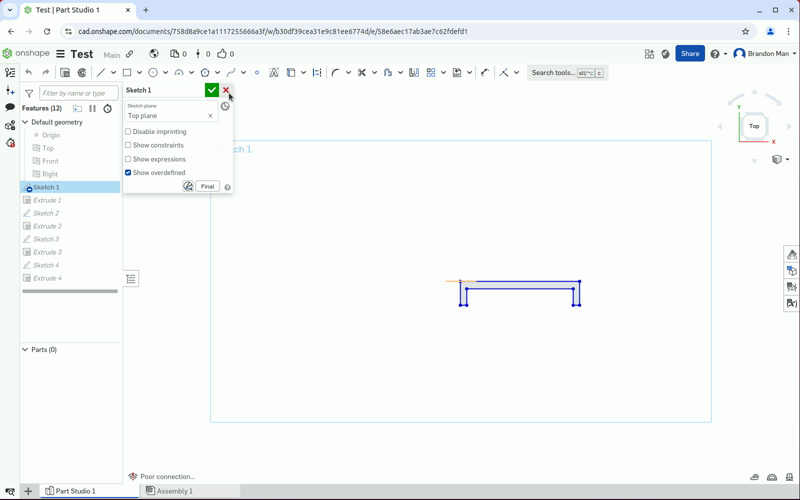
click(229, 92)
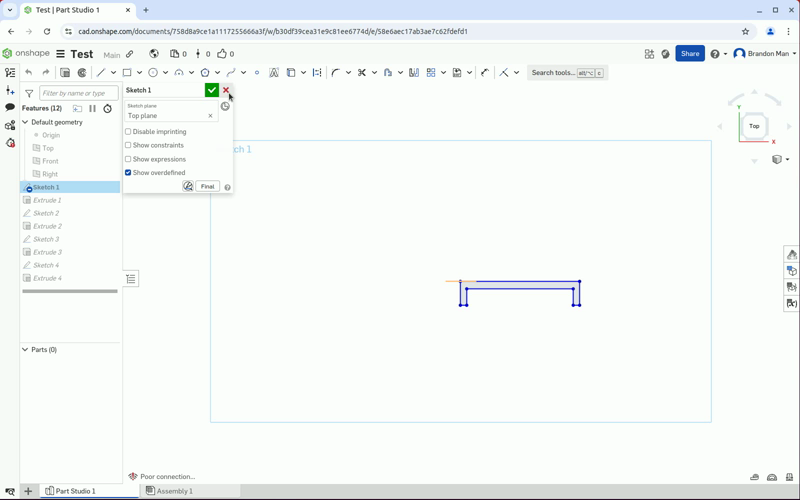
key(shift+s)
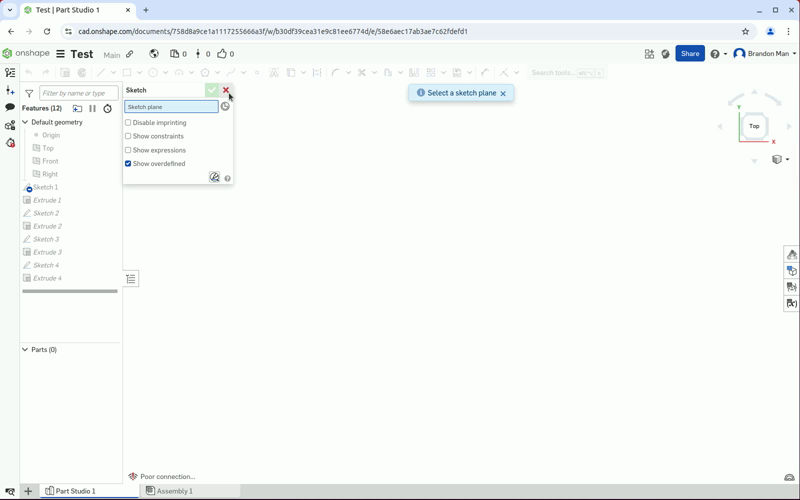
mouse_move(73, 150)
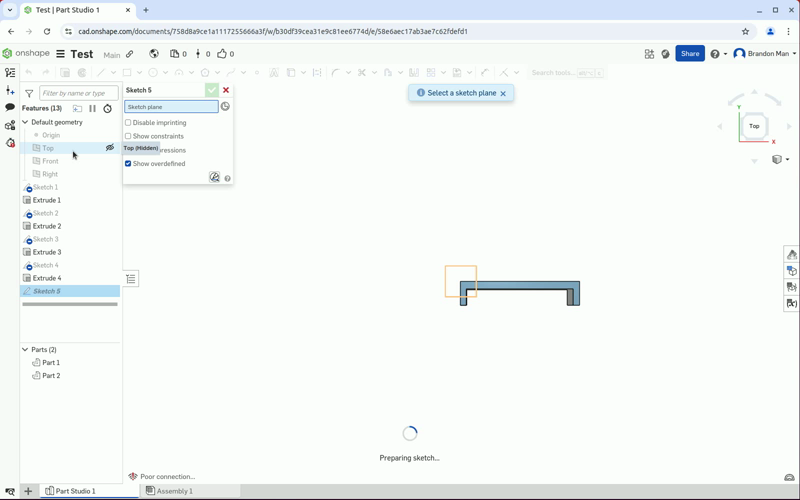
click(73, 150)
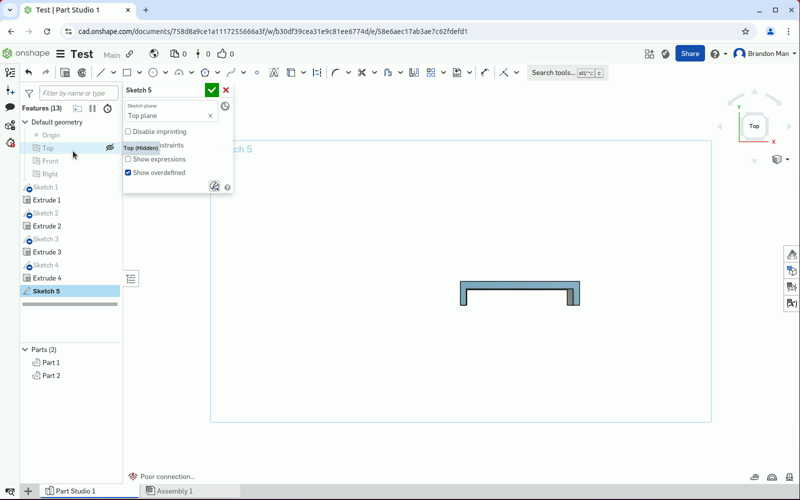
mouse_move(73, 352)
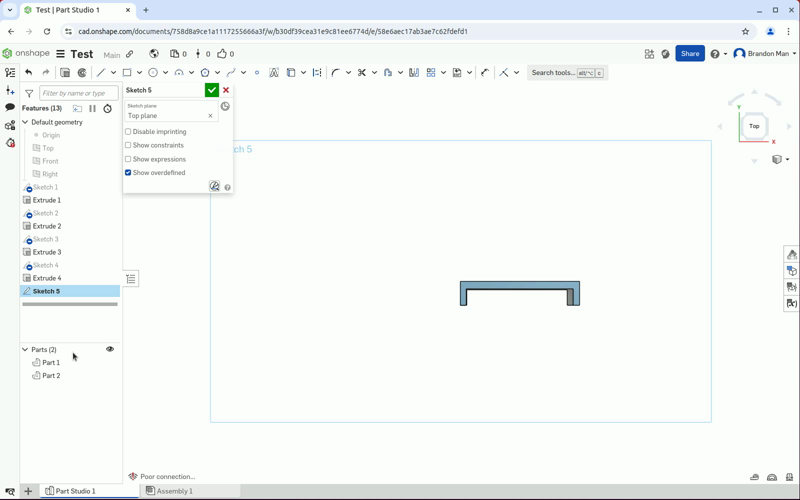
key(y)
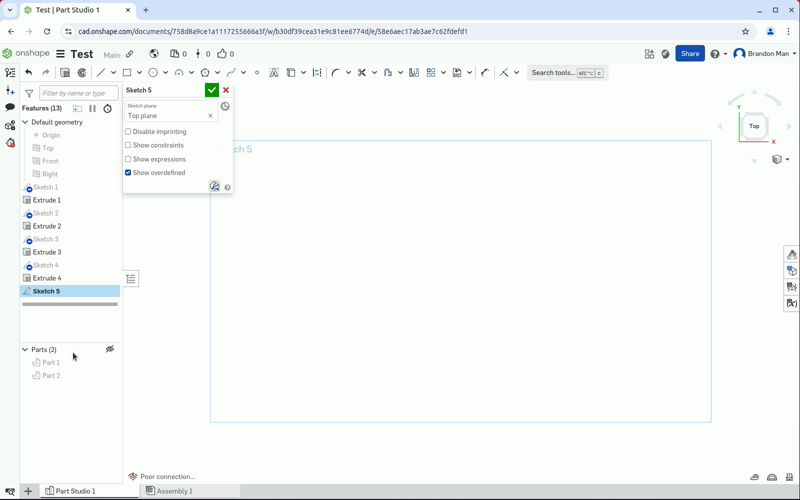
key(l)
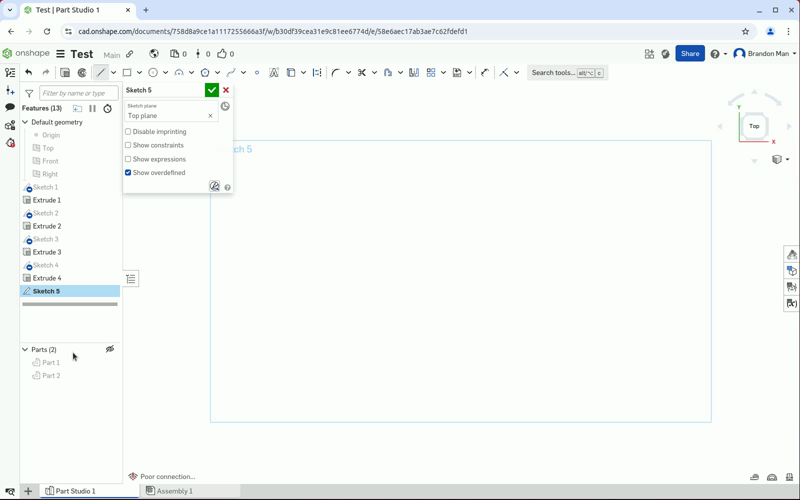
key_down(shift)
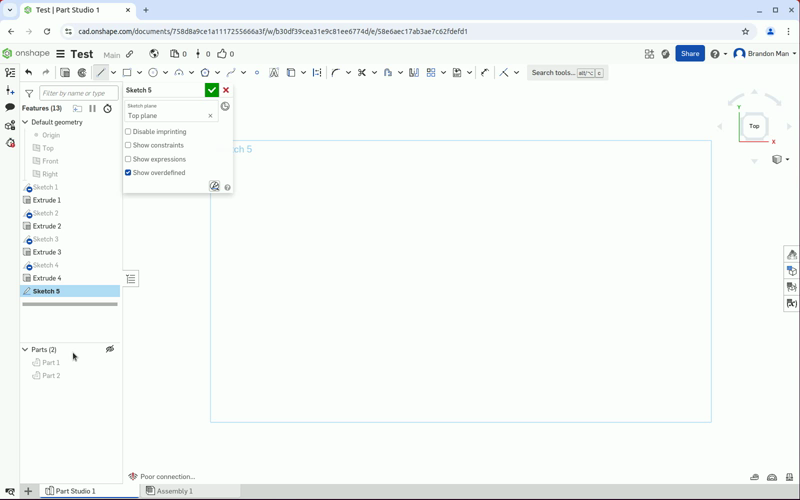
mouse_move(466, 305)
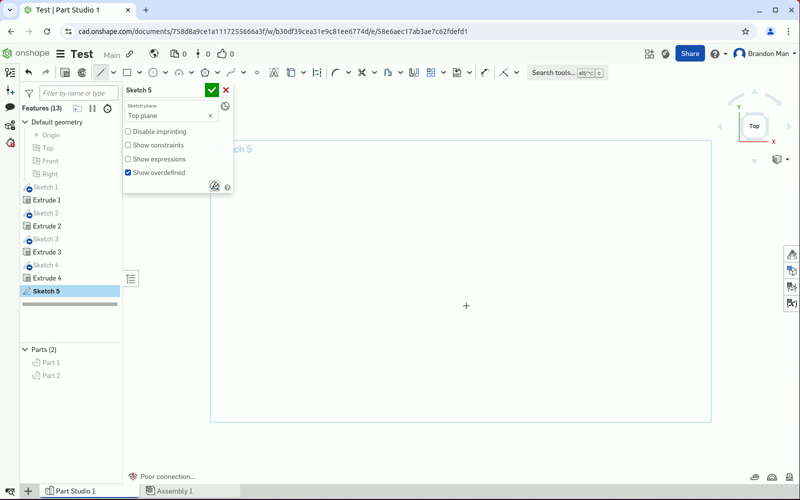
click(466, 305)
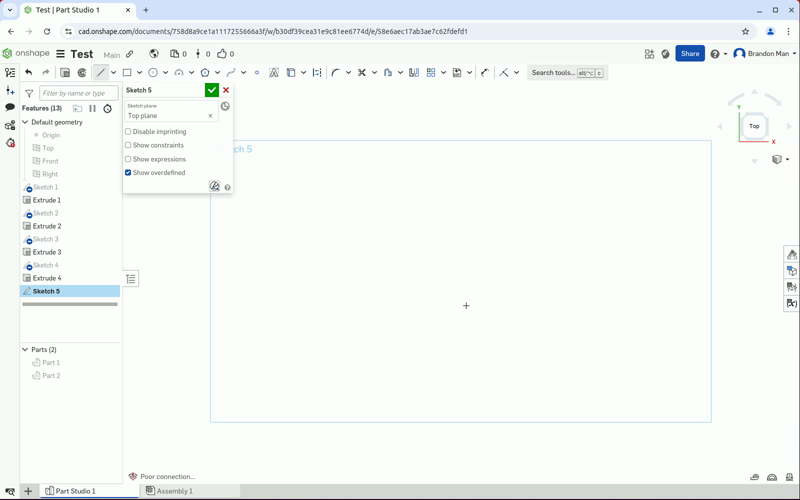
key_up(shift)
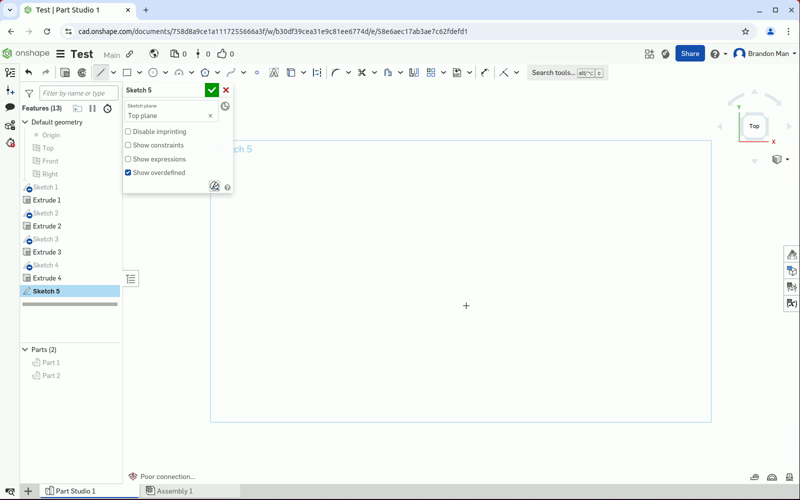
key_down(shift)
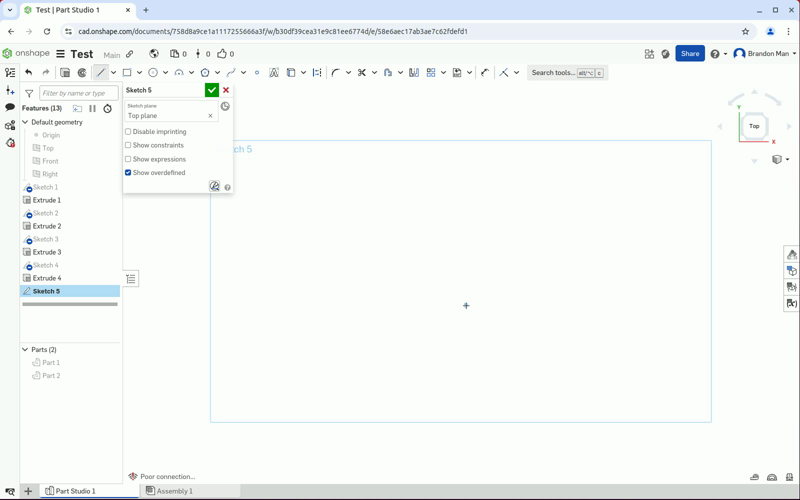
mouse_move(566, 305)
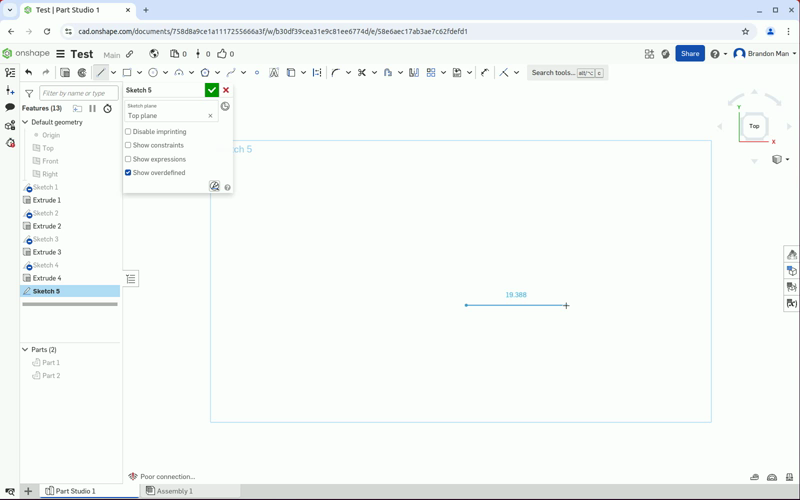
click(566, 305)
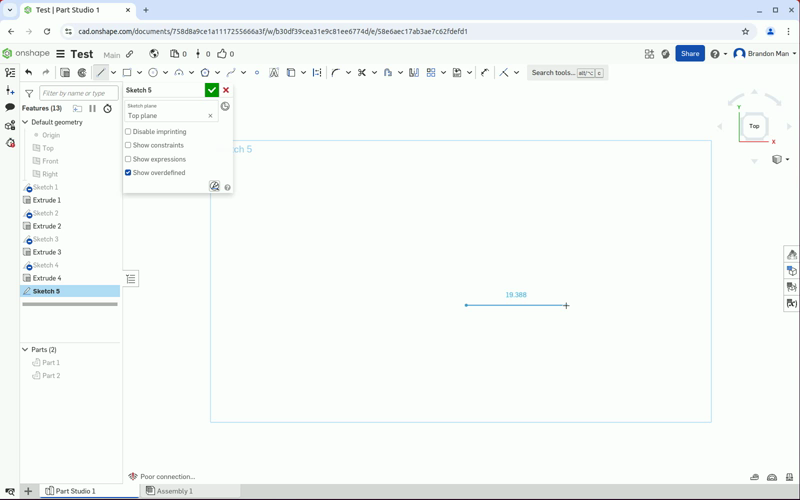
key_up(shift)
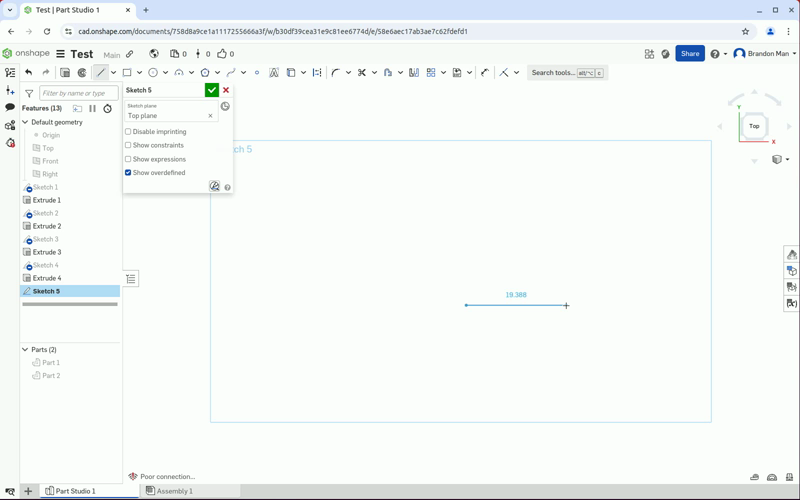
key_down(shift)
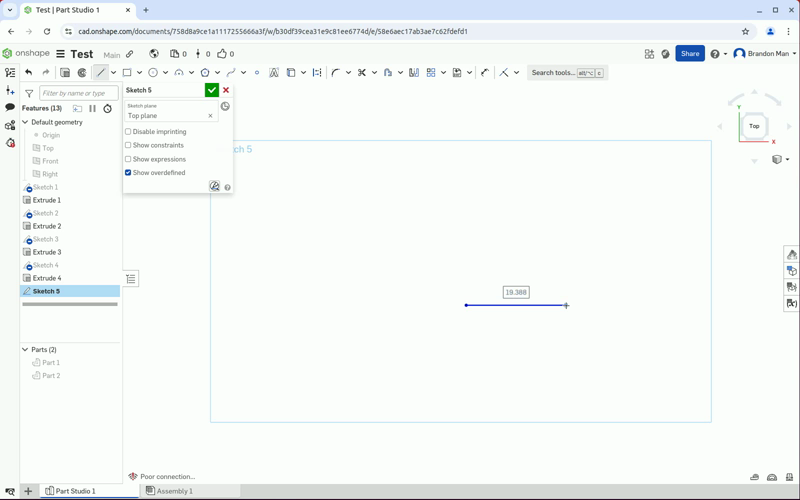
mouse_move(589, 305)
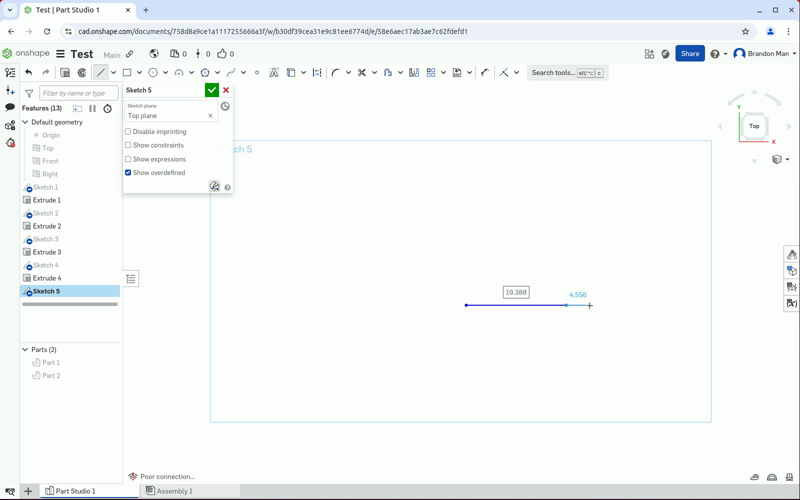
mouse_move(566, 289)
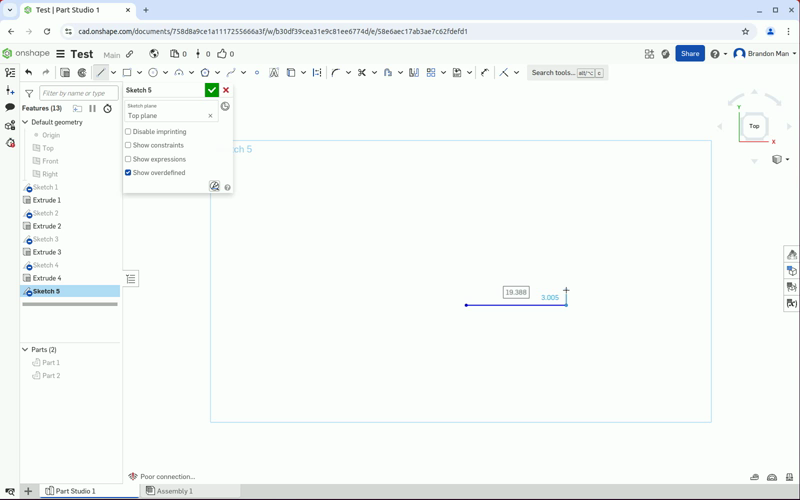
click(566, 289)
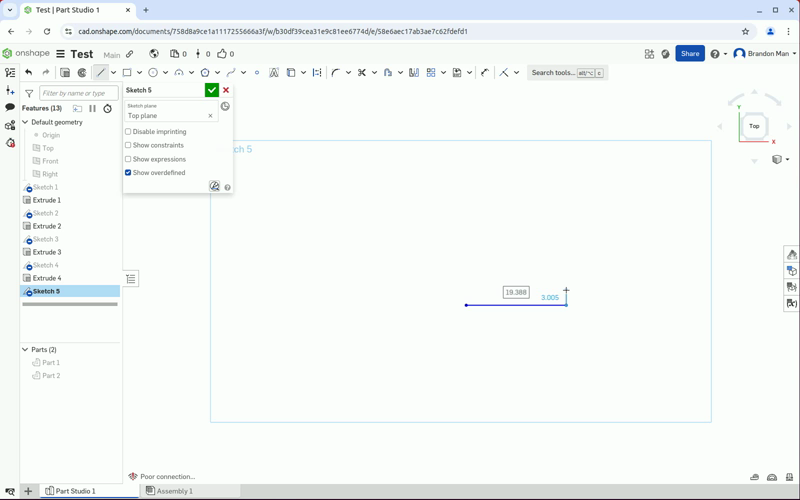
key_up(shift)
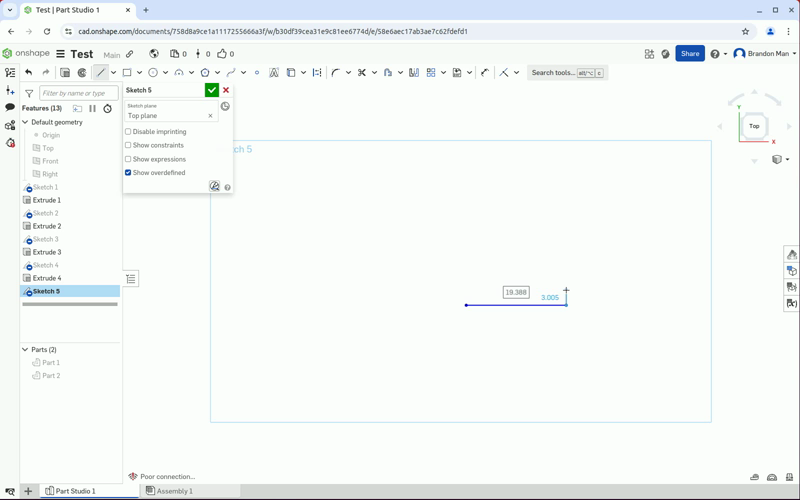
key_down(shift)
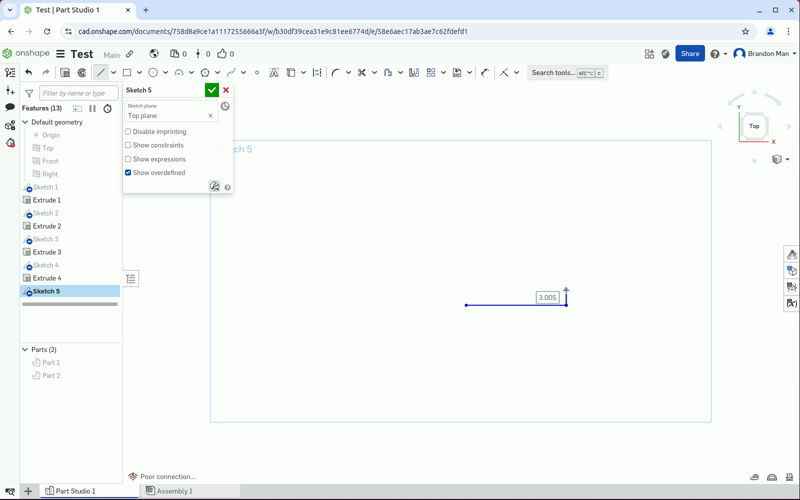
mouse_move(466, 289)
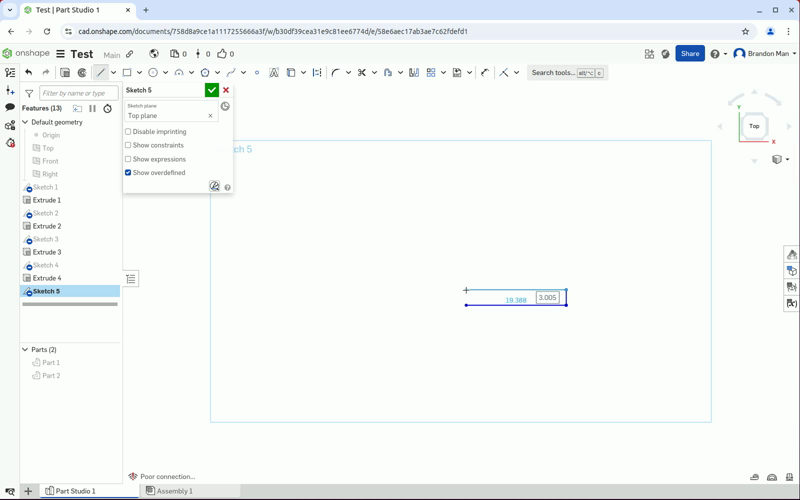
click(466, 289)
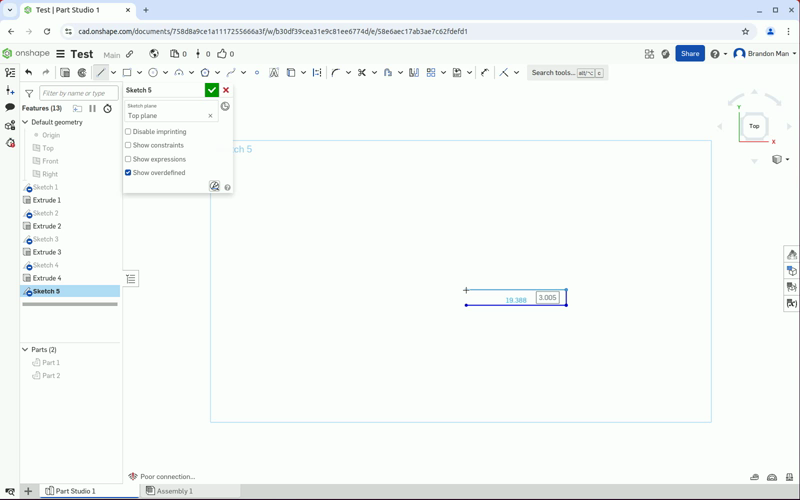
key_up(shift)
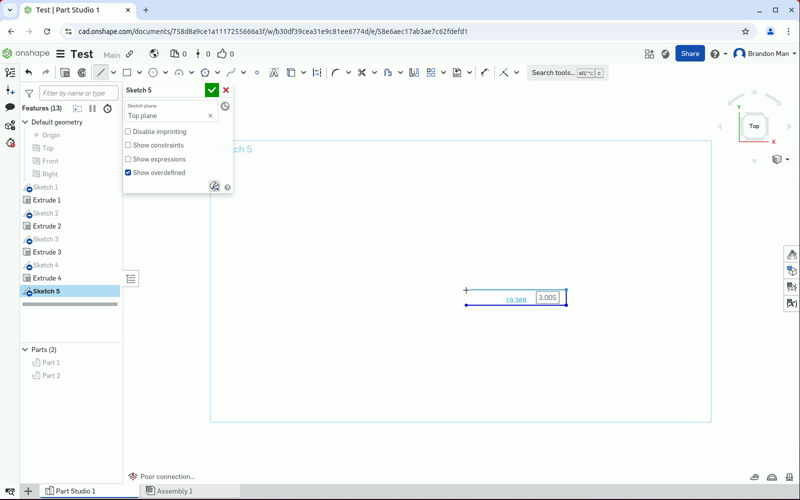
mouse_move(496, 289)
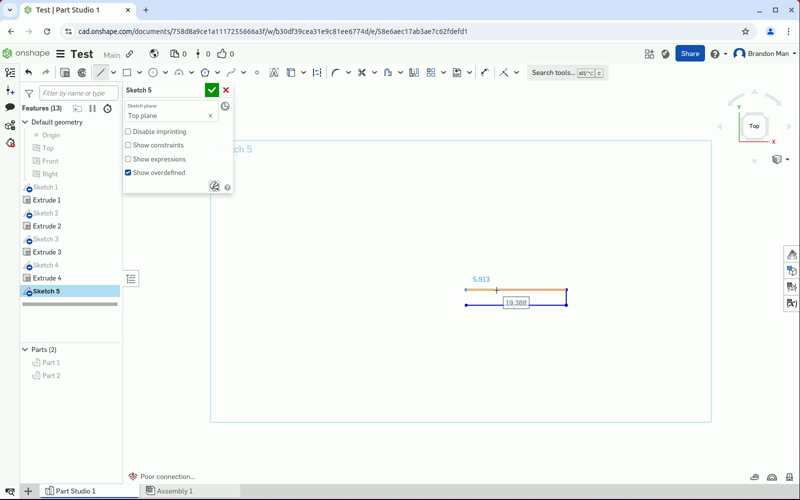
key_down(shift)
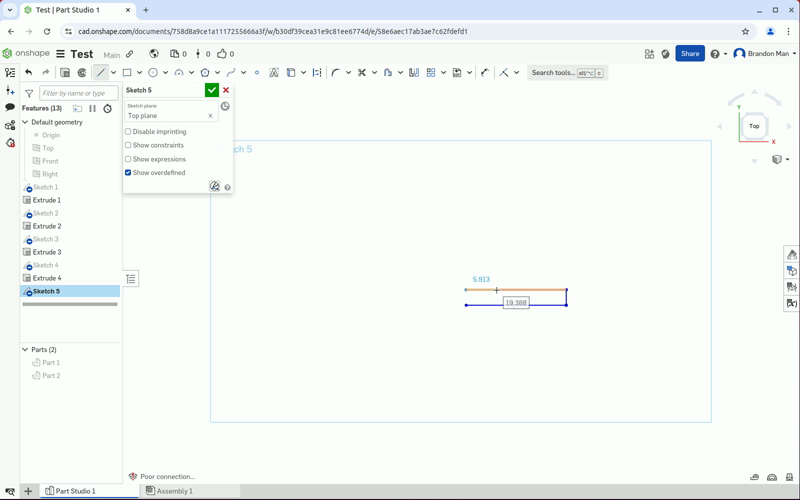
mouse_move(466, 305)
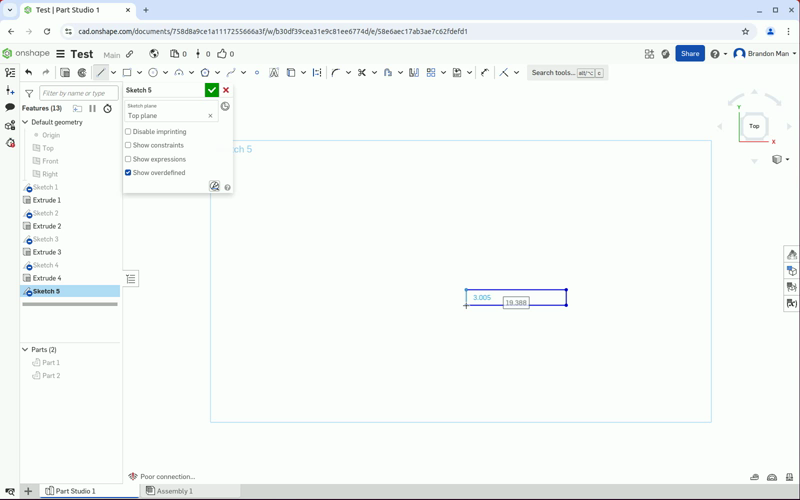
key_up(shift)
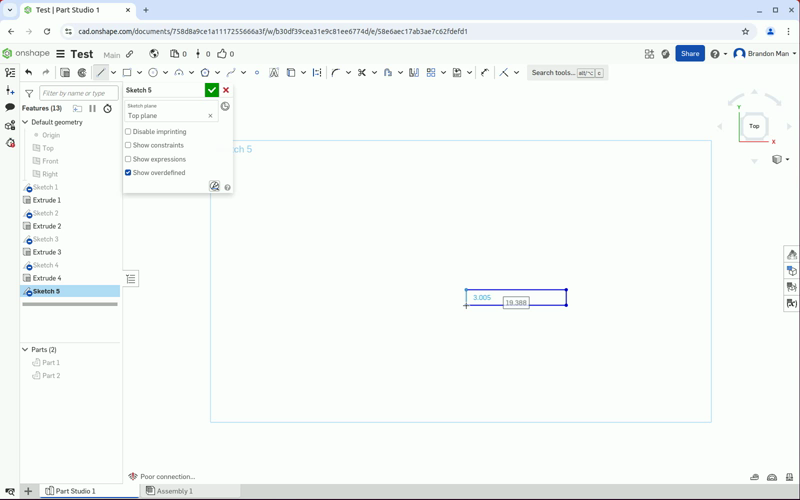
click(466, 305)
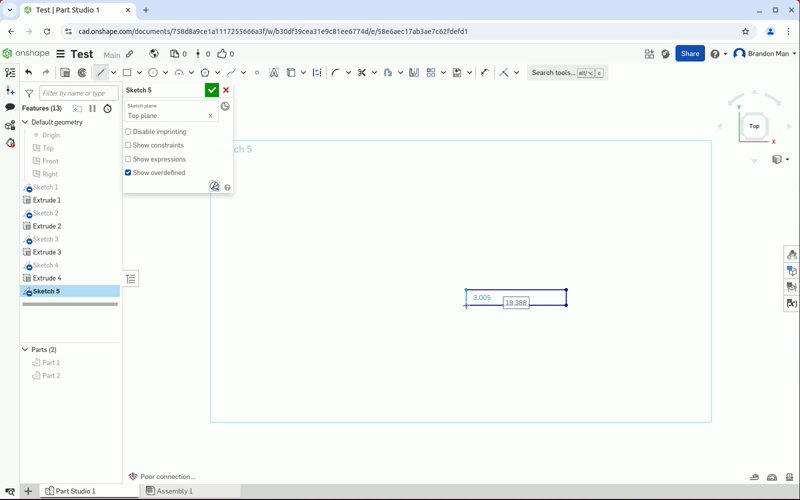
key(esc)
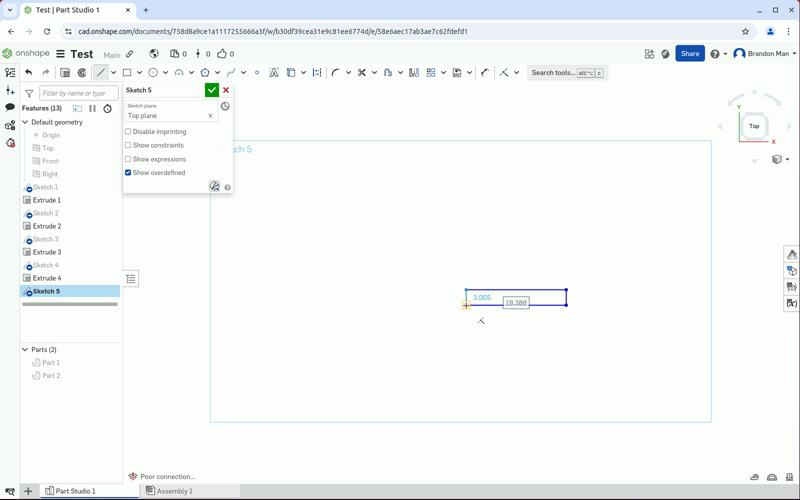
mouse_move(513, 297)
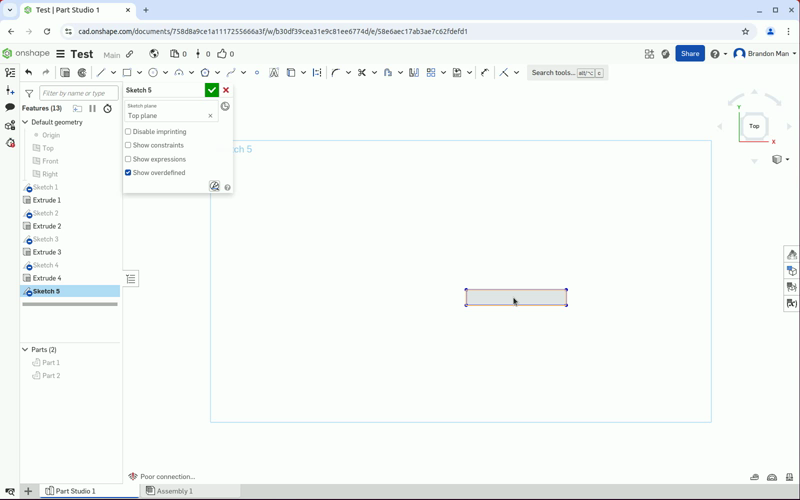
scroll(6)
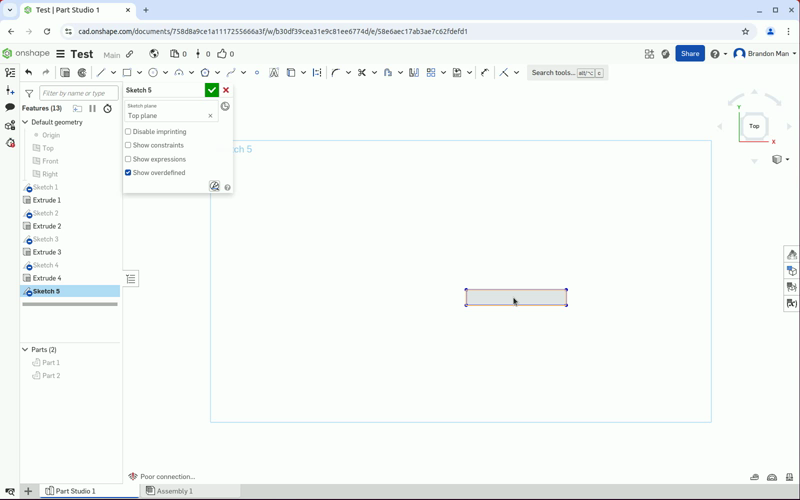
scroll(6)
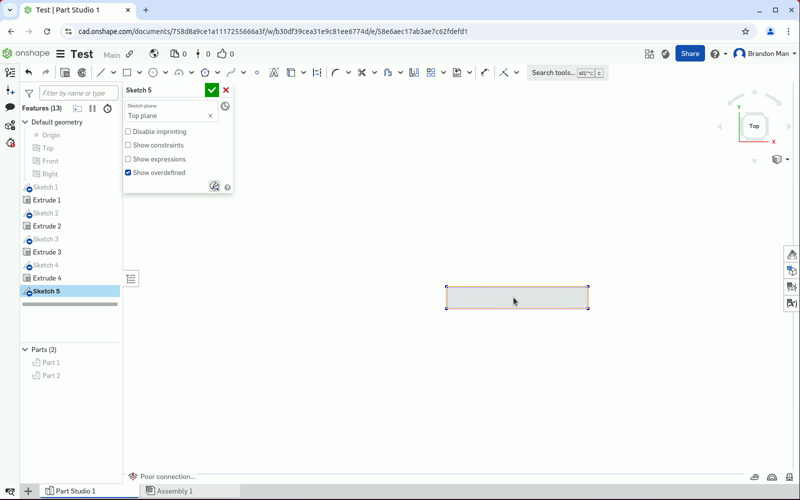
scroll(6)
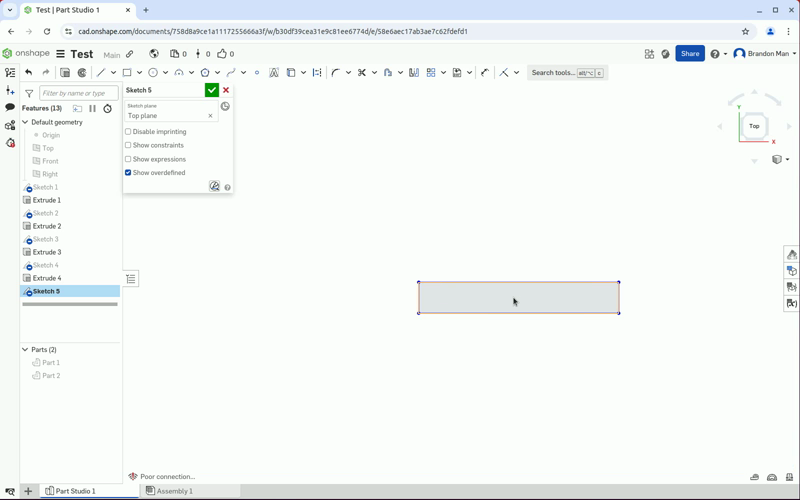
scroll(6)
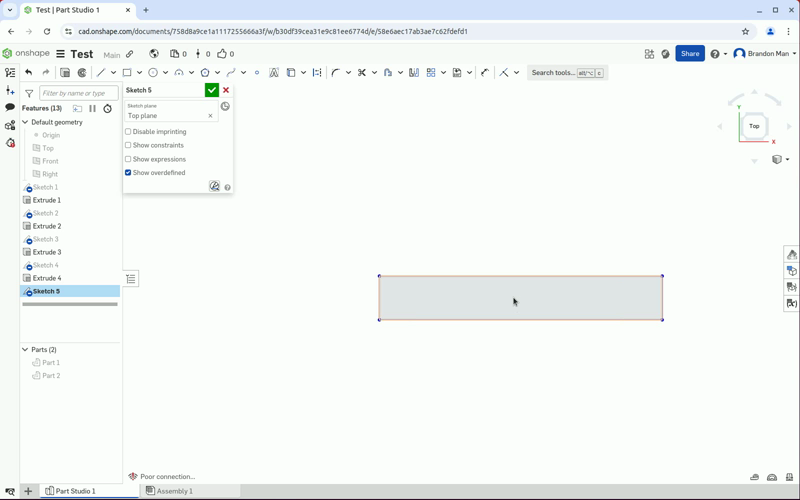
scroll(6)
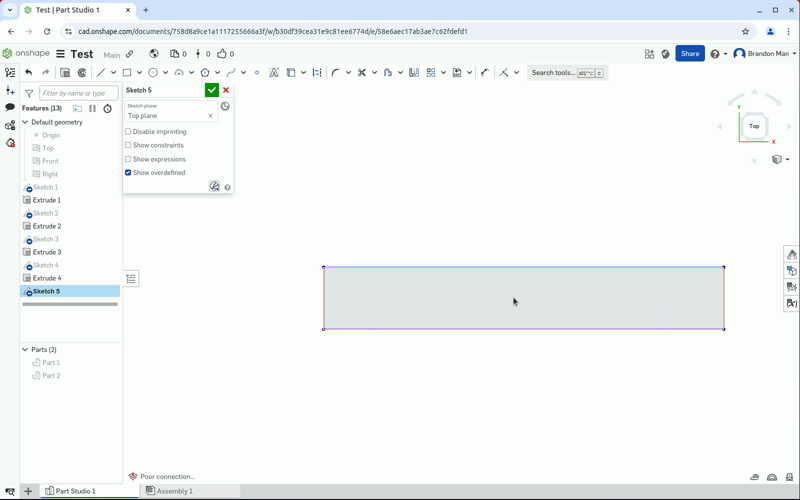
scroll(6)
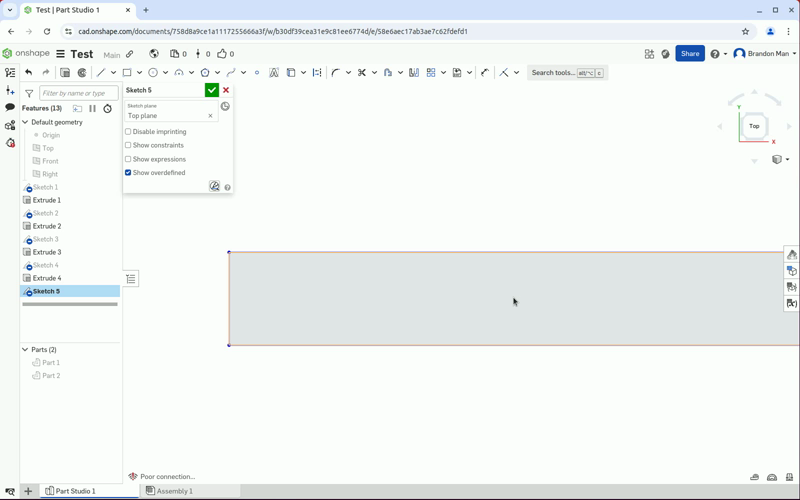
scroll(6)
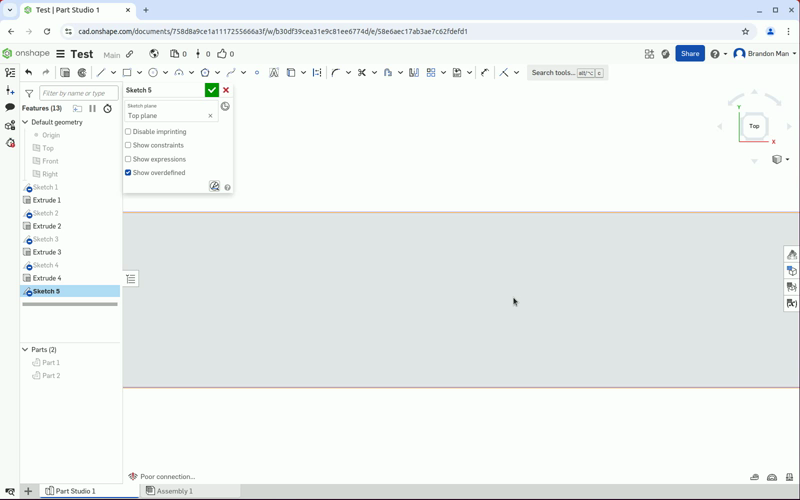
click(513, 297)
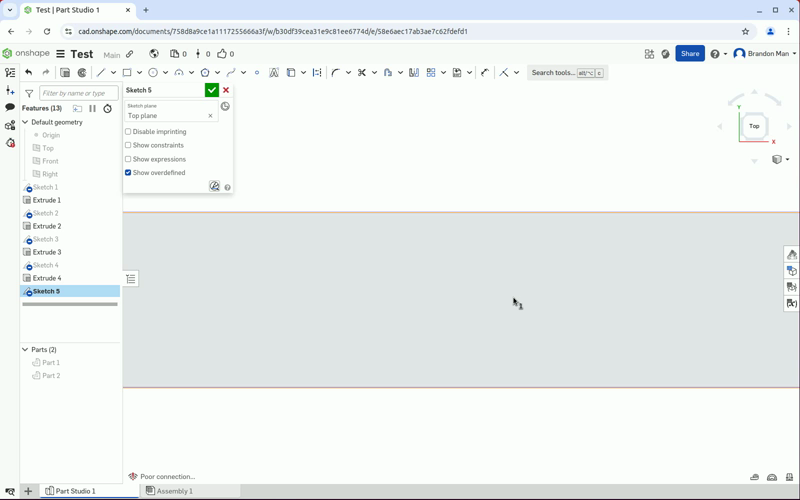
scroll(-6)
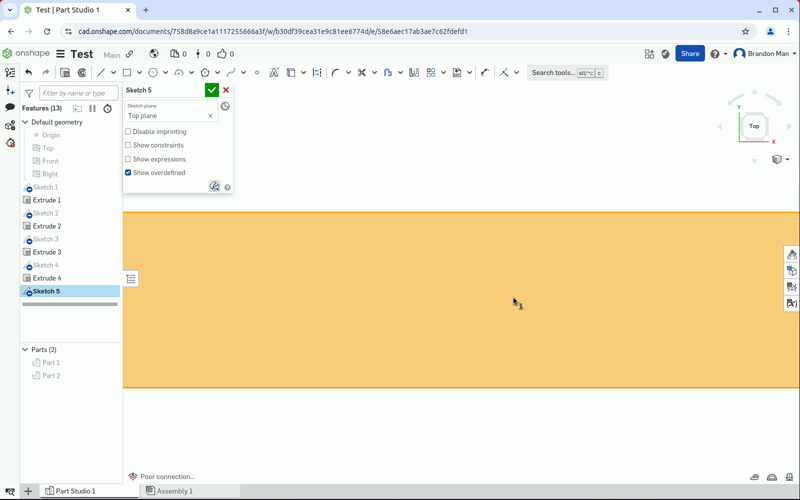
scroll(-6)
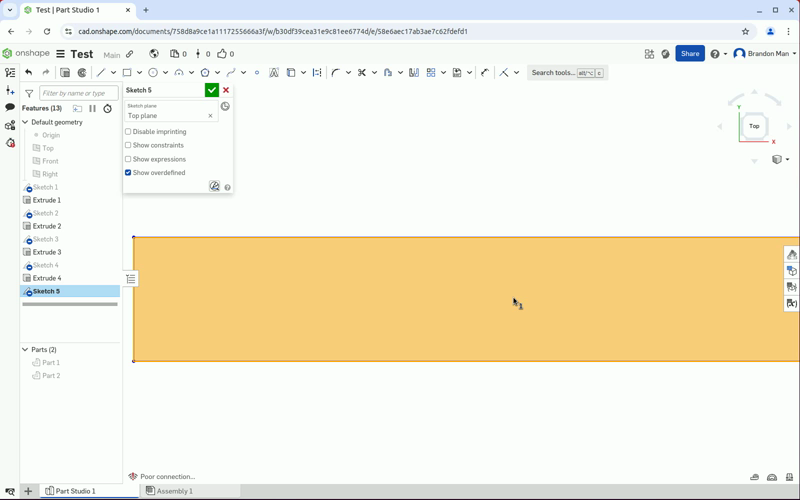
scroll(-6)
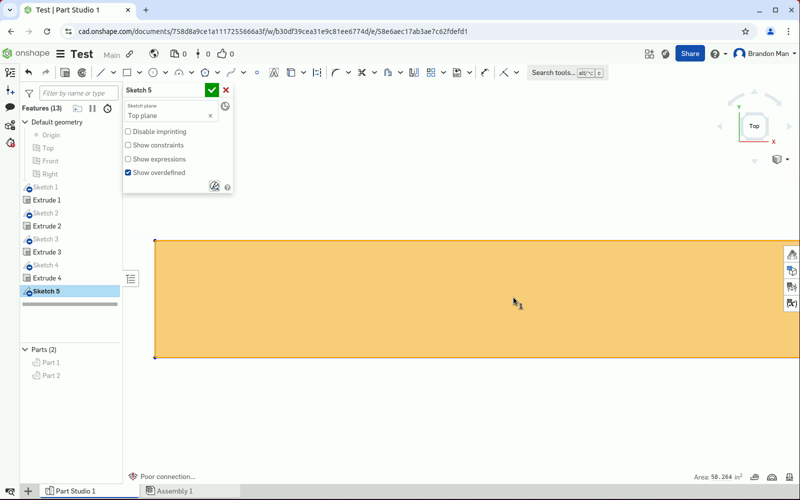
scroll(-6)
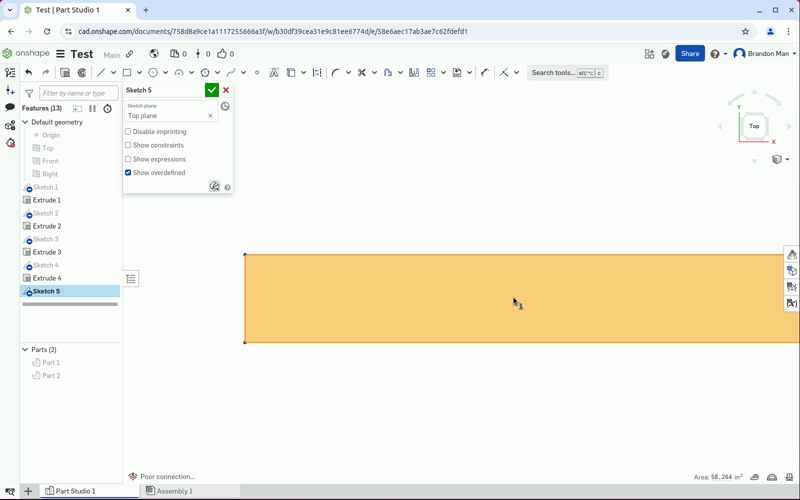
scroll(-6)
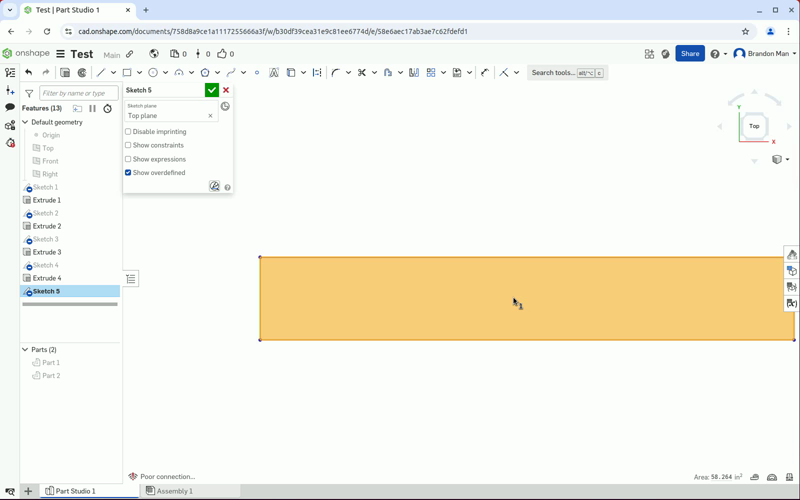
scroll(-6)
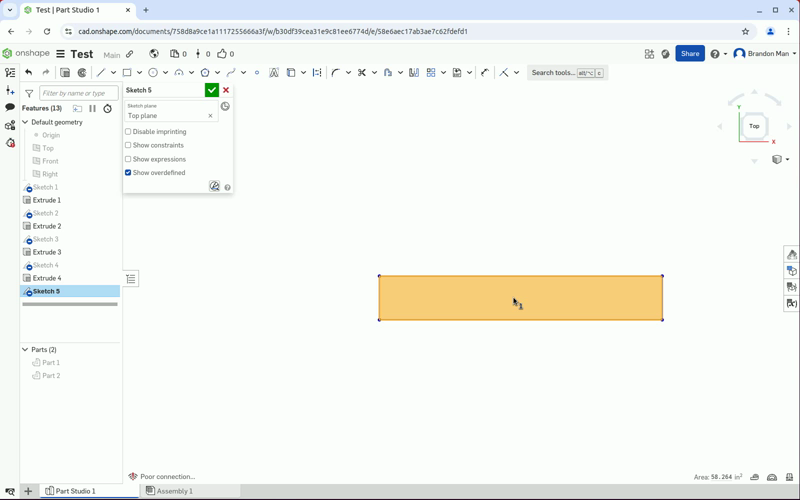
scroll(-6)
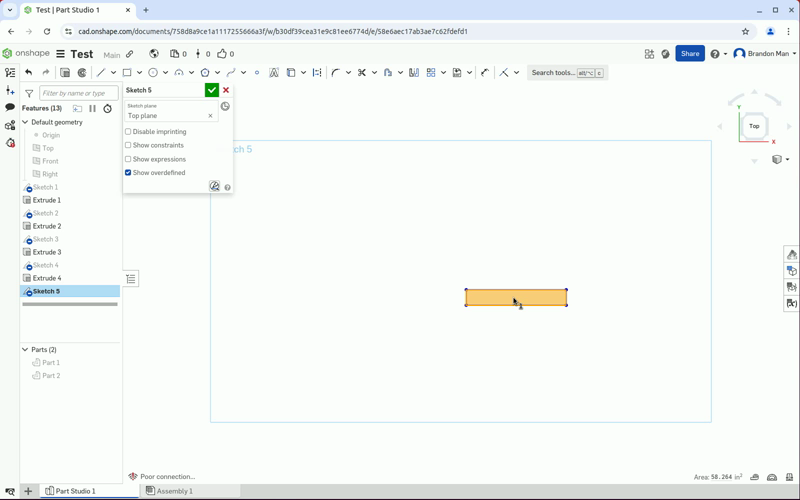
mouse_move(73, 352)
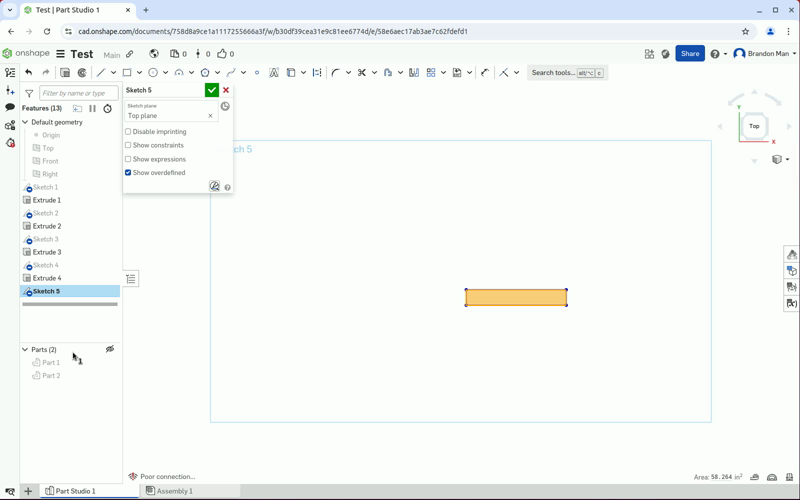
key(shift+y)
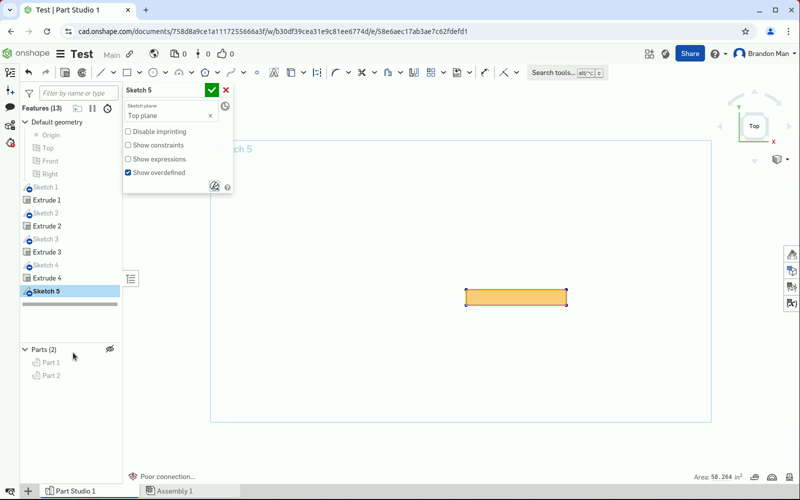
key(shift+e)
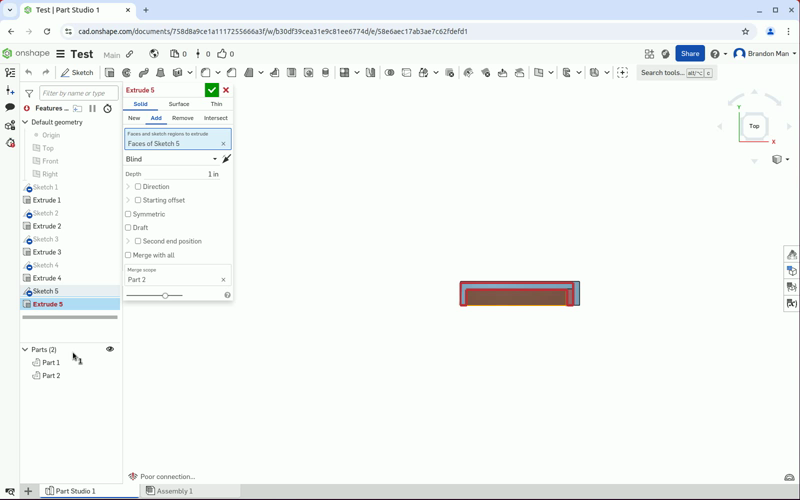
mouse_move(143, 106)
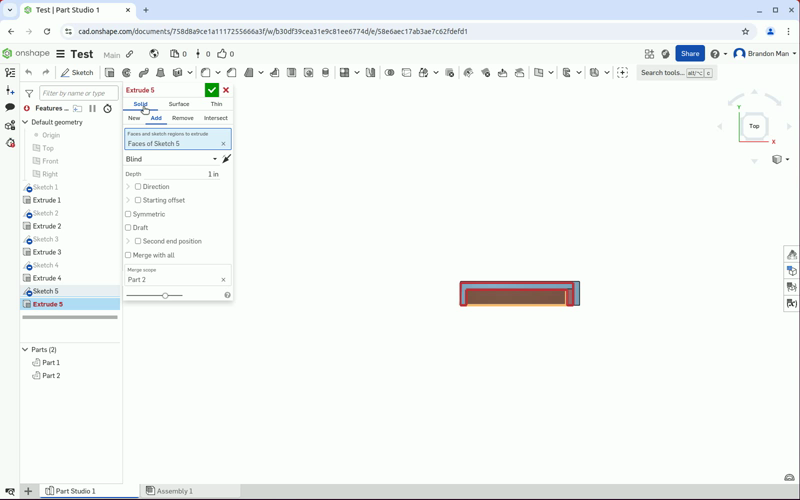
click(143, 106)
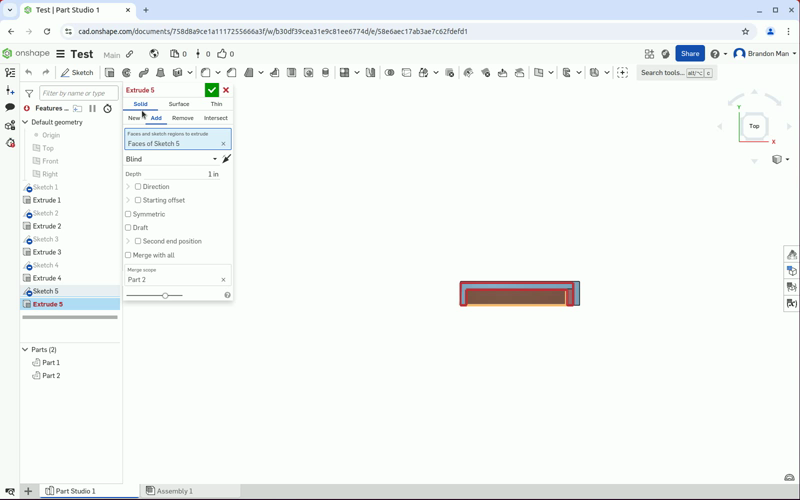
mouse_move(137, 120)
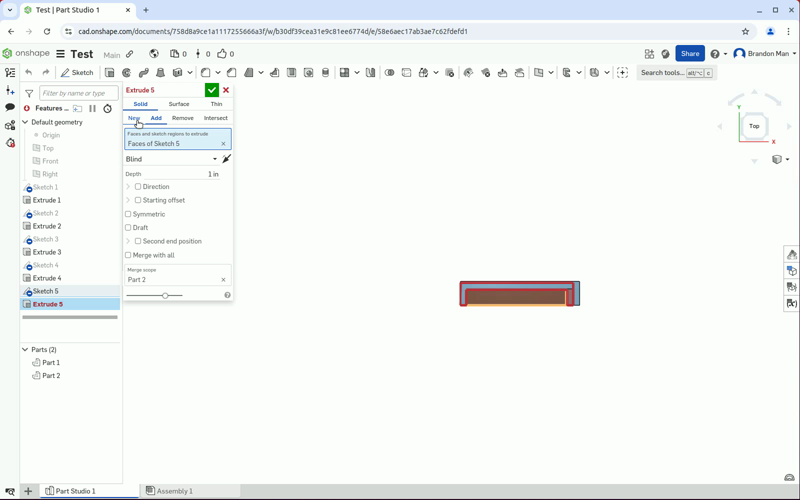
click(137, 120)
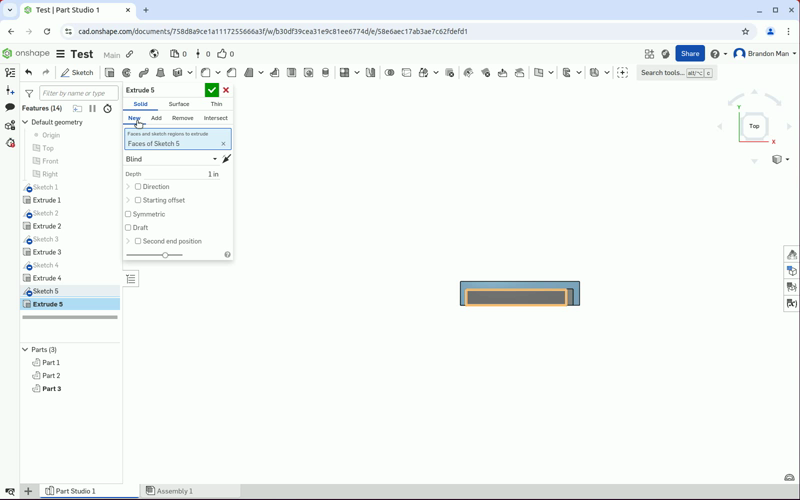
key(tab, 4)
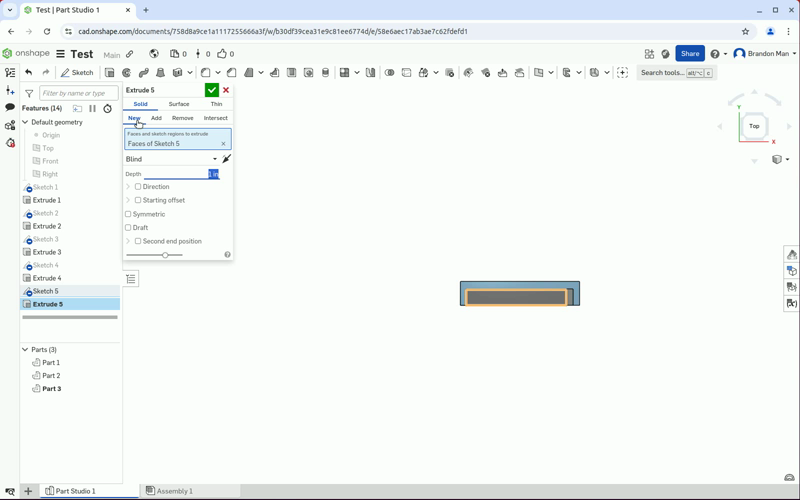
text(-1.204)
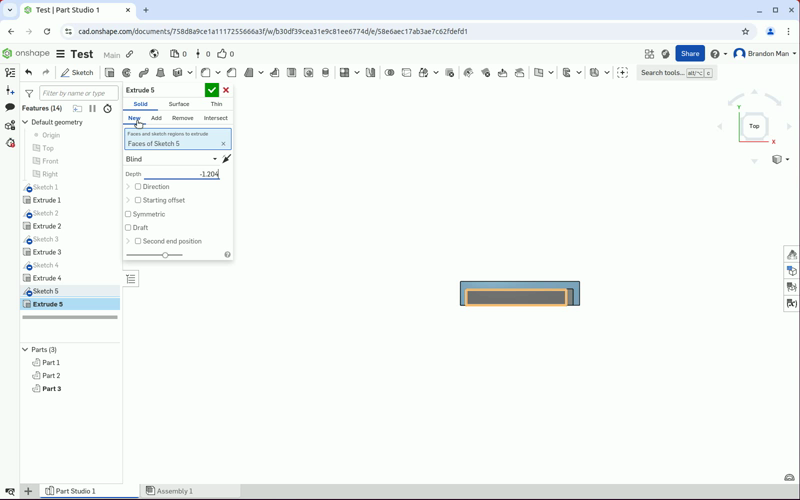
key(enter)
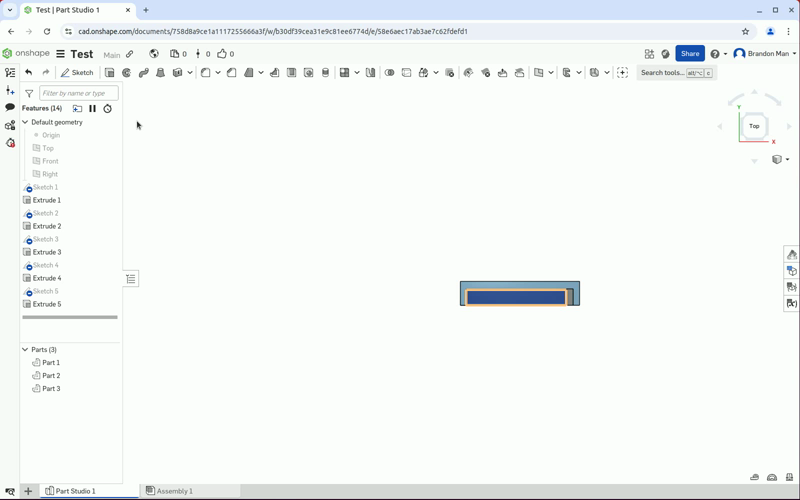
key(shift+h)
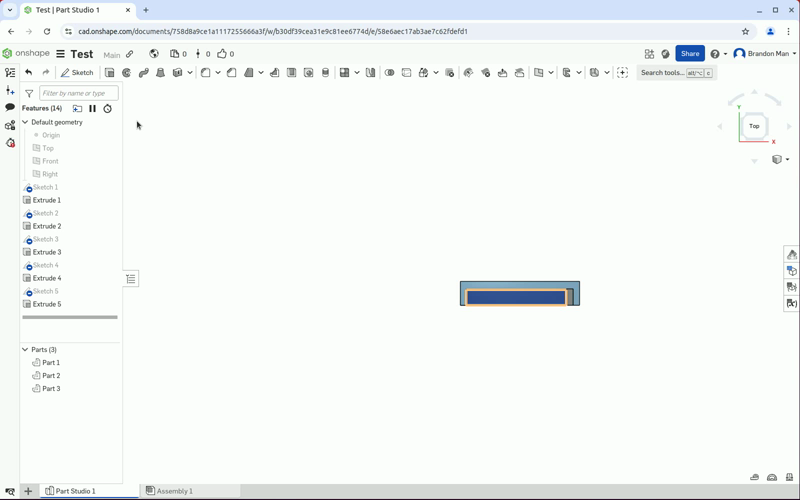
key(shift+h)
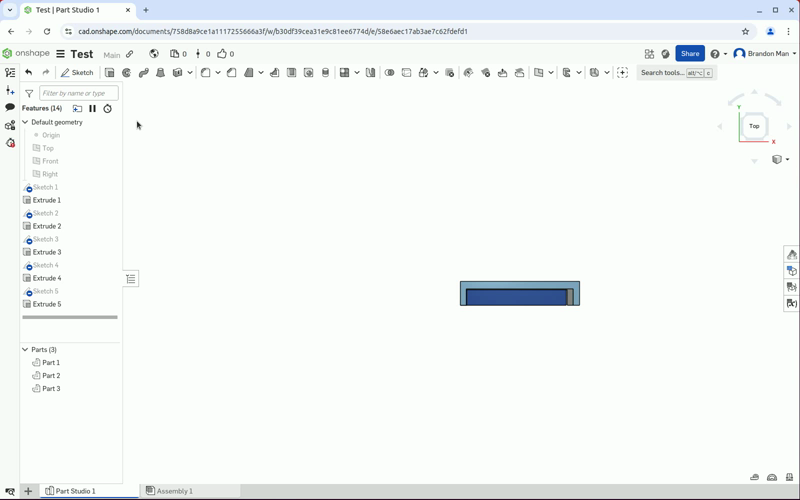
mouse_move(73, 189)
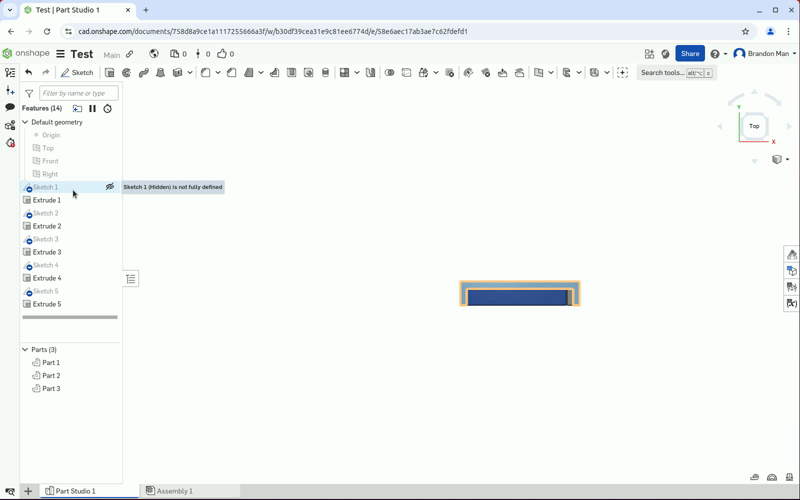
click(73, 189)
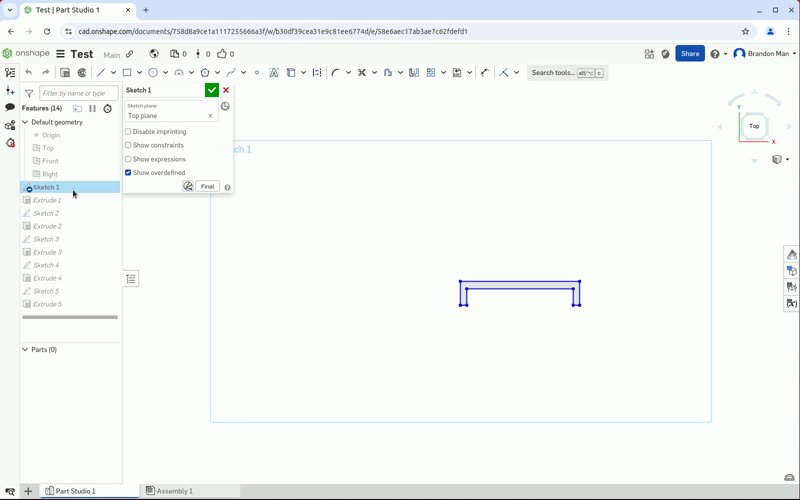
mouse_move(229, 92)
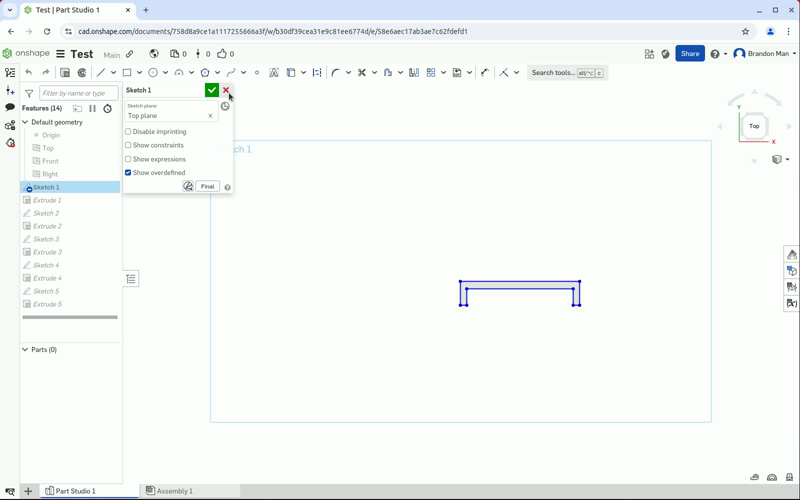
click(229, 92)
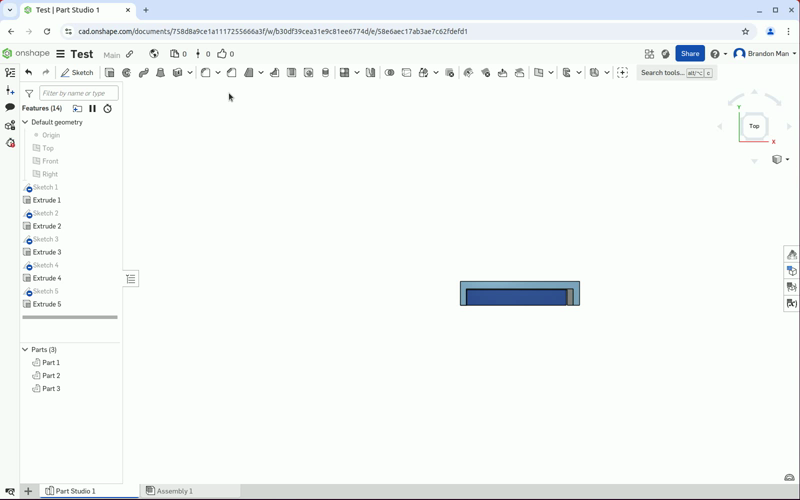
mouse_move(73, 352)
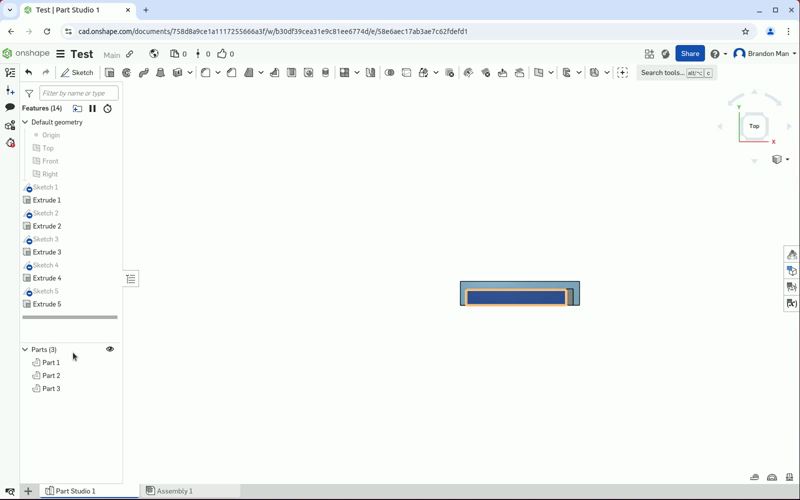
key(y)
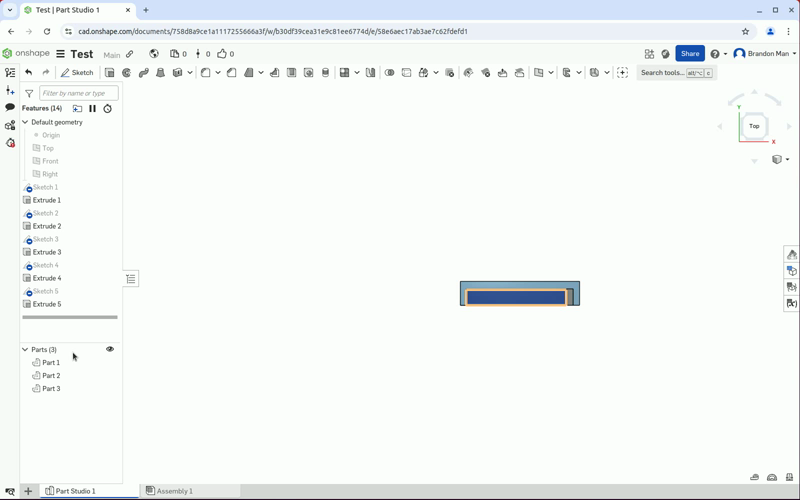
key(shift+p)
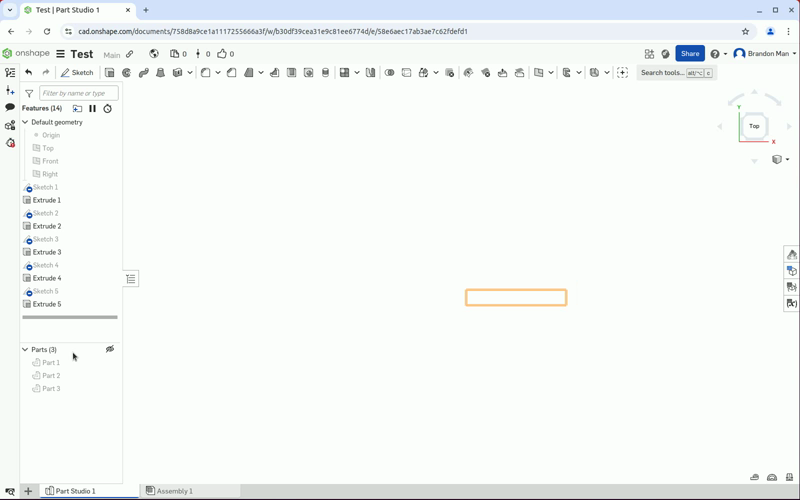
key(space)
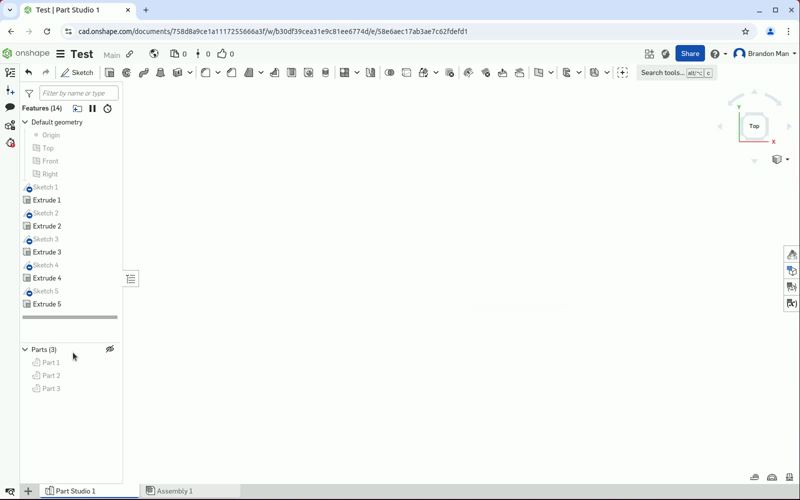
key_down(shift)
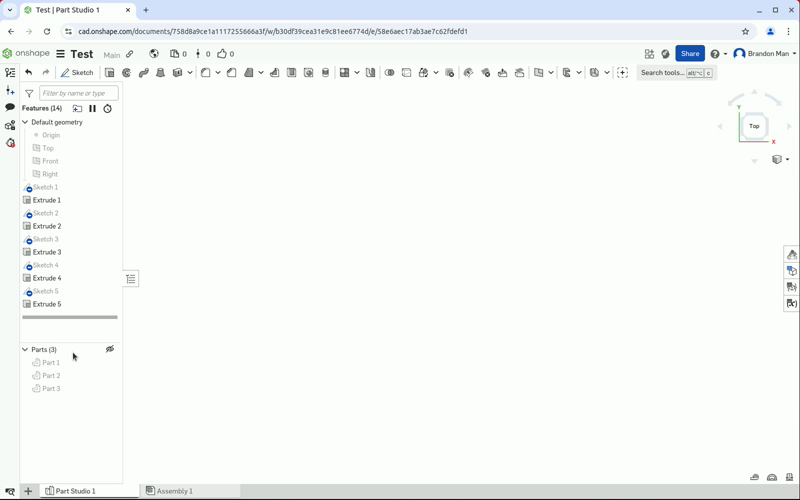
key(up)
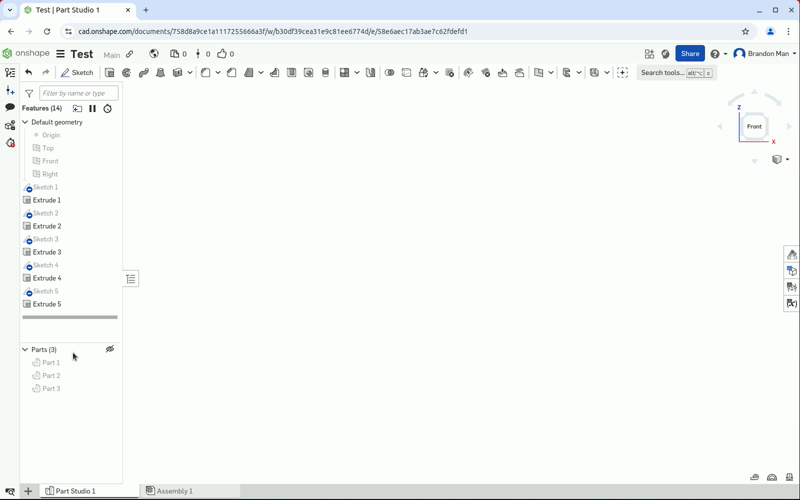
key_up(shift)
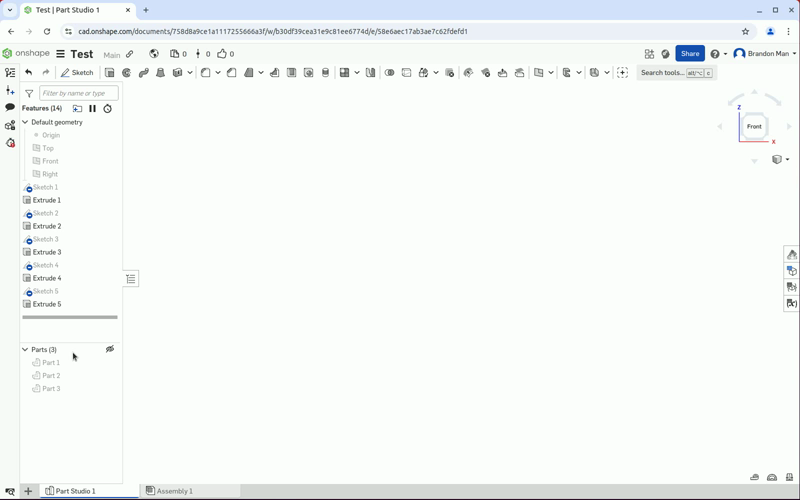
mouse_move(73, 352)
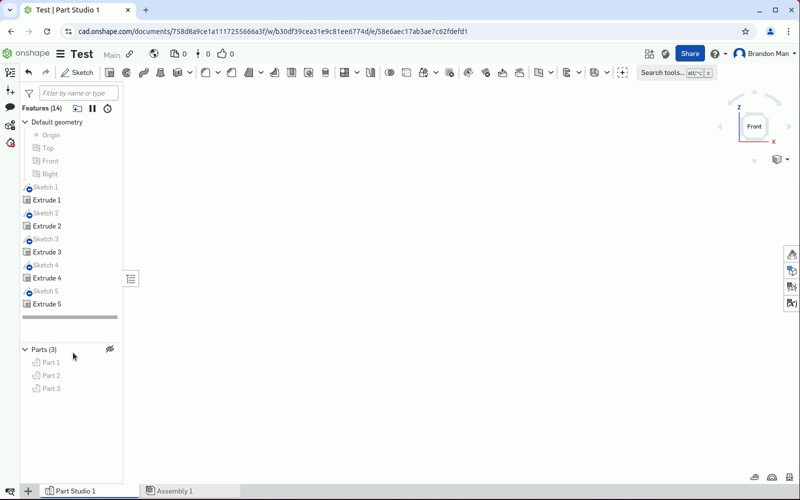
key(shift+y)
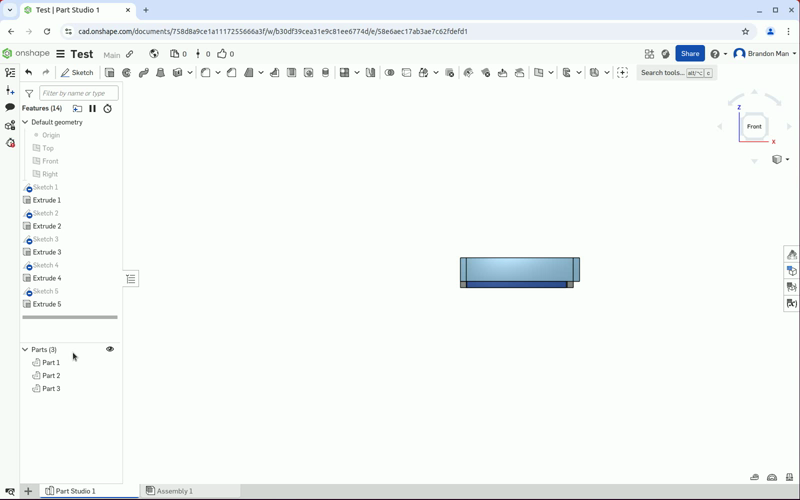
mouse_move(541, 75)
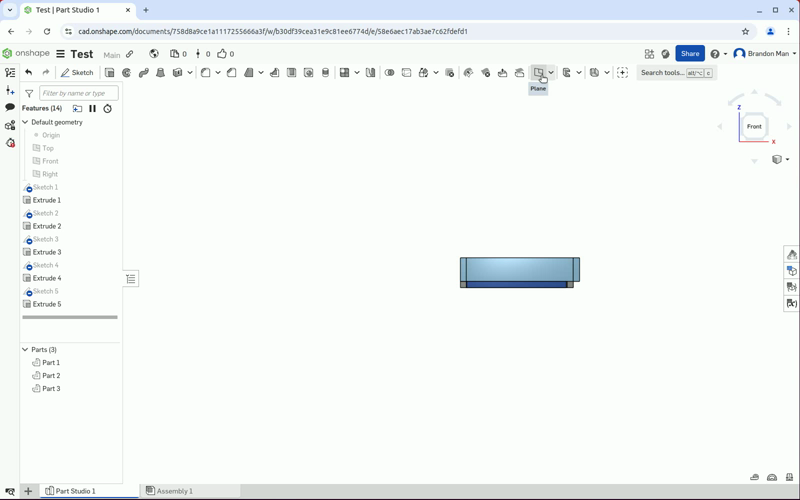
click(541, 75)
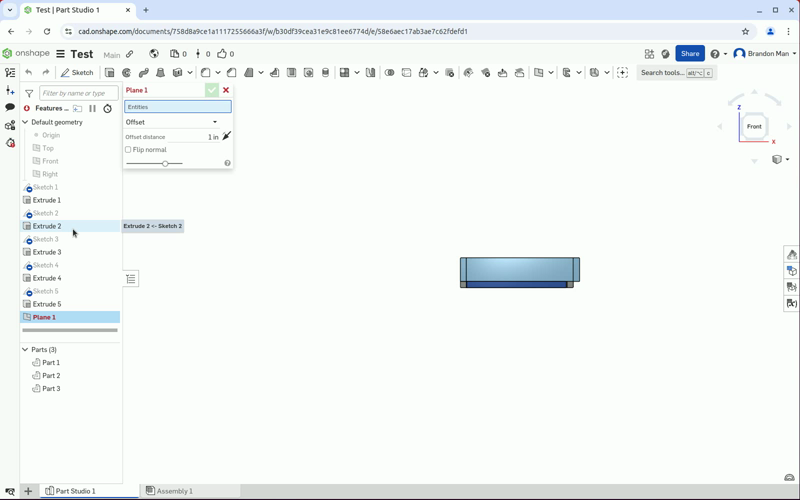
scroll(3)
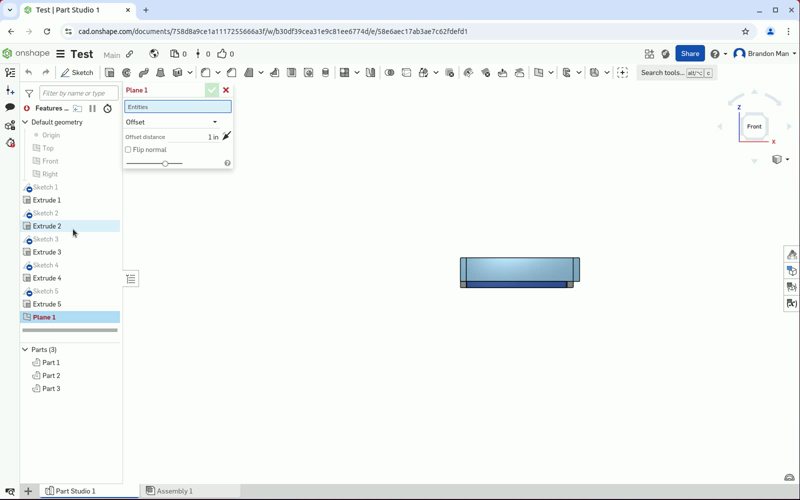
mouse_move(73, 163)
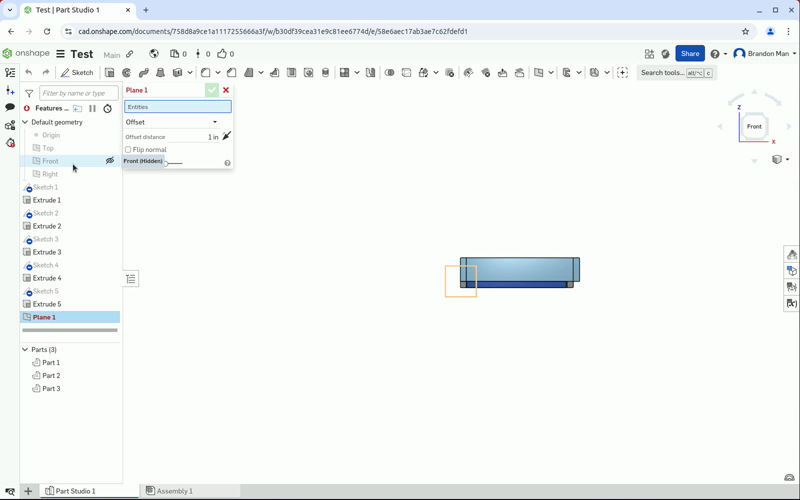
click(73, 163)
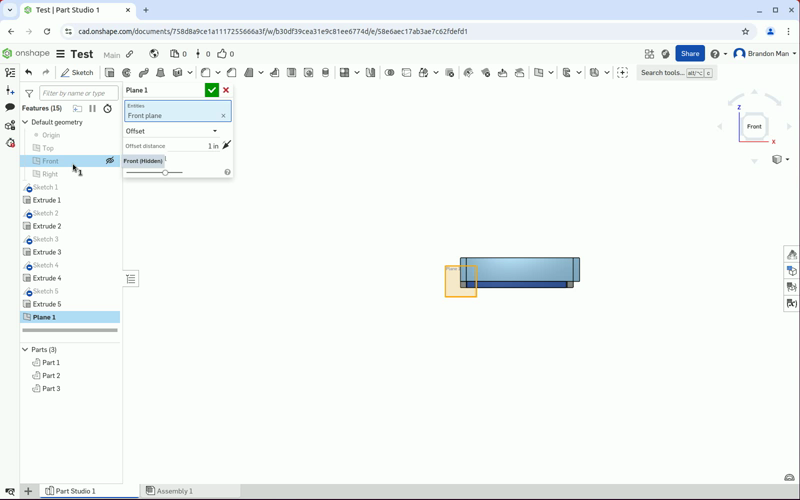
key(tab, 2)
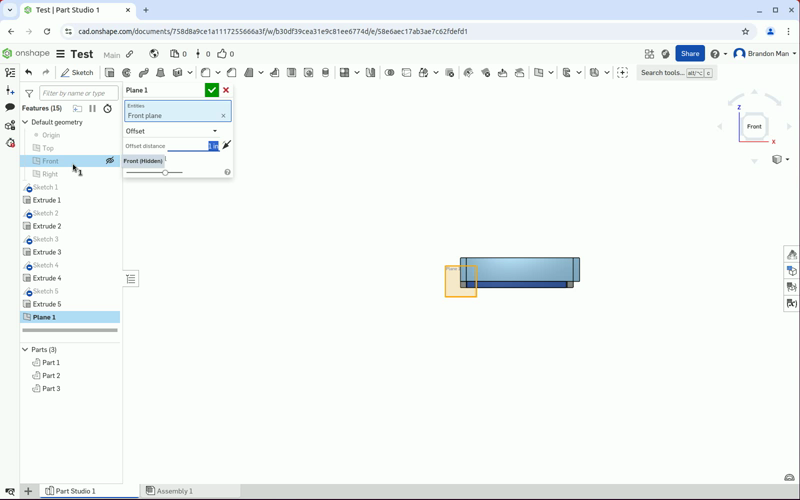
text(1.448)
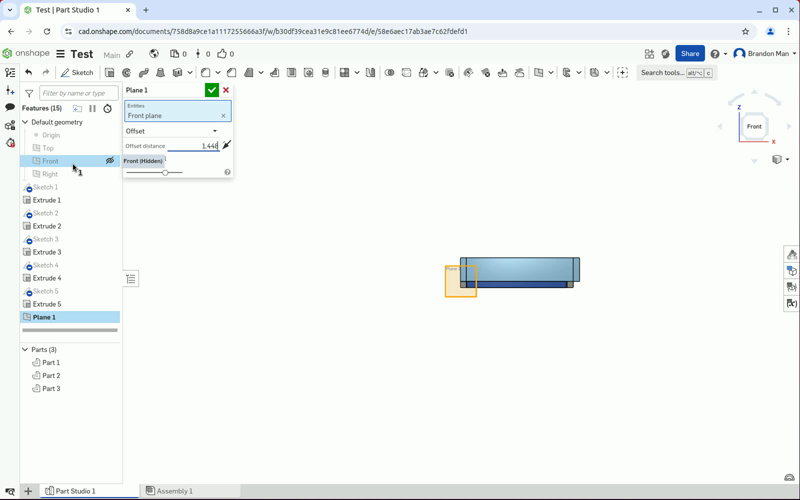
key(enter, 2)
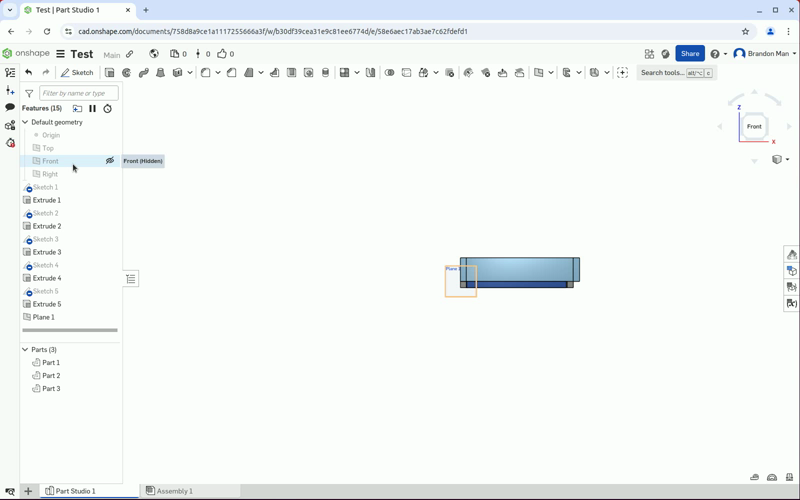
key(shift+s)
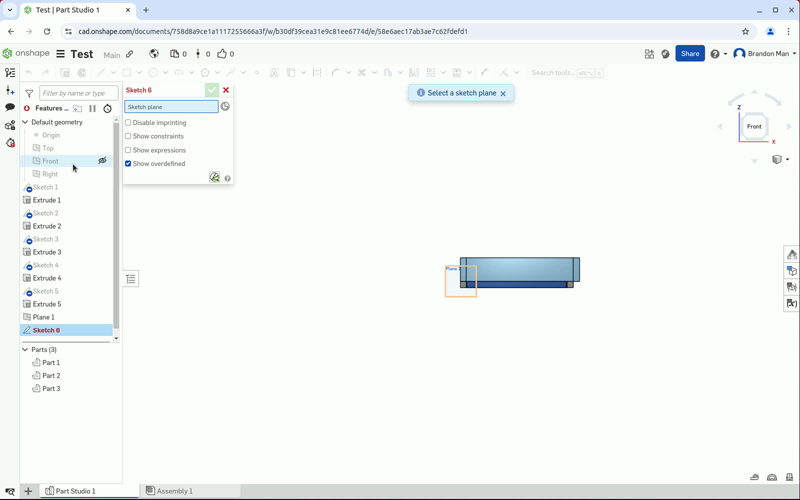
mouse_move(69, 319)
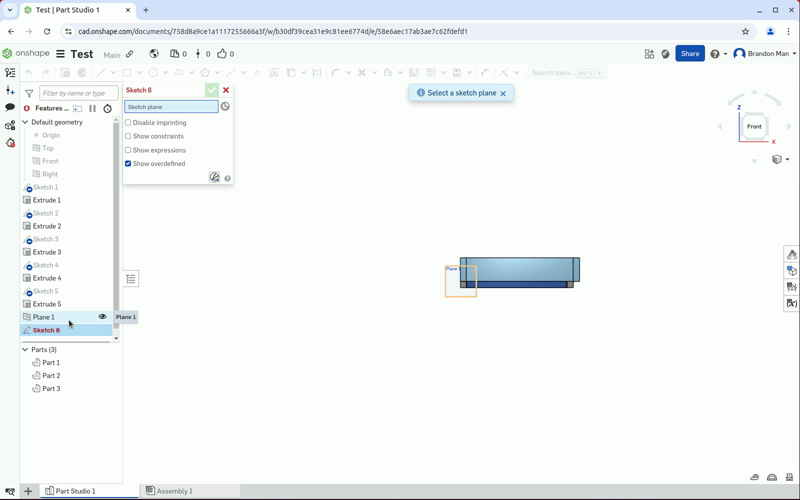
click(69, 319)
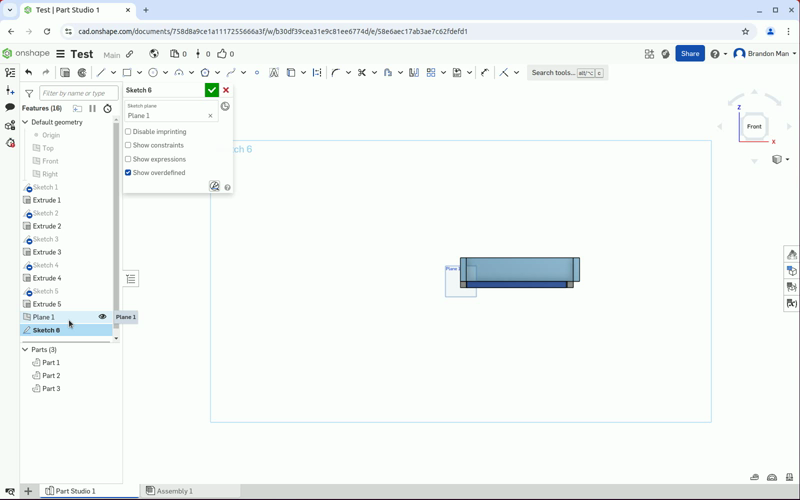
mouse_move(73, 352)
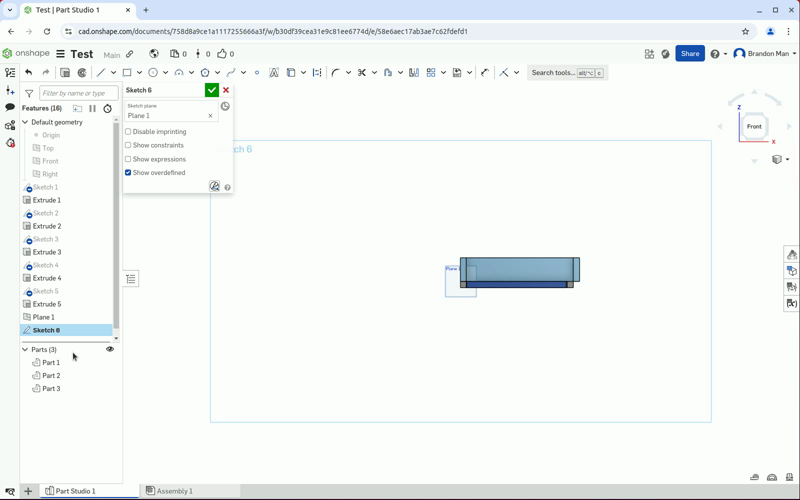
key(y)
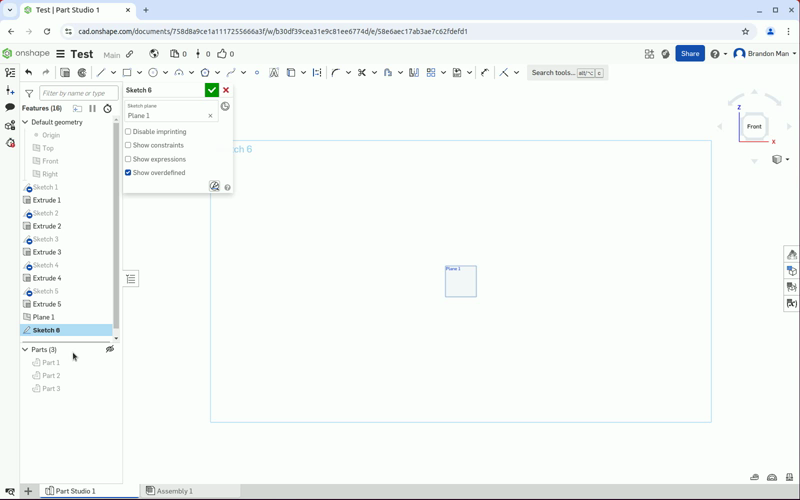
key(l)
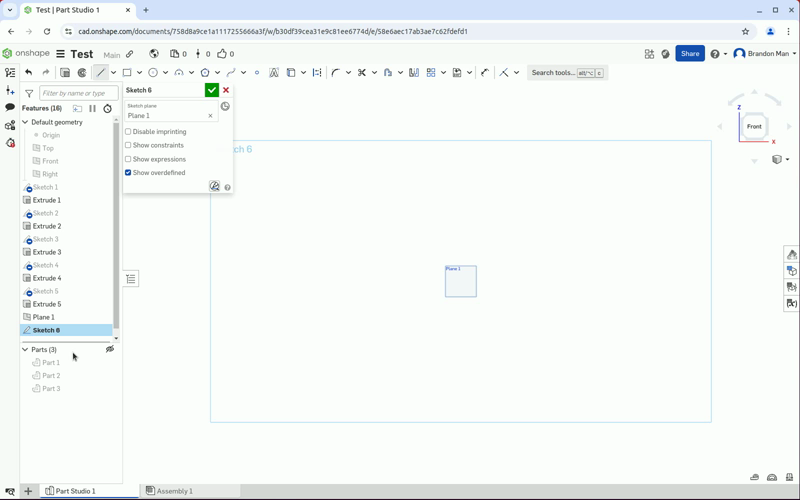
key_down(shift)
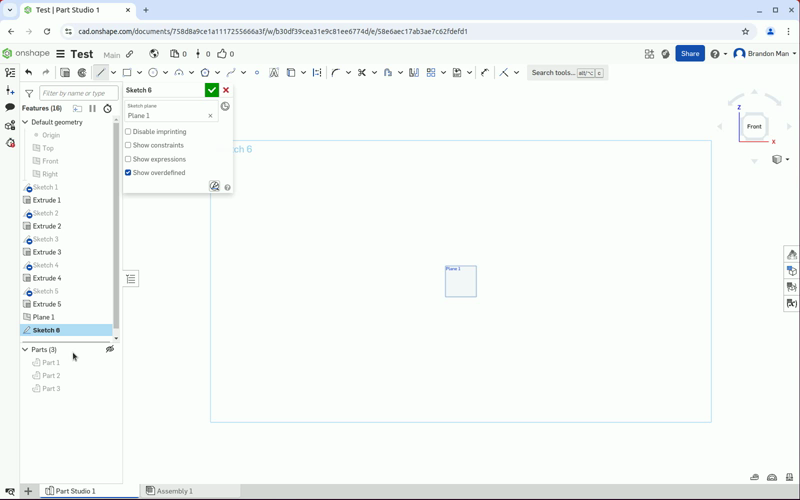
mouse_move(508, 279)
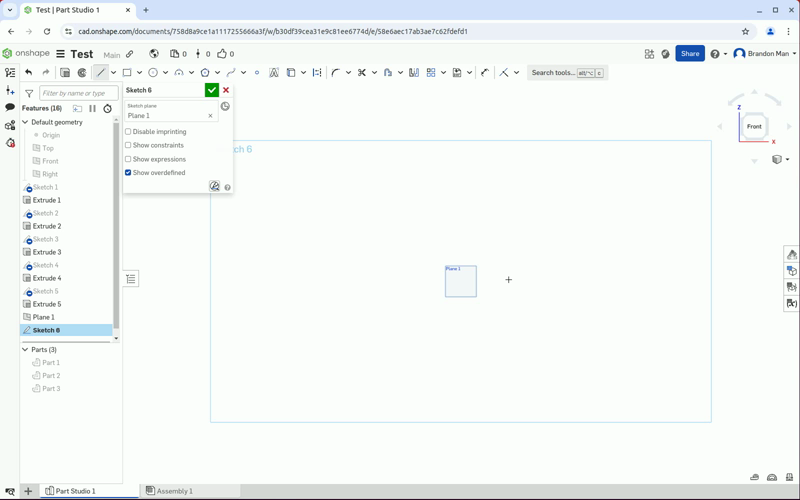
click(508, 279)
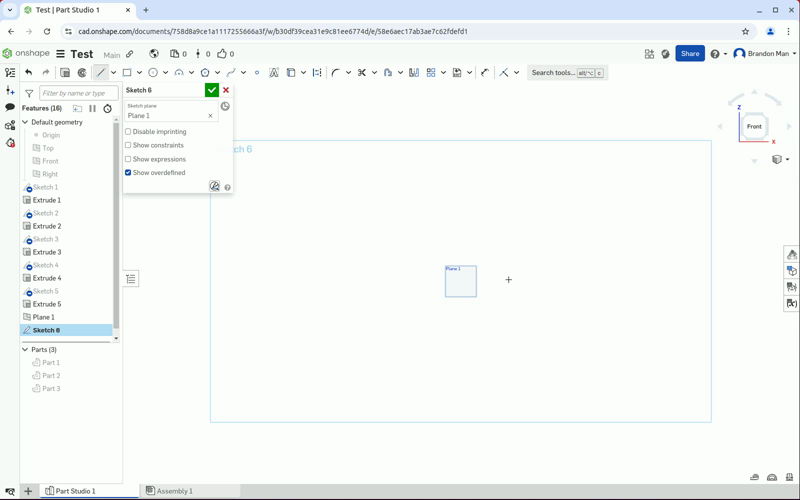
key_up(shift)
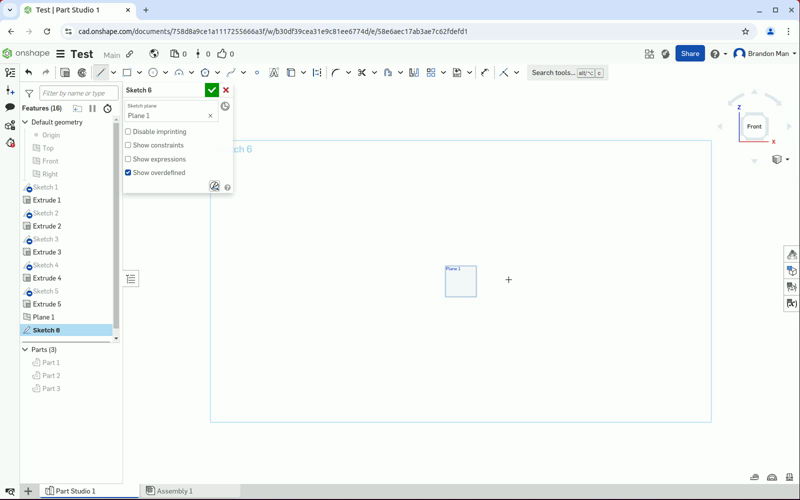
key_down(shift)
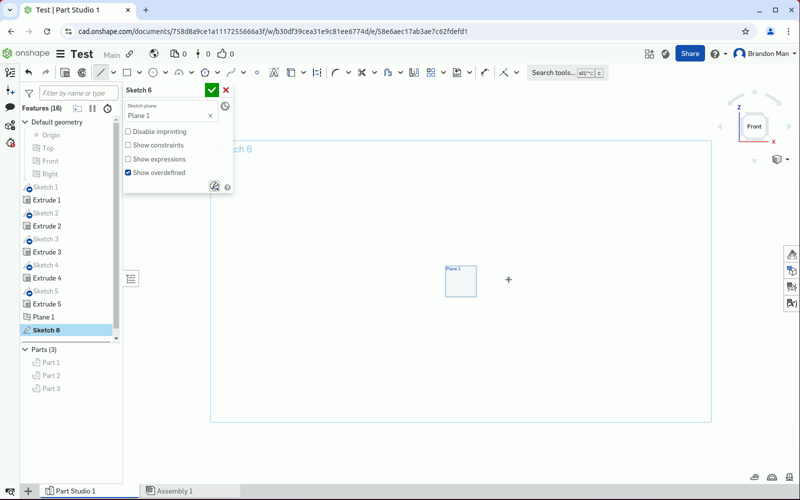
mouse_move(538, 279)
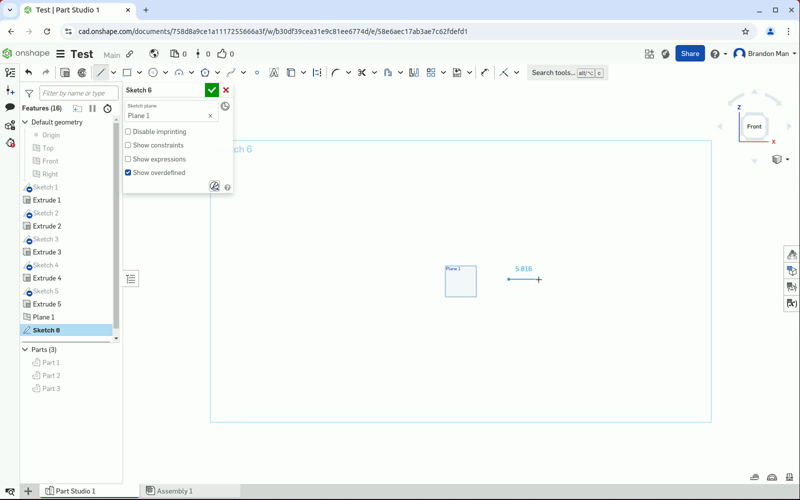
mouse_move(525, 279)
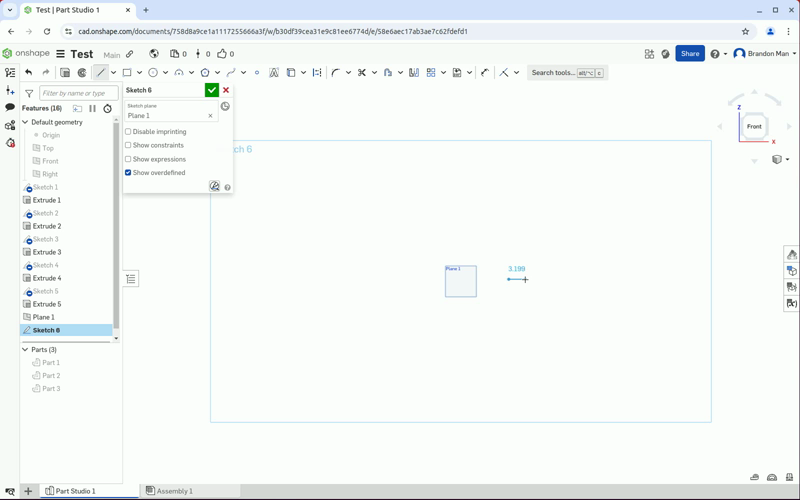
click(525, 279)
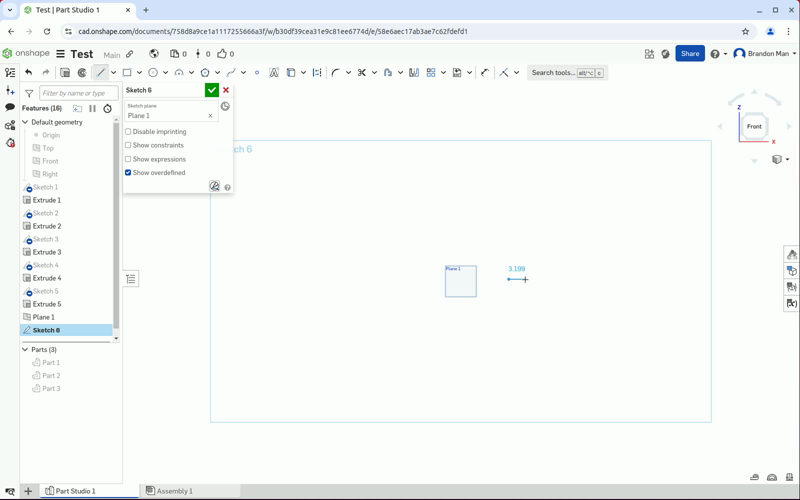
key_up(shift)
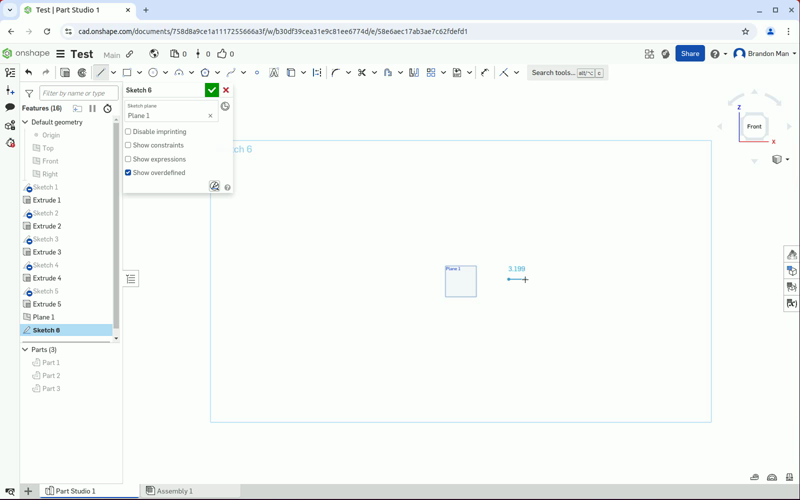
key_down(shift)
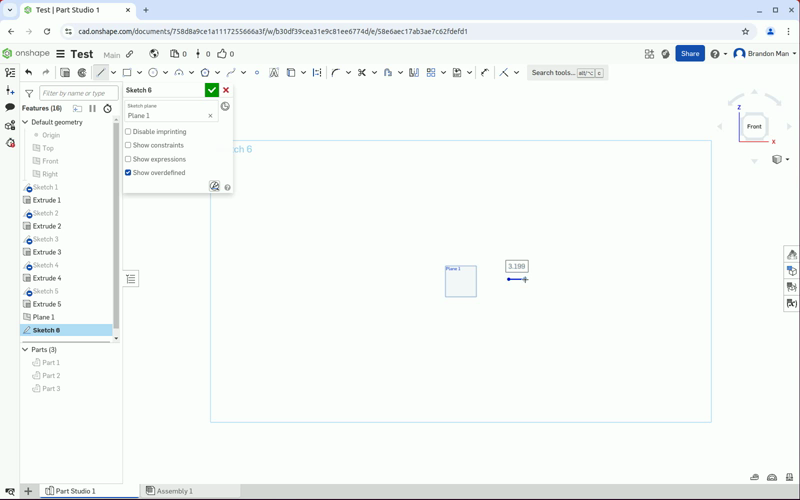
mouse_move(555, 279)
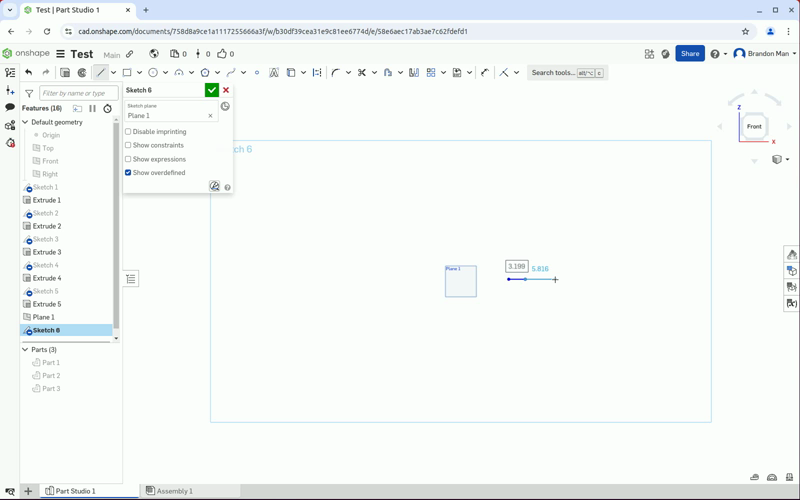
mouse_move(525, 263)
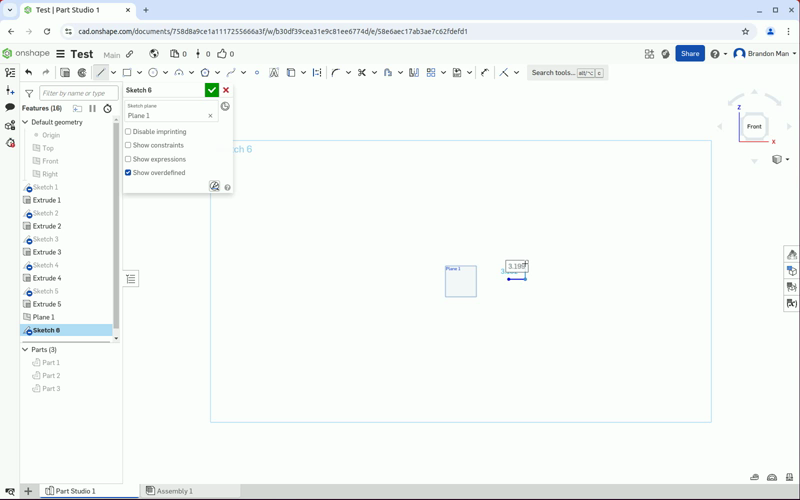
click(525, 263)
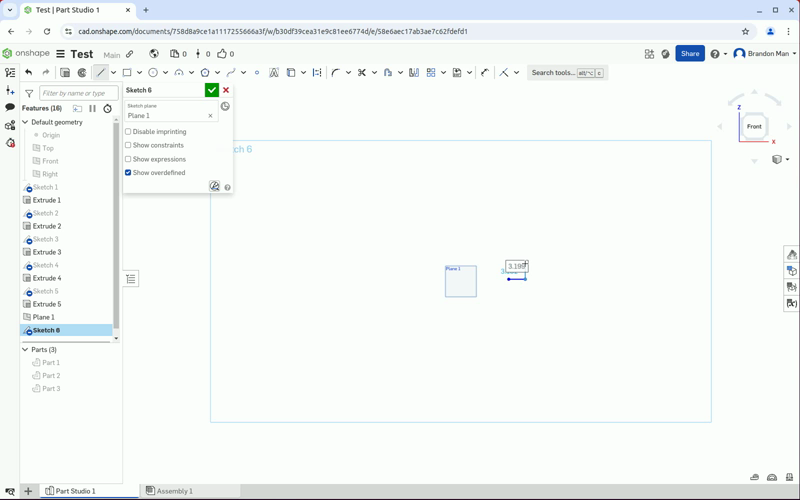
key_up(shift)
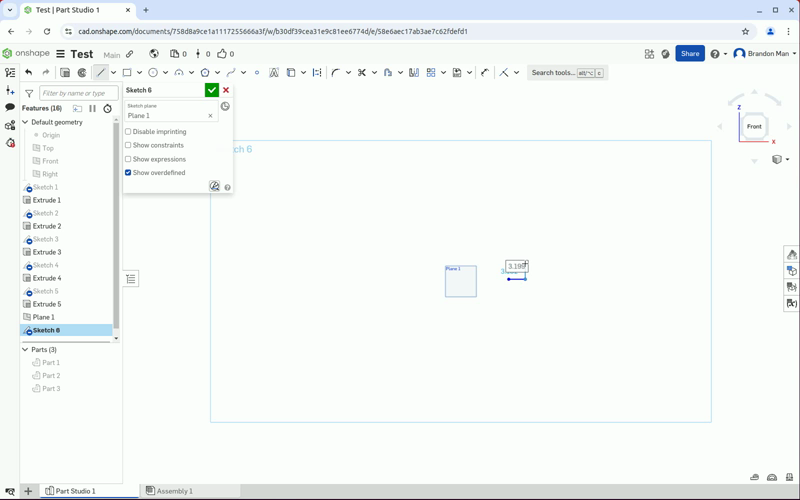
key_down(shift)
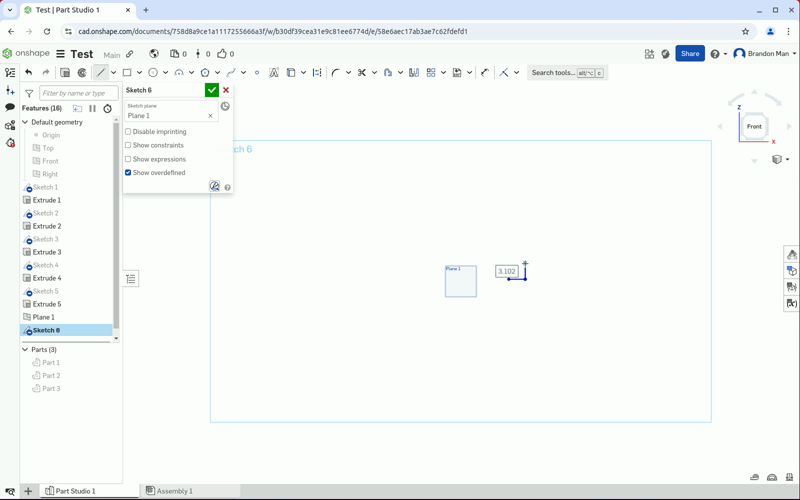
mouse_move(555, 263)
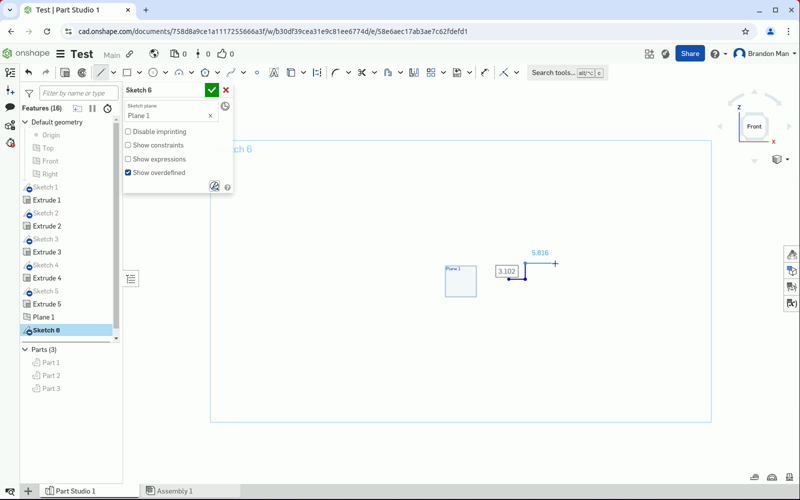
mouse_move(508, 263)
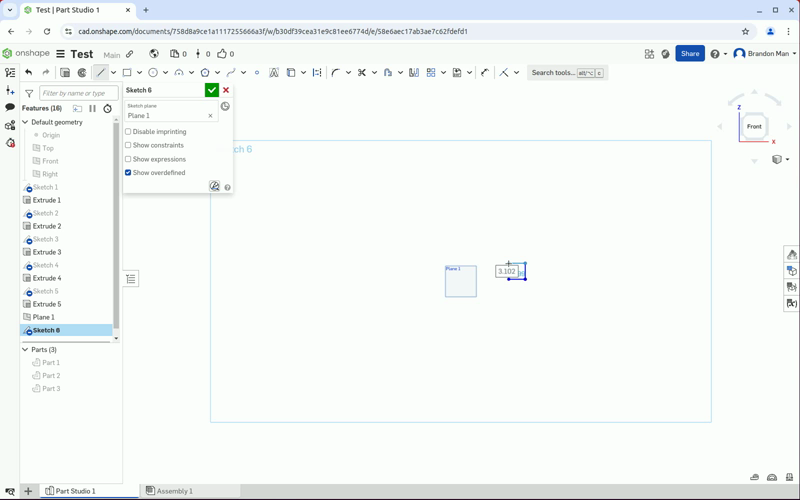
click(508, 263)
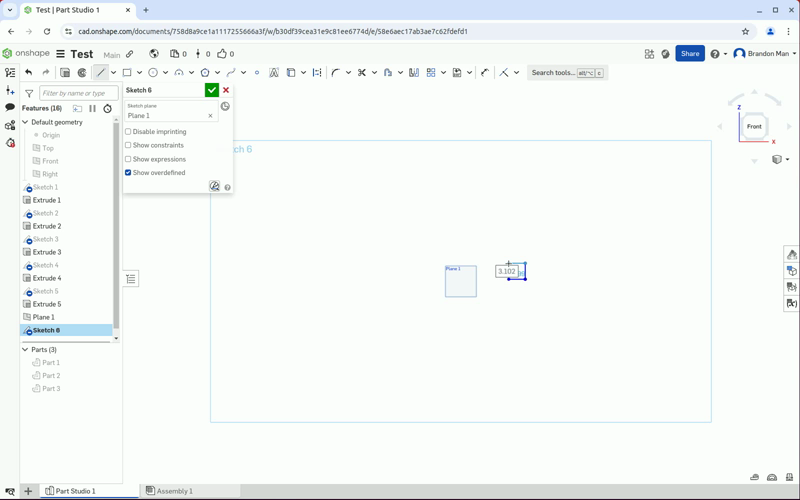
key_up(shift)
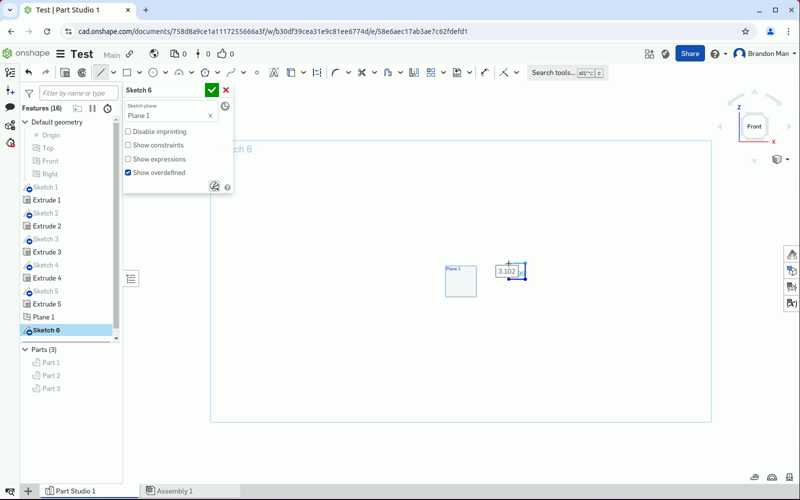
mouse_move(538, 263)
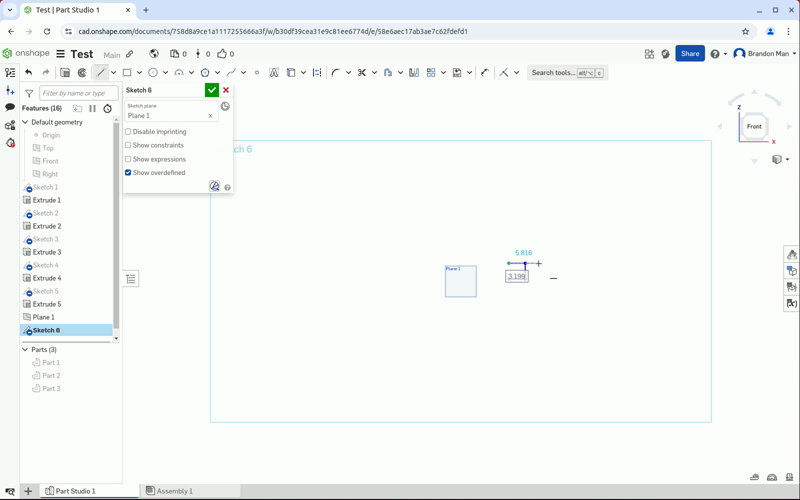
key_down(shift)
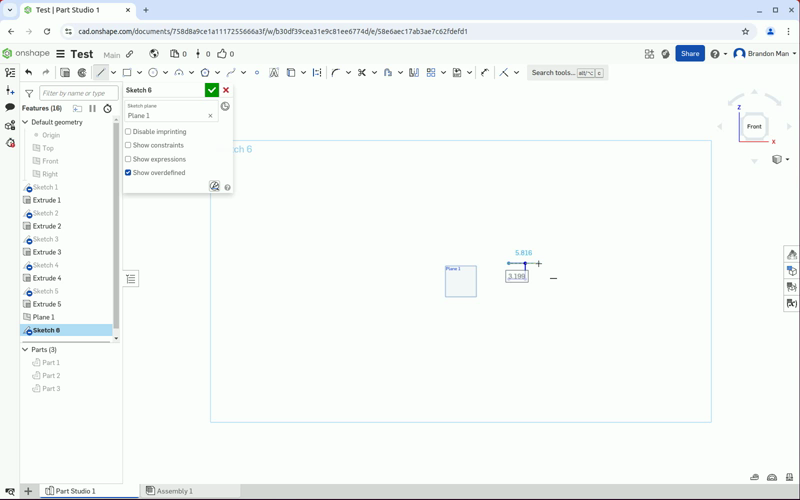
mouse_move(508, 279)
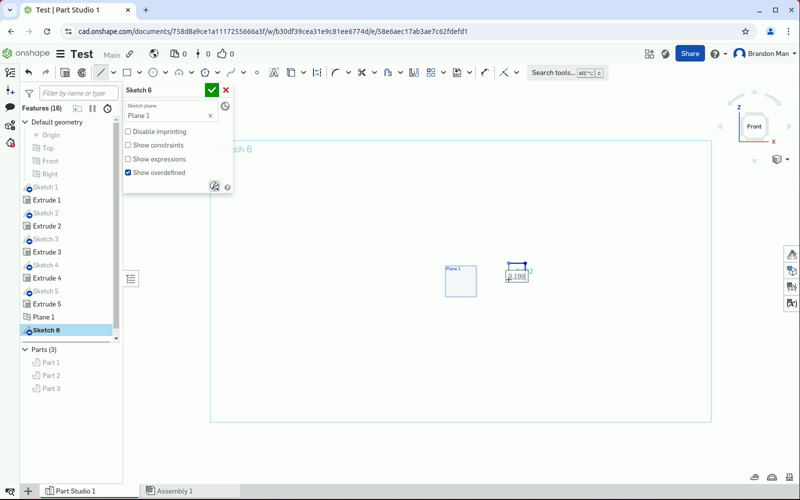
key_up(shift)
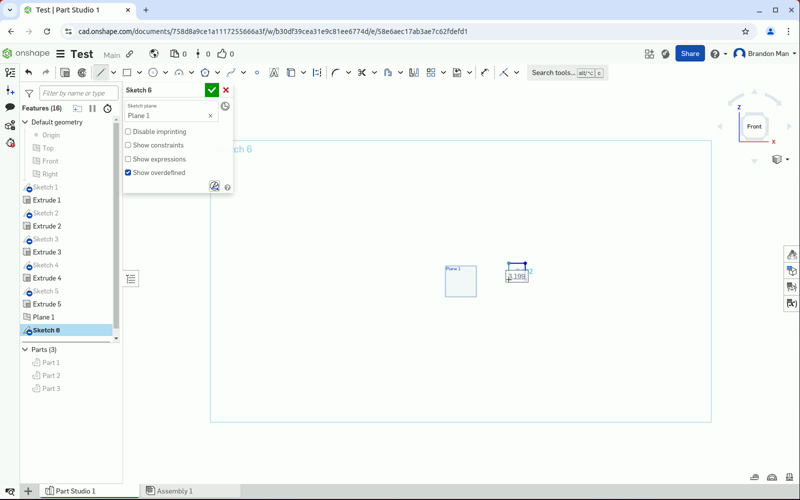
click(508, 279)
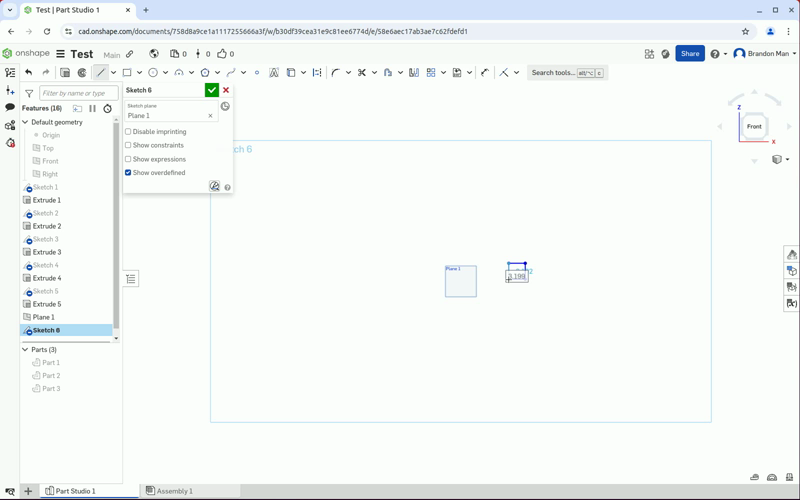
key(esc)
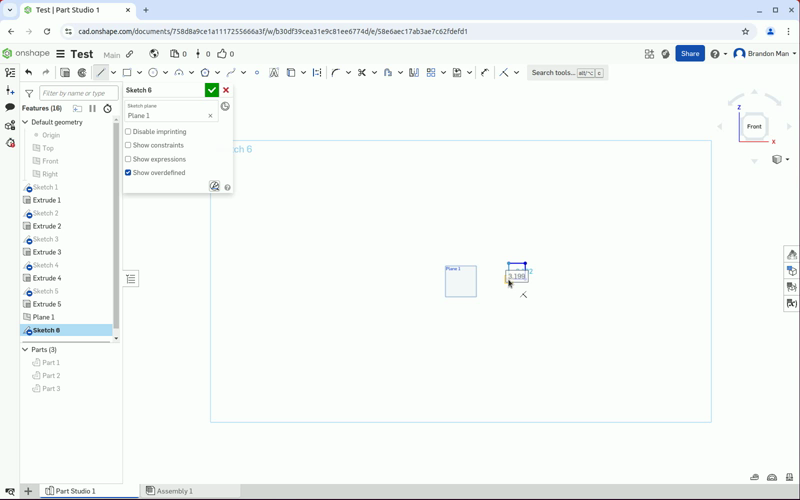
mouse_move(522, 269)
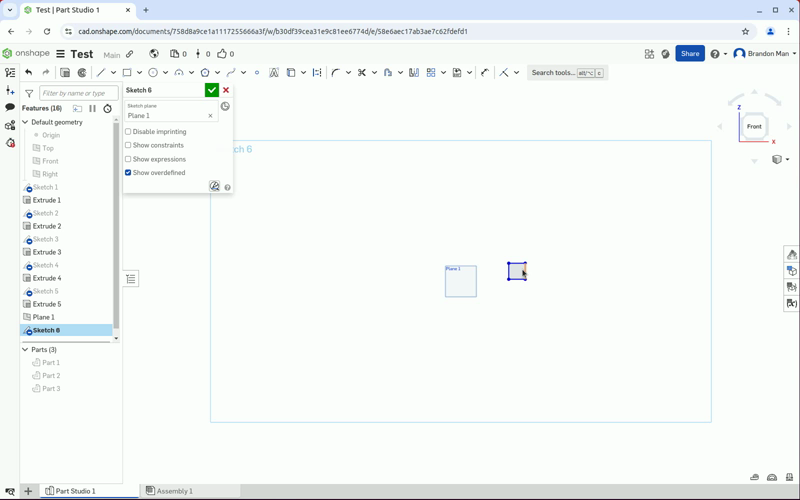
scroll(6)
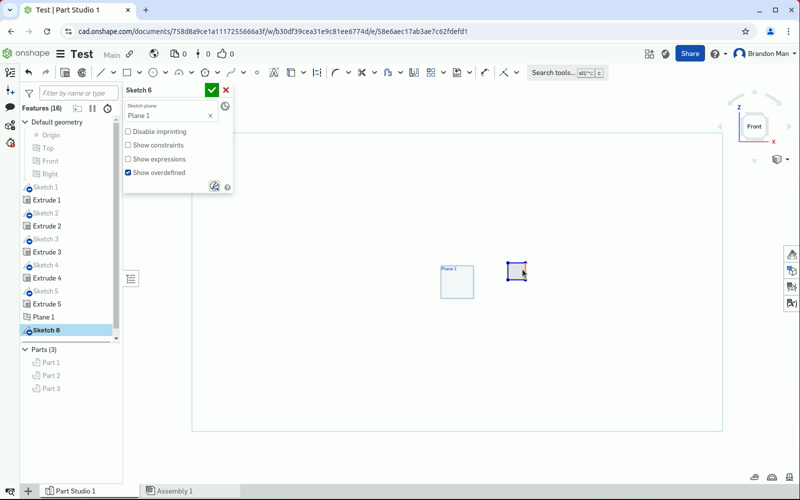
scroll(6)
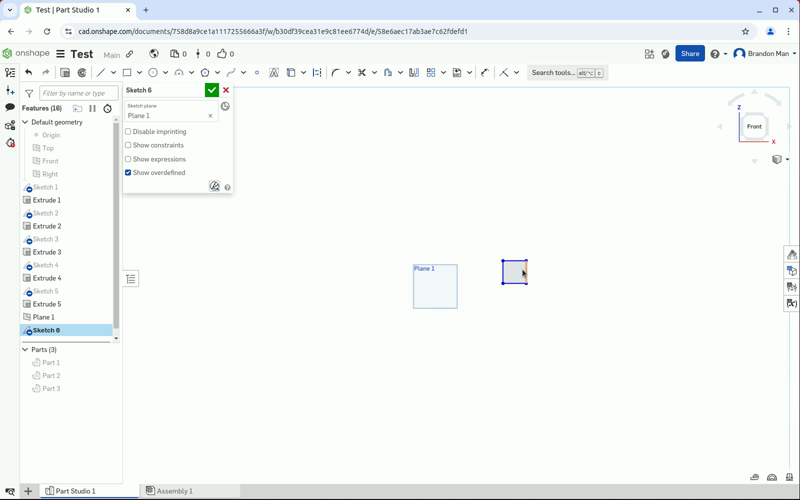
scroll(6)
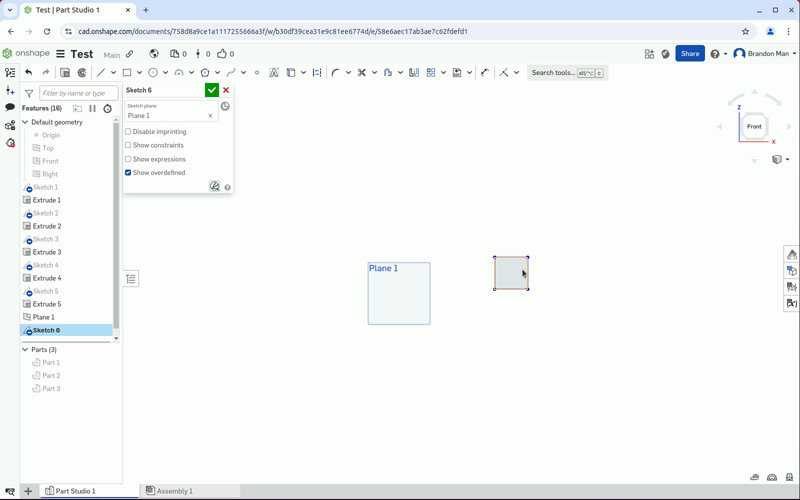
scroll(6)
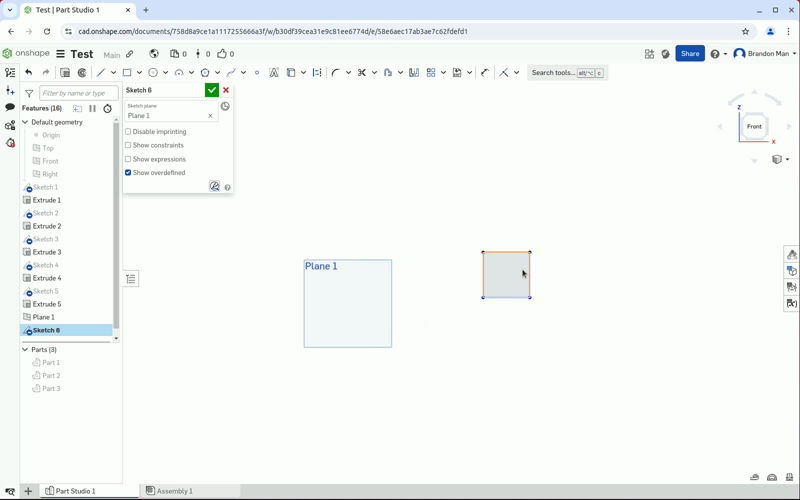
scroll(6)
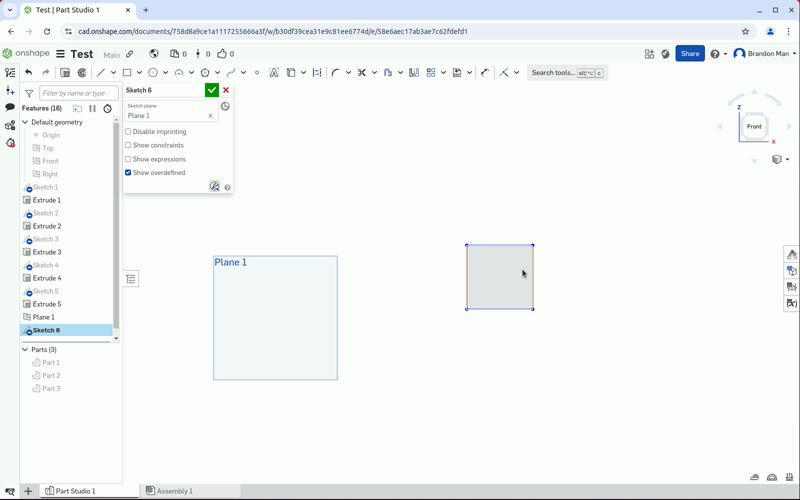
scroll(6)
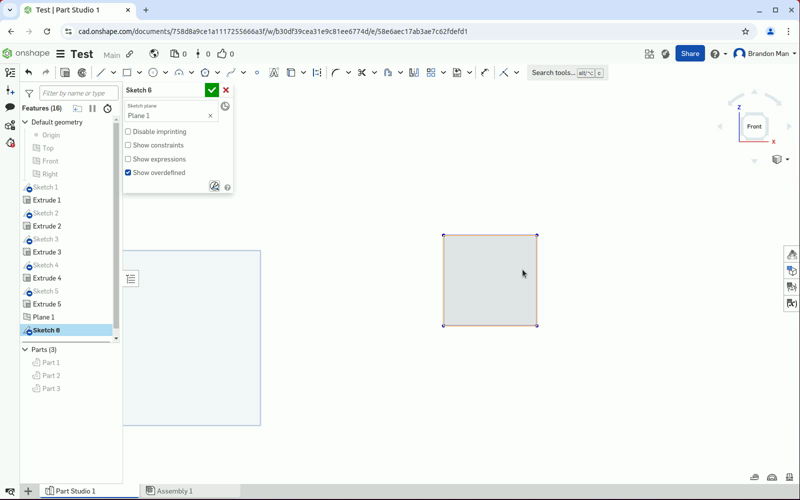
scroll(6)
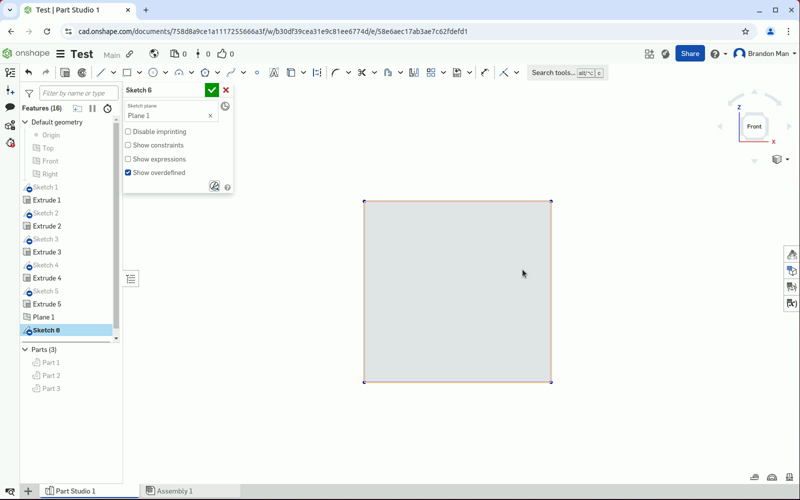
click(522, 269)
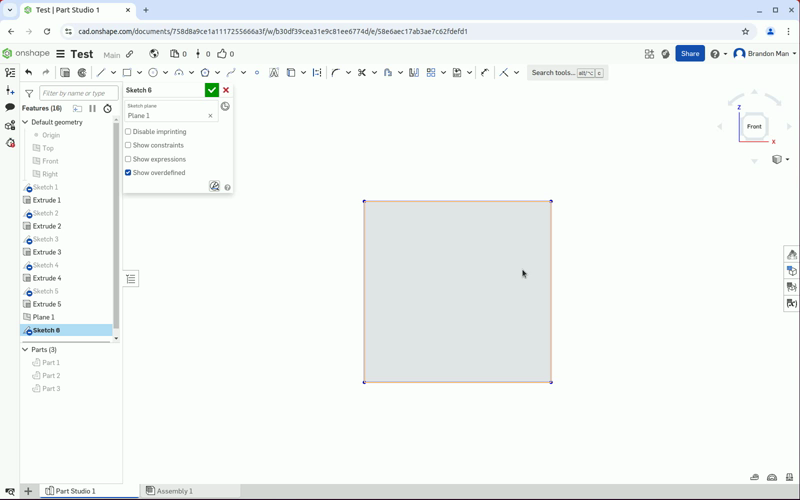
scroll(-6)
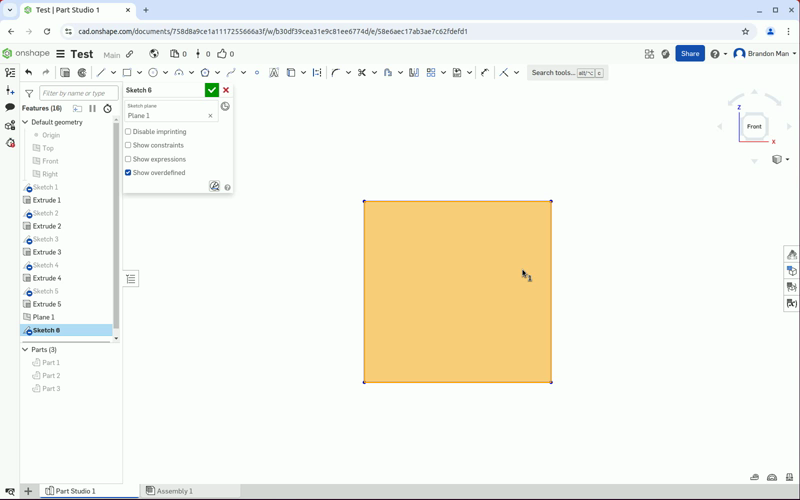
scroll(-6)
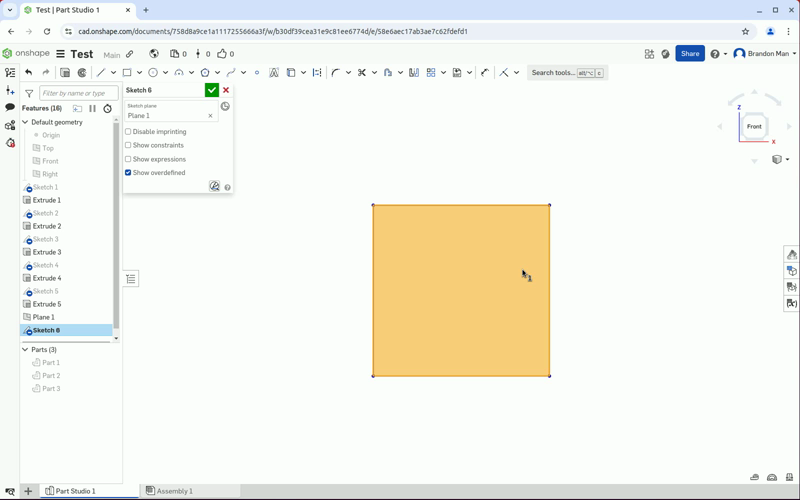
scroll(-6)
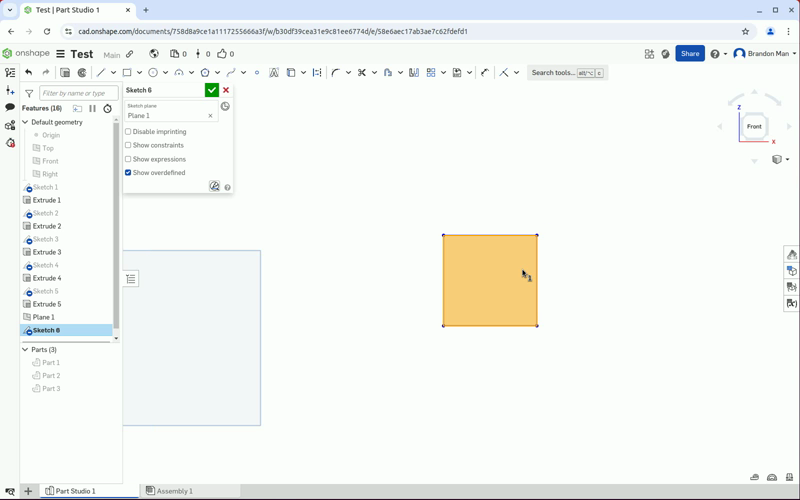
scroll(-6)
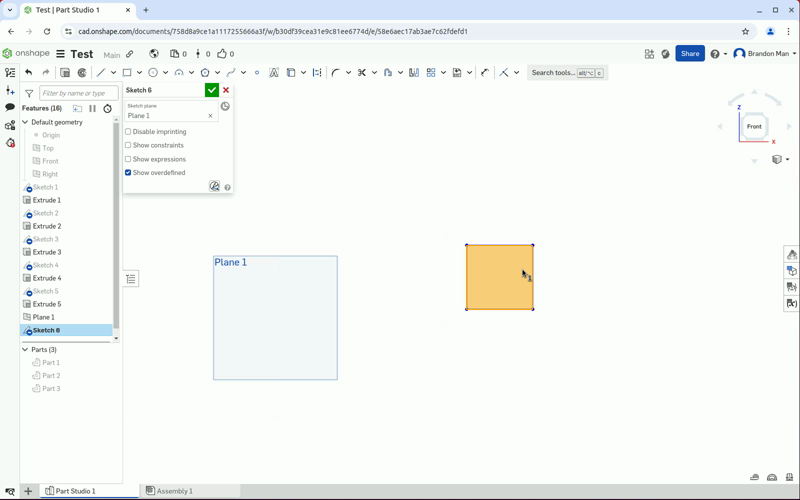
scroll(-6)
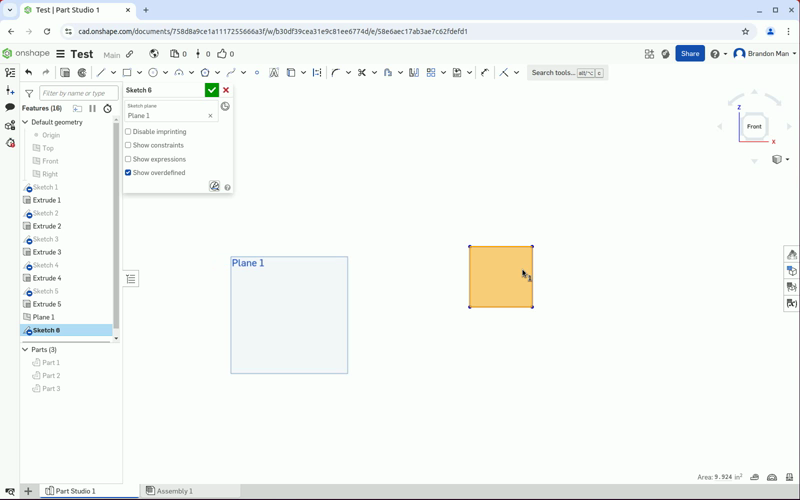
scroll(-6)
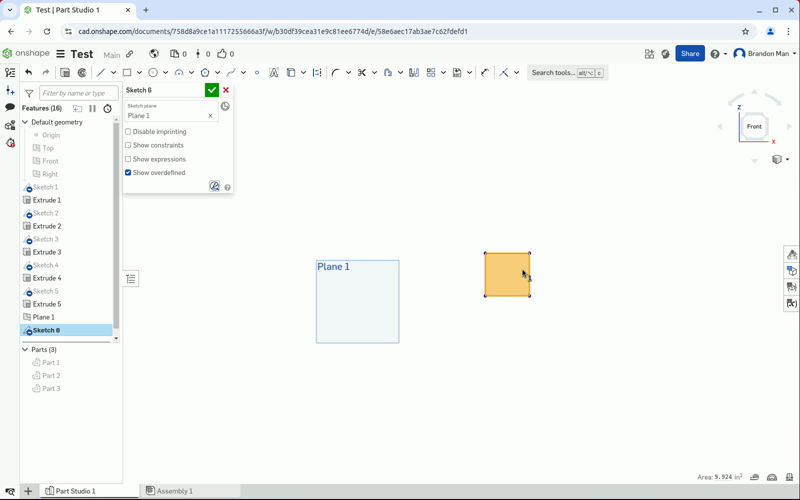
scroll(-6)
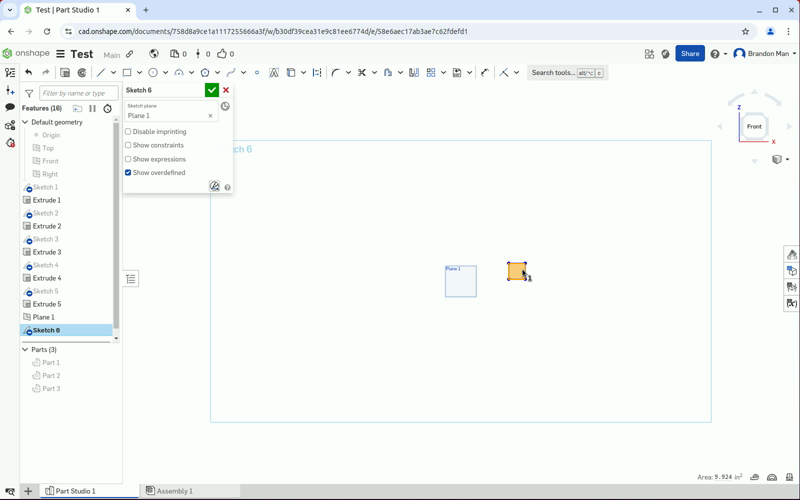
mouse_move(73, 352)
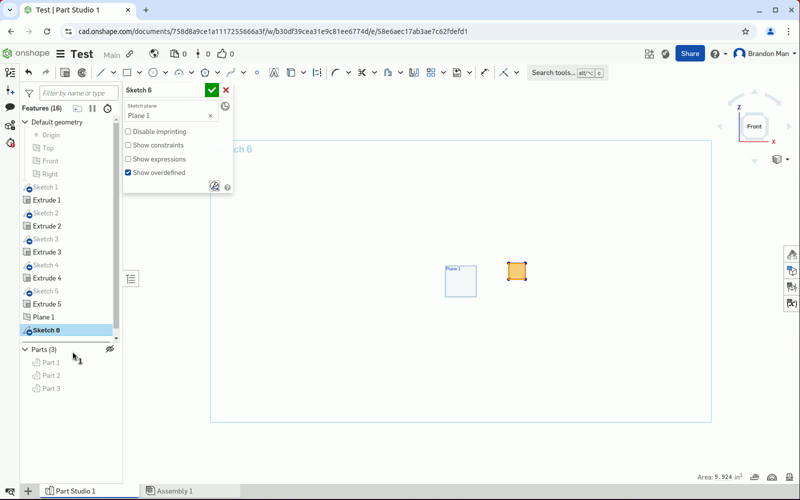
key(shift+y)
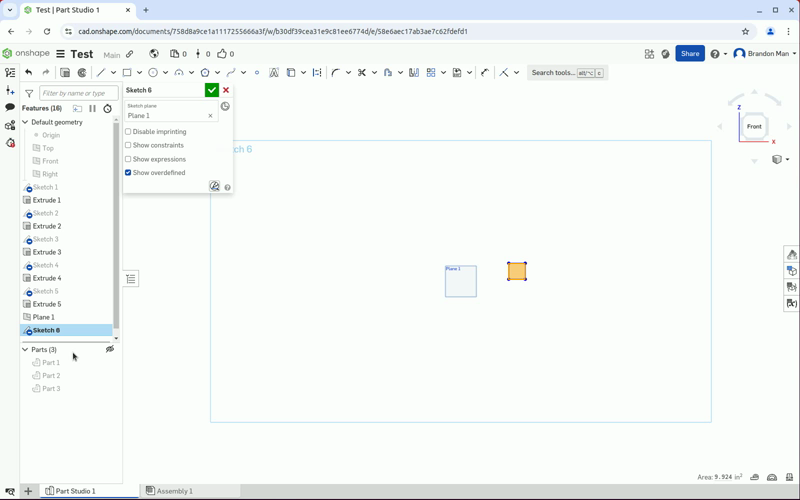
key(shift+e)
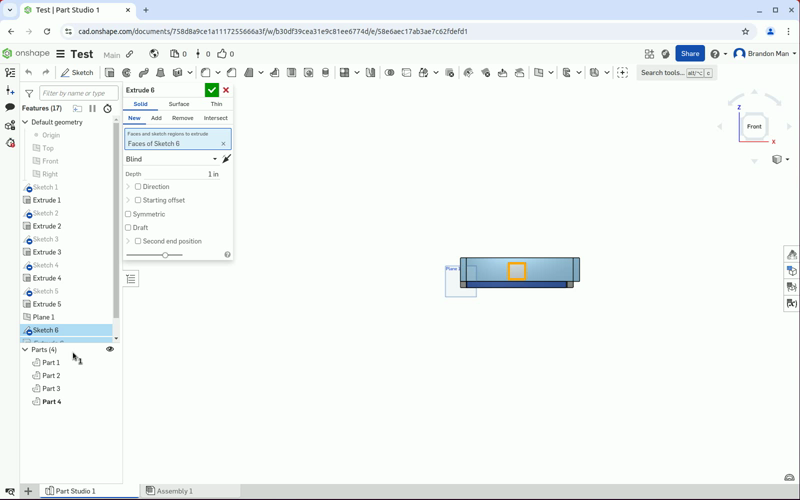
mouse_move(143, 106)
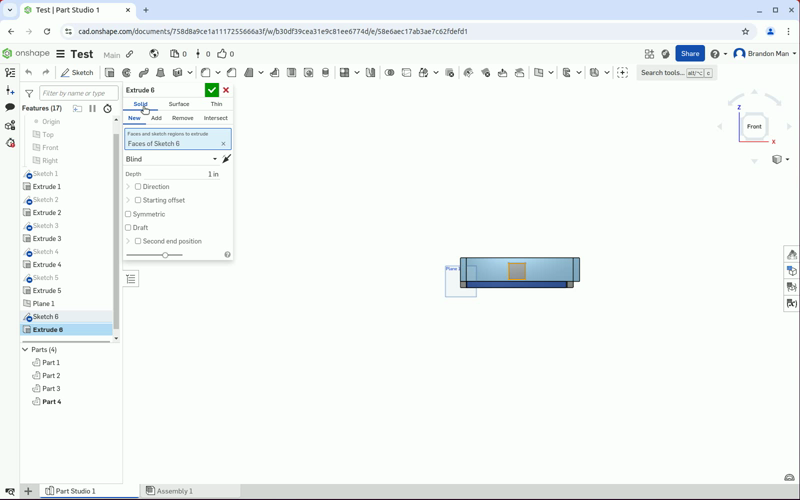
click(143, 106)
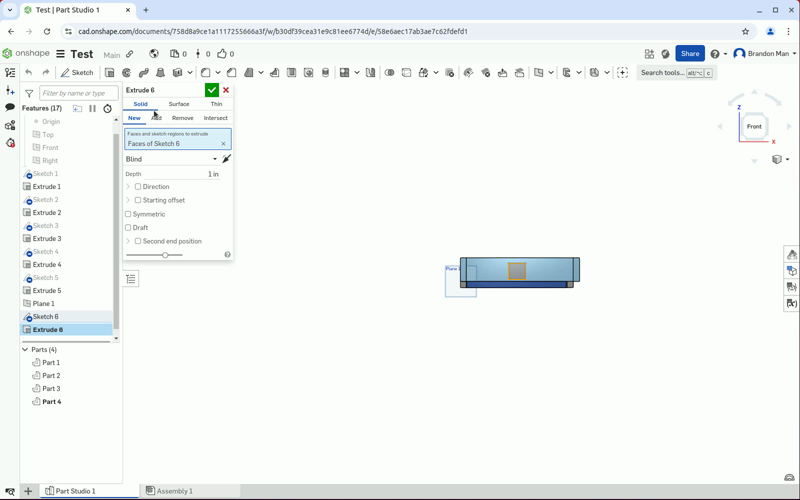
mouse_move(186, 120)
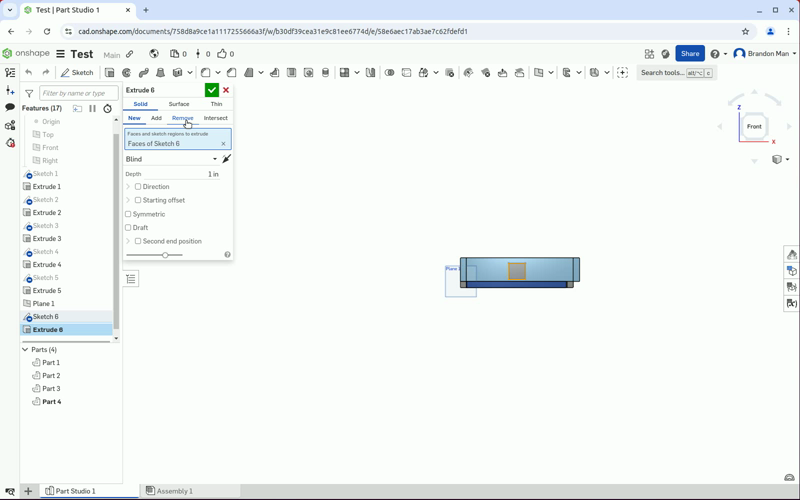
click(186, 120)
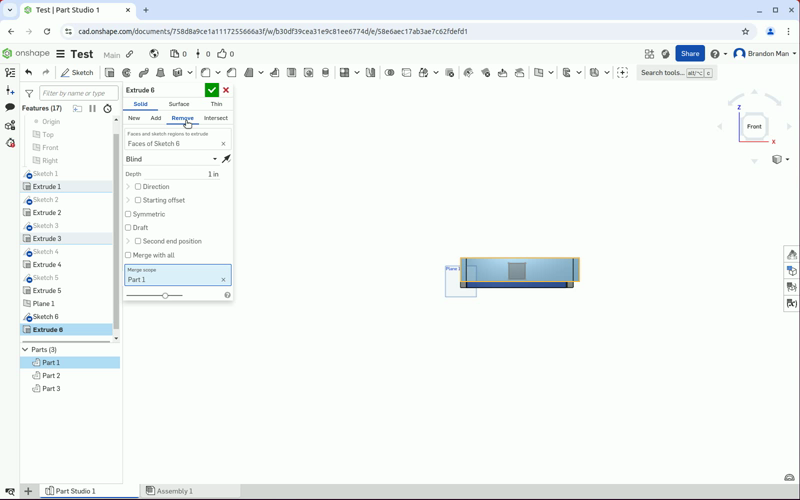
key(tab, 4)
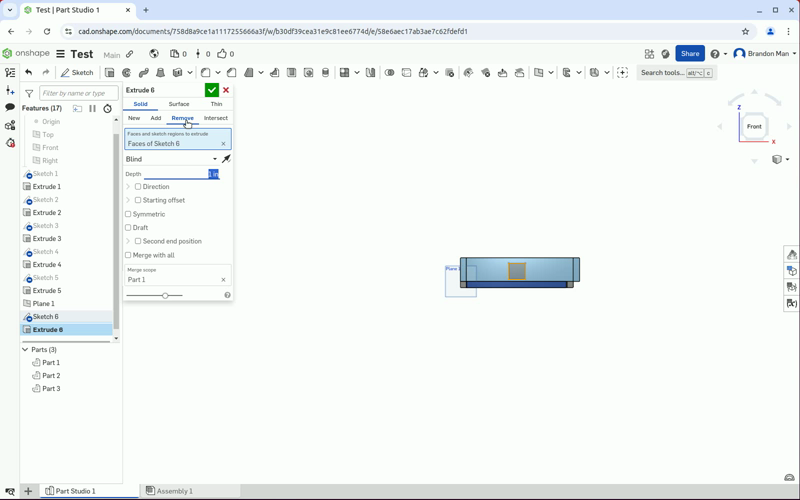
text(0.722)
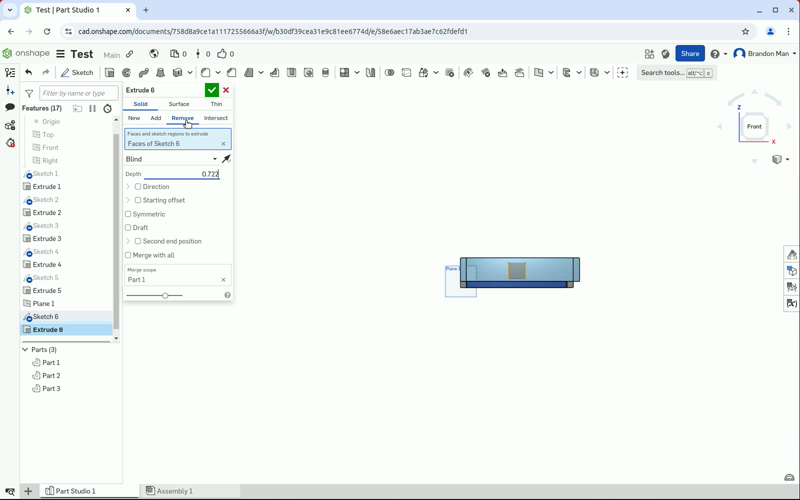
key(tab, 6)
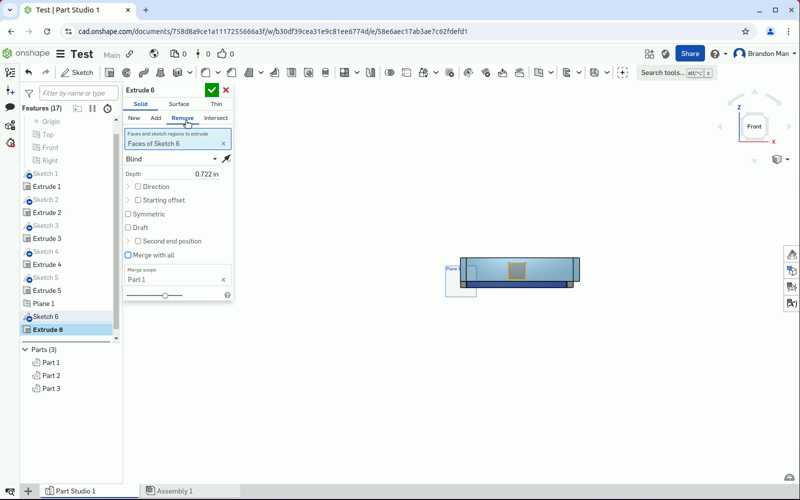
key(space)
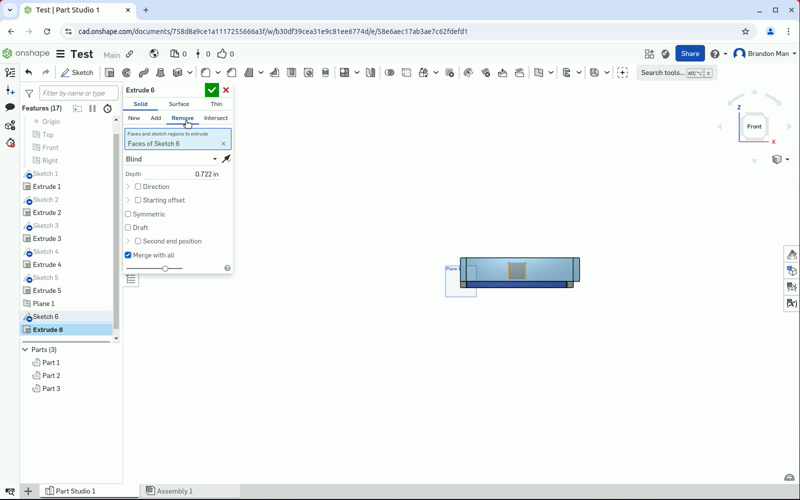
key(enter)
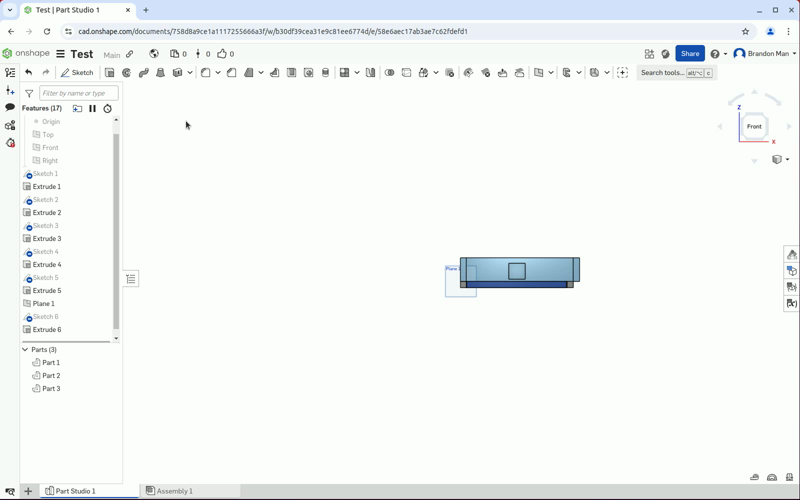
key(shift+h)
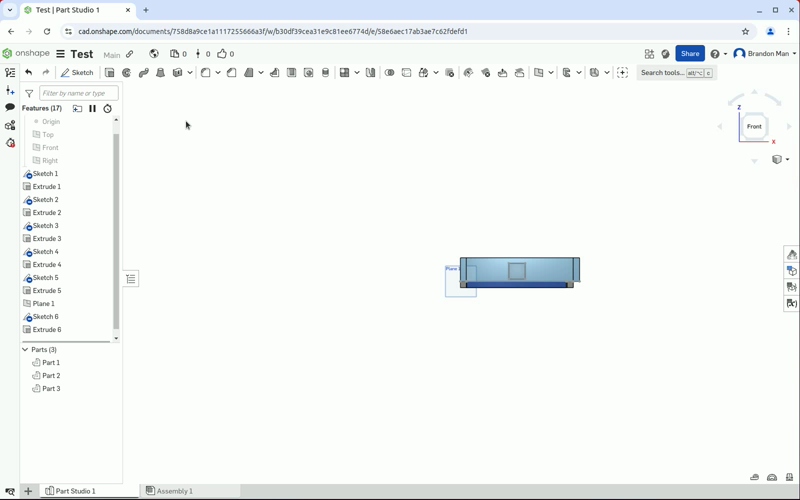
key(shift+h)
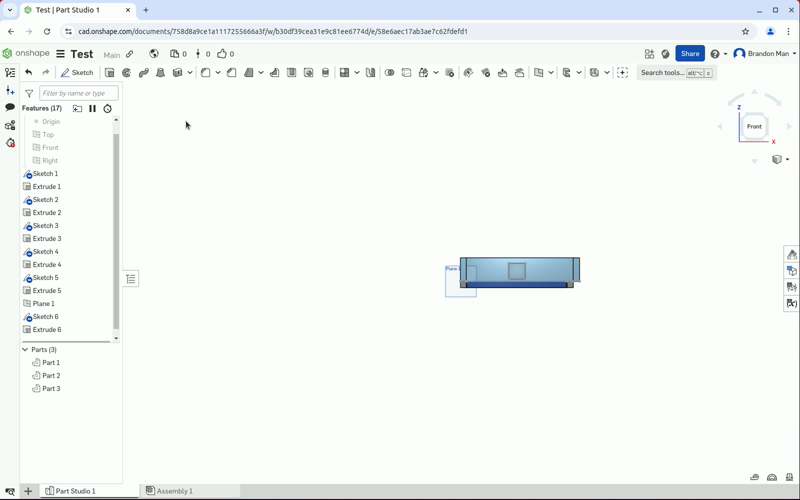
key(shift+7)
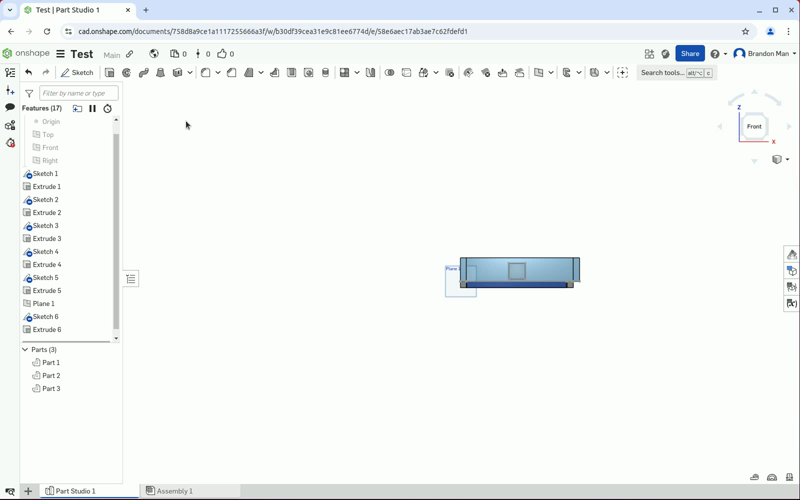
key(left, 2)
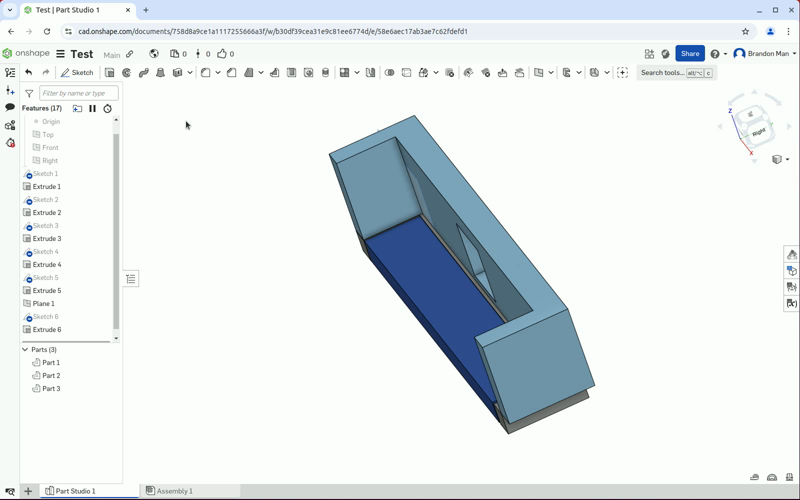
key(down, 2)
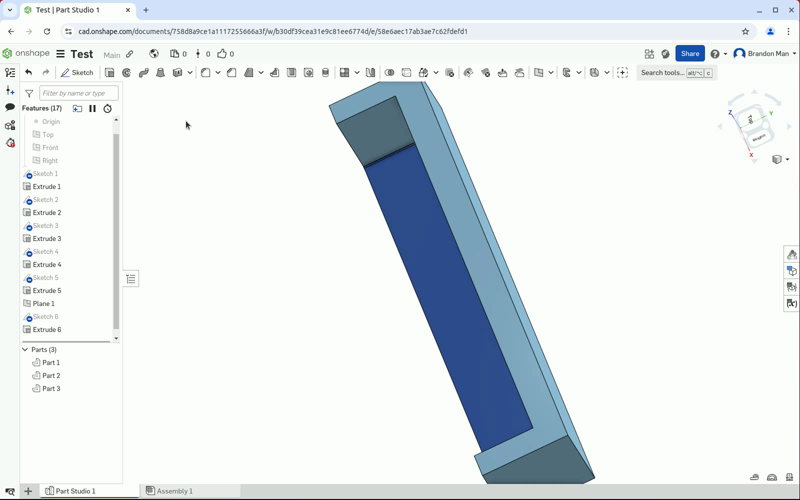
key(up, 2)
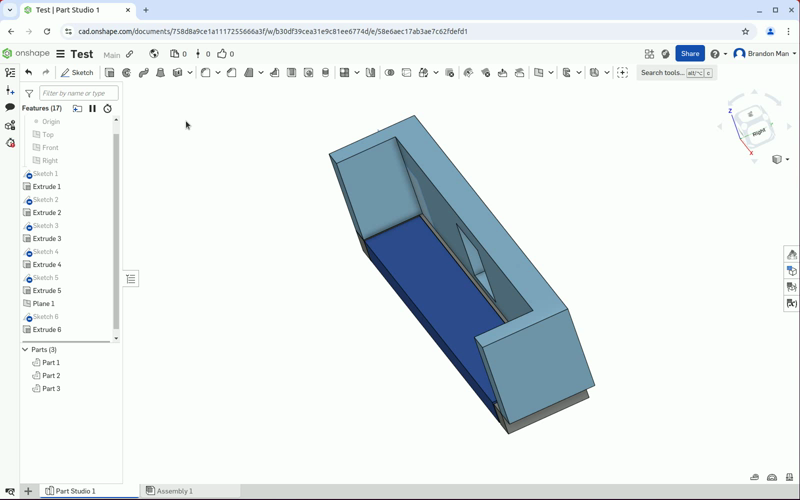
key(right, 2)
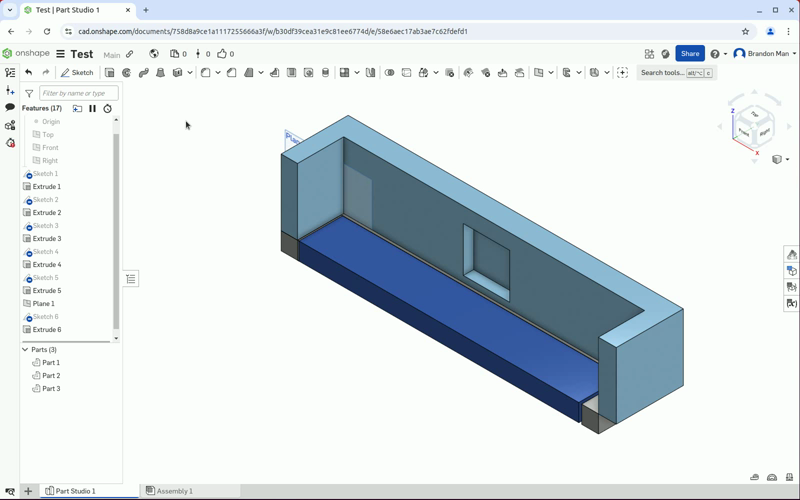
mouse_move(69, 176)
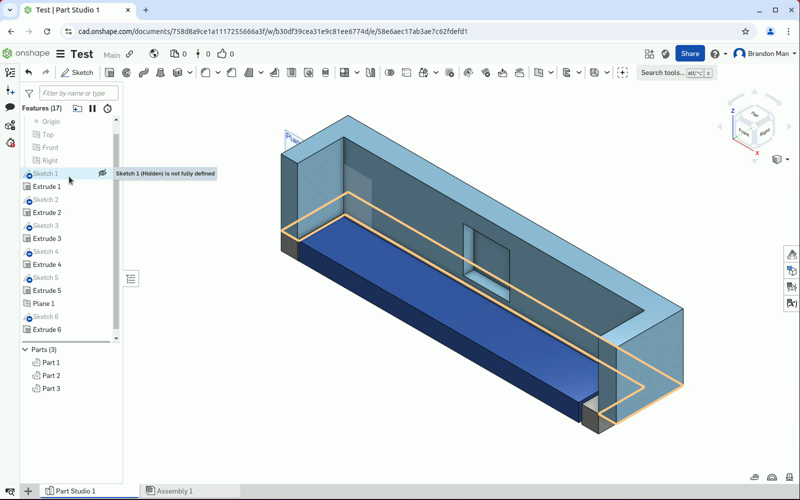
click(69, 176)